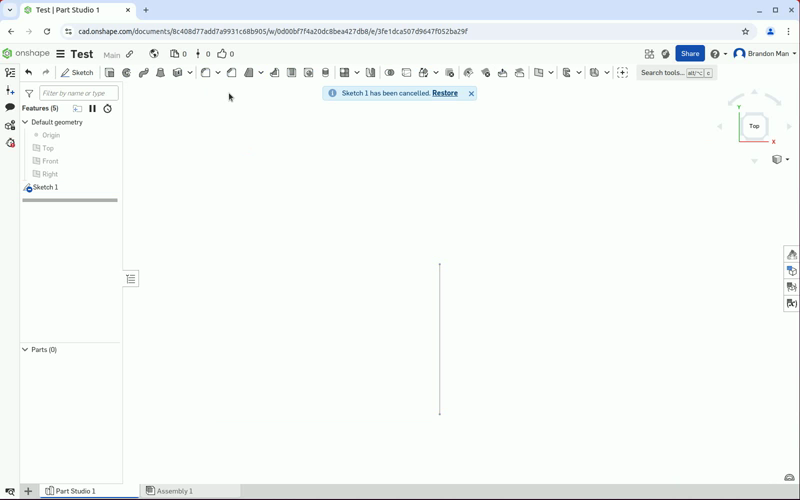
key(shift+h)
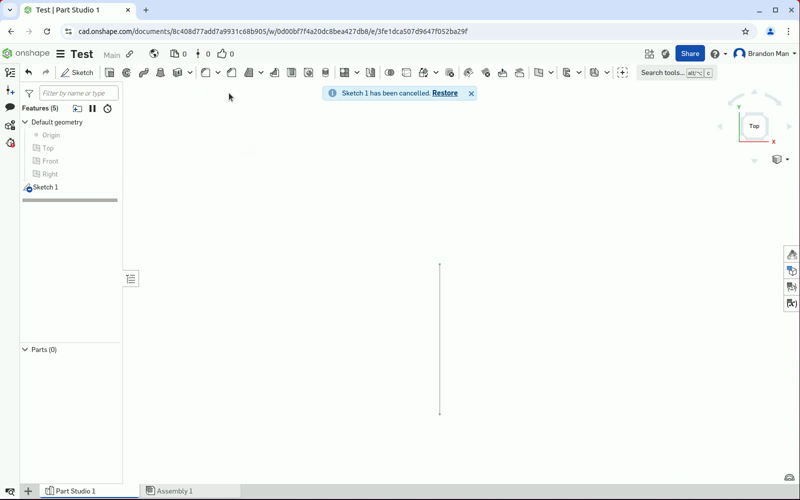
key(shift+s)
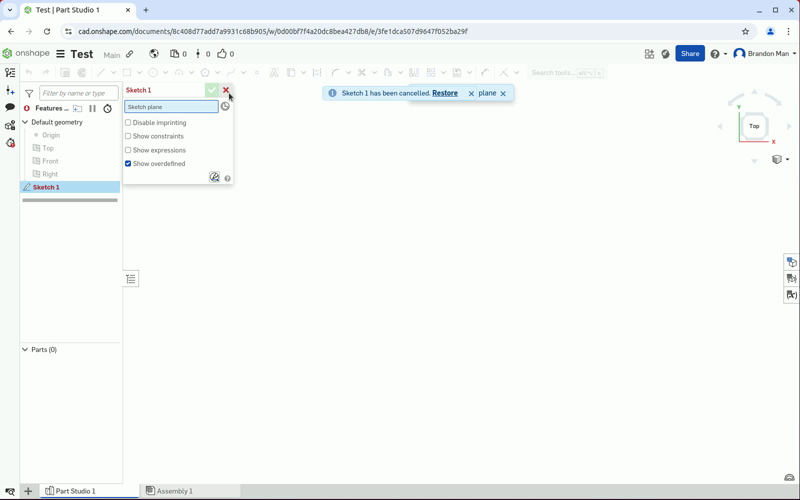
mouse_move(73, 150)
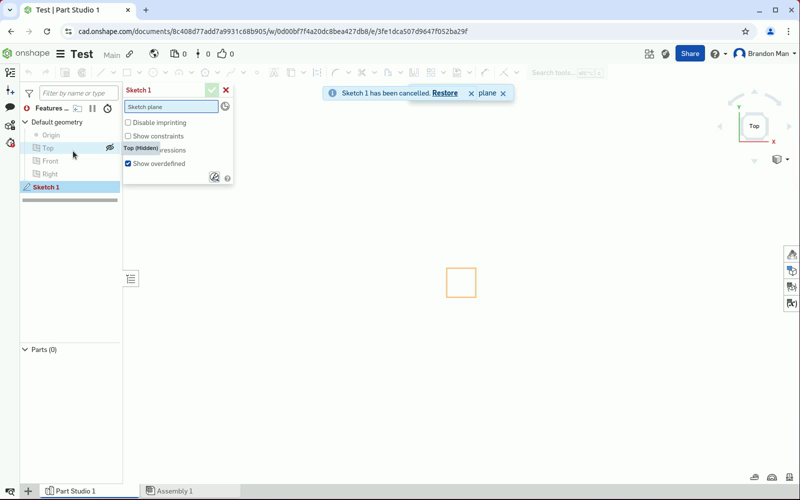
click(73, 150)
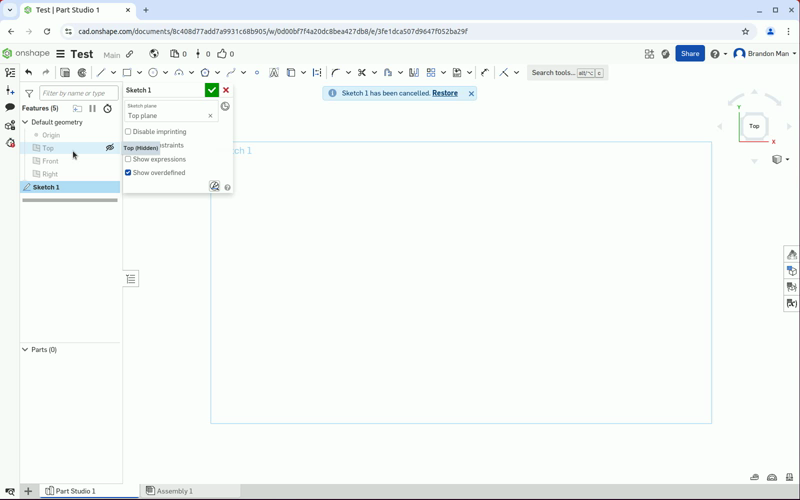
mouse_move(73, 352)
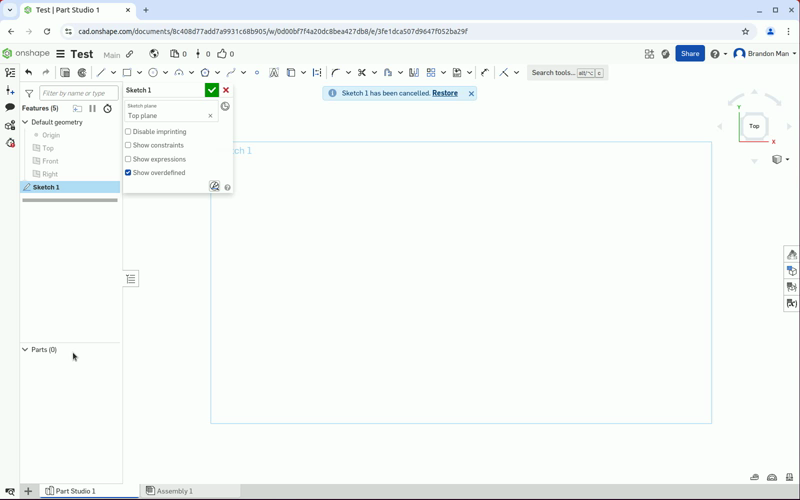
key(y)
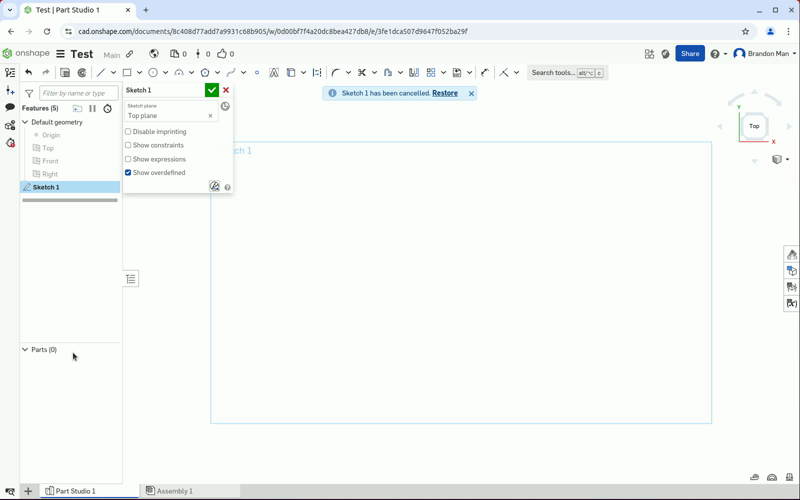
key(a)
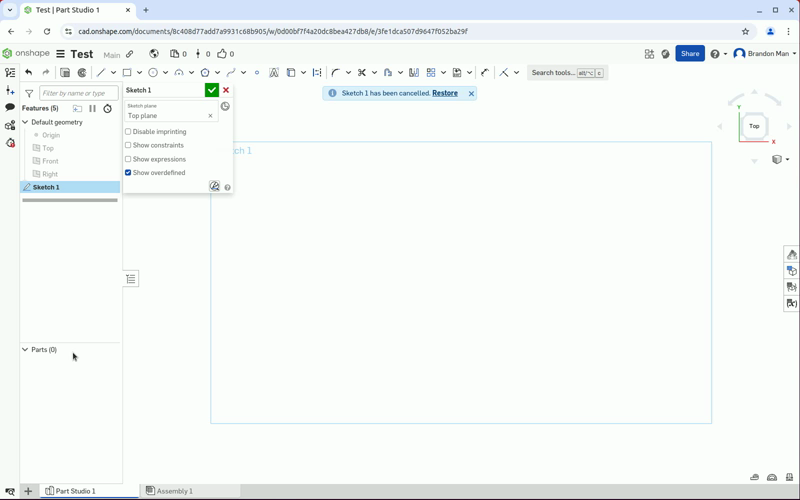
key_down(shift)
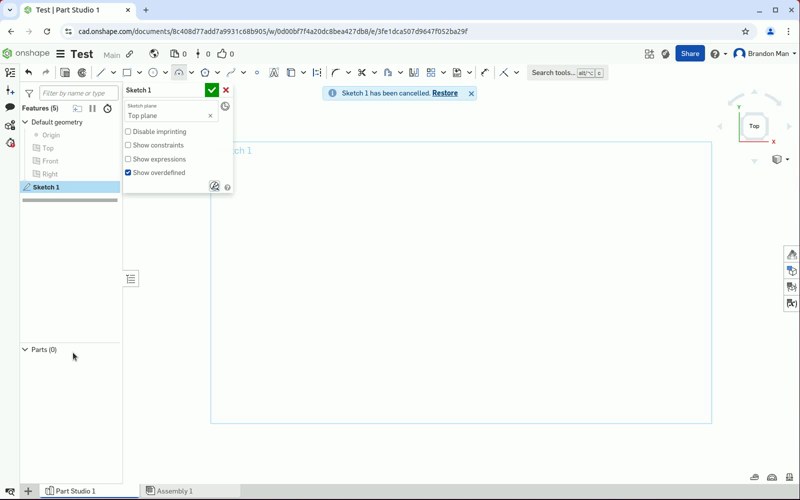
mouse_move(413, 262)
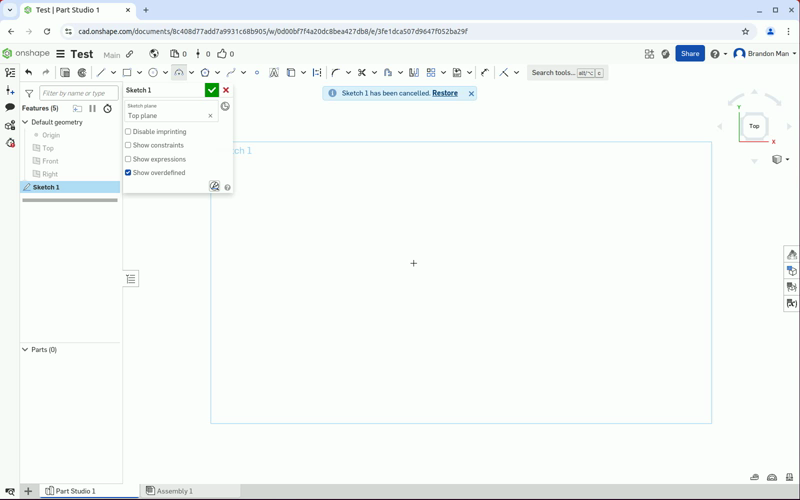
click(413, 262)
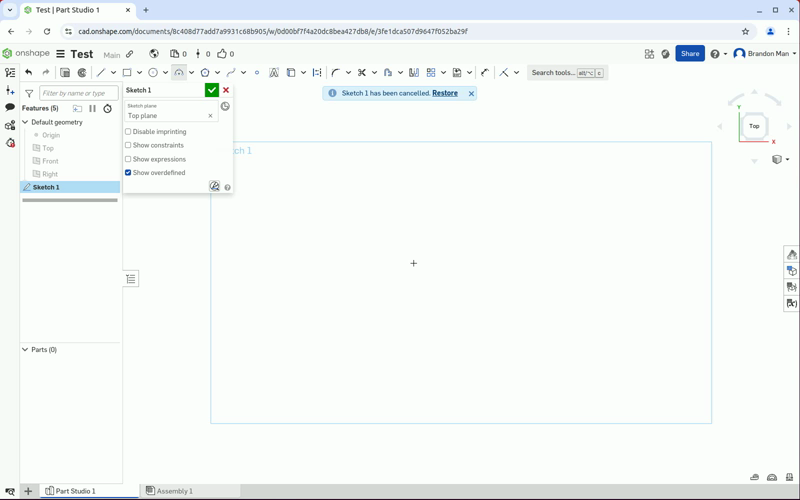
key_up(shift)
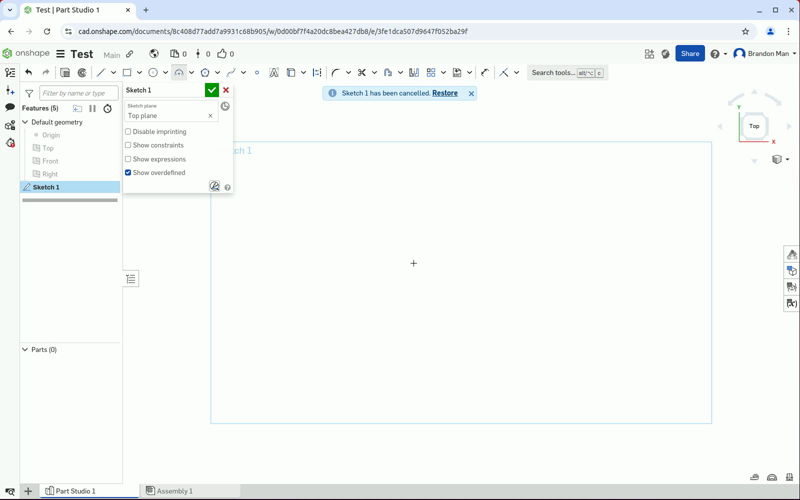
key_down(shift)
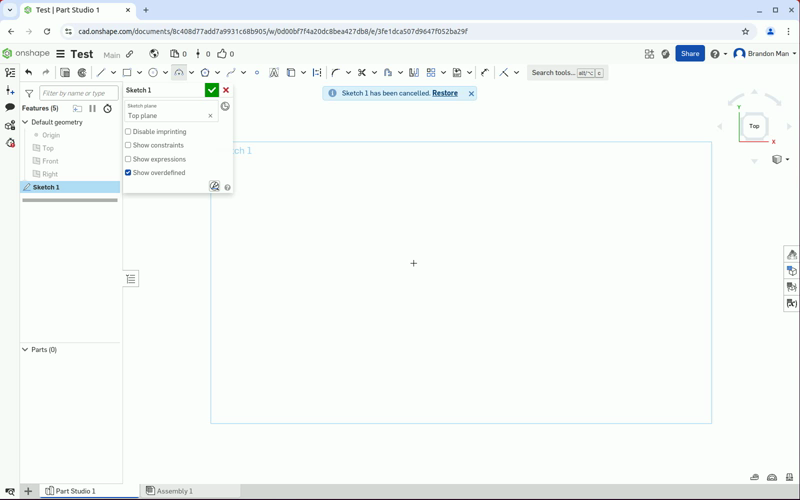
mouse_move(507, 262)
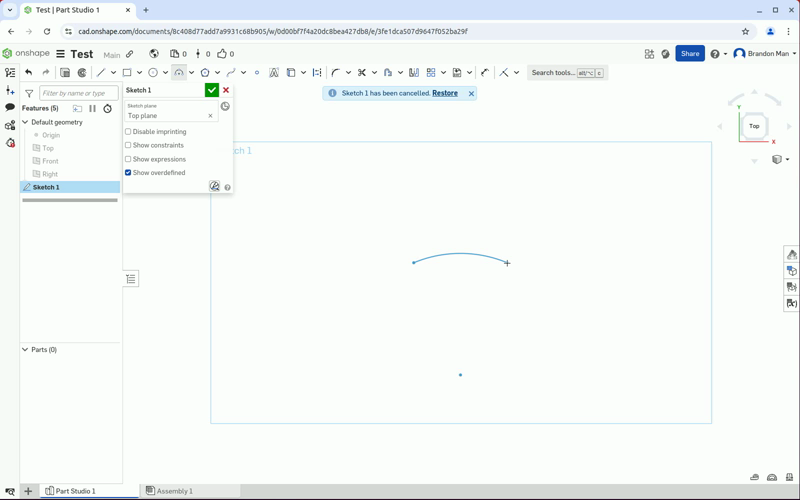
click(507, 262)
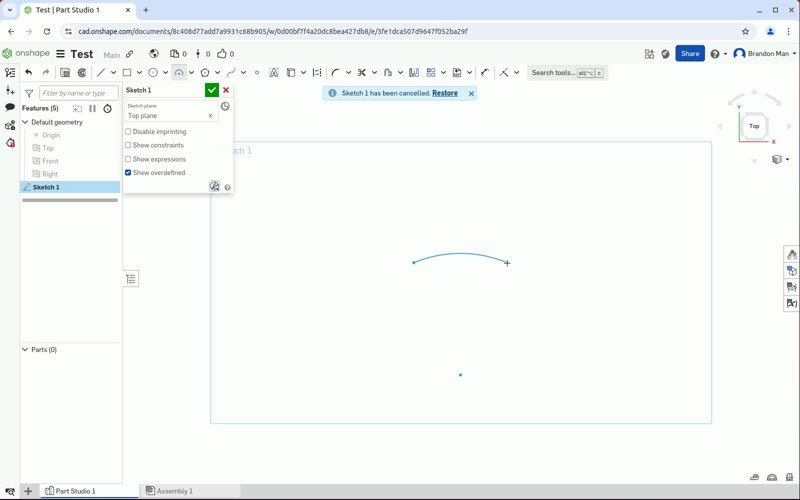
mouse_move(460, 333)
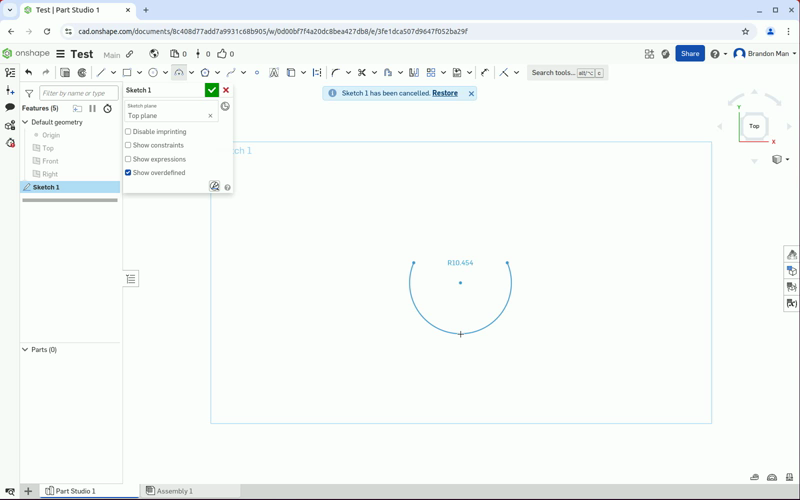
click(460, 333)
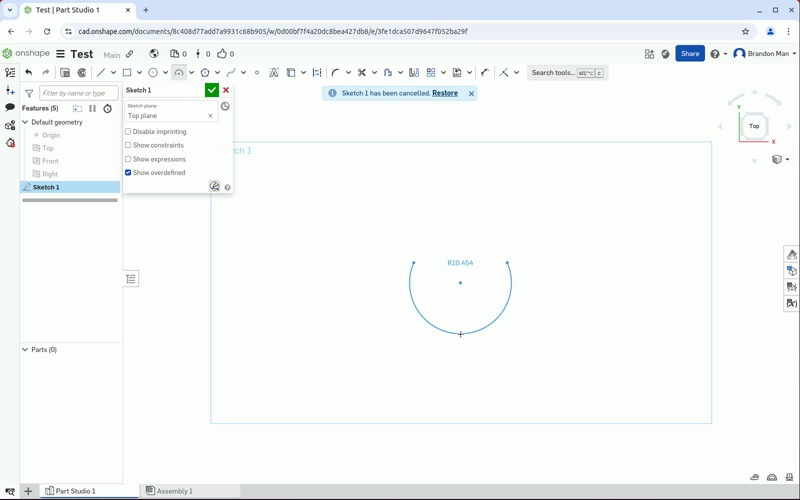
key_up(shift)
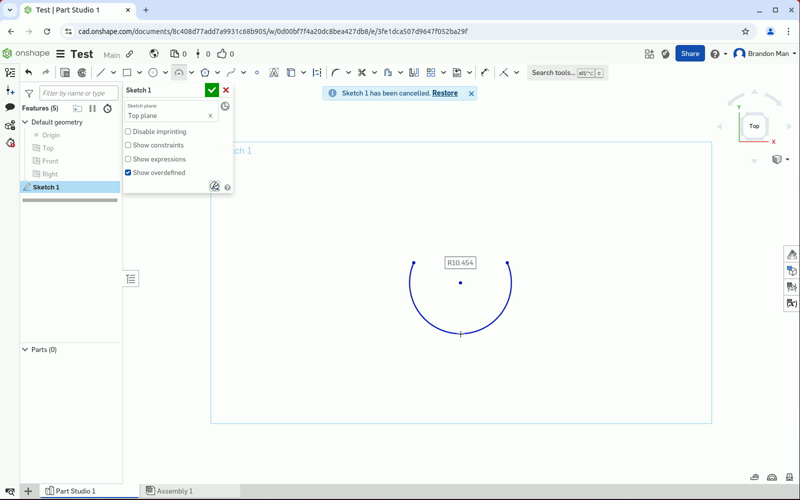
key(esc)
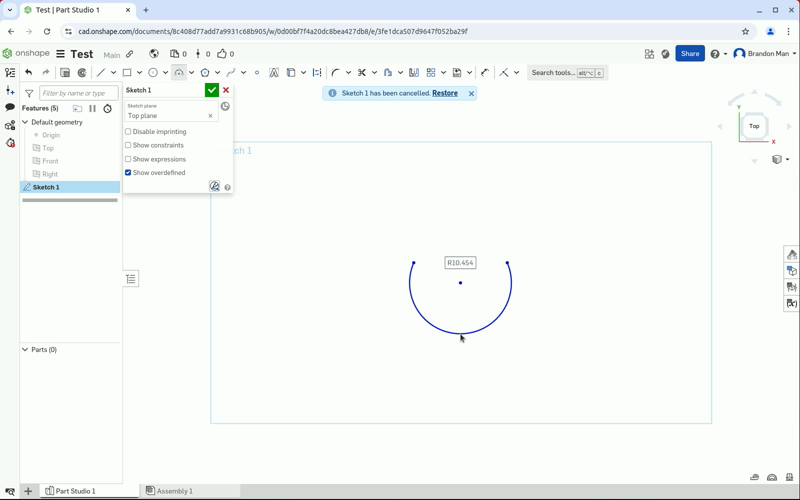
key(l)
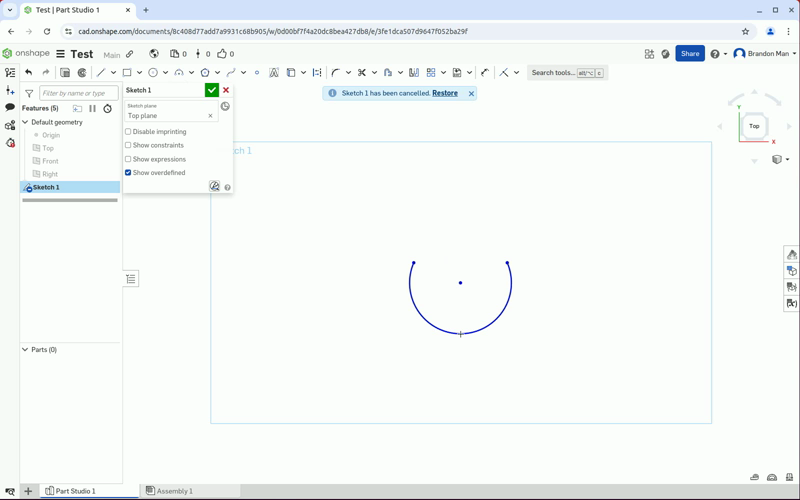
mouse_move(507, 262)
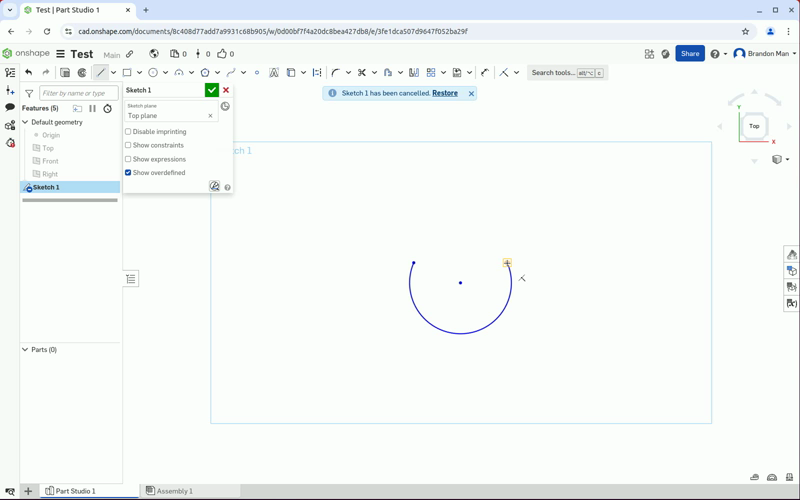
click(507, 262)
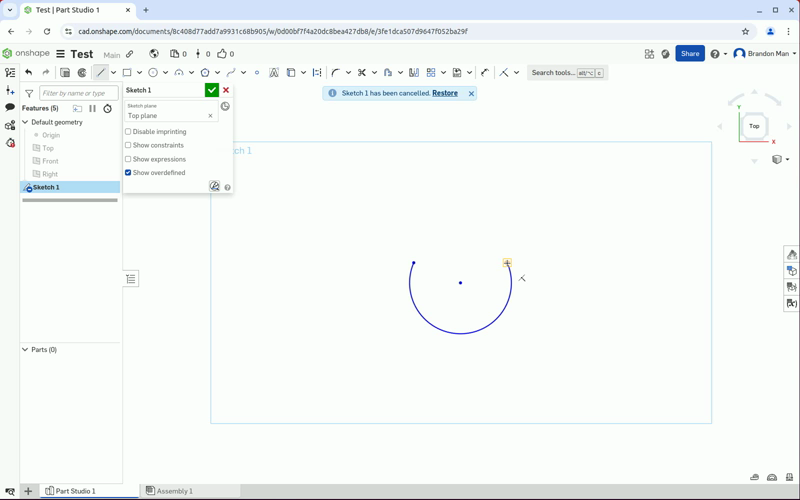
key_down(shift)
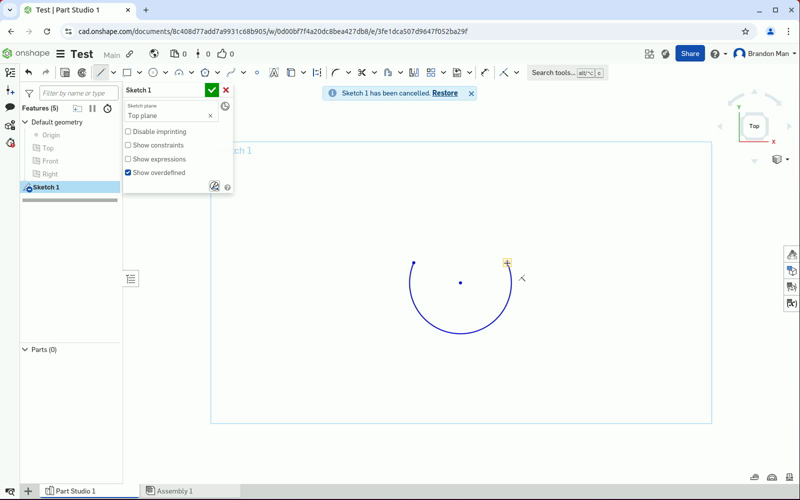
mouse_move(537, 262)
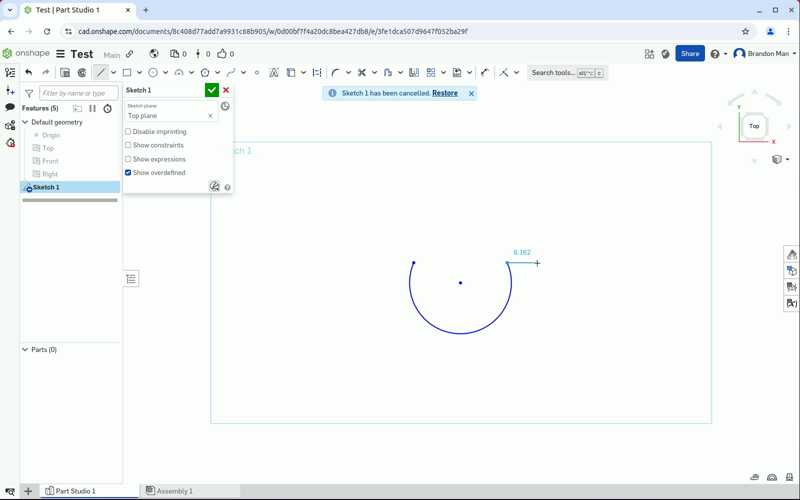
mouse_move(504, 257)
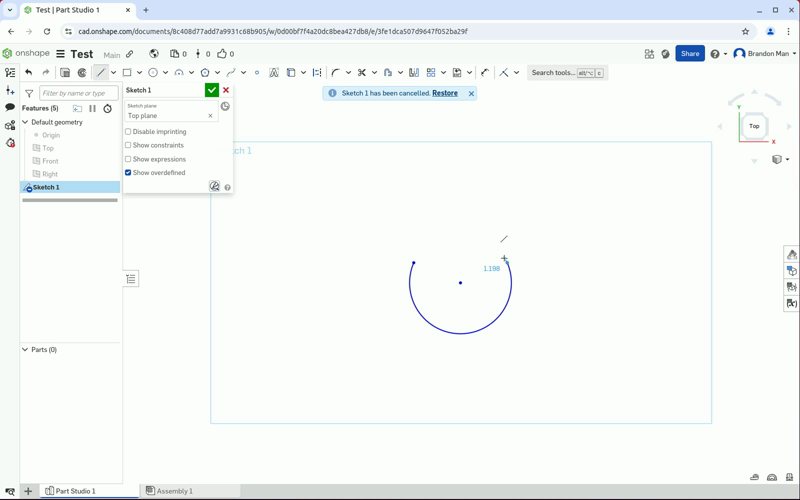
scroll(6)
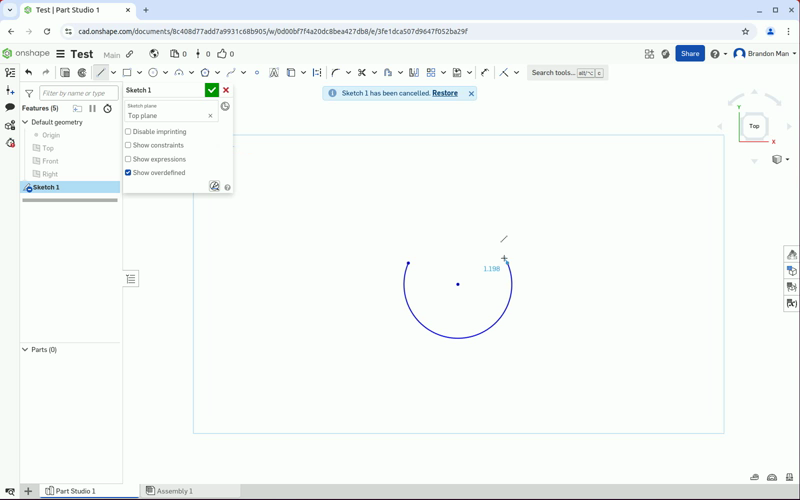
scroll(6)
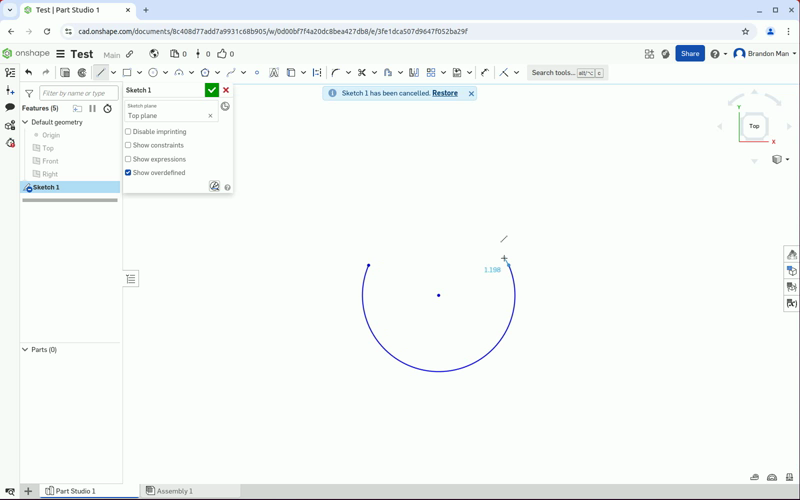
scroll(6)
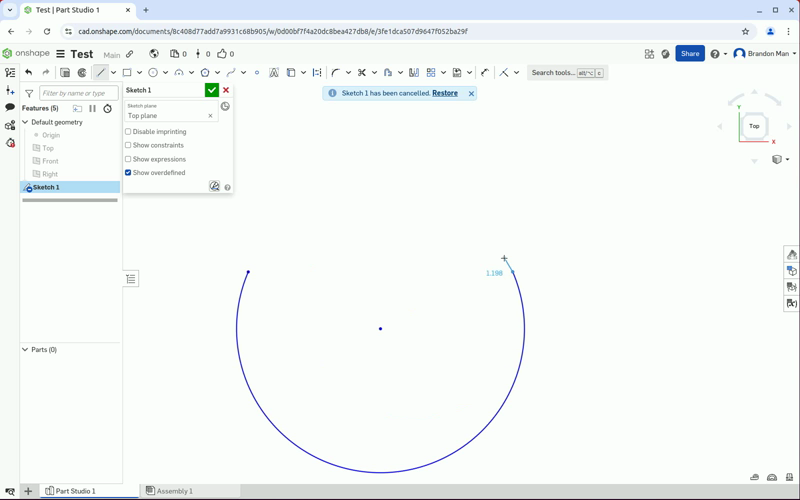
scroll(6)
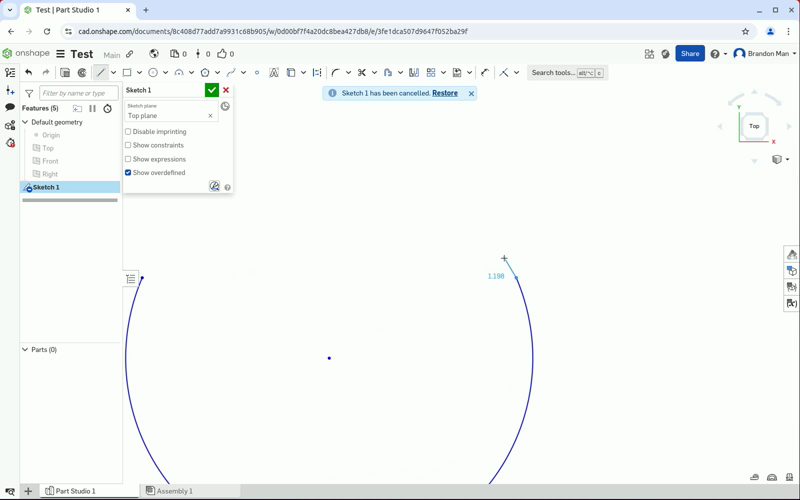
scroll(6)
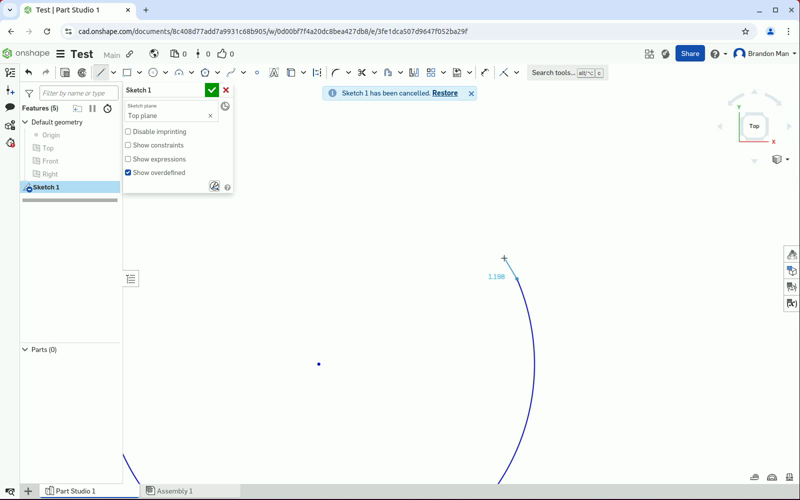
scroll(6)
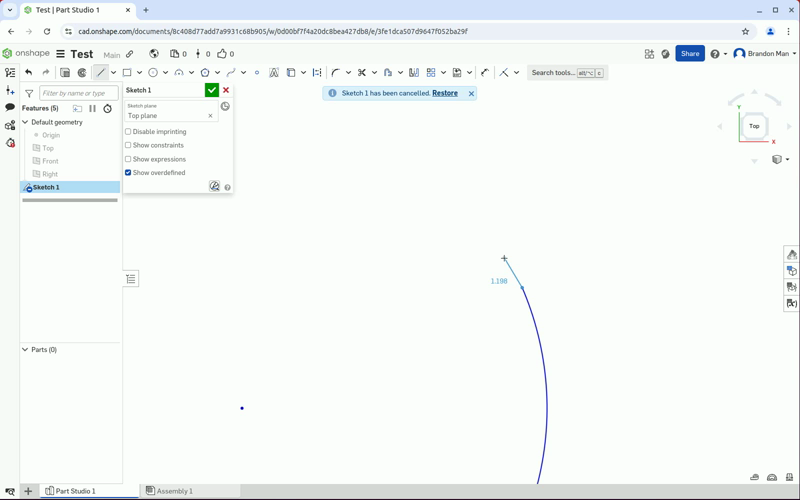
scroll(6)
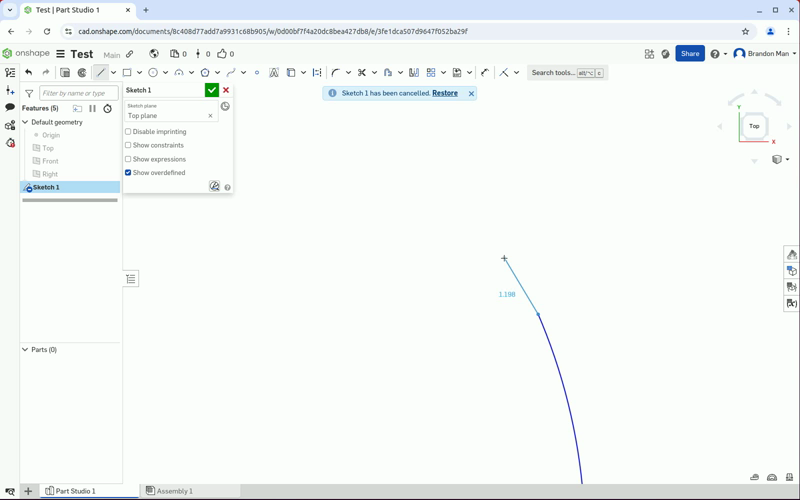
click(504, 257)
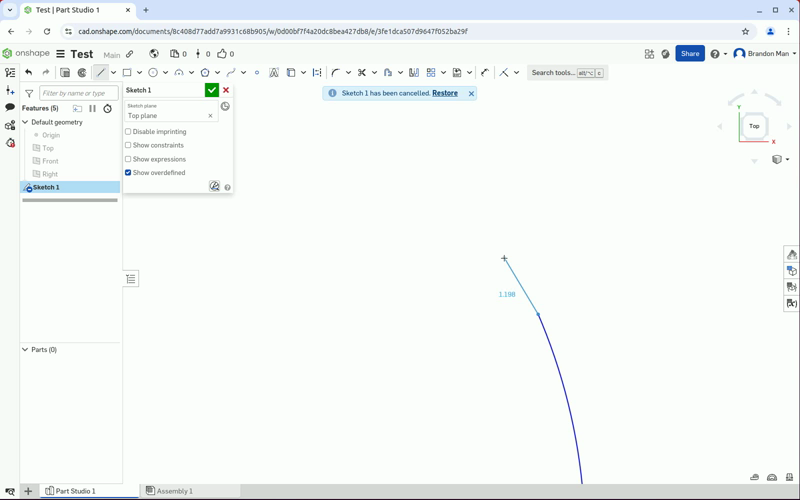
scroll(-6)
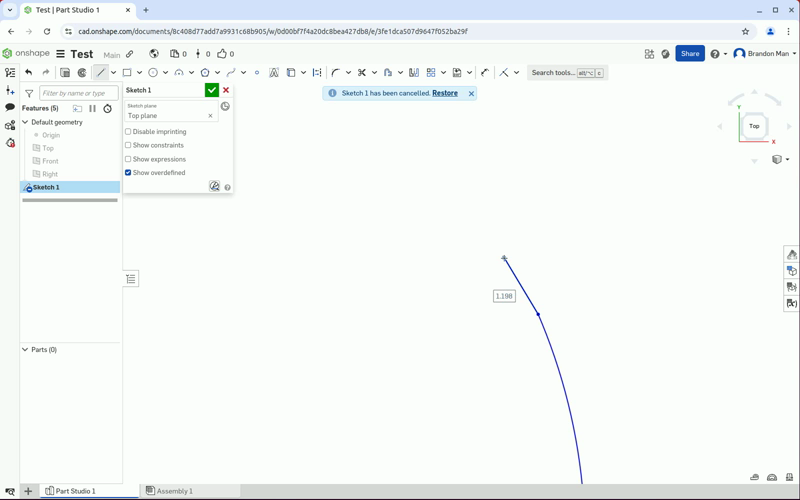
scroll(-6)
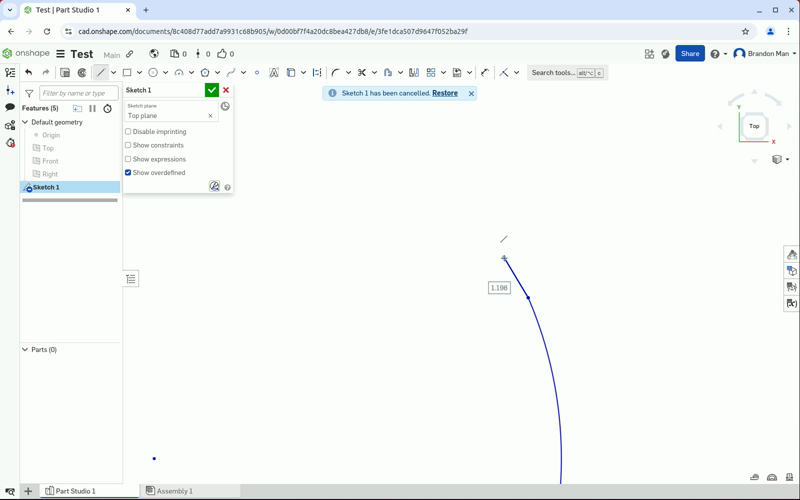
scroll(-6)
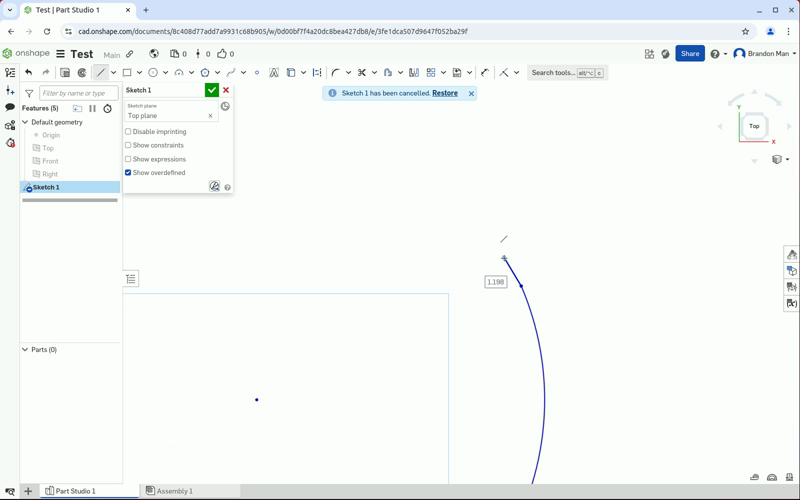
scroll(-6)
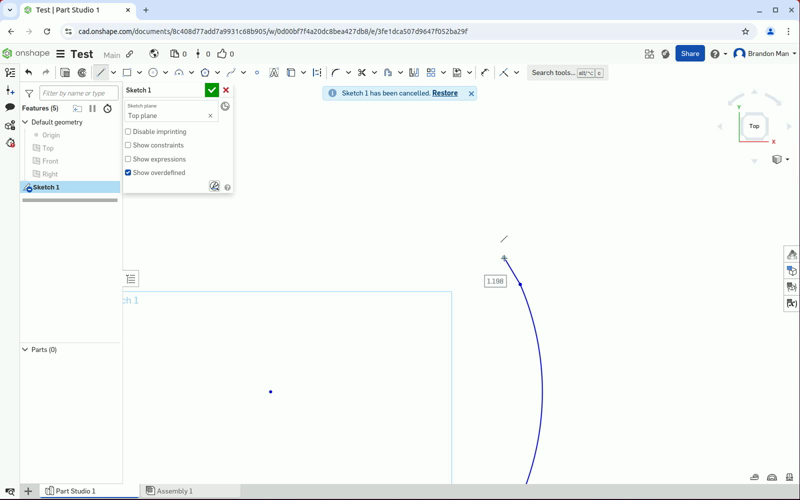
scroll(-6)
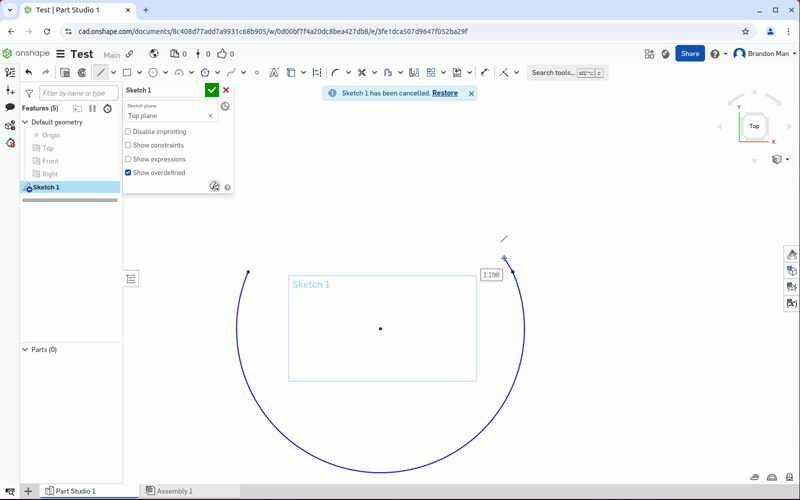
scroll(-6)
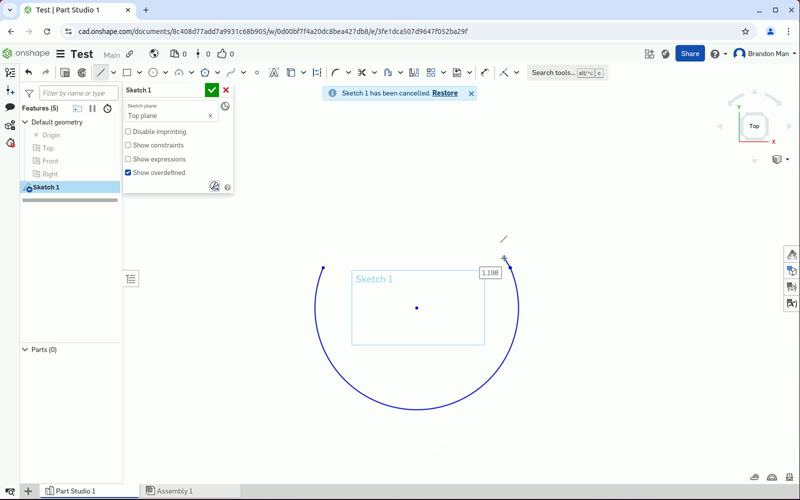
scroll(-6)
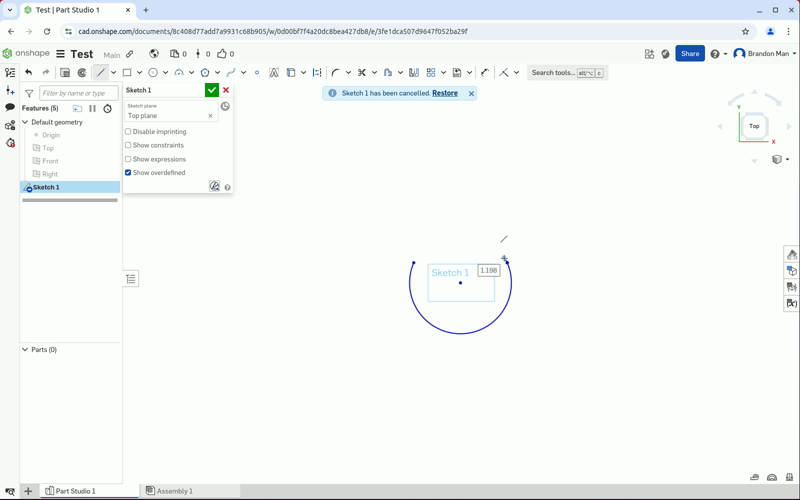
key_up(shift)
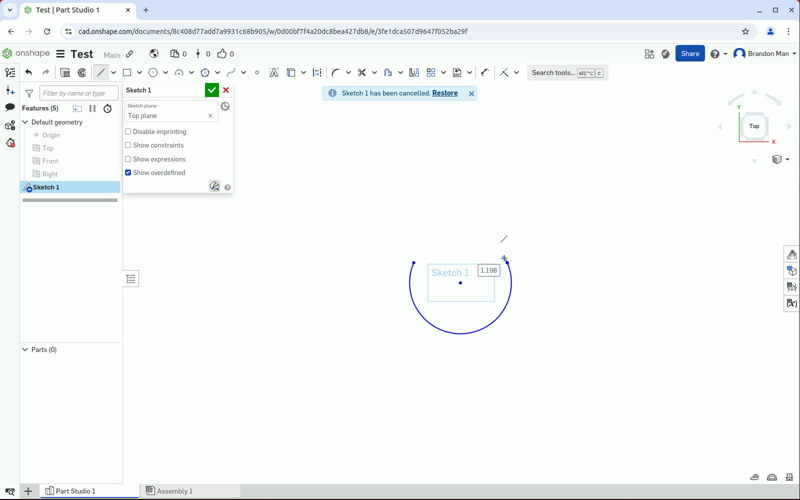
key(esc)
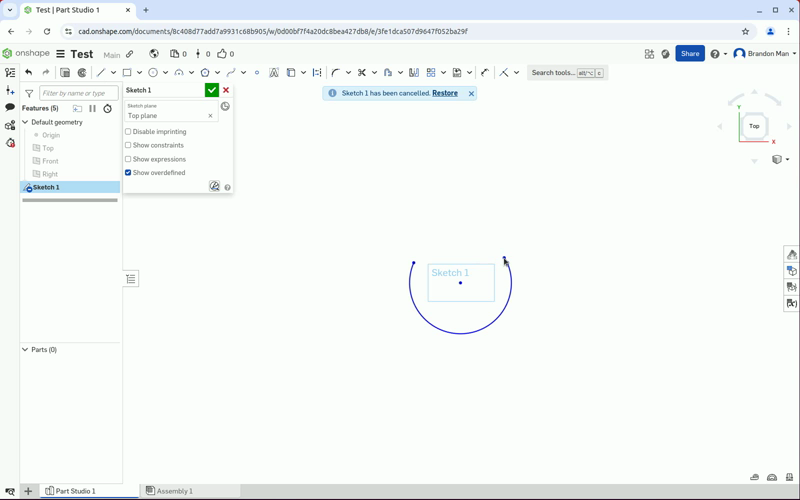
key(a)
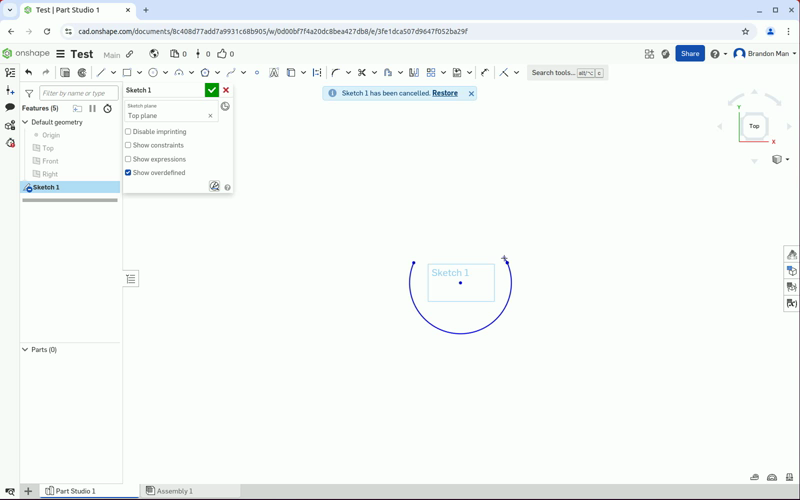
mouse_move(504, 257)
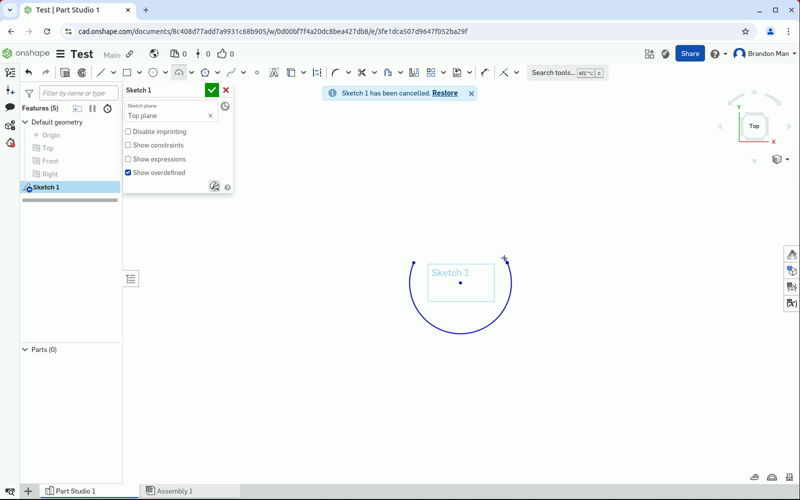
click(504, 257)
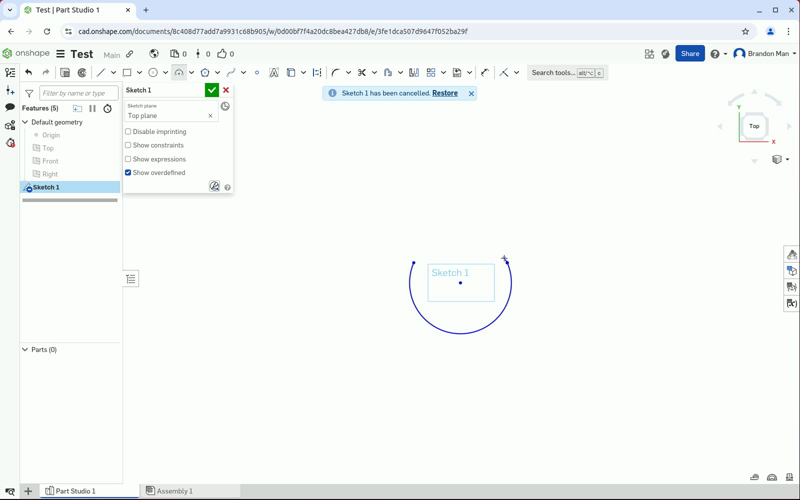
key_down(shift)
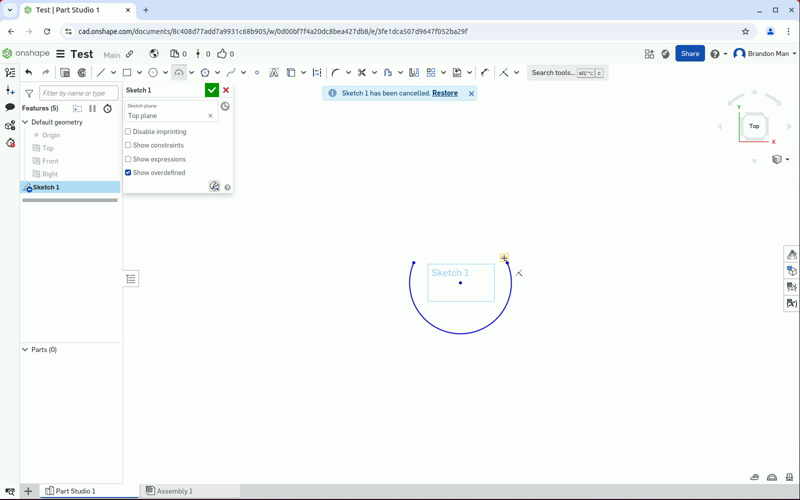
mouse_move(416, 257)
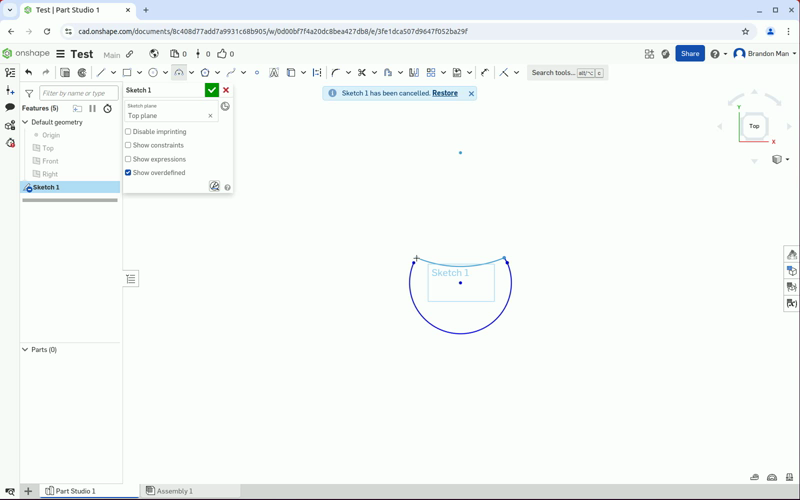
click(416, 257)
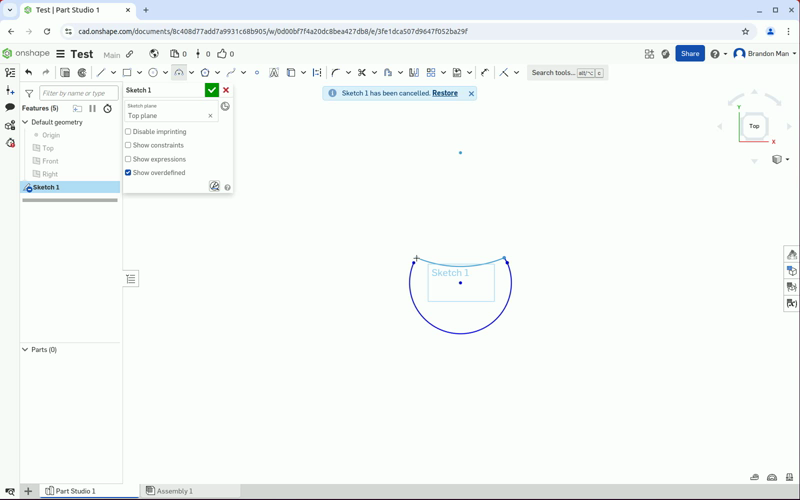
mouse_move(460, 232)
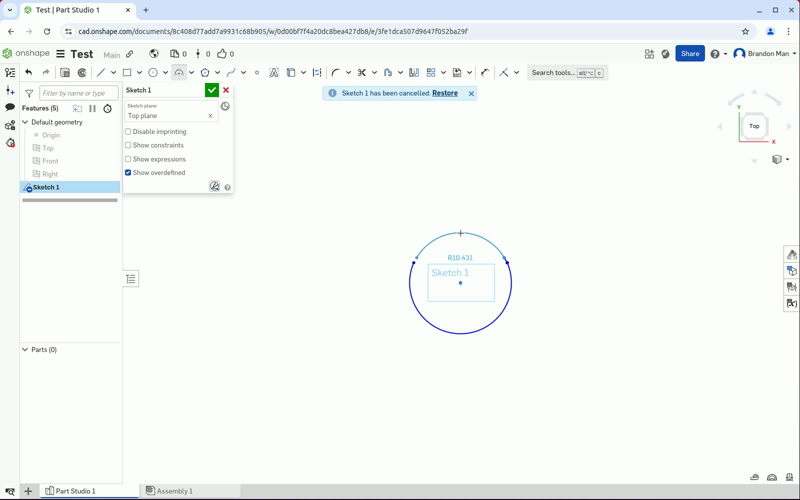
click(460, 232)
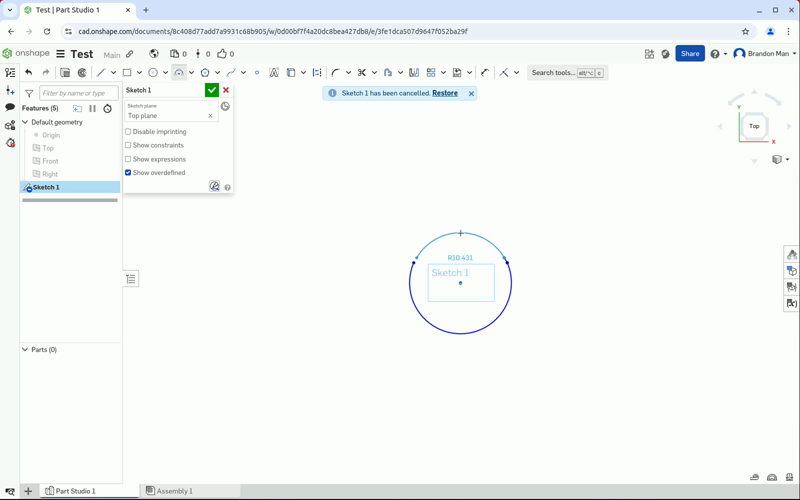
key_up(shift)
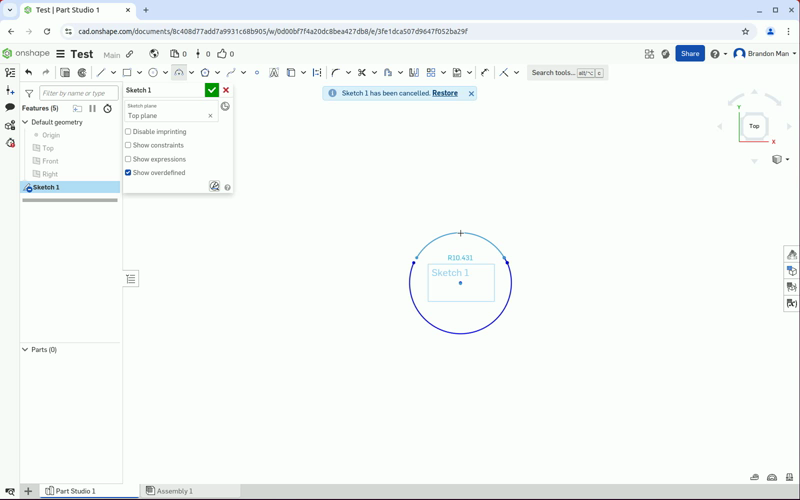
key(esc)
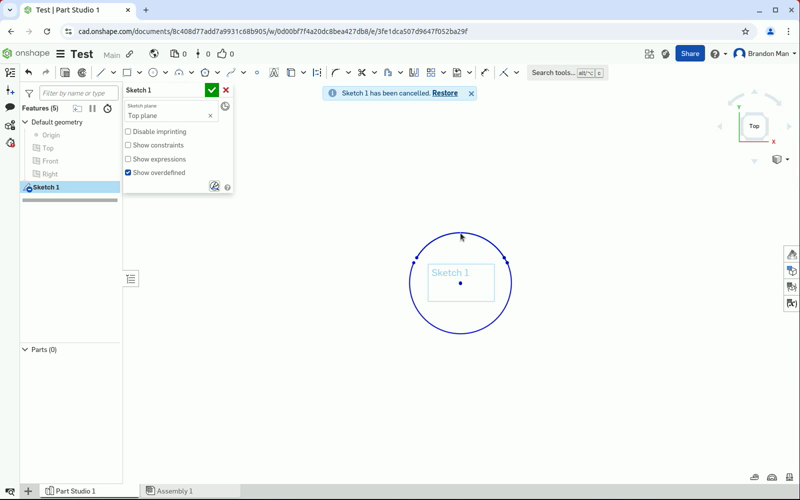
key(l)
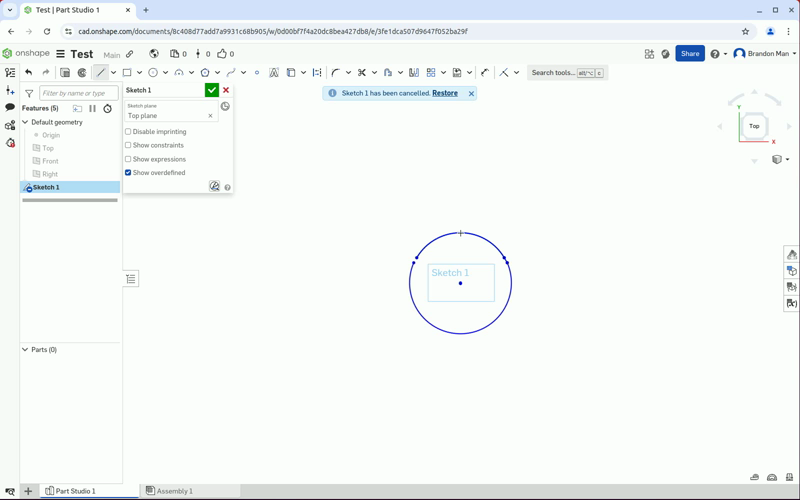
mouse_move(416, 257)
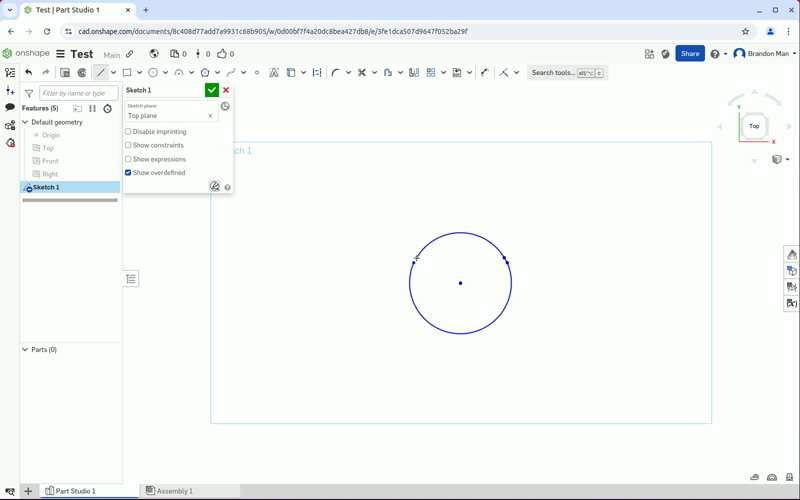
click(416, 257)
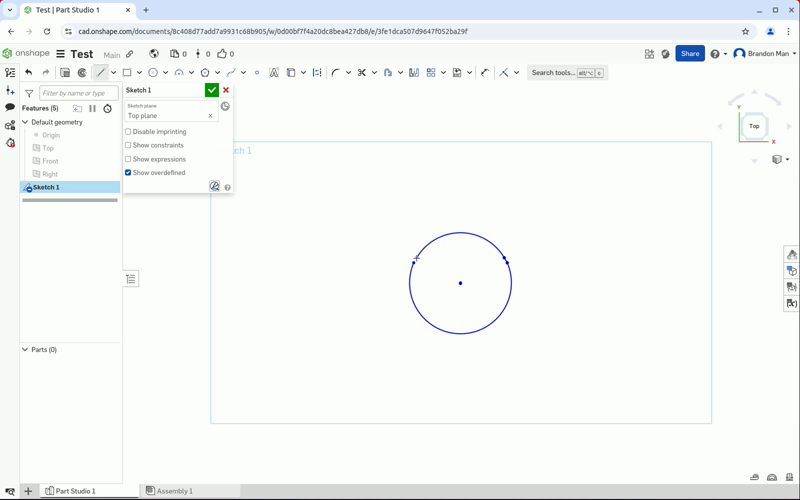
mouse_move(447, 257)
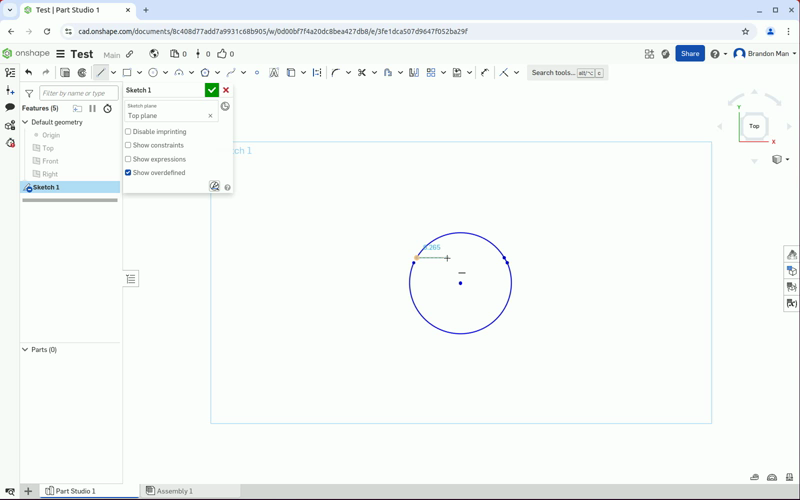
key_down(shift)
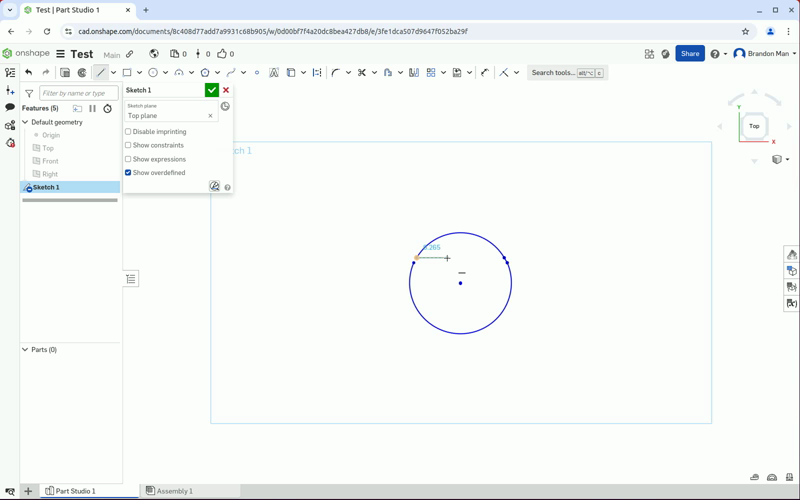
mouse_move(413, 262)
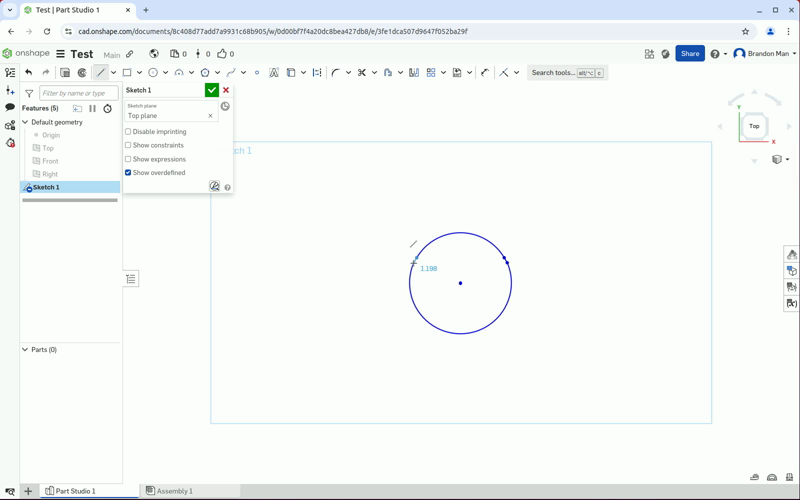
scroll(6)
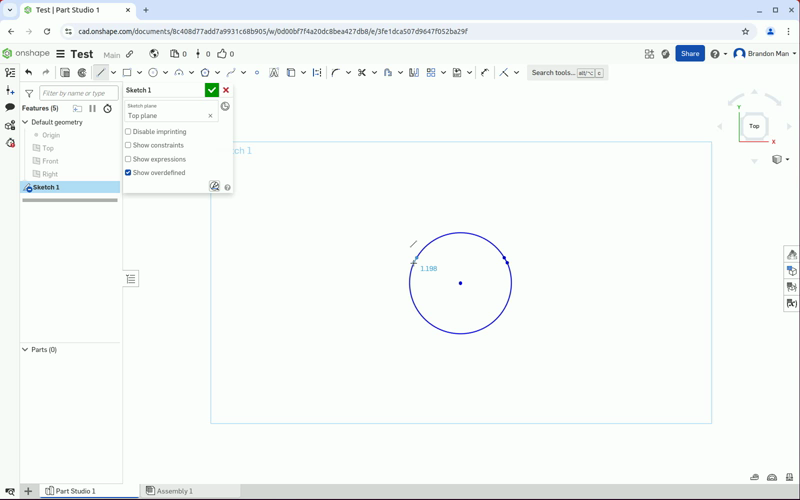
scroll(6)
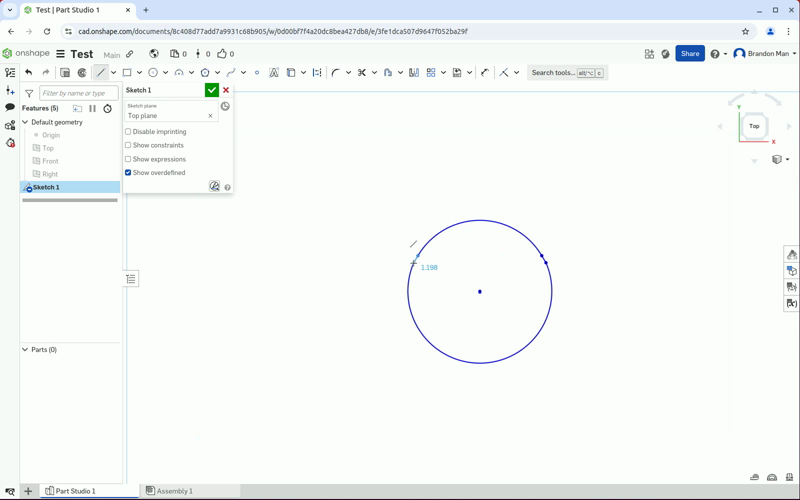
scroll(6)
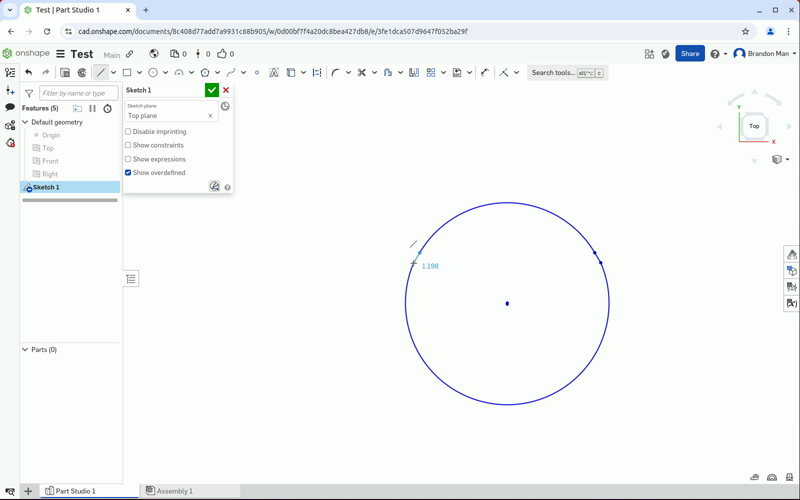
scroll(6)
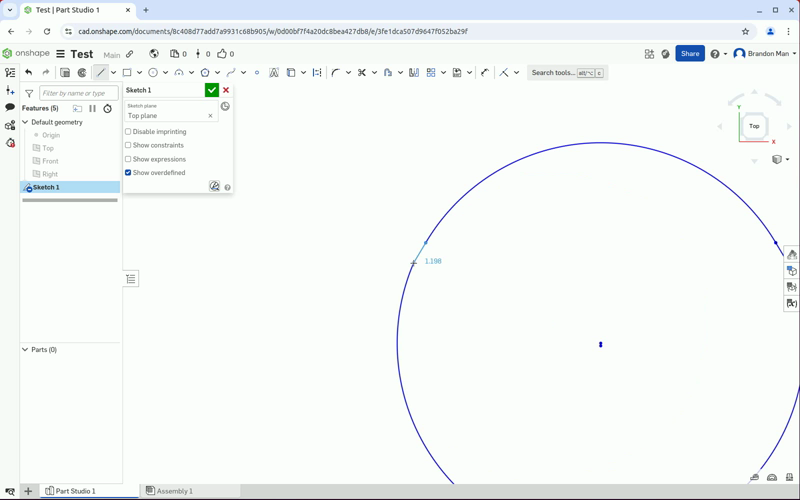
scroll(6)
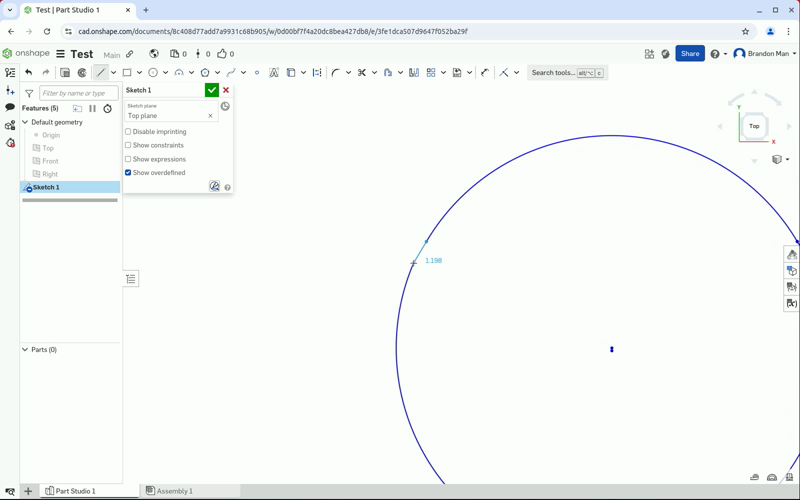
scroll(6)
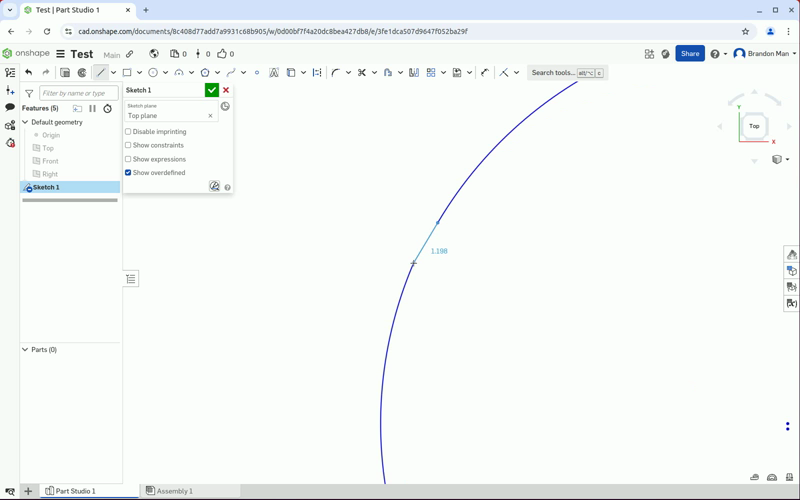
scroll(6)
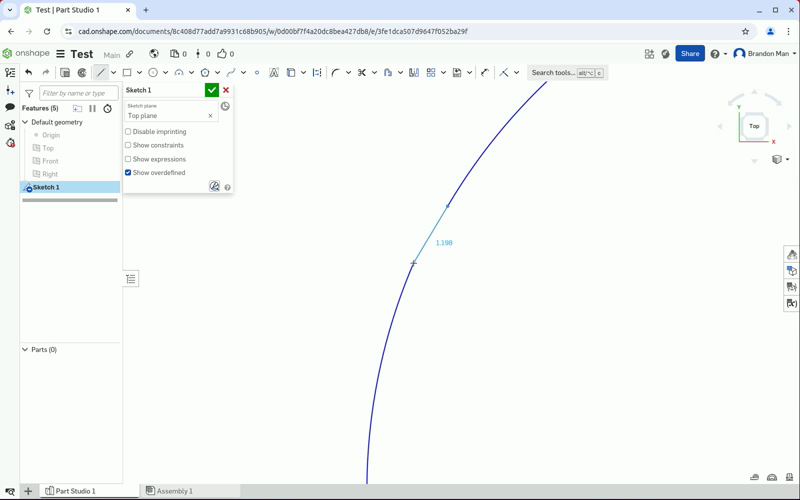
key_up(shift)
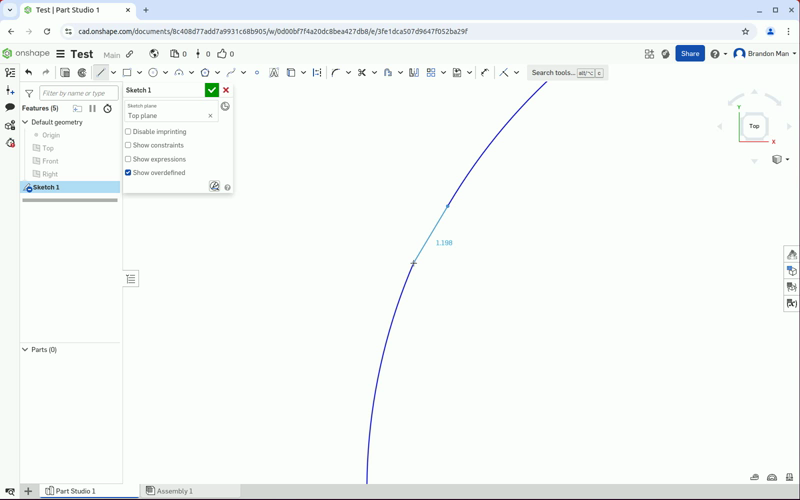
click(413, 262)
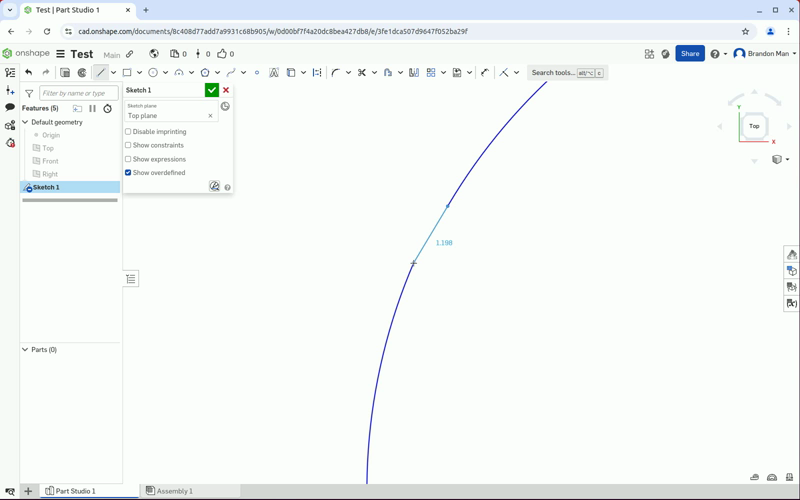
scroll(-6)
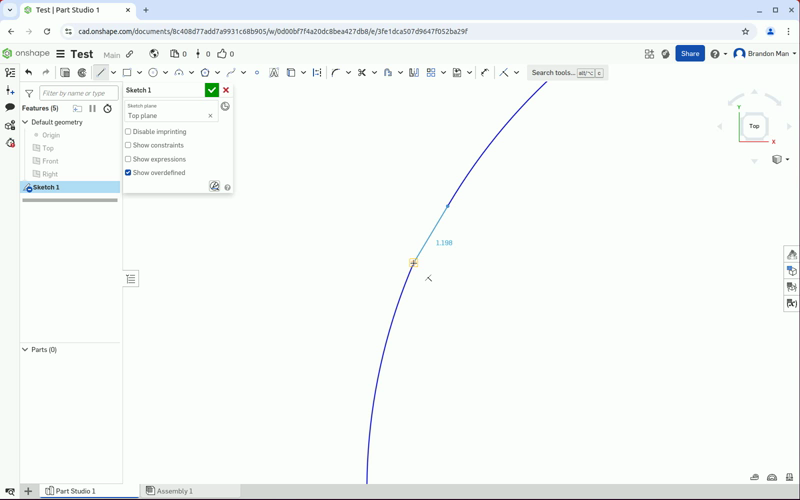
scroll(-6)
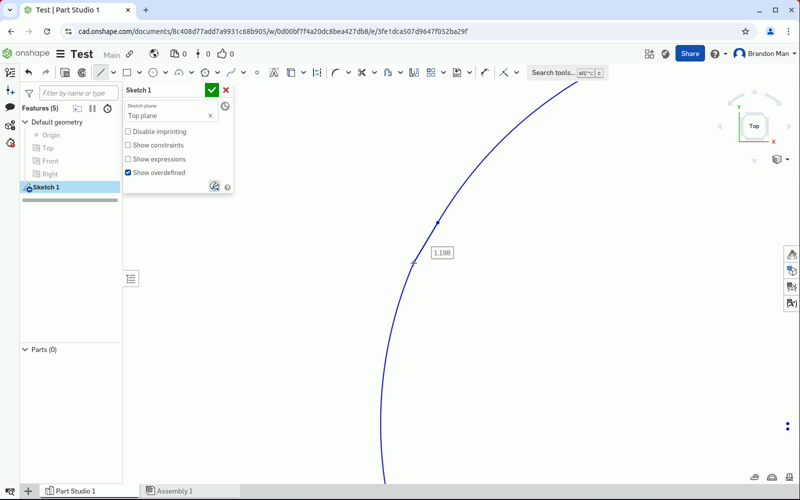
scroll(-6)
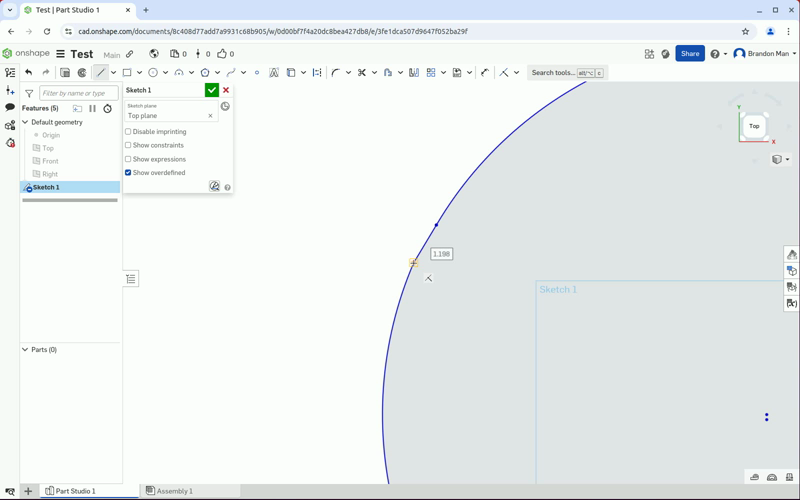
scroll(-6)
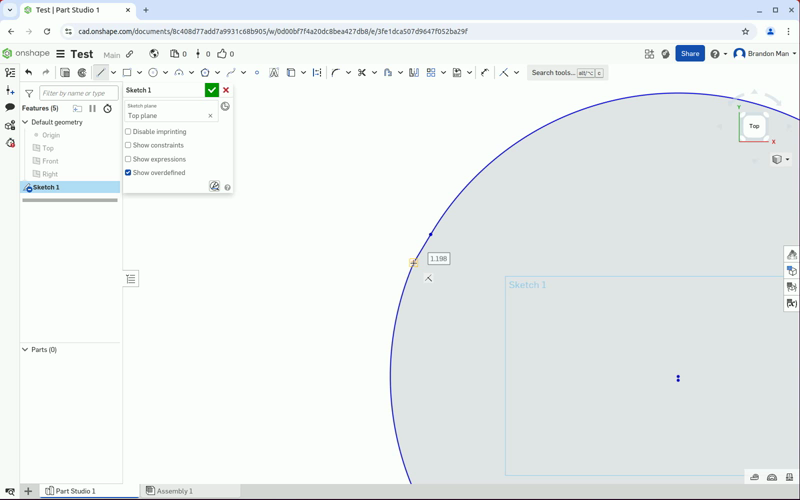
scroll(-6)
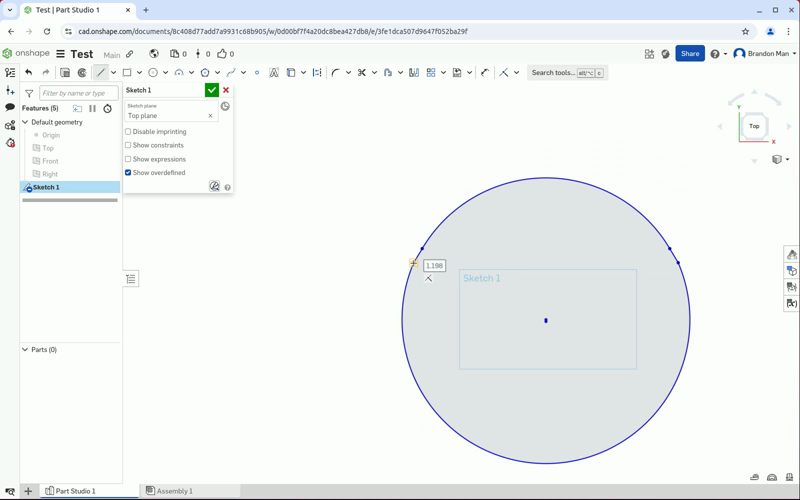
scroll(-6)
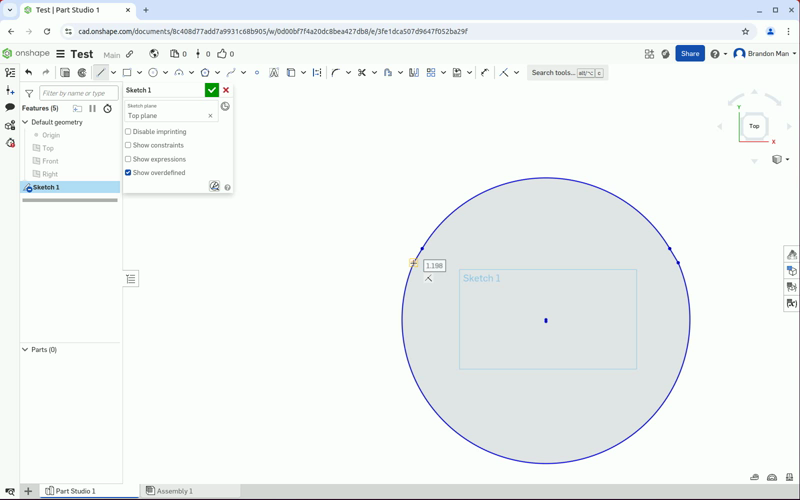
scroll(-6)
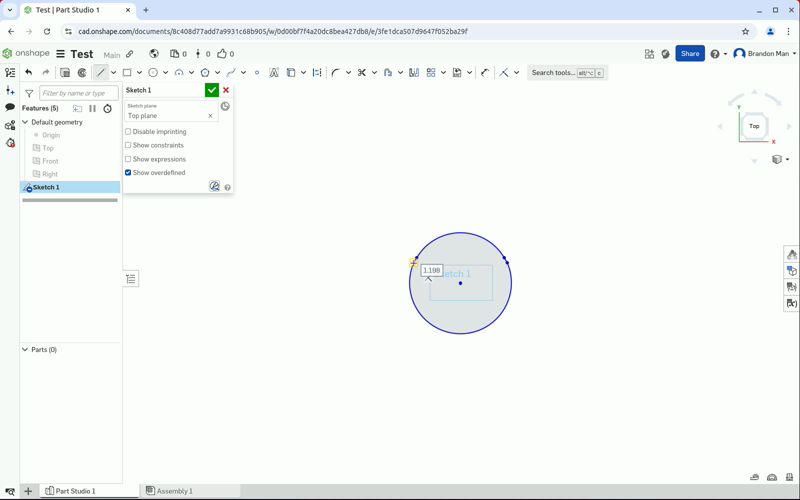
key(esc)
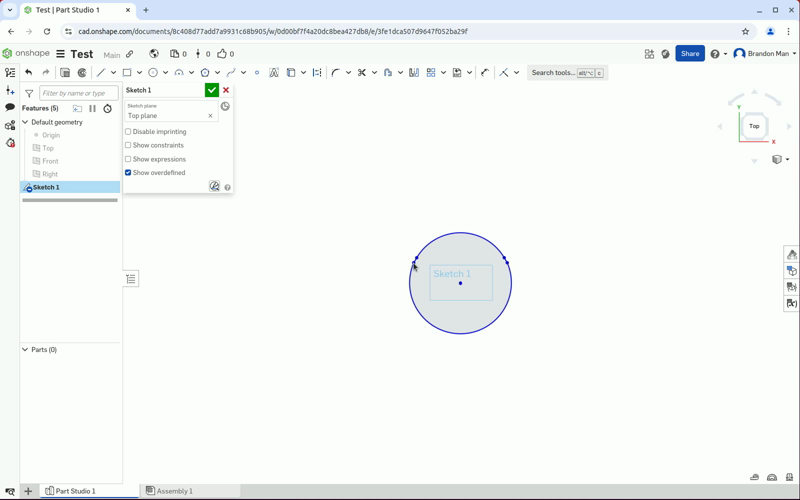
key(c)
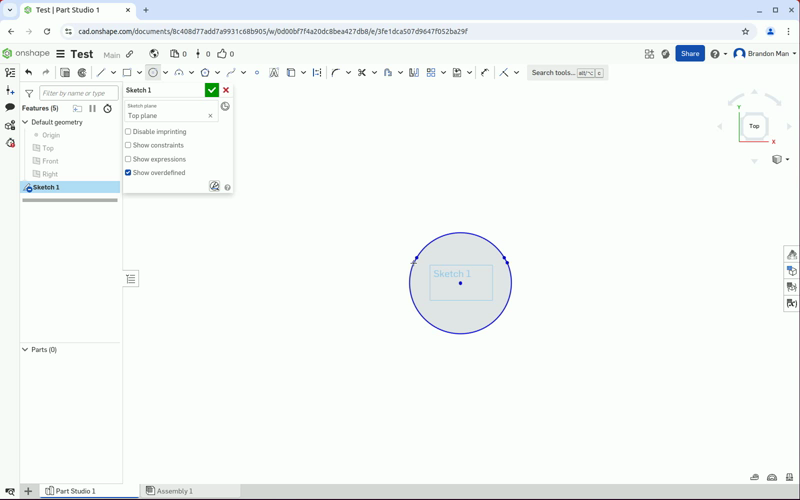
key_down(shift)
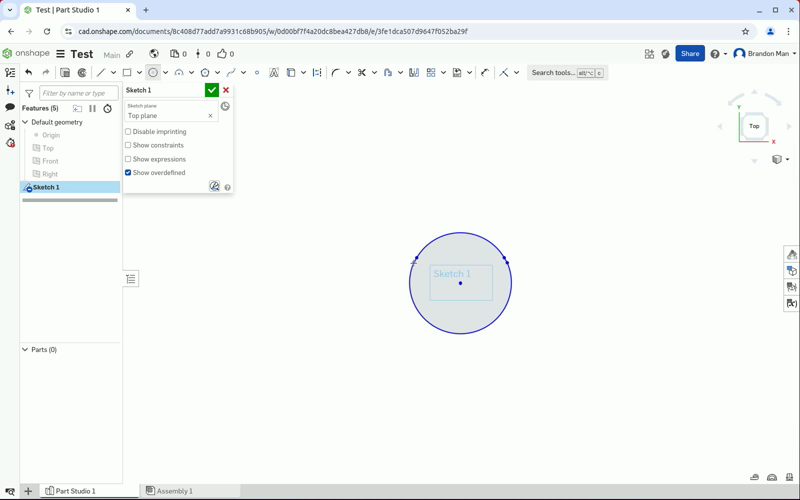
mouse_move(460, 283)
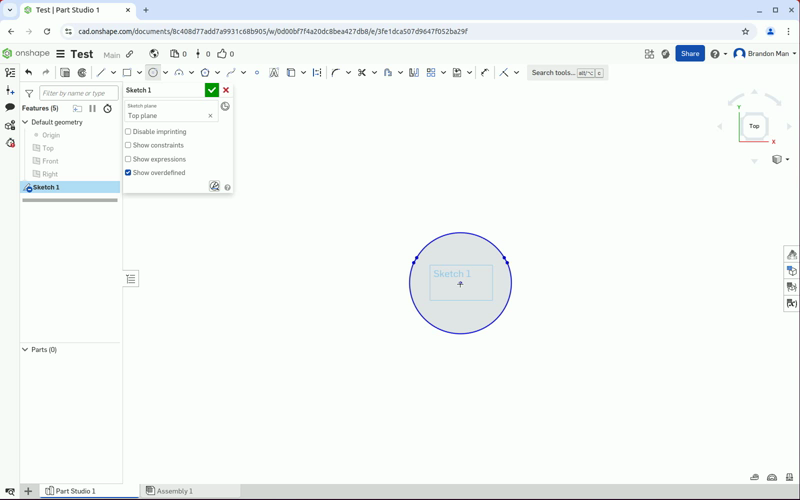
scroll(6)
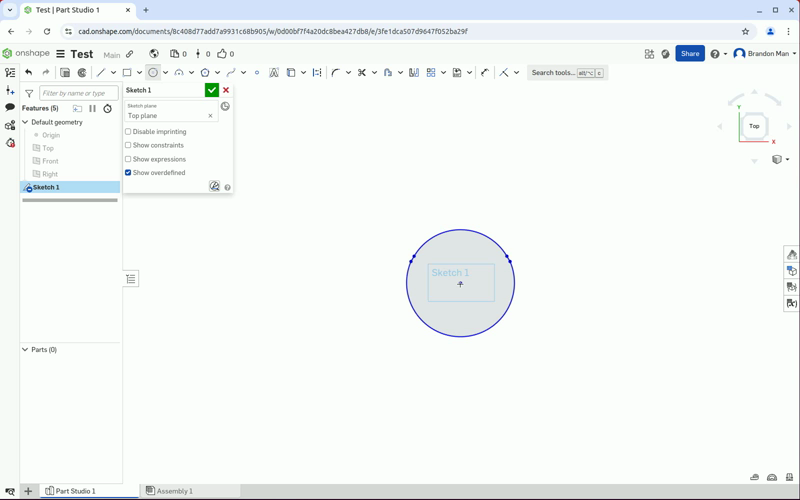
scroll(6)
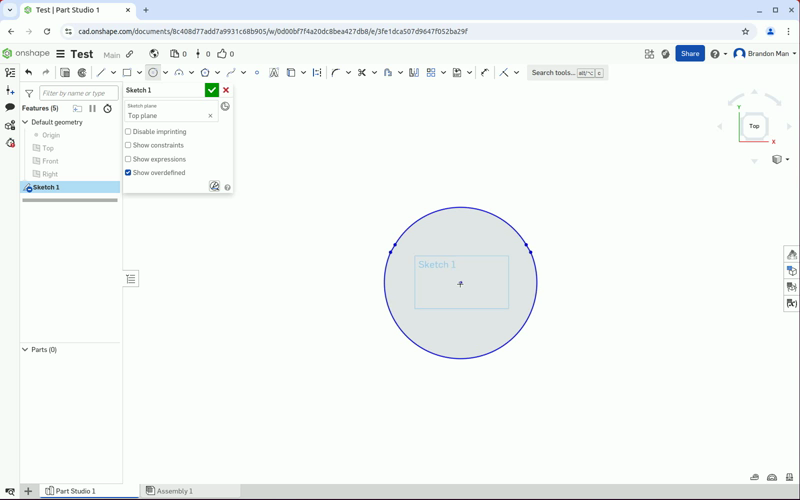
scroll(6)
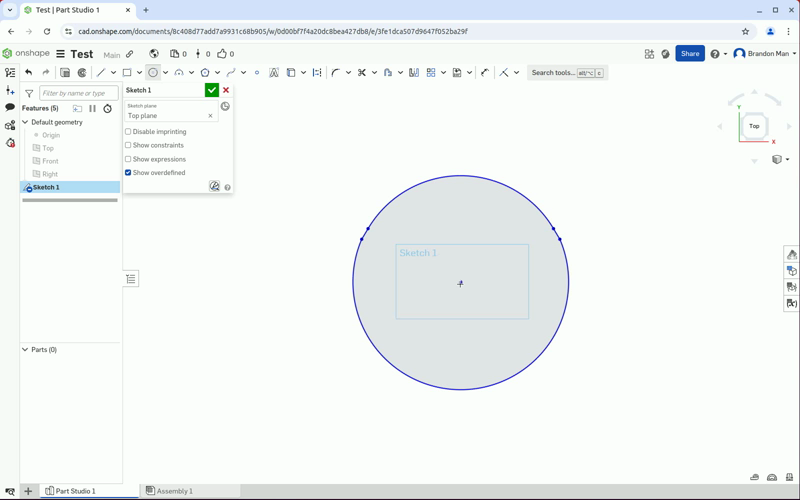
scroll(6)
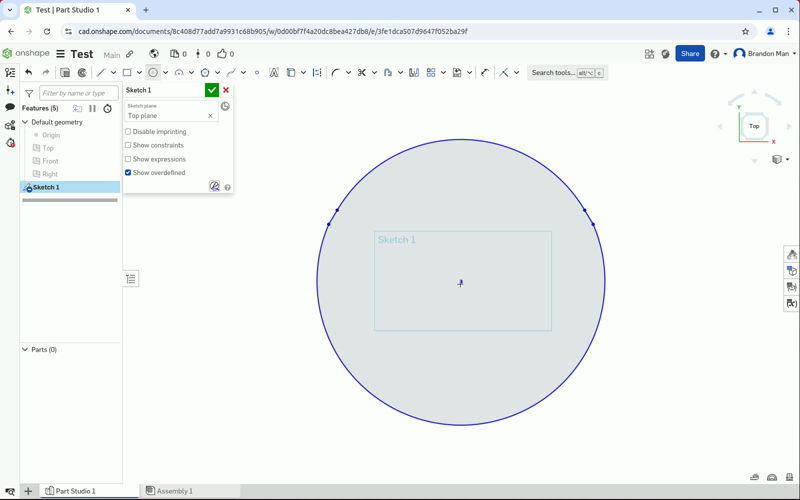
scroll(6)
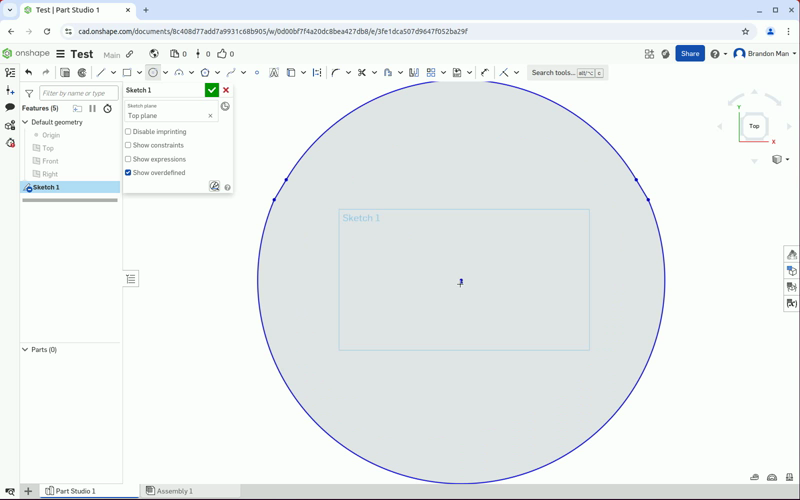
scroll(6)
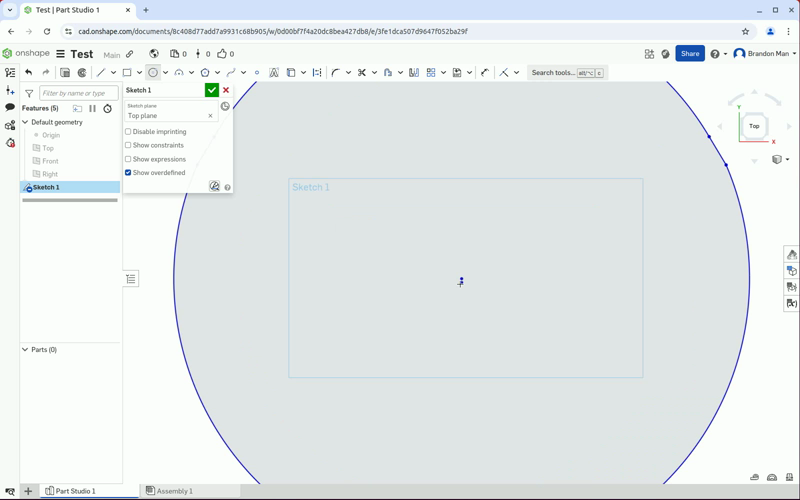
scroll(6)
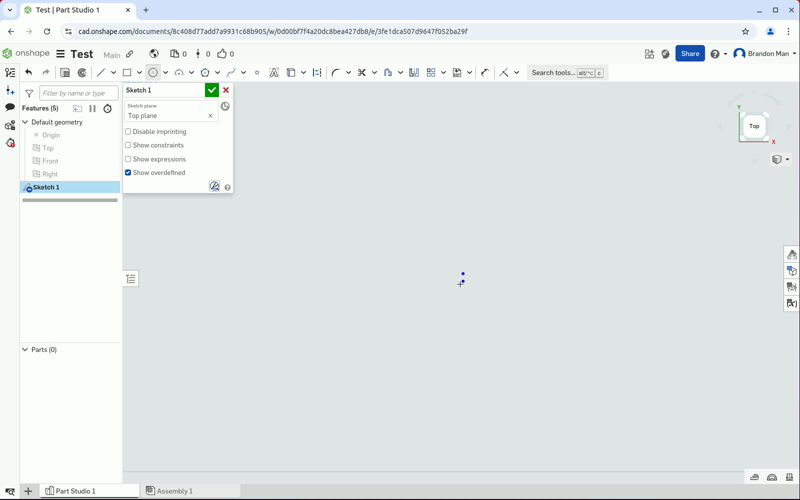
click(460, 283)
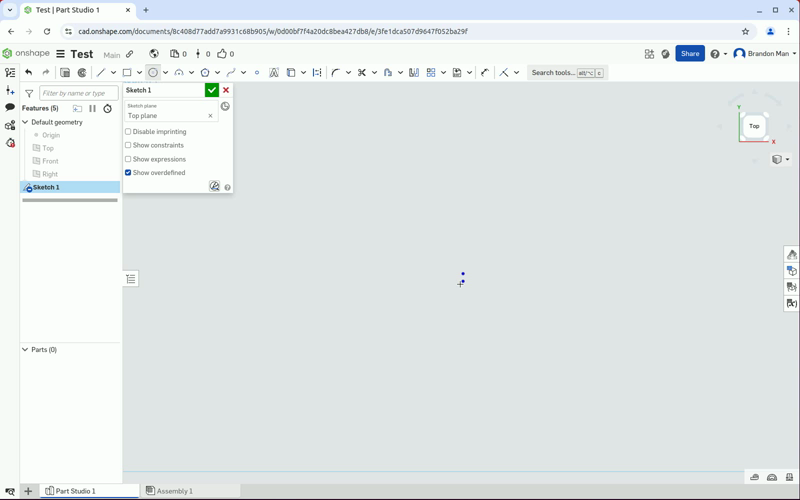
scroll(-6)
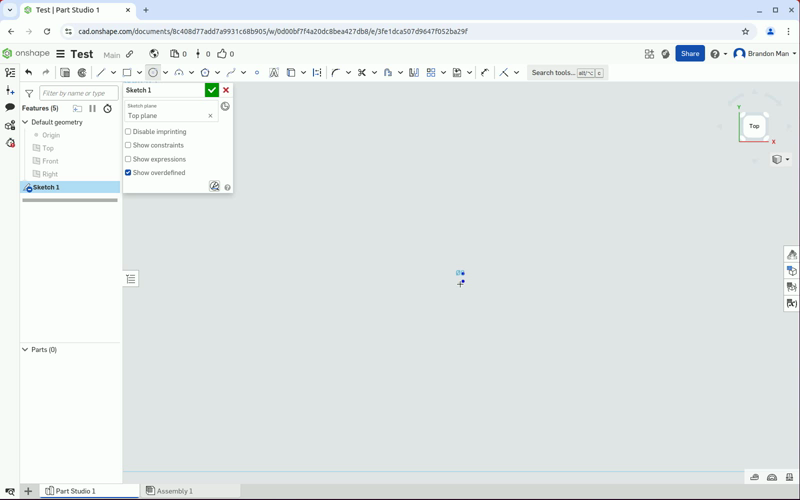
scroll(-6)
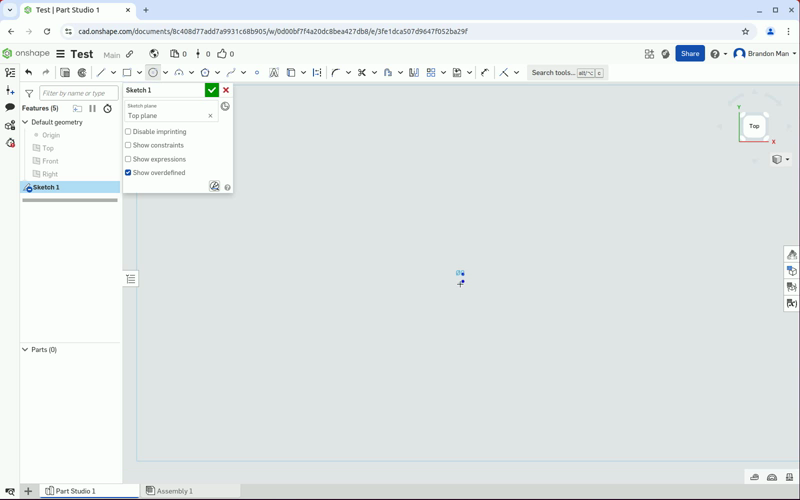
scroll(-6)
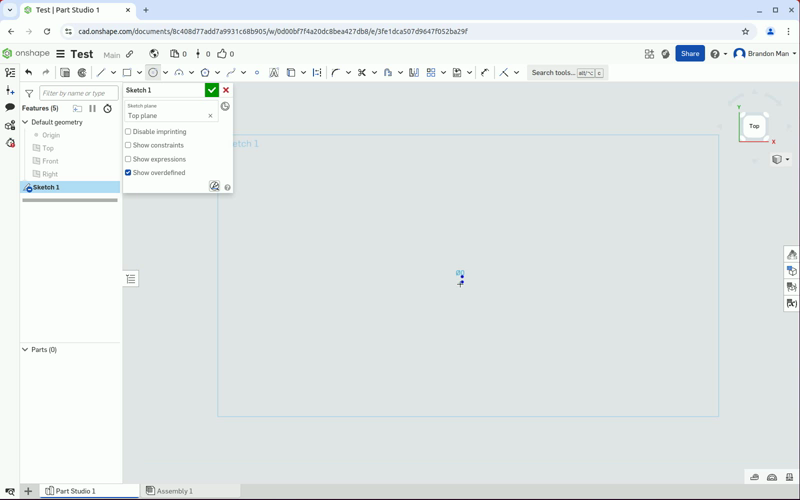
scroll(-6)
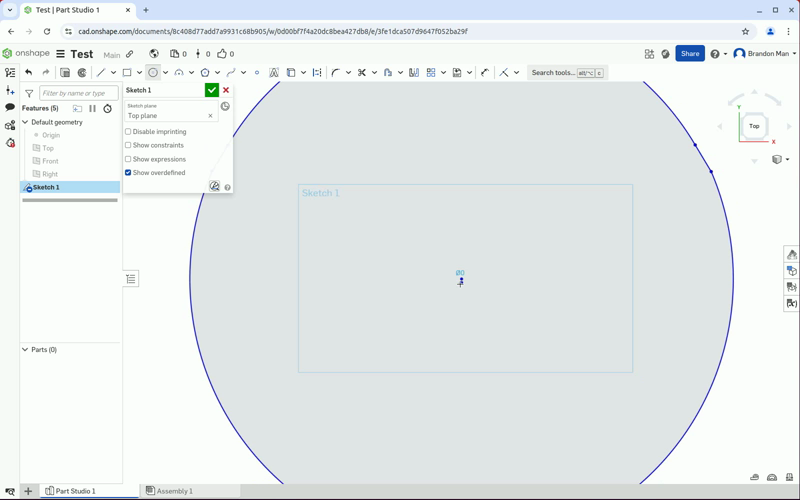
scroll(-6)
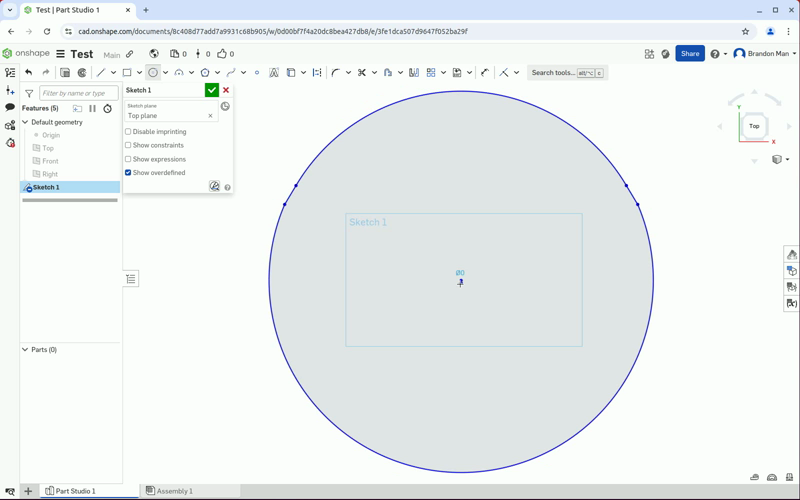
scroll(-6)
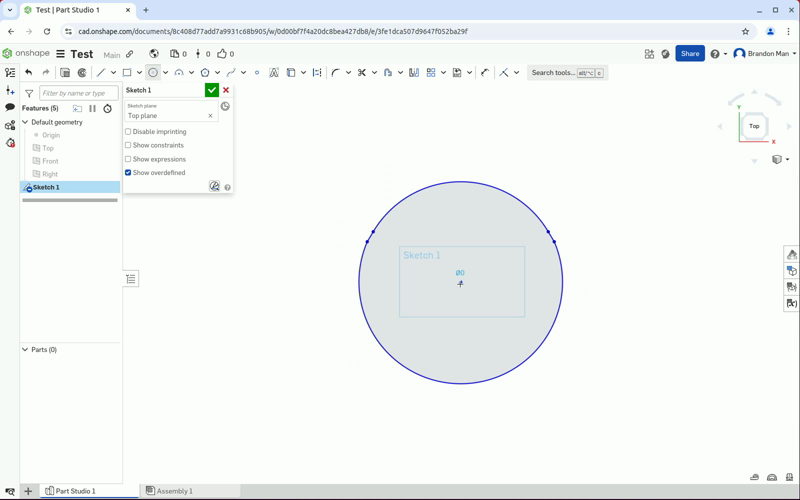
scroll(-6)
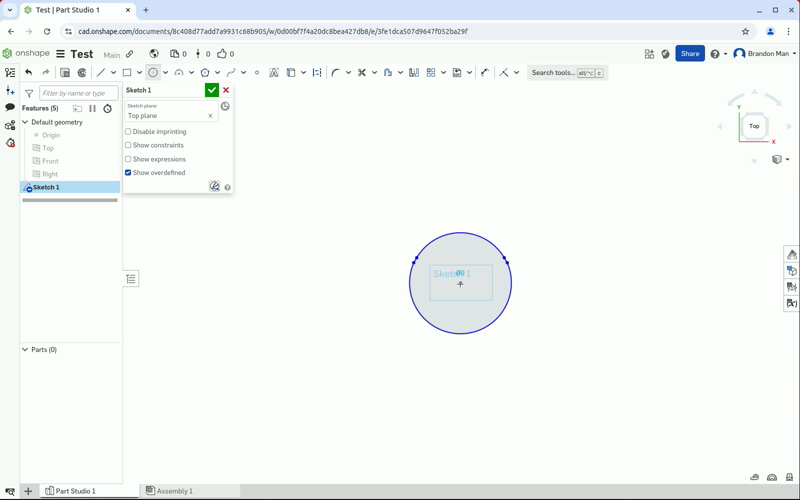
key_up(shift)
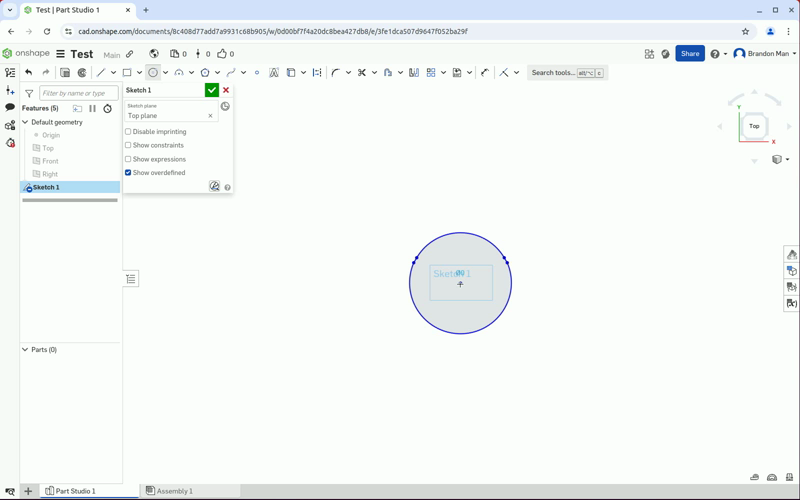
mouse_move(480, 283)
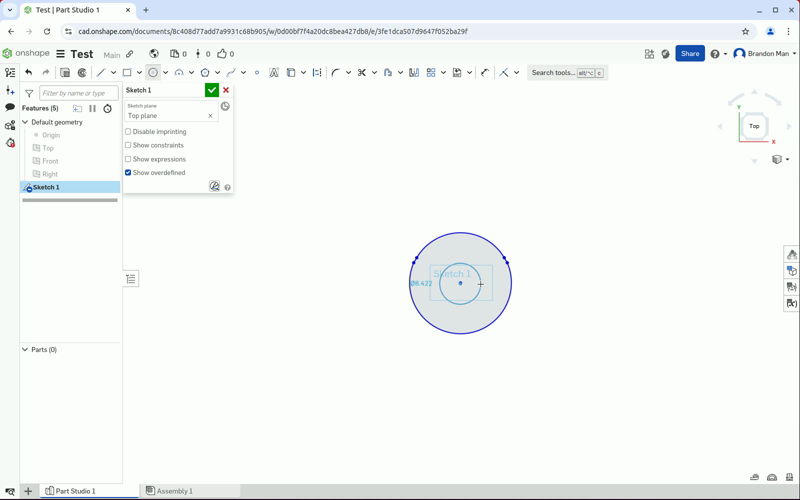
click(480, 283)
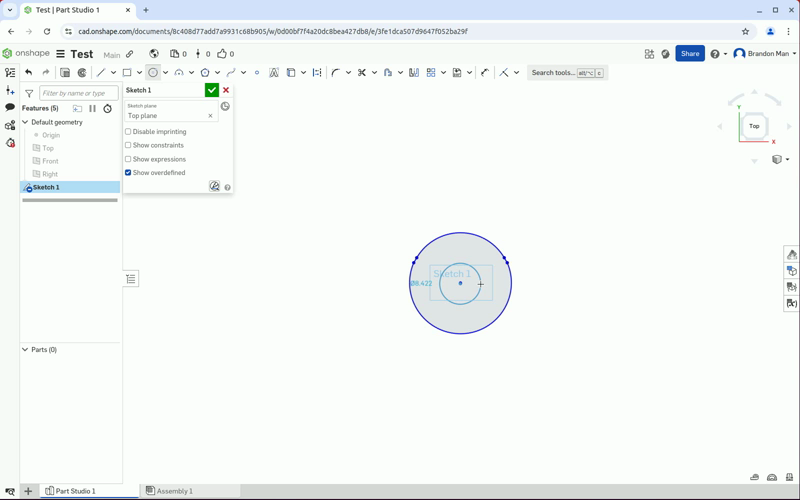
key(esc)
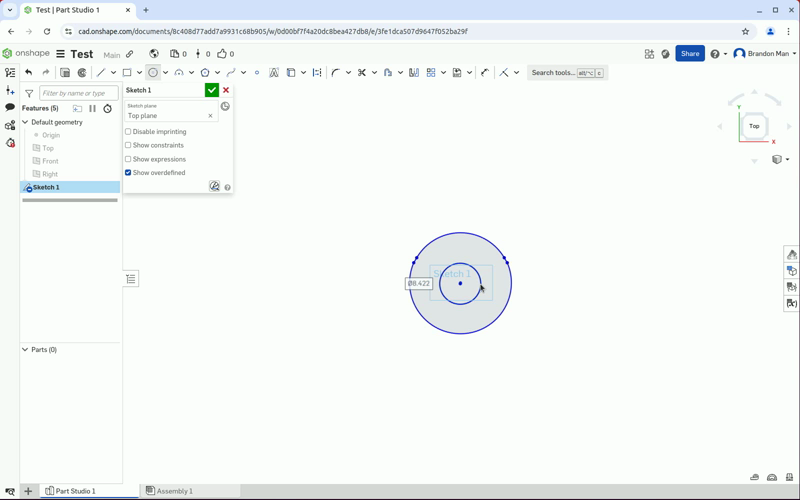
mouse_move(494, 310)
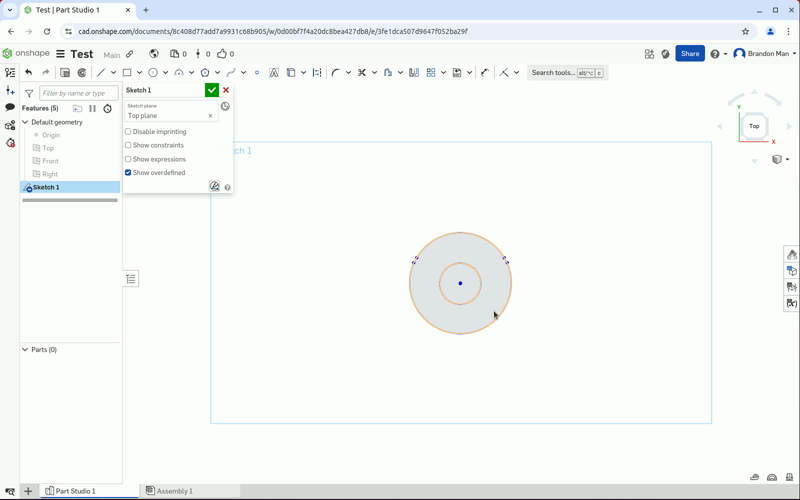
click(494, 310)
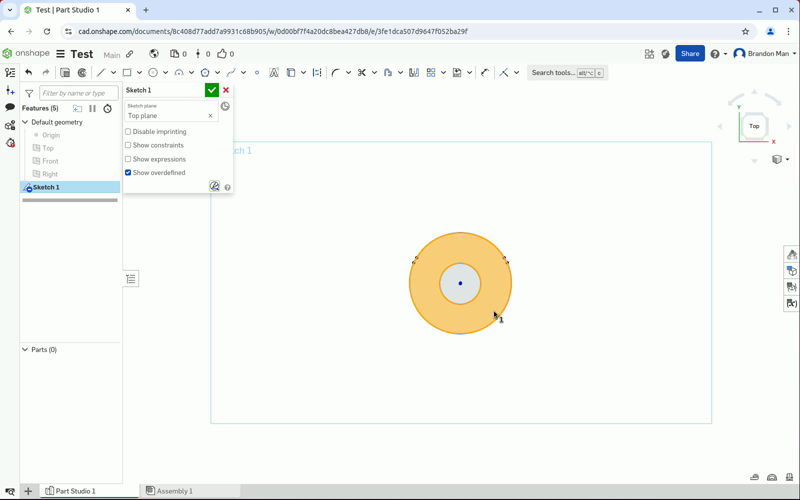
mouse_move(73, 352)
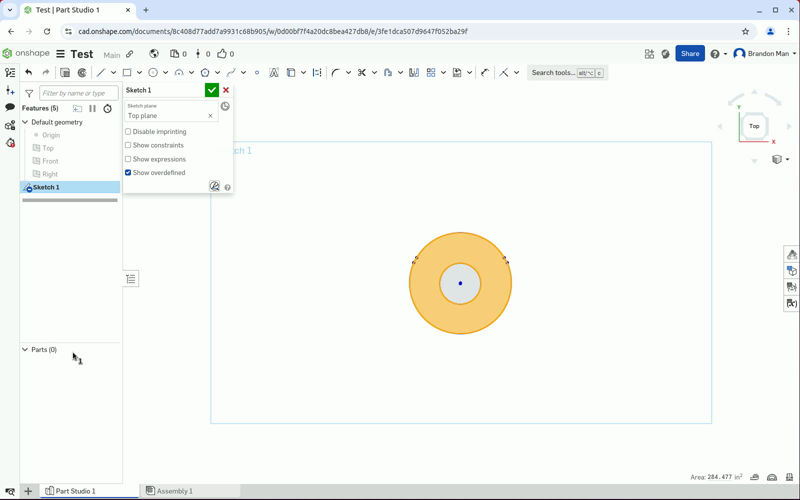
key(shift+y)
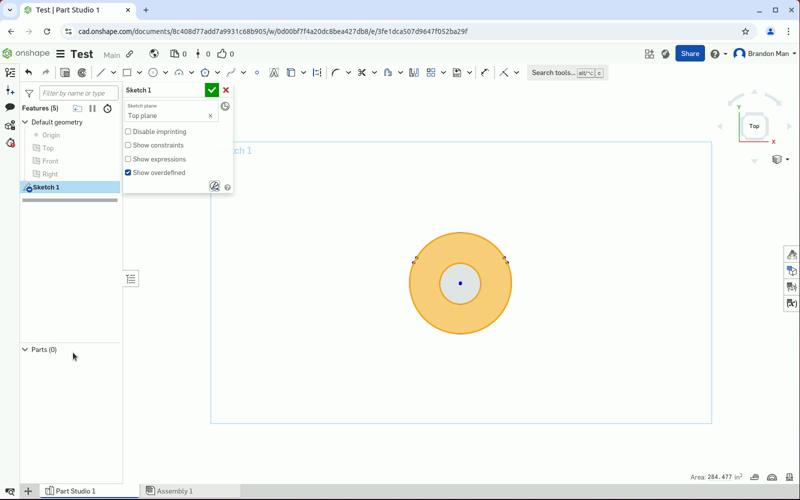
key(shift+e)
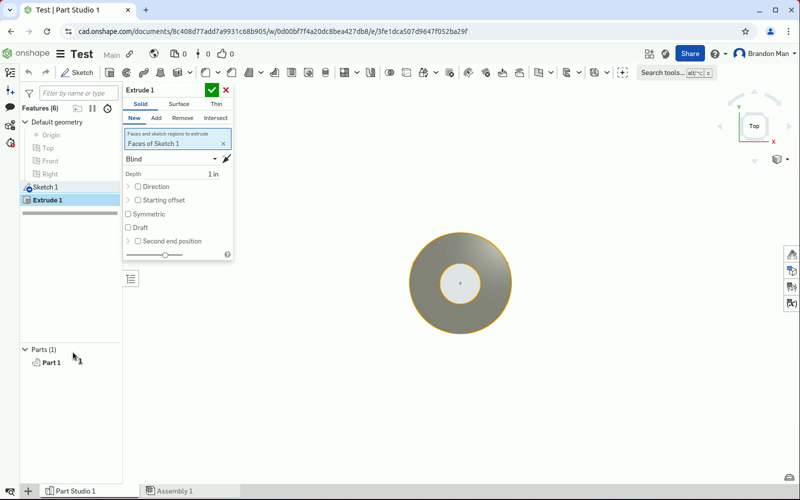
mouse_move(143, 106)
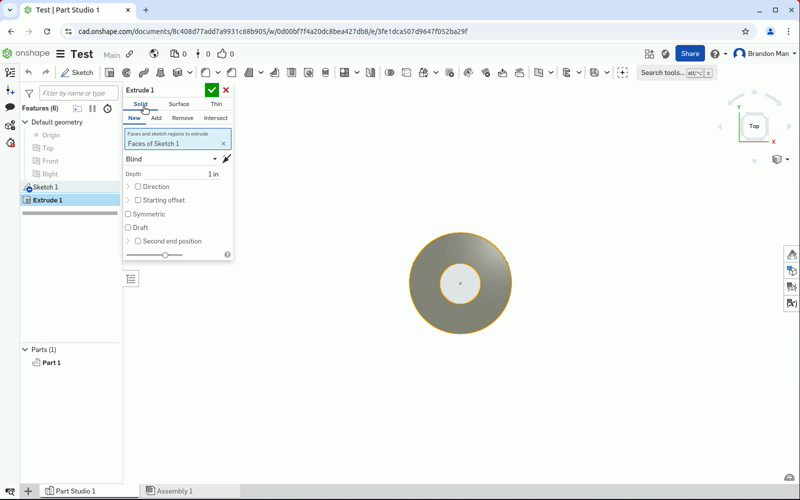
click(143, 106)
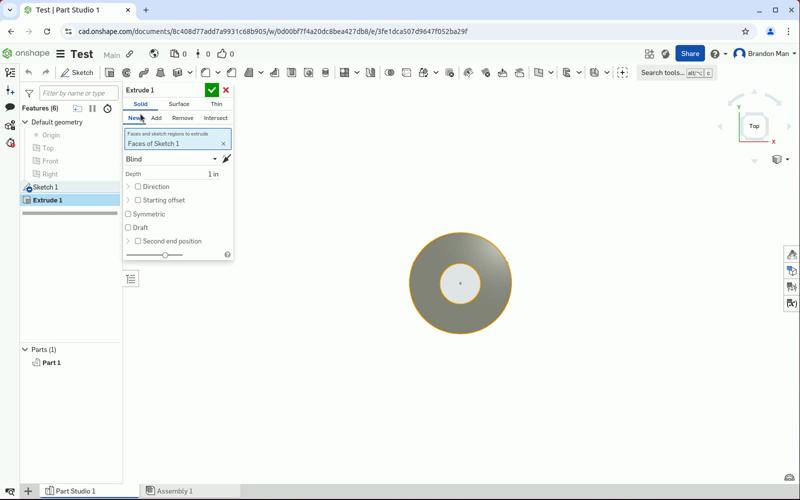
mouse_move(137, 120)
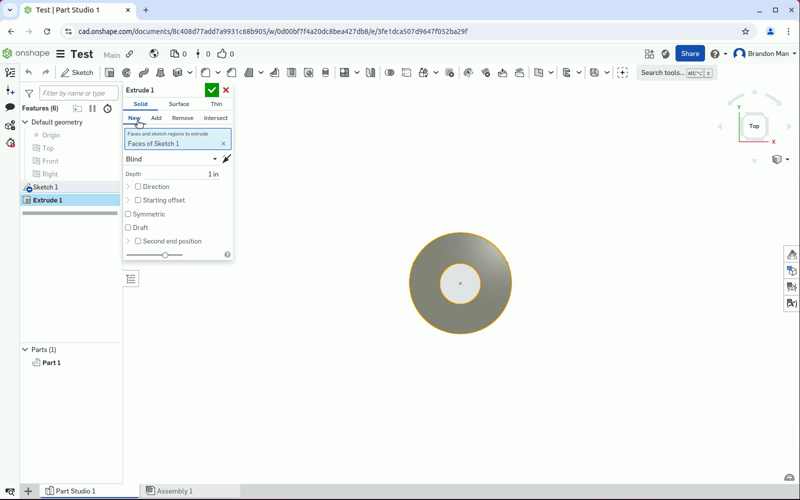
click(137, 120)
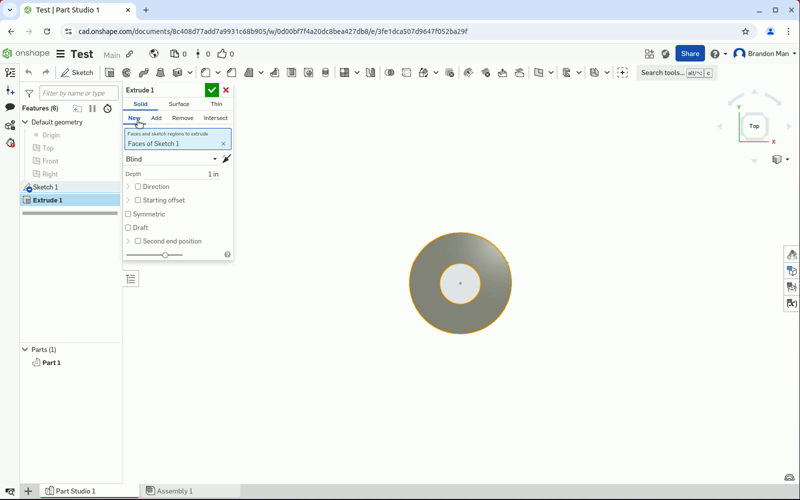
key(tab, 4)
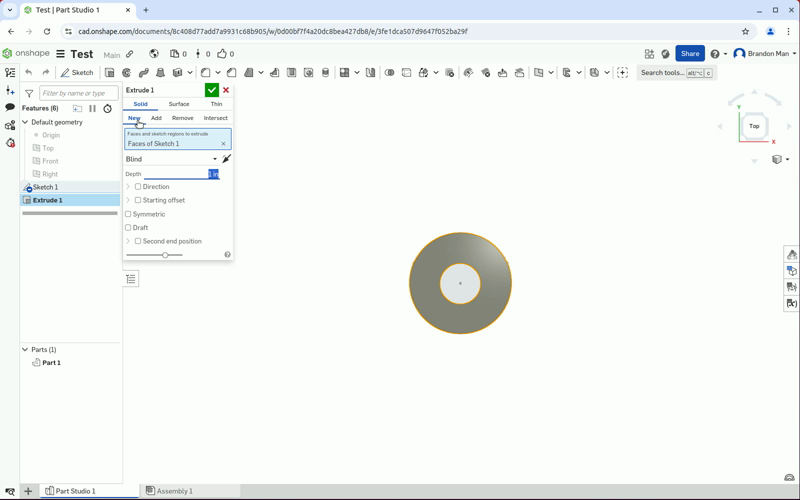
text(13.721)
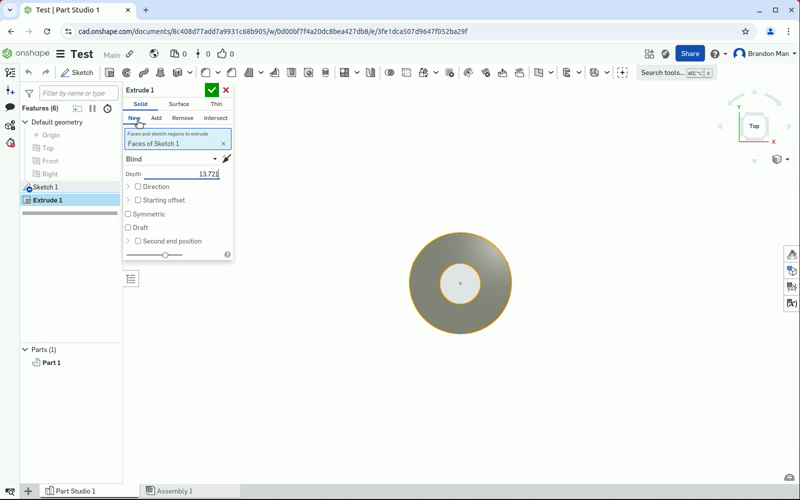
key(enter)
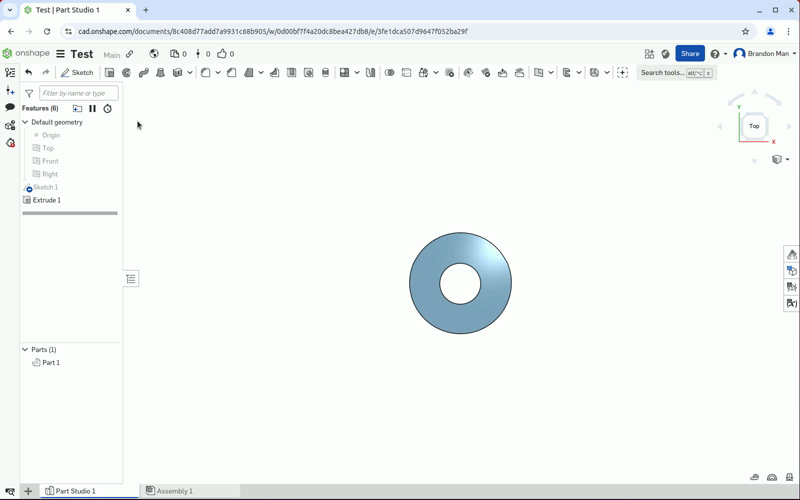
key(shift+h)
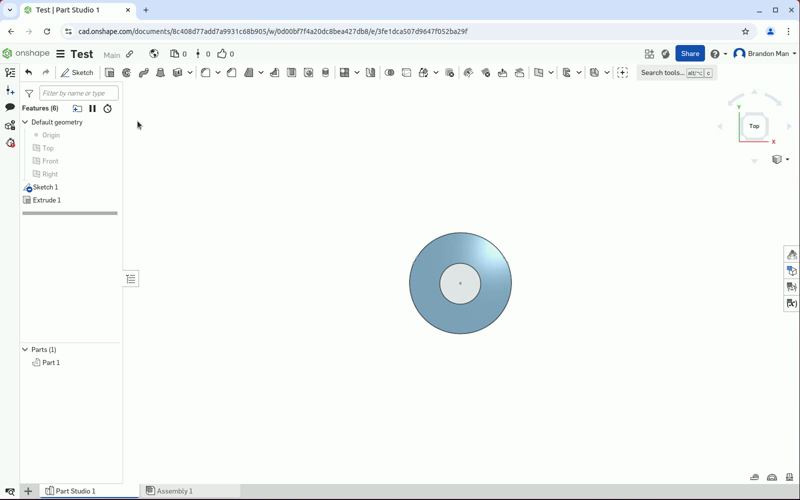
key(shift+h)
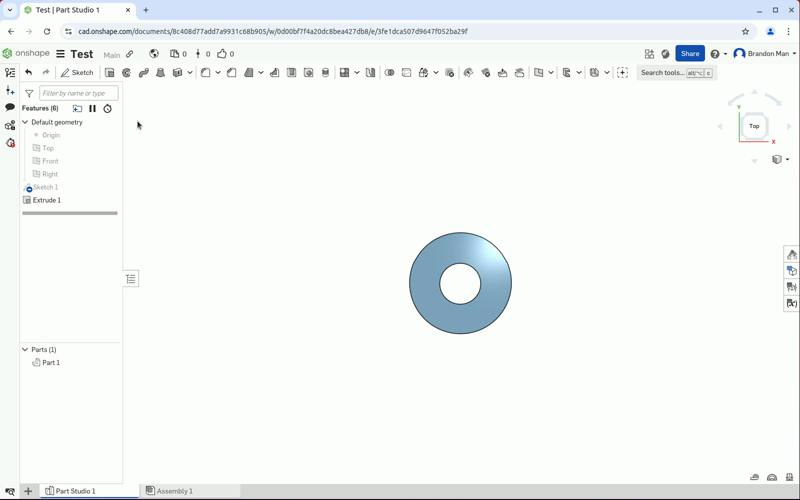
mouse_move(73, 189)
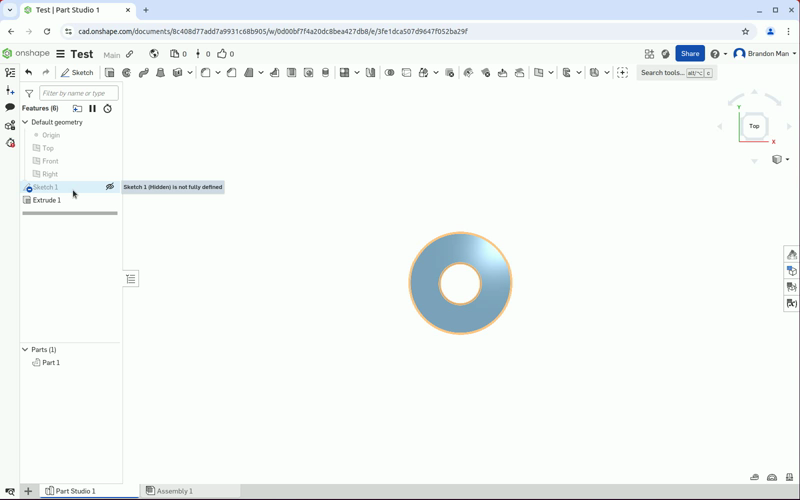
click(73, 189)
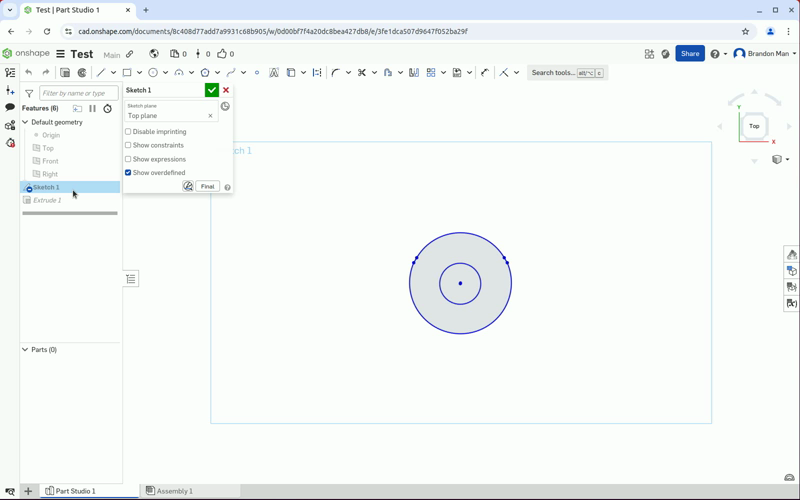
mouse_move(229, 92)
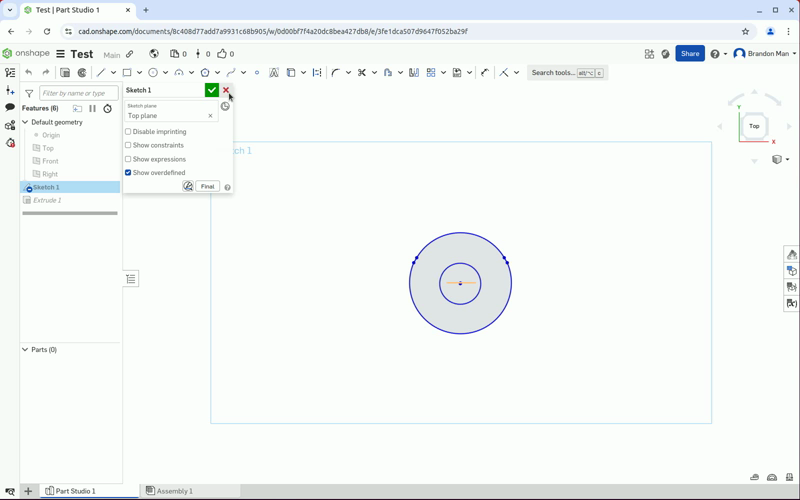
click(229, 92)
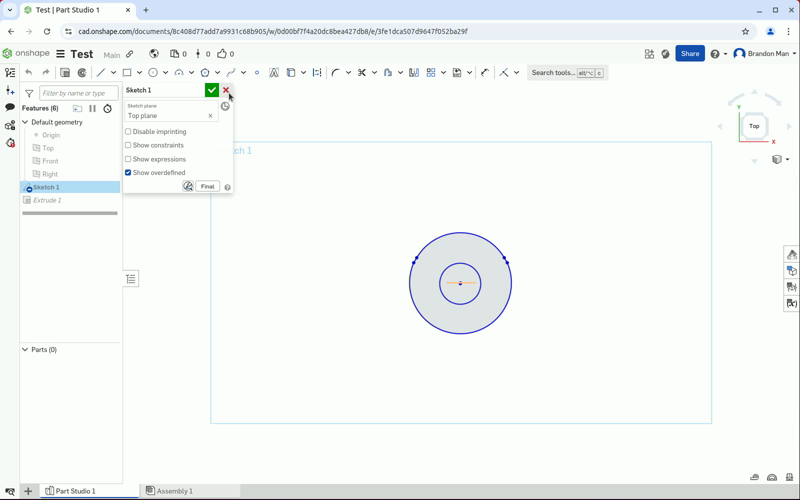
key(shift+s)
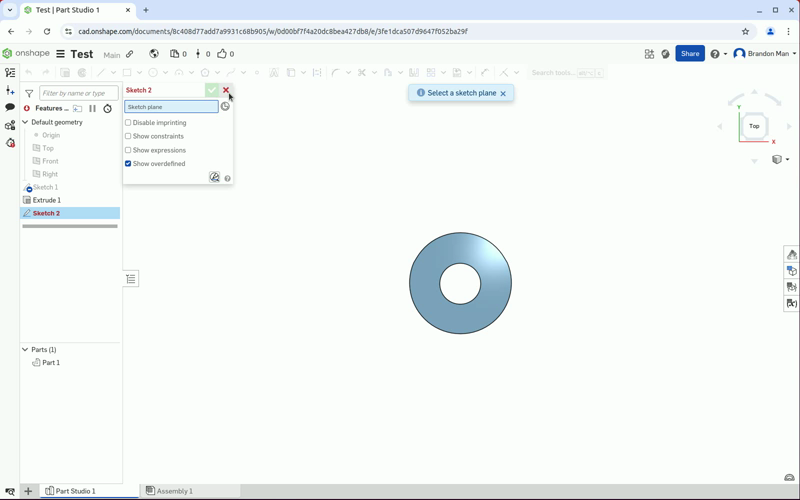
mouse_move(73, 150)
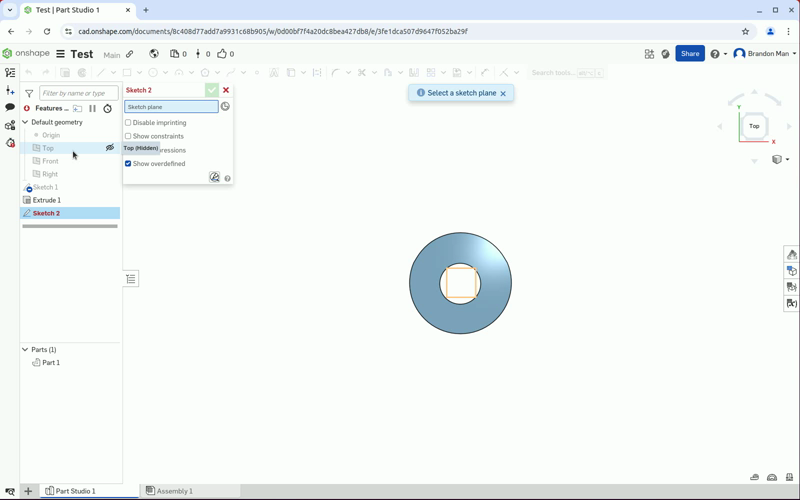
click(73, 150)
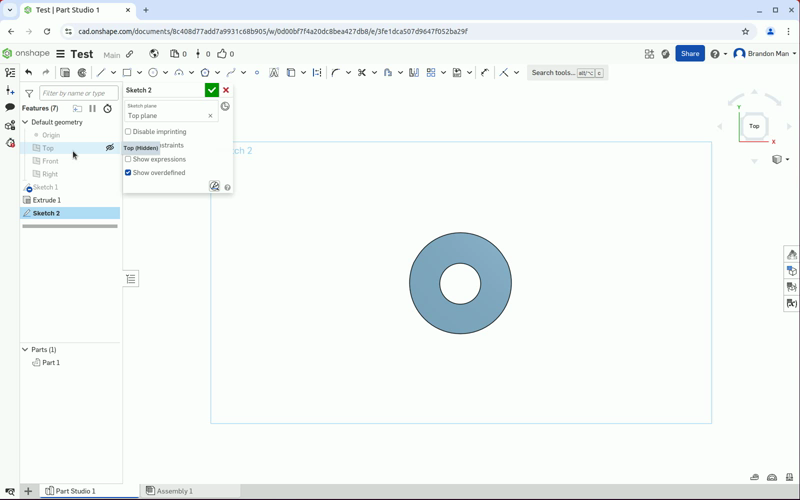
mouse_move(73, 352)
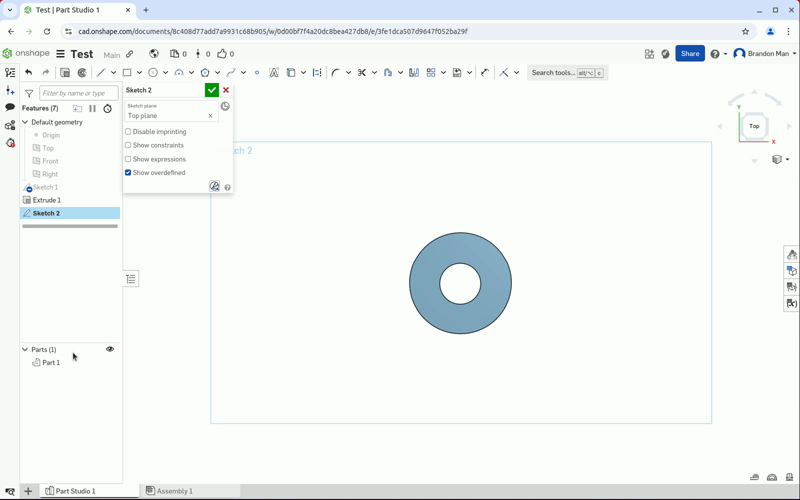
key(y)
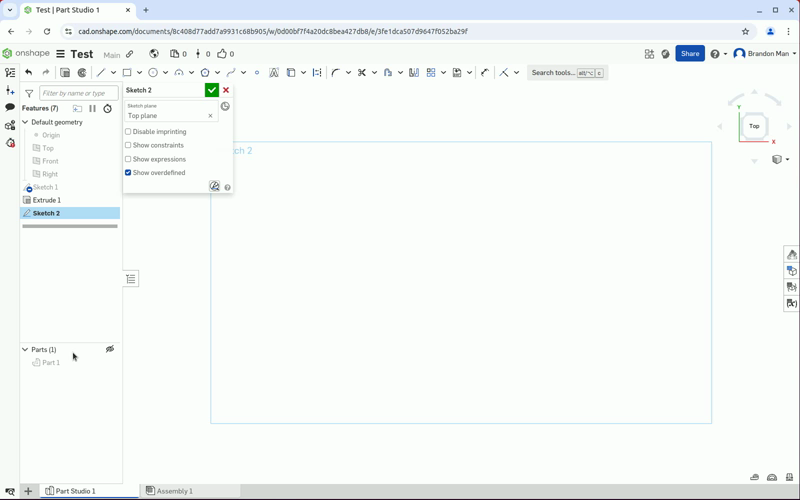
key(l)
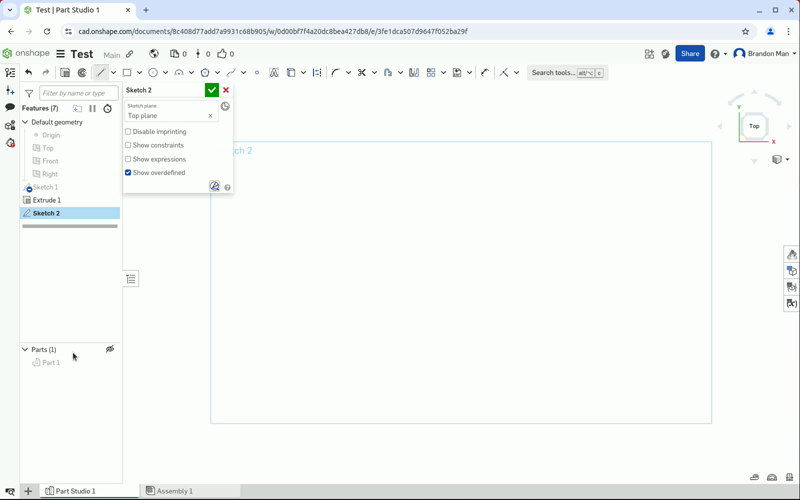
key_down(shift)
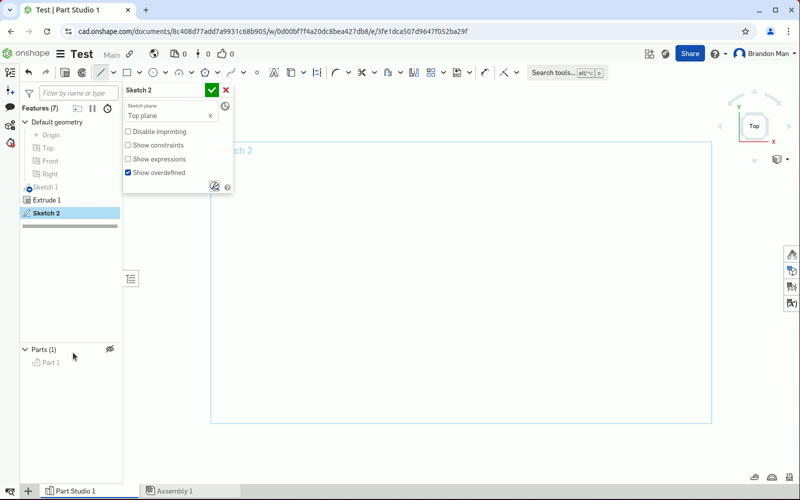
mouse_move(440, 276)
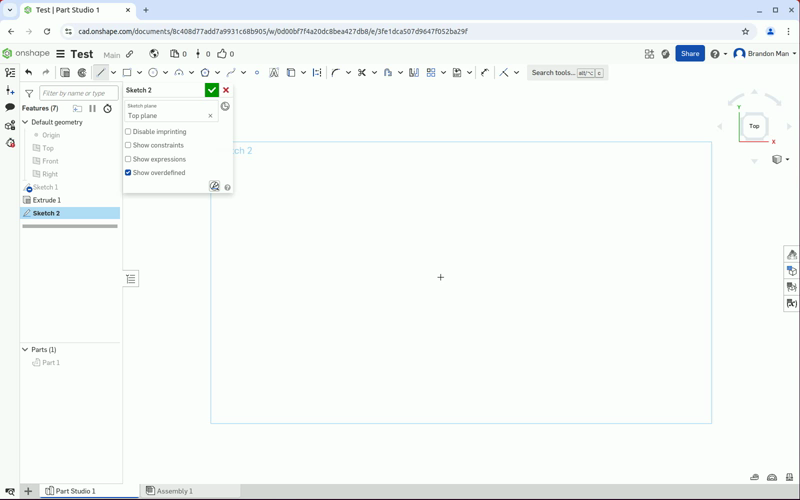
click(440, 276)
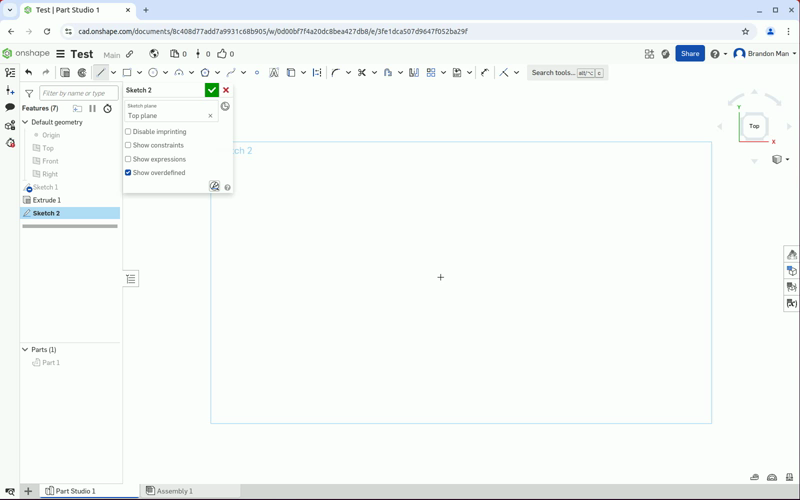
key_up(shift)
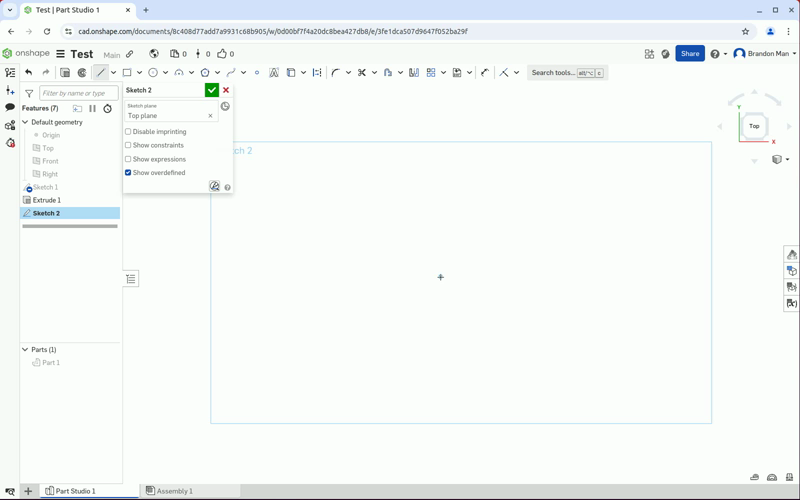
key_down(shift)
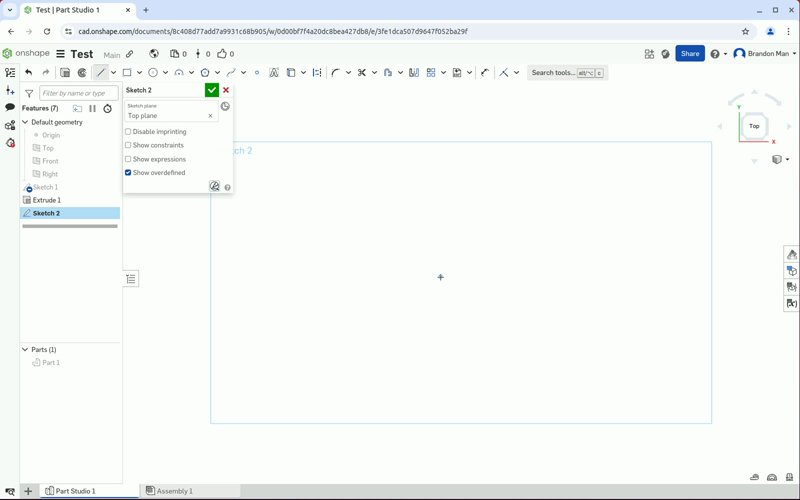
mouse_move(470, 276)
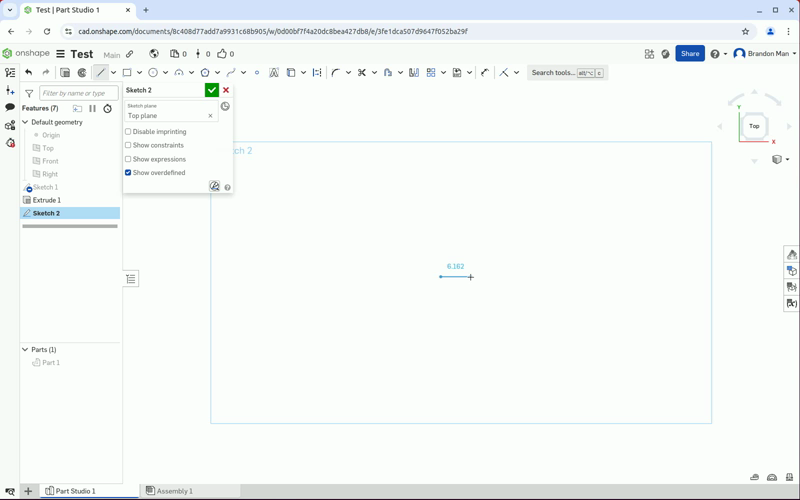
mouse_move(480, 276)
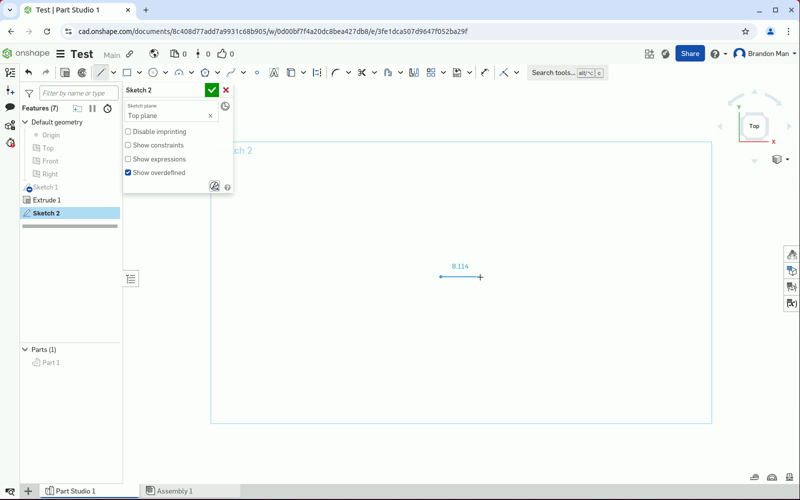
click(480, 276)
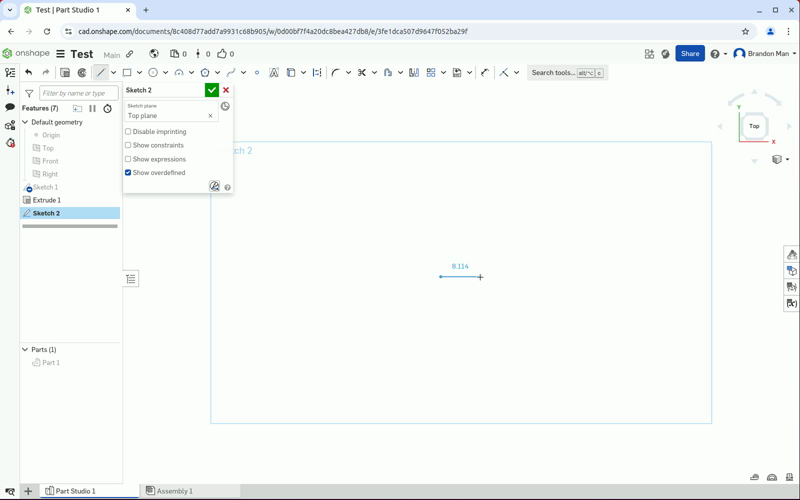
key_up(shift)
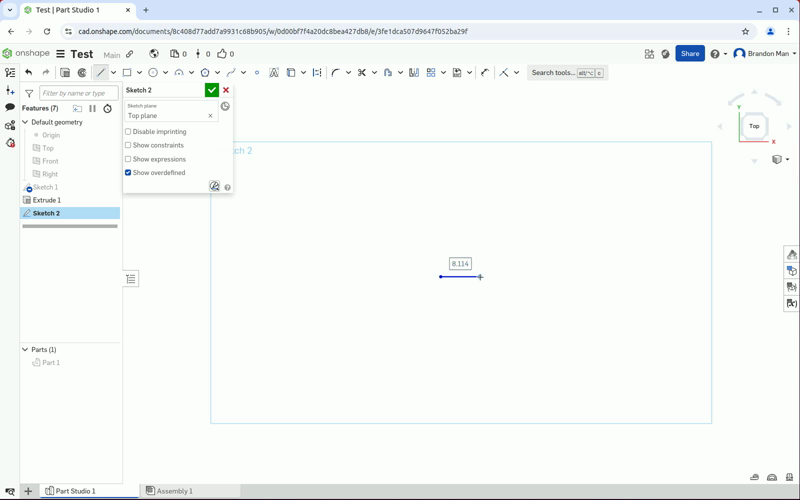
key(esc)
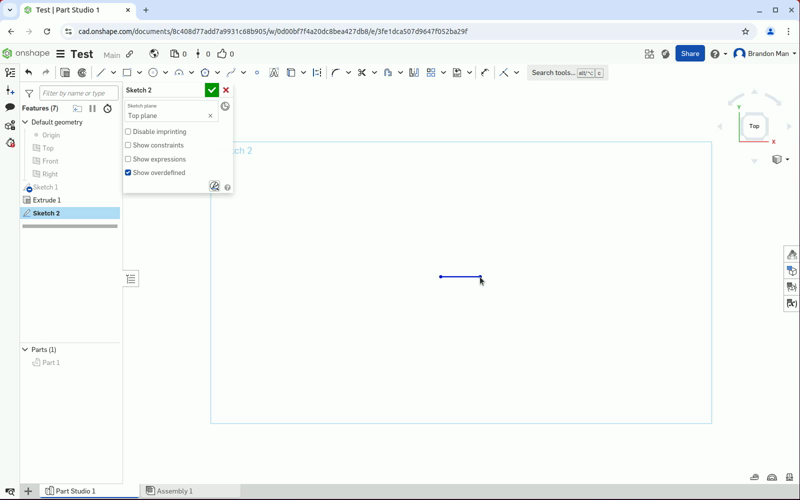
key(a)
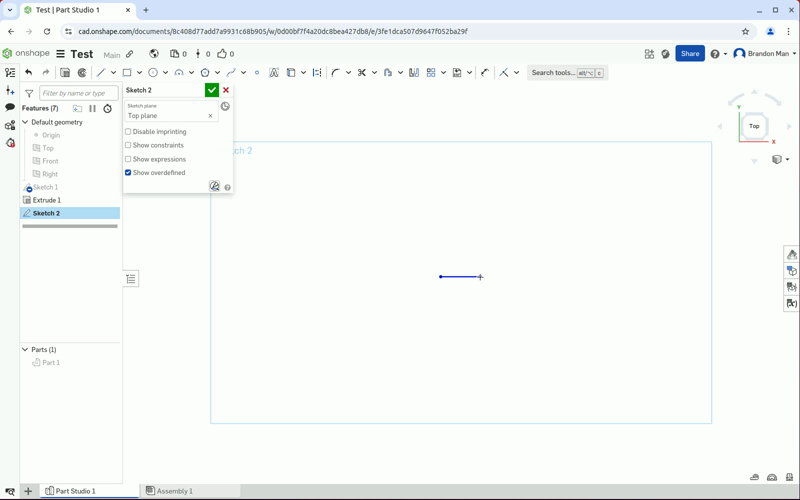
mouse_move(480, 276)
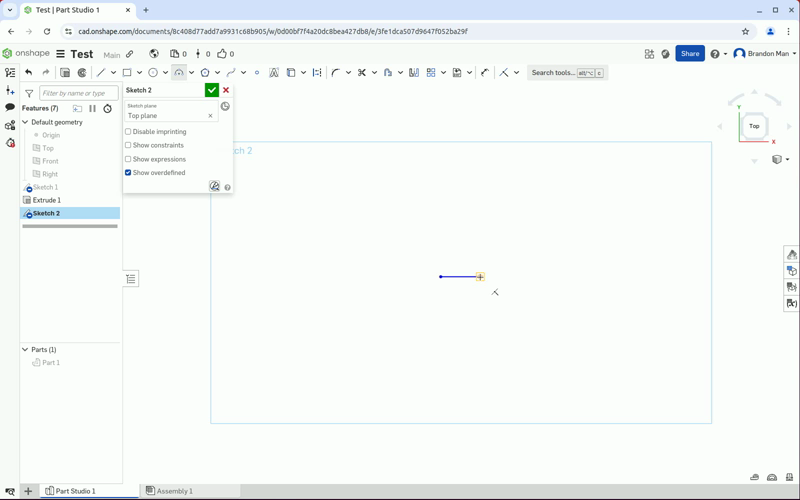
click(480, 276)
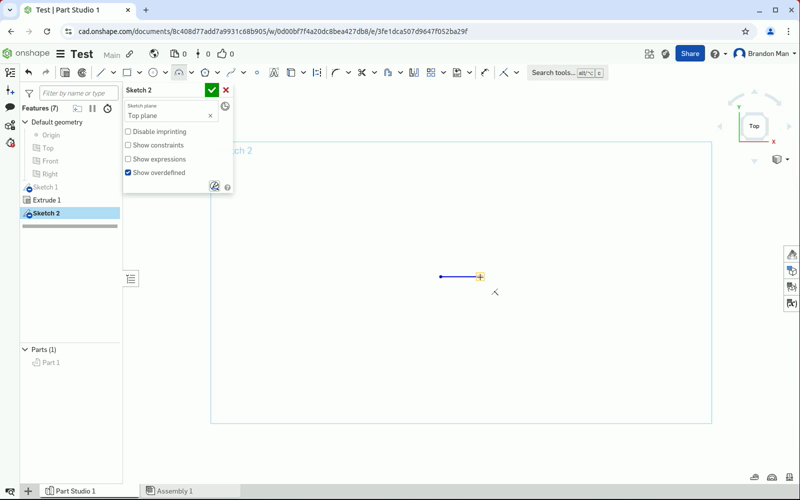
mouse_move(440, 276)
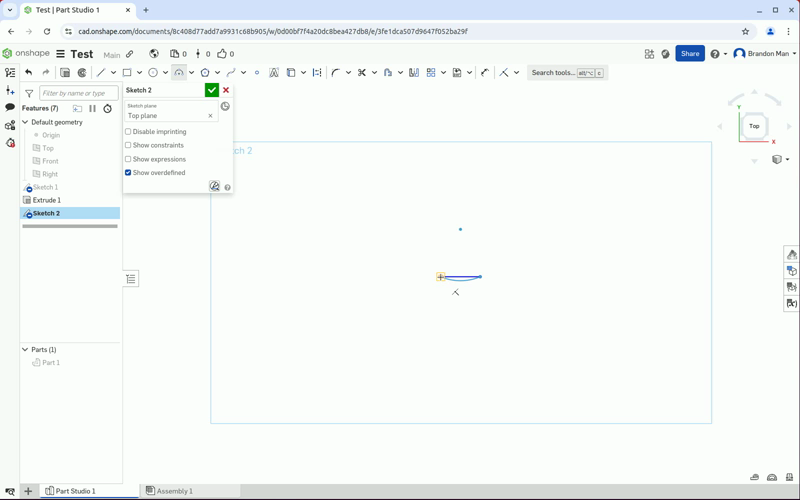
click(440, 276)
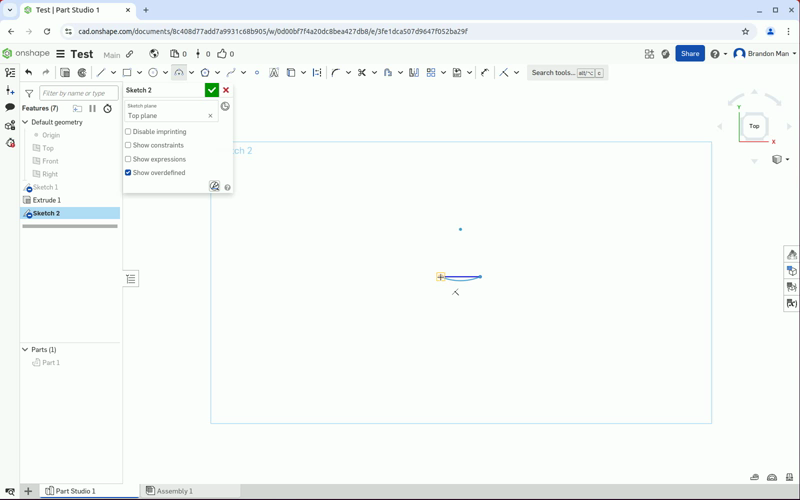
key_down(shift)
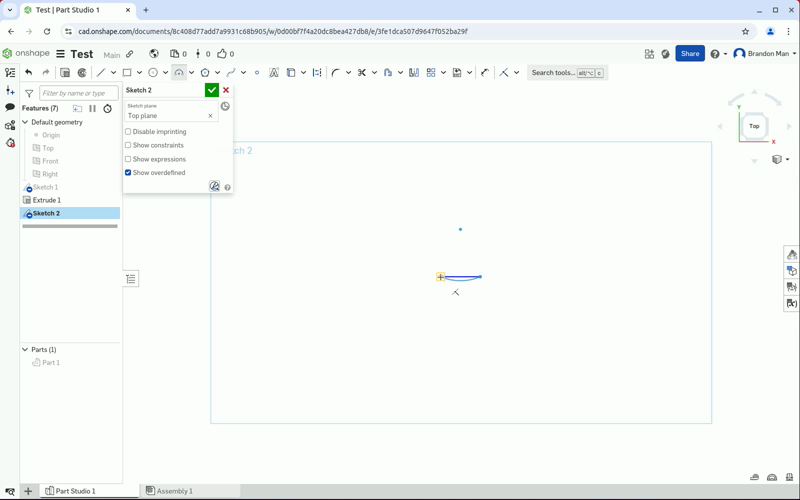
mouse_move(460, 262)
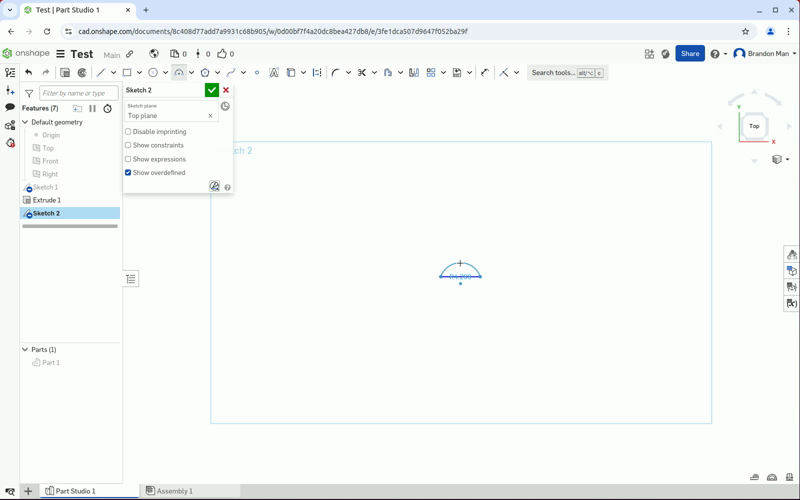
click(460, 262)
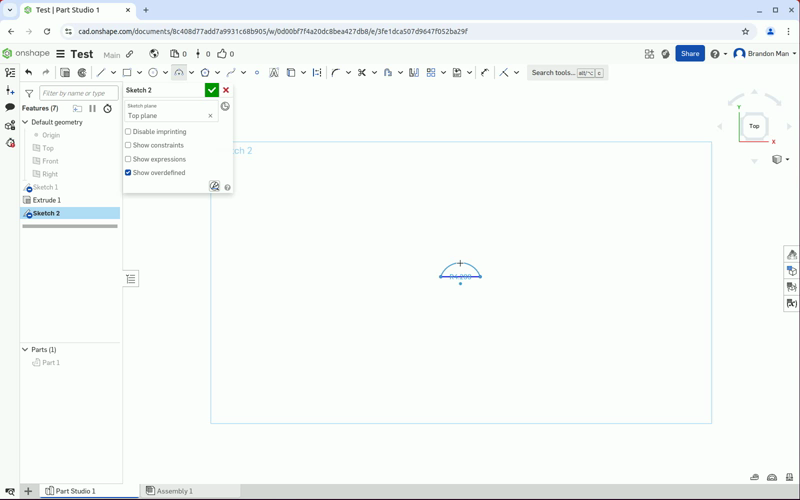
key_up(shift)
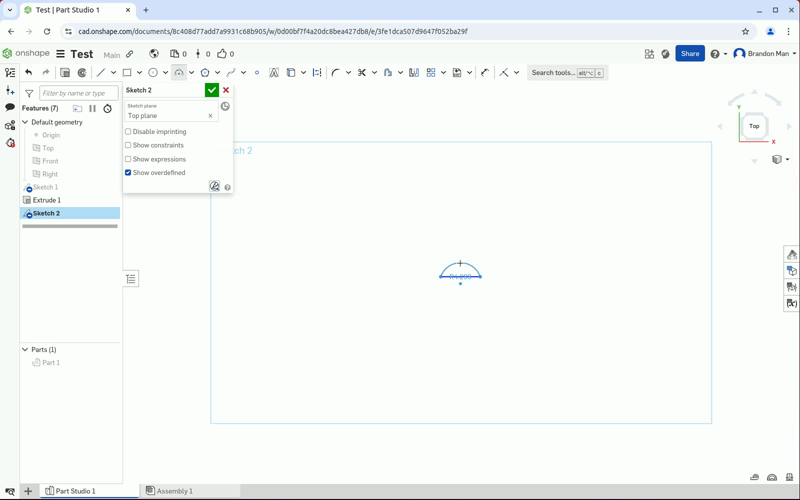
key(esc)
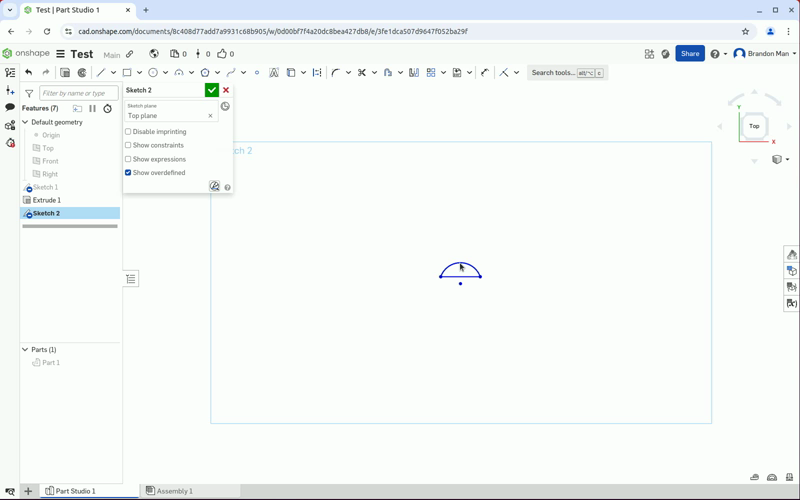
mouse_move(447, 274)
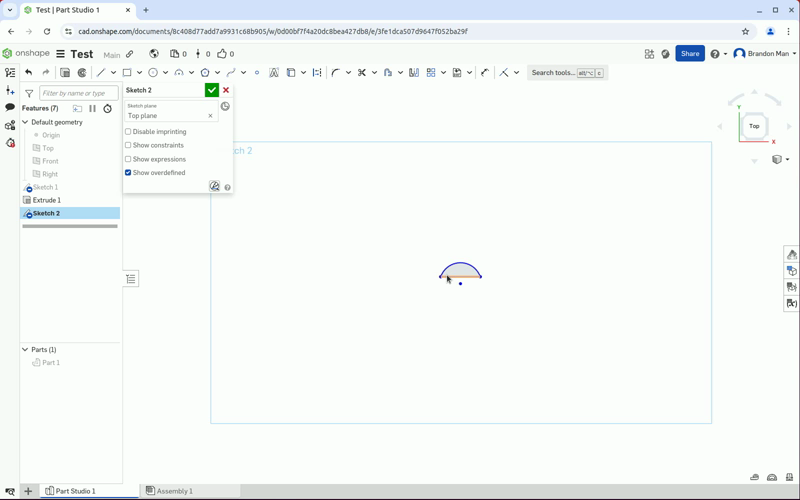
scroll(6)
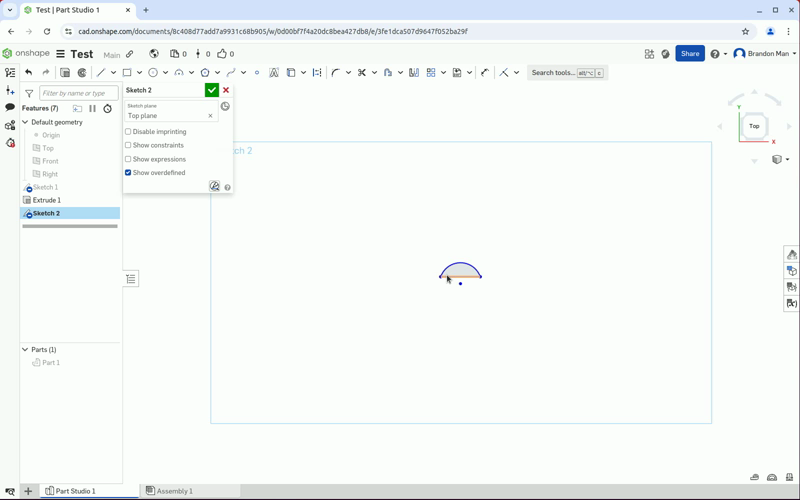
scroll(6)
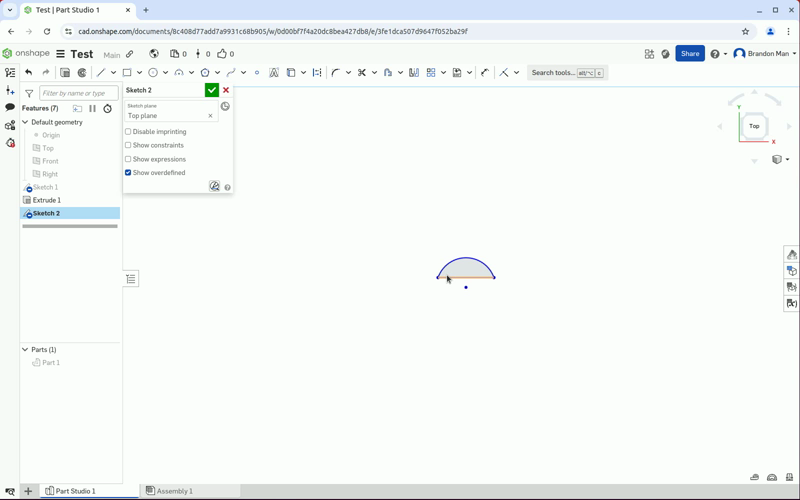
scroll(6)
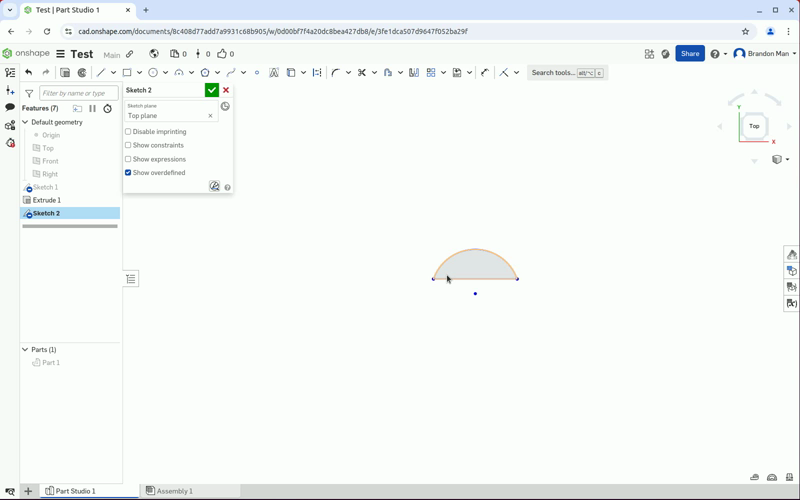
scroll(6)
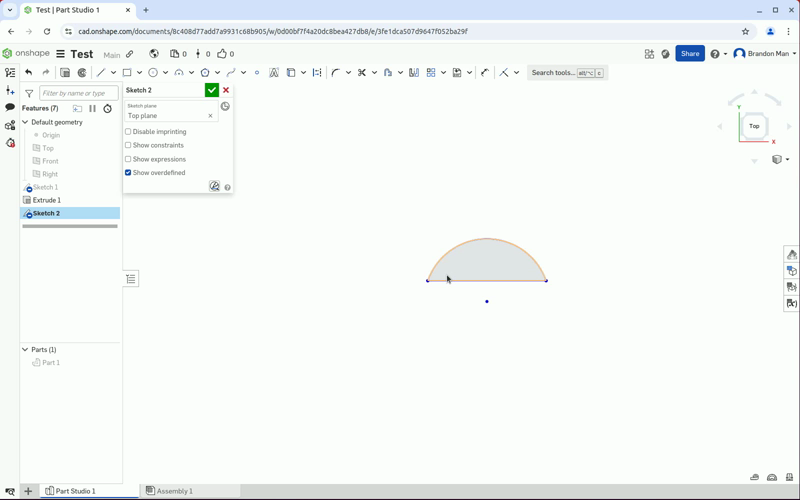
scroll(6)
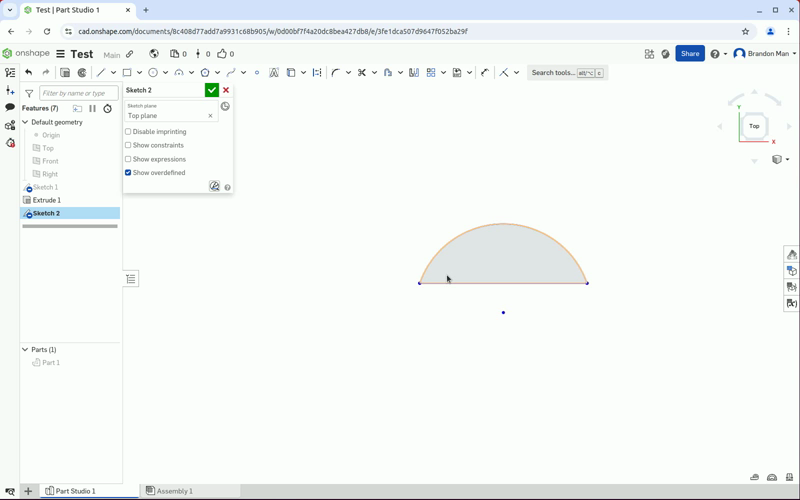
scroll(6)
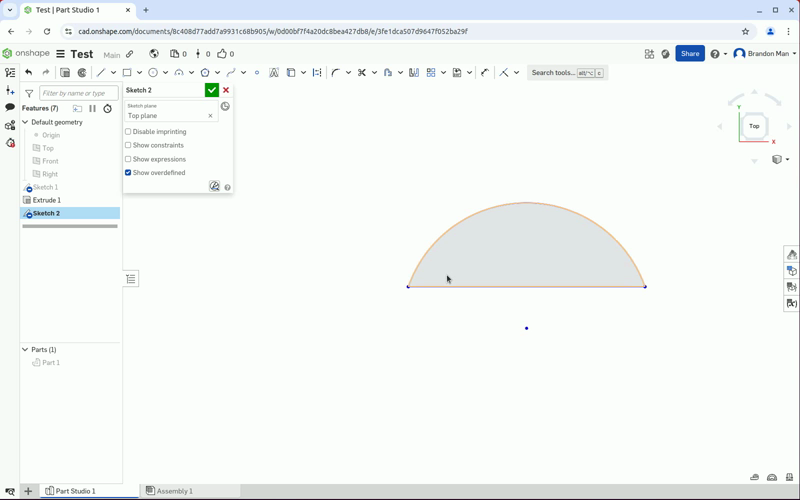
scroll(6)
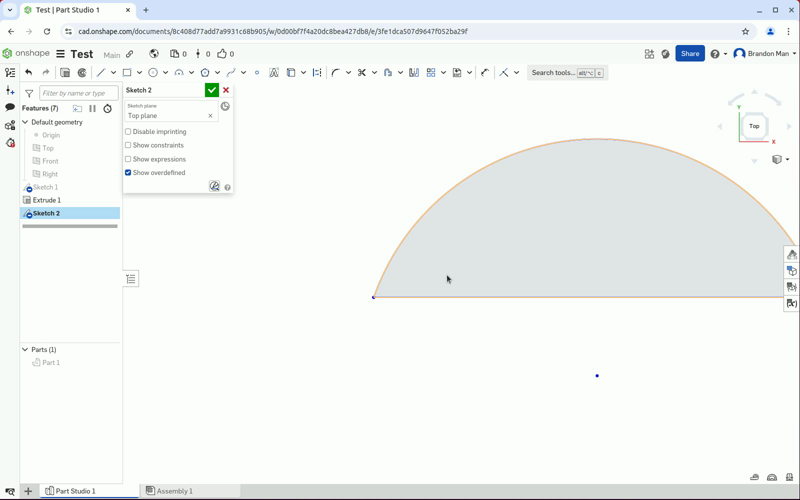
click(447, 274)
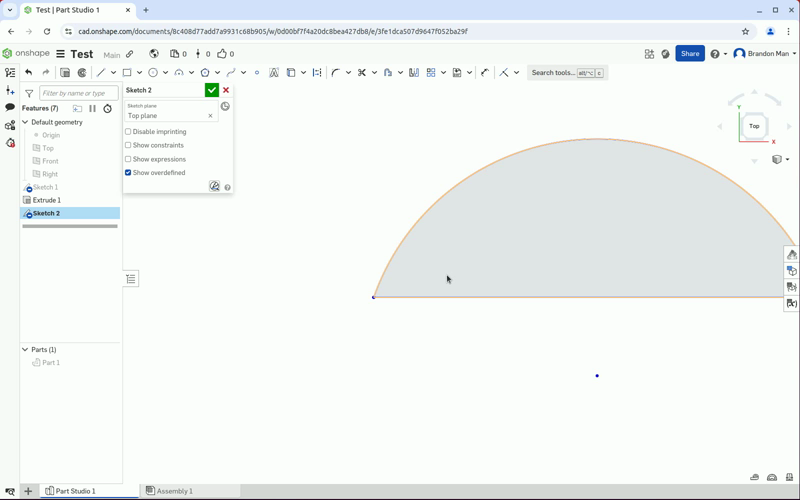
scroll(-6)
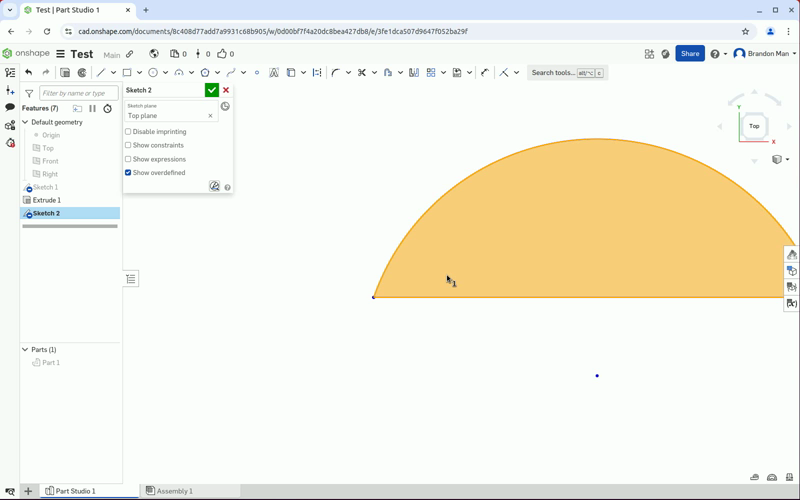
scroll(-6)
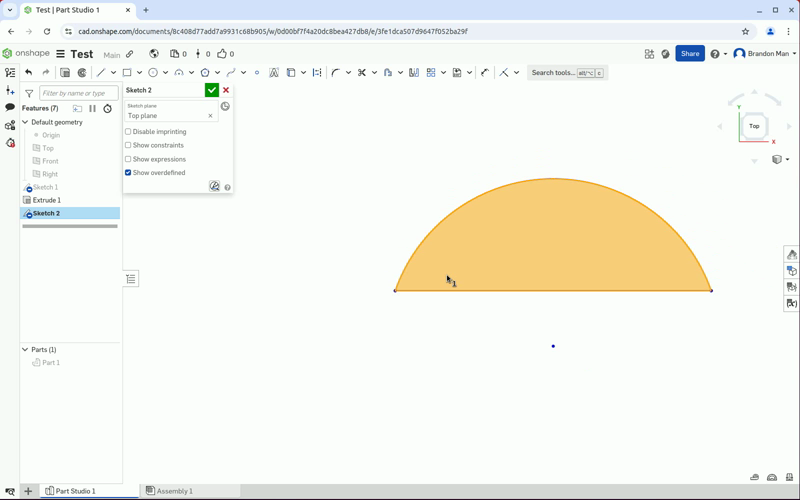
scroll(-6)
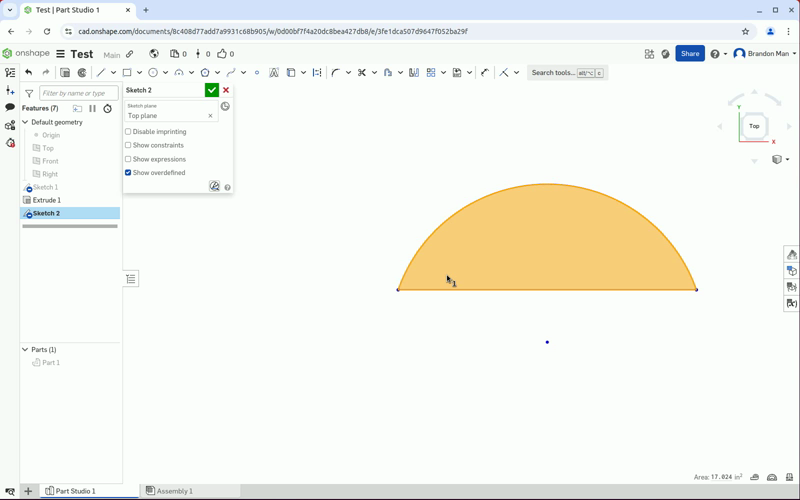
scroll(-6)
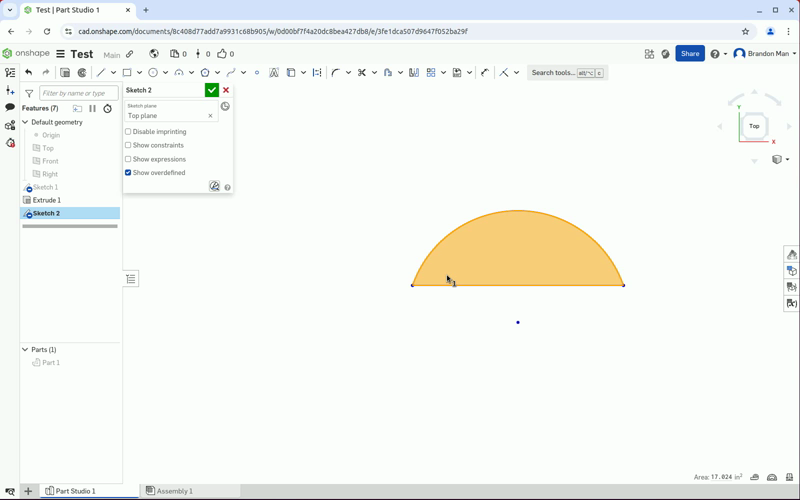
scroll(-6)
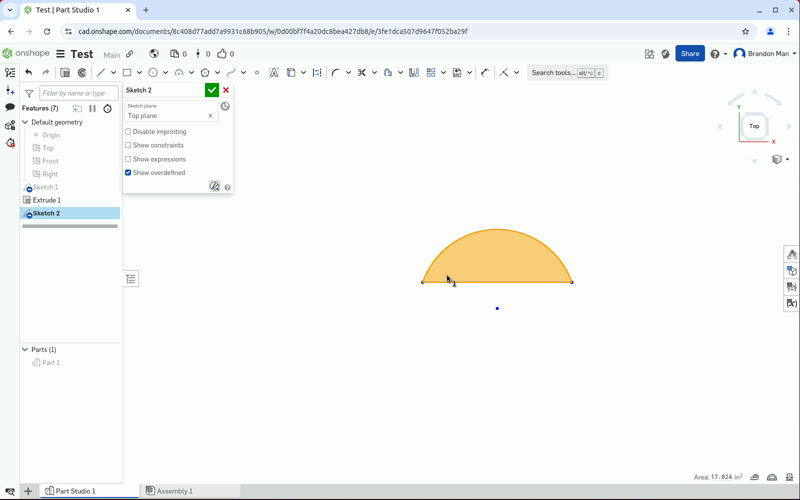
scroll(-6)
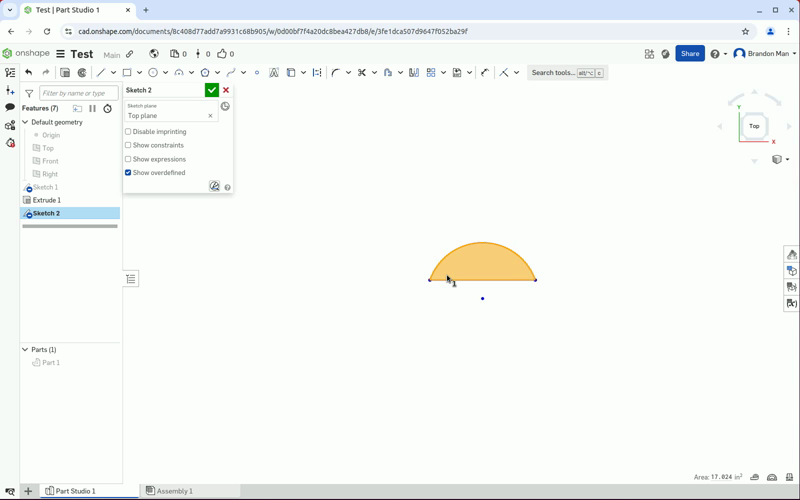
scroll(-6)
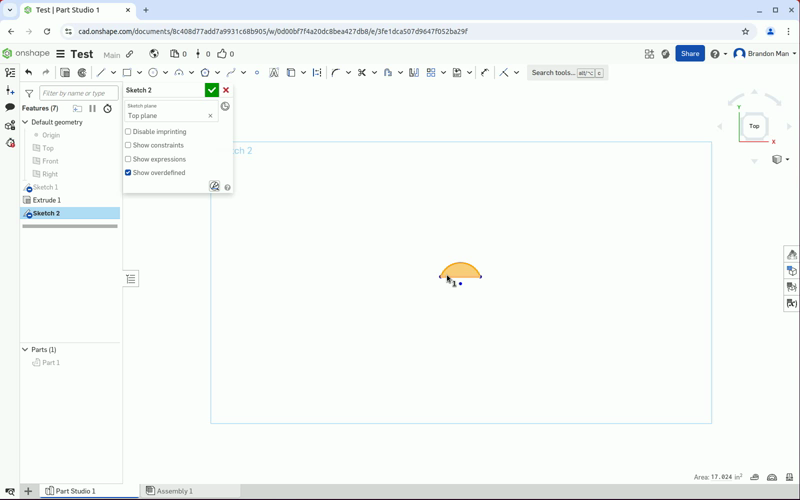
mouse_move(73, 352)
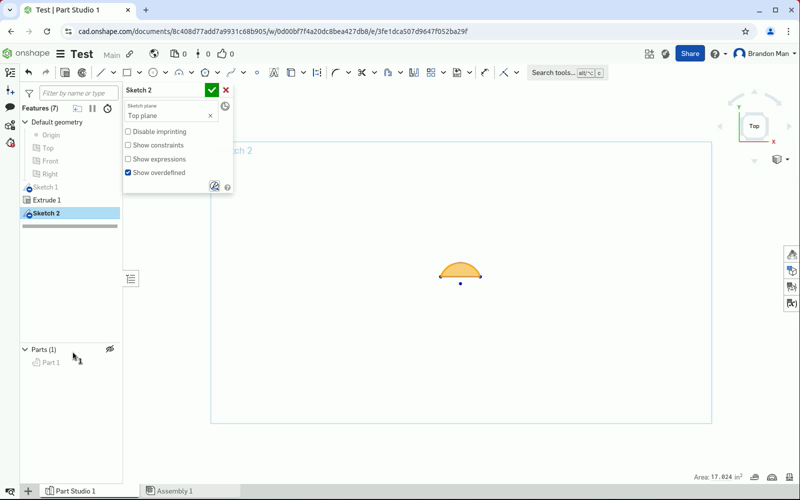
key(shift+y)
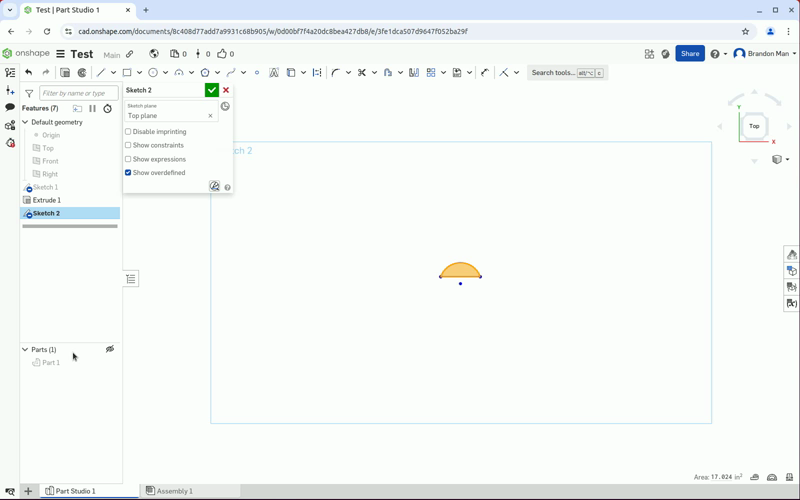
key(shift+e)
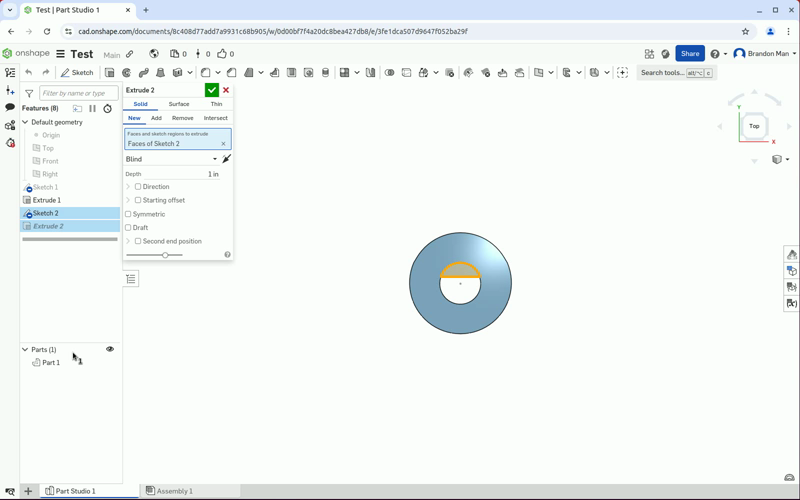
mouse_move(143, 106)
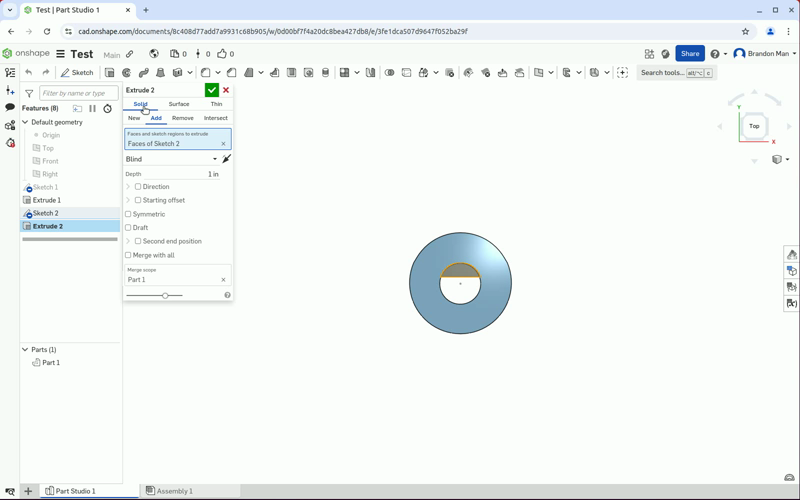
click(143, 106)
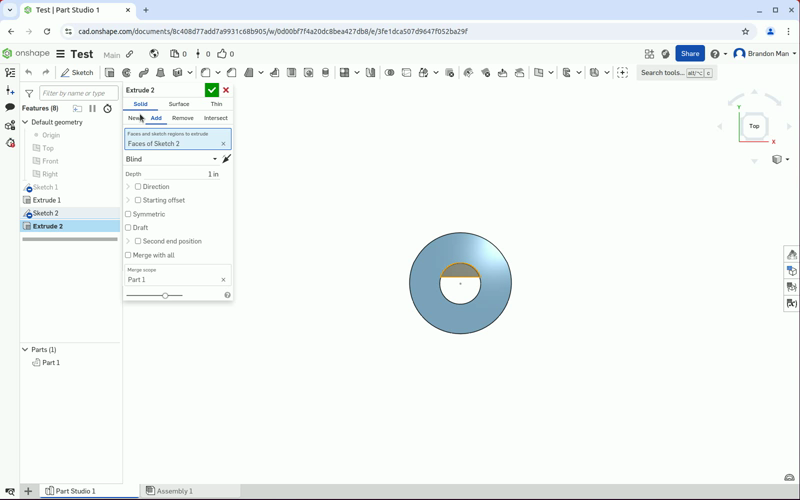
mouse_move(137, 120)
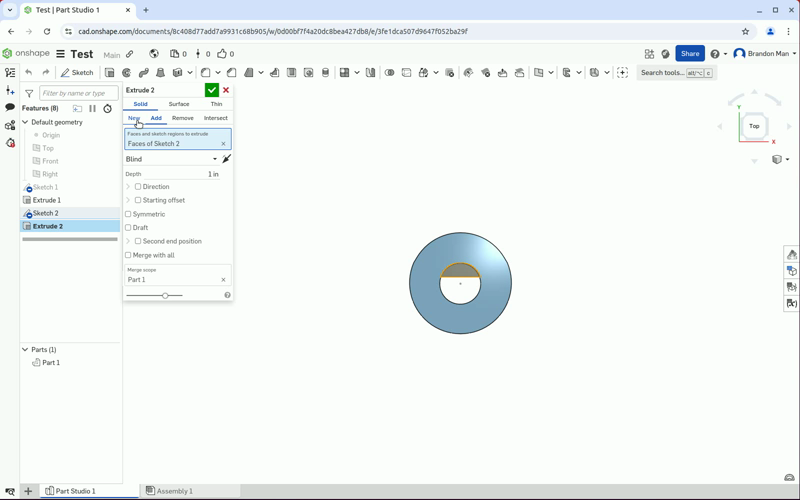
click(137, 120)
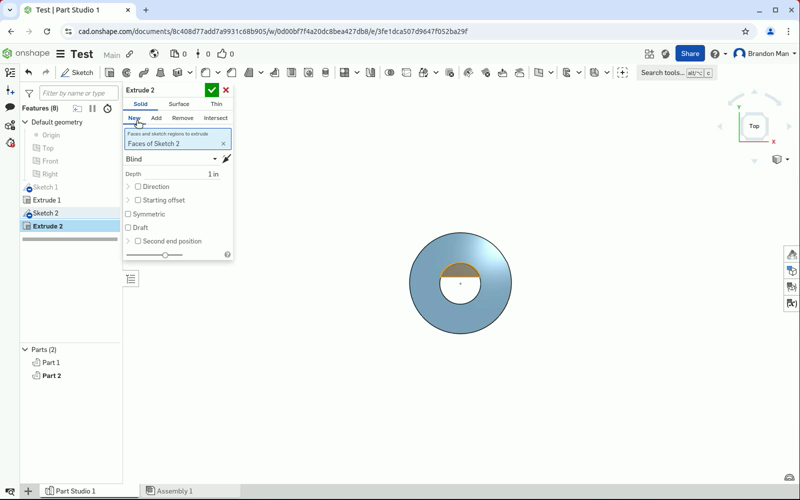
key(tab, 4)
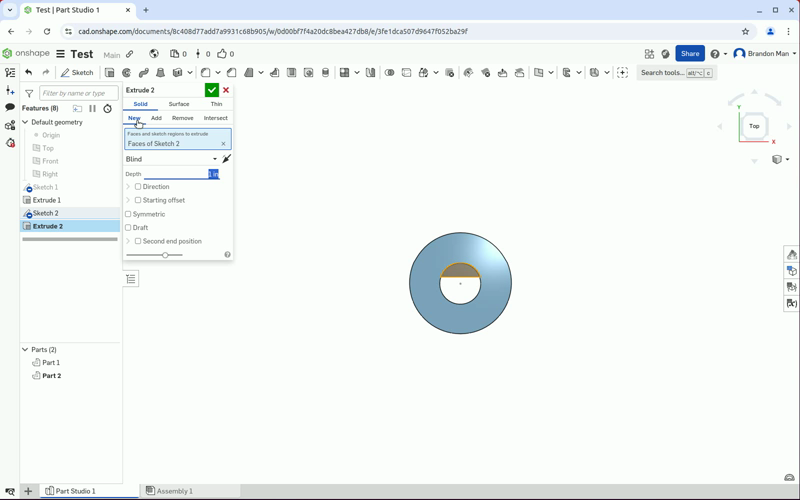
text(13.721)
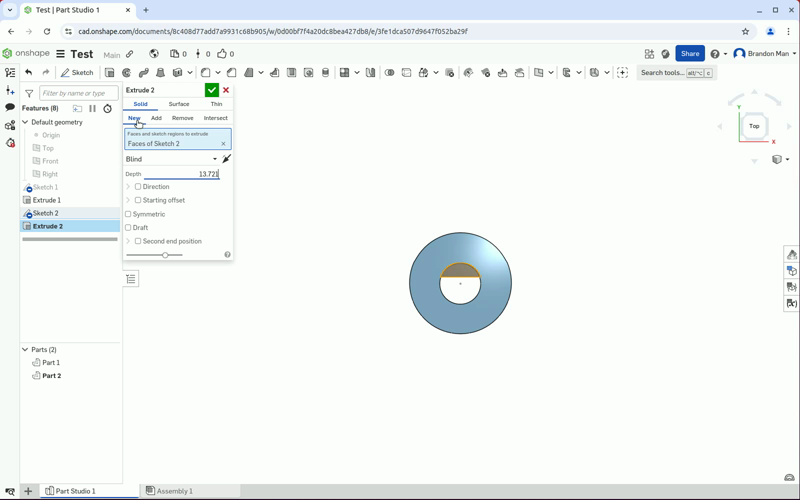
key(enter)
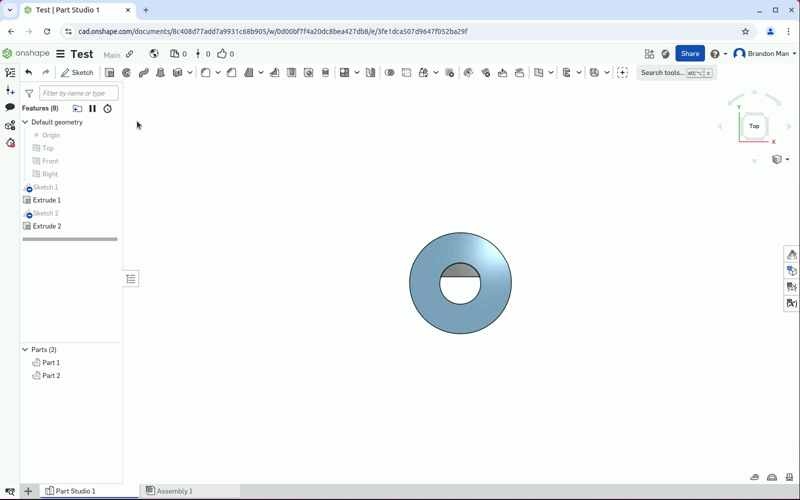
key(shift+h)
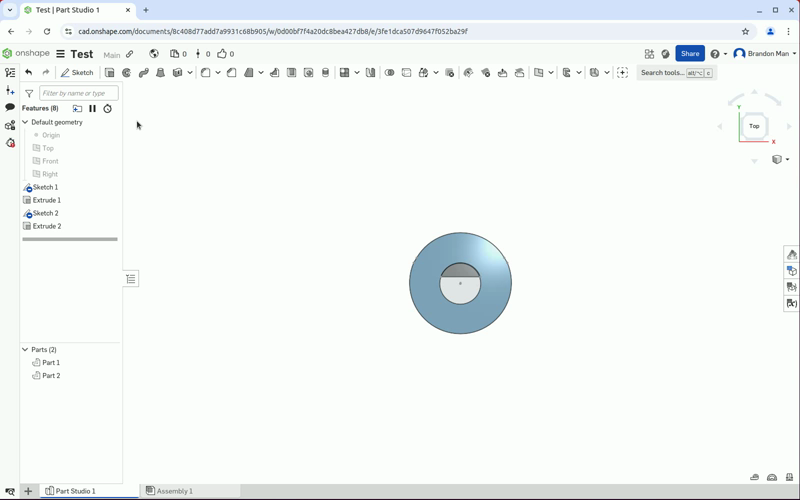
key(shift+h)
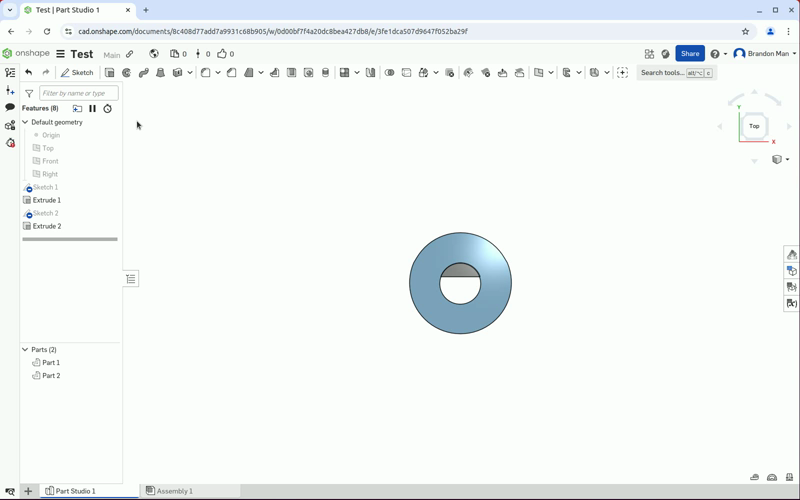
mouse_move(73, 189)
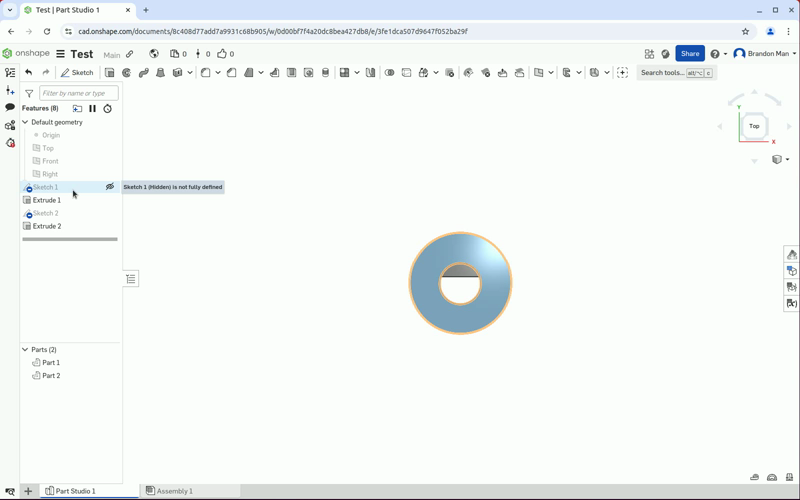
click(73, 189)
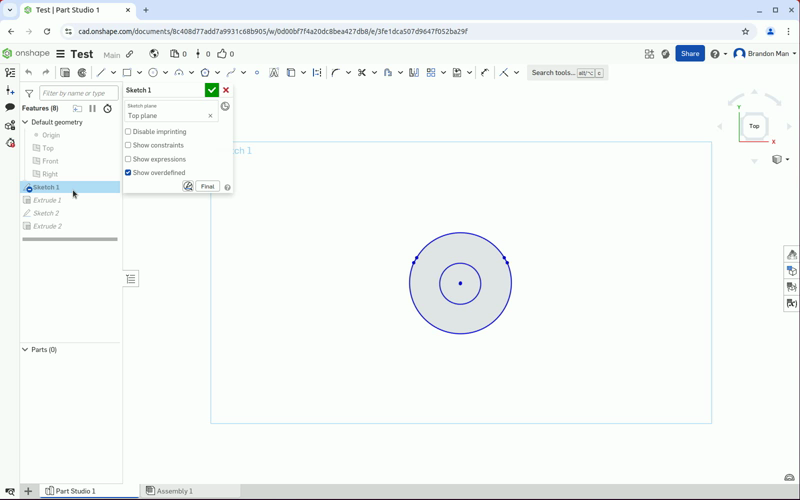
mouse_move(229, 92)
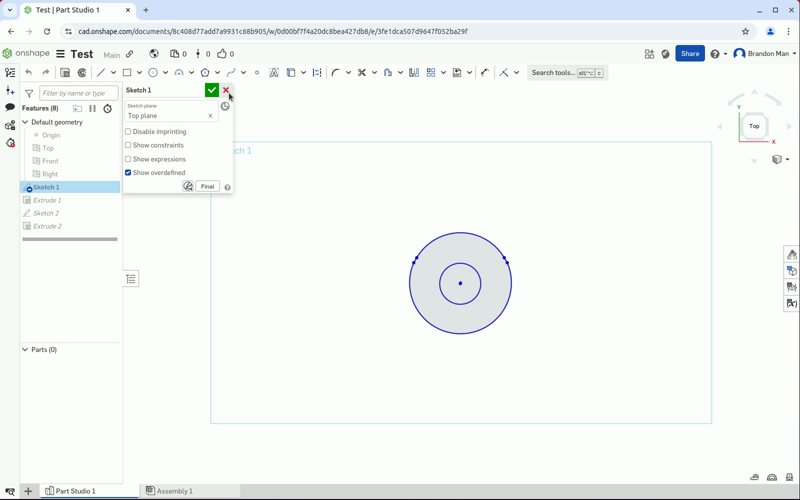
click(229, 92)
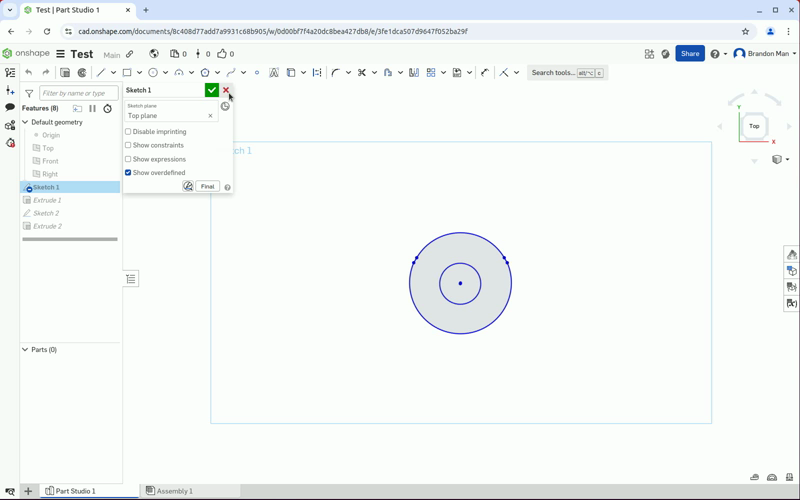
key(shift+s)
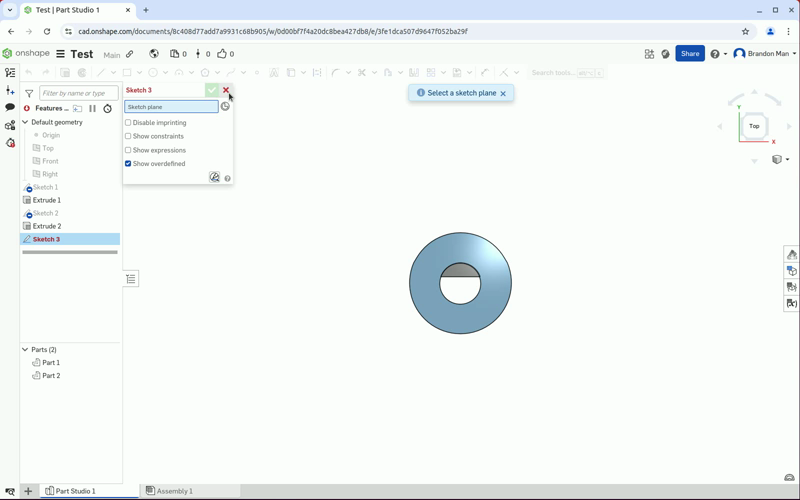
mouse_move(73, 150)
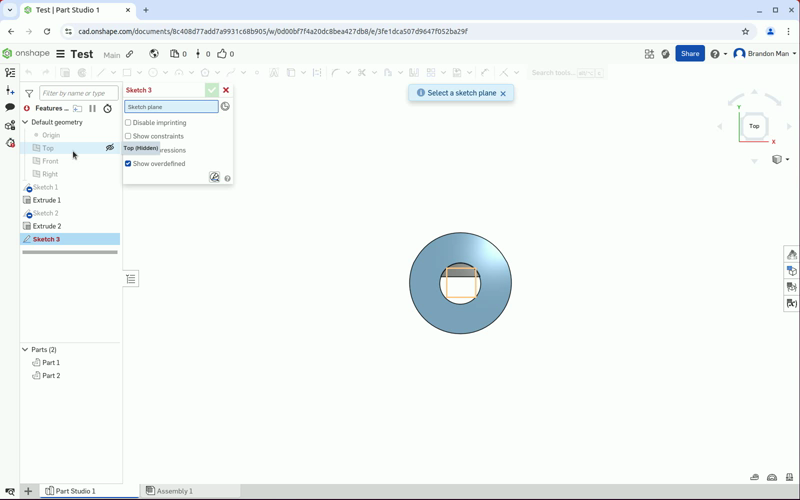
click(73, 150)
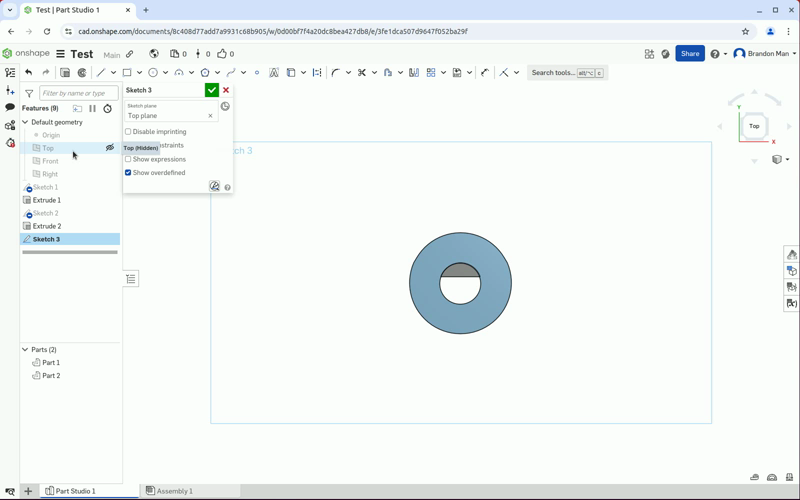
mouse_move(73, 352)
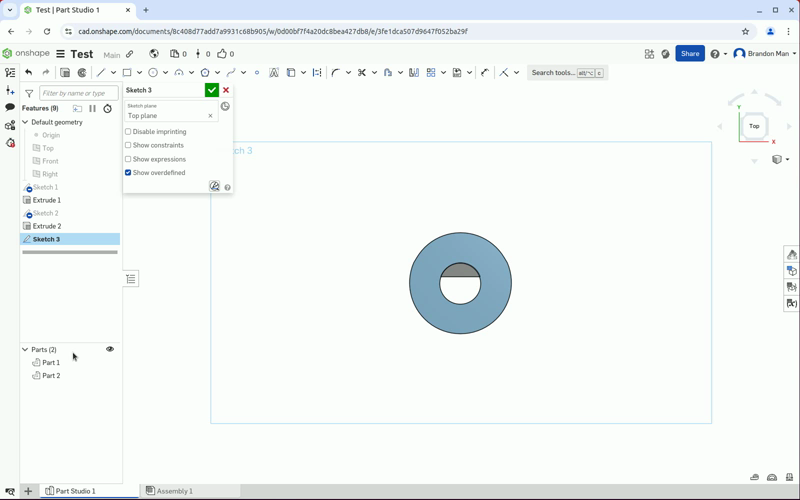
key(y)
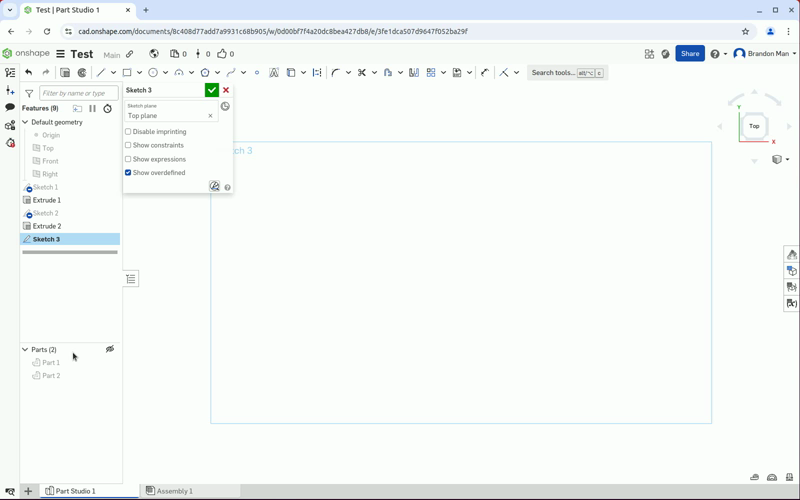
key(l)
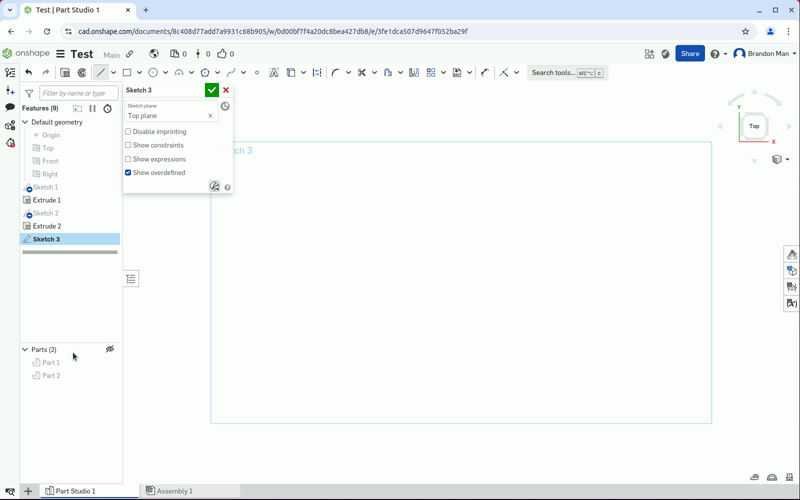
key_down(shift)
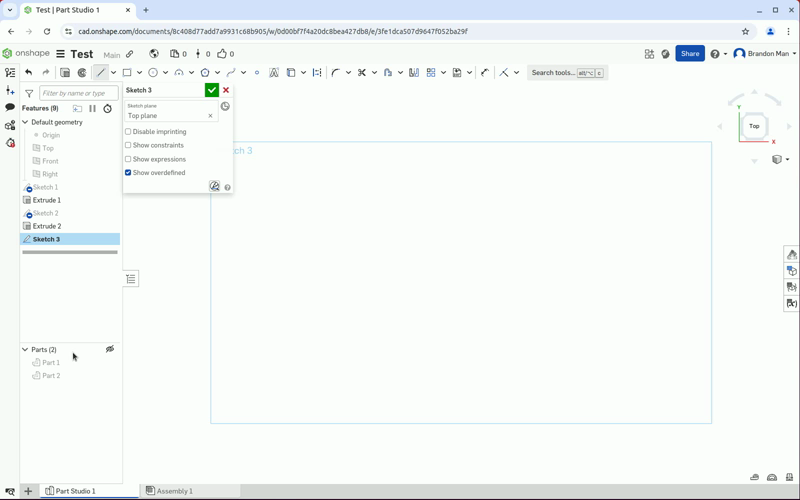
mouse_move(440, 276)
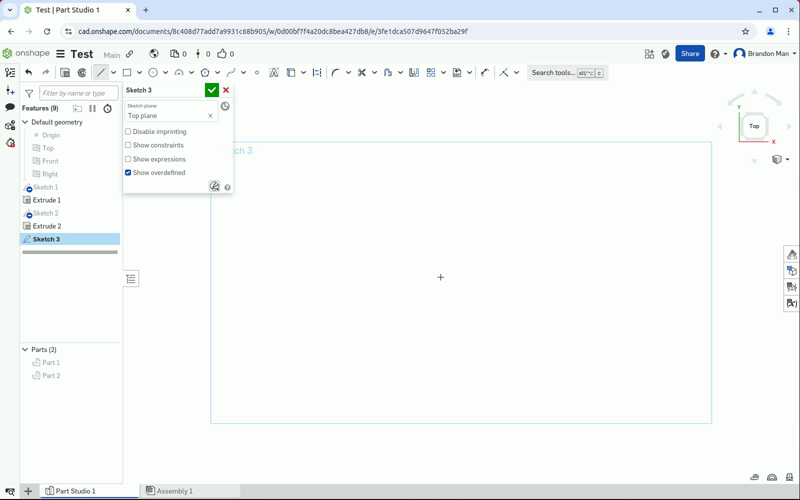
click(440, 276)
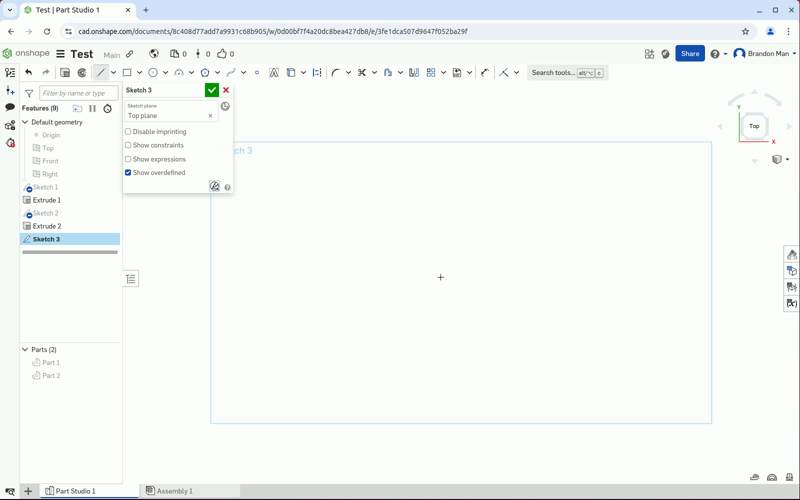
key_up(shift)
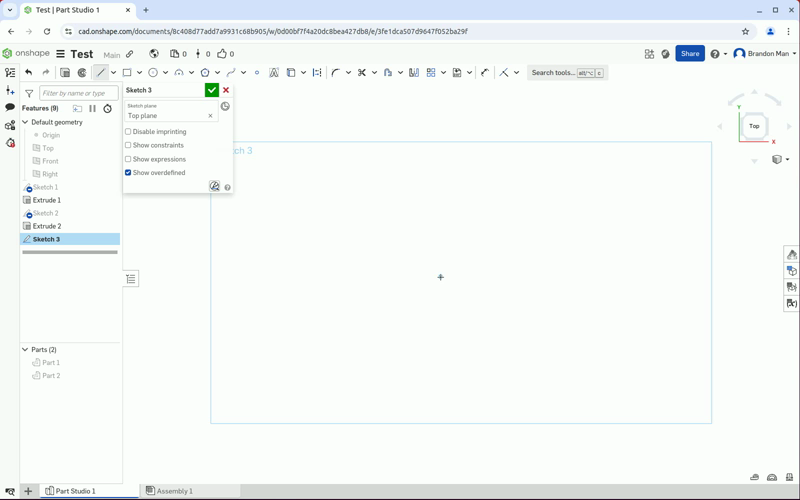
key_down(shift)
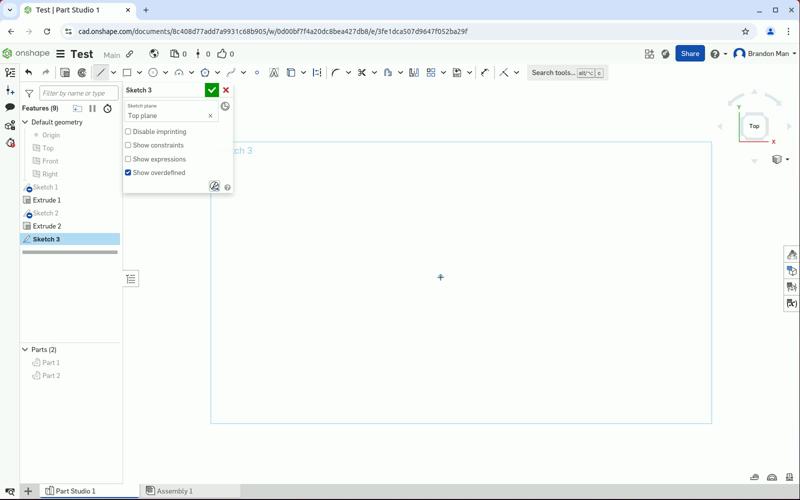
mouse_move(470, 276)
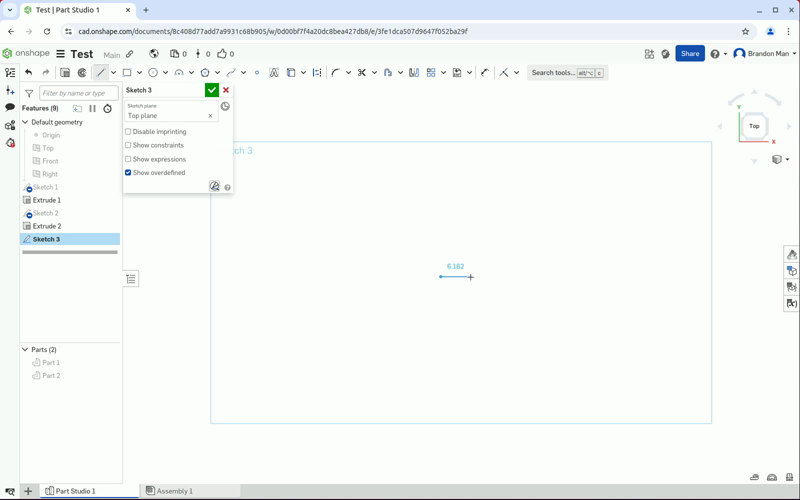
mouse_move(480, 276)
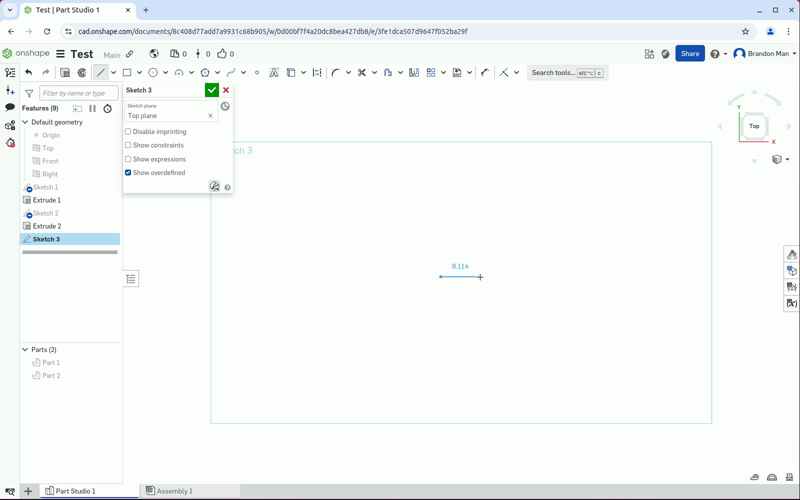
click(480, 276)
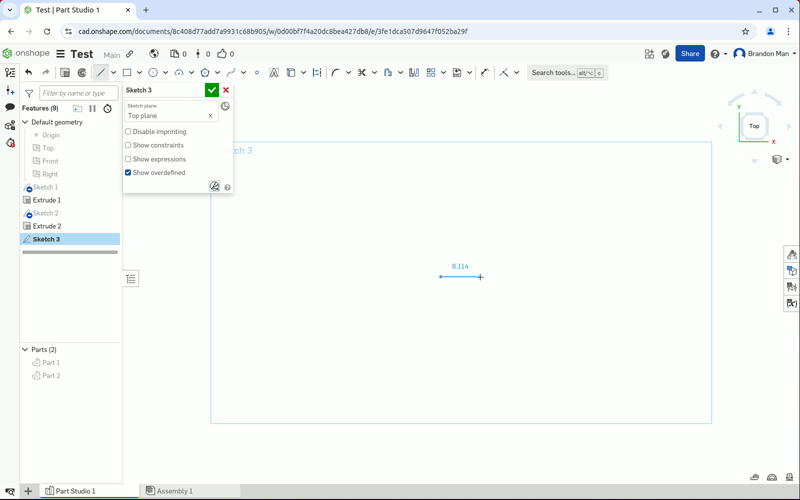
key_up(shift)
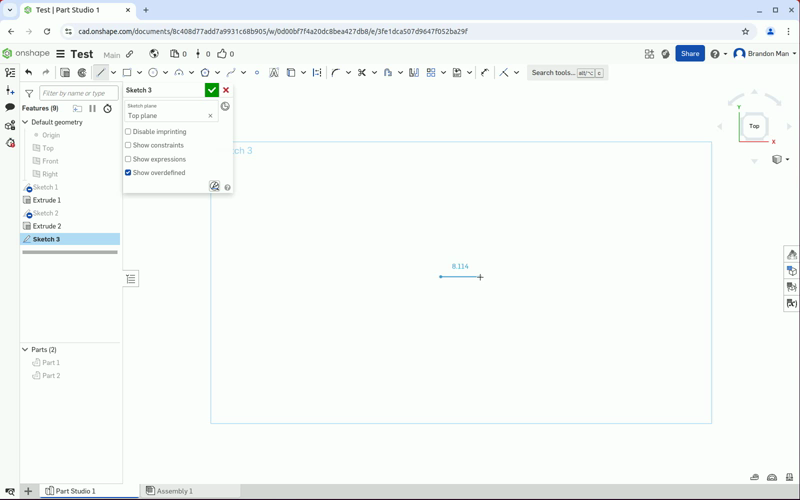
key(esc)
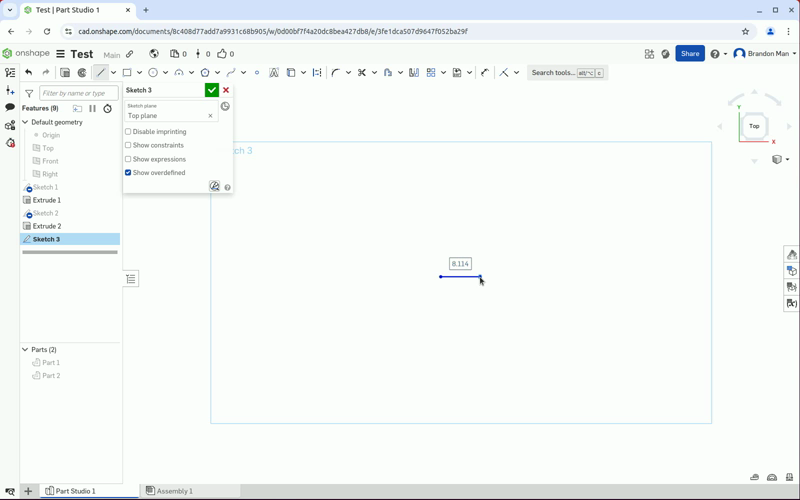
key(a)
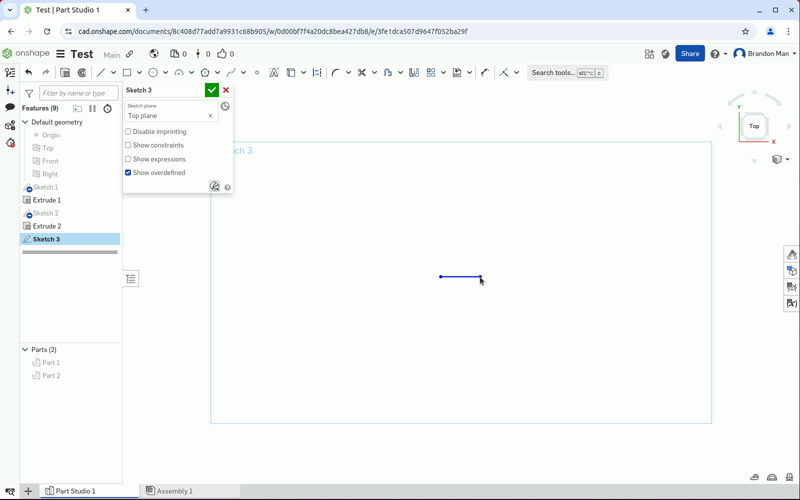
mouse_move(480, 276)
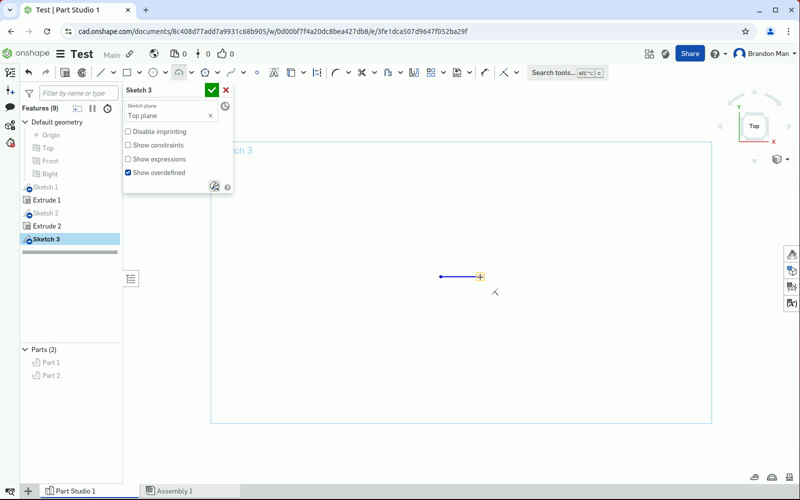
click(480, 276)
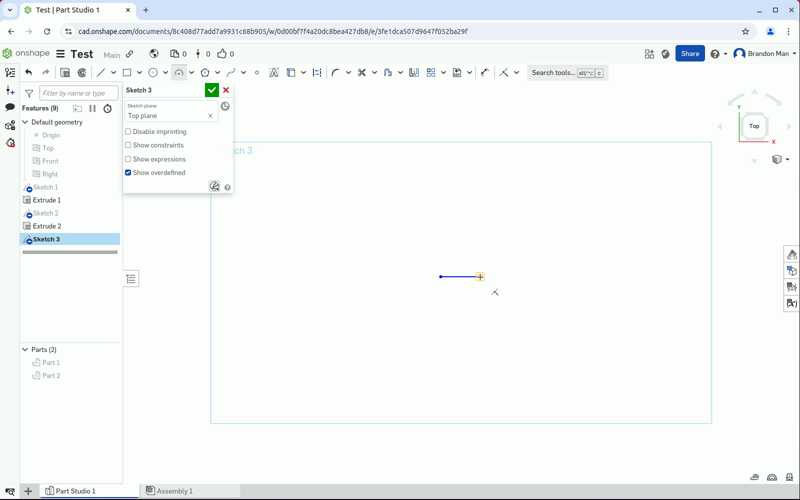
mouse_move(440, 276)
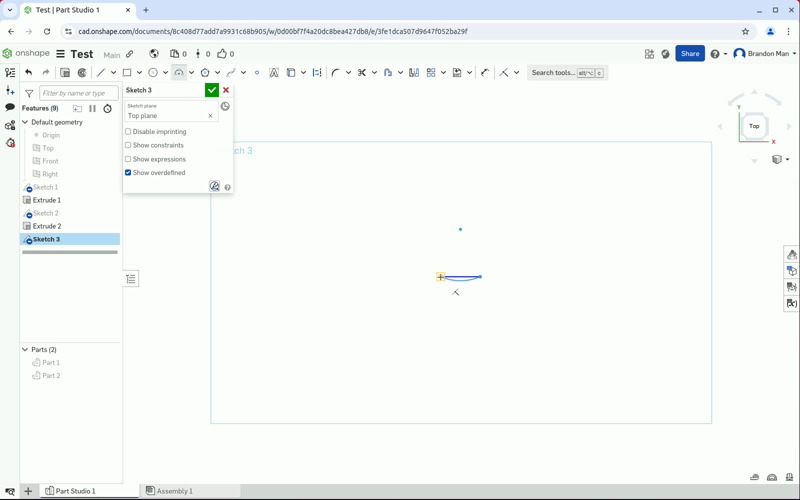
click(440, 276)
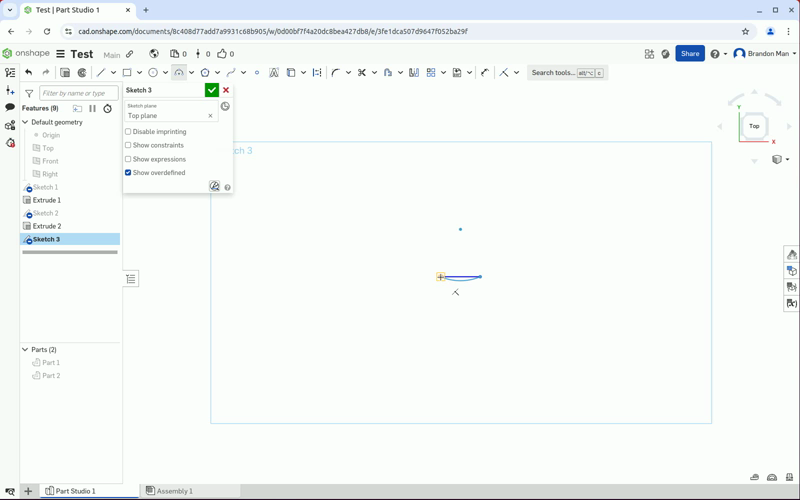
key_down(shift)
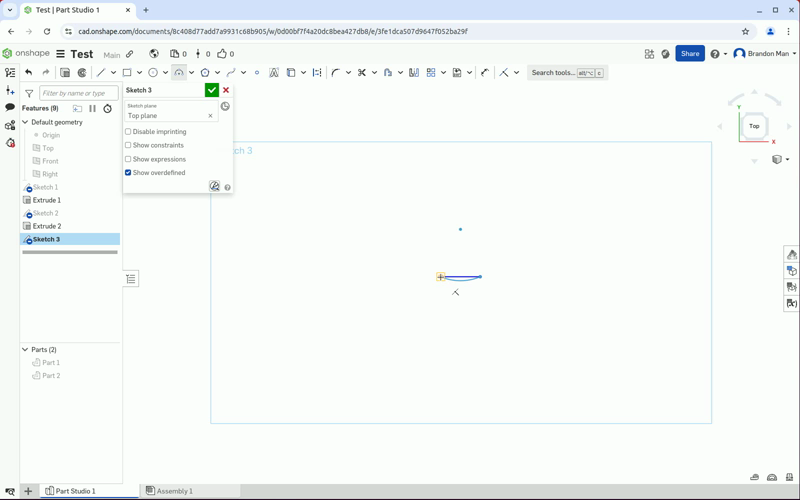
mouse_move(460, 262)
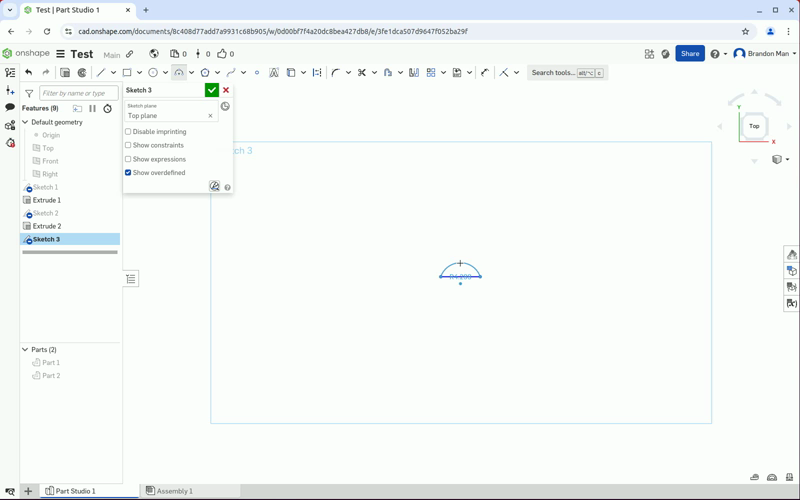
click(460, 262)
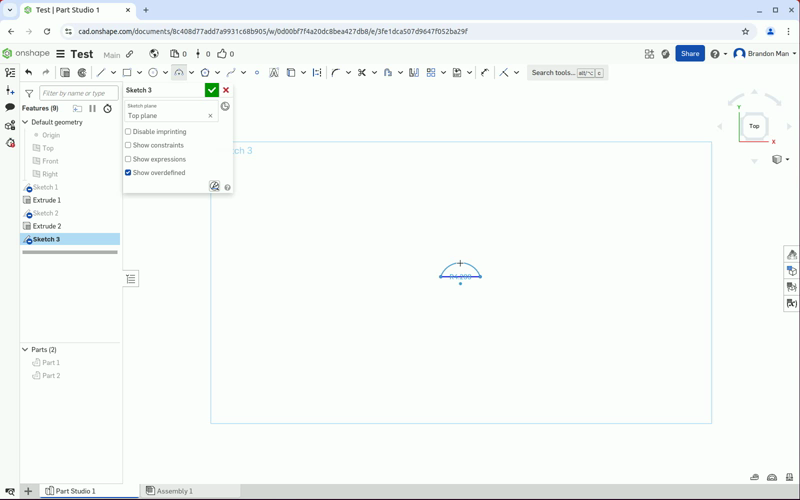
key_up(shift)
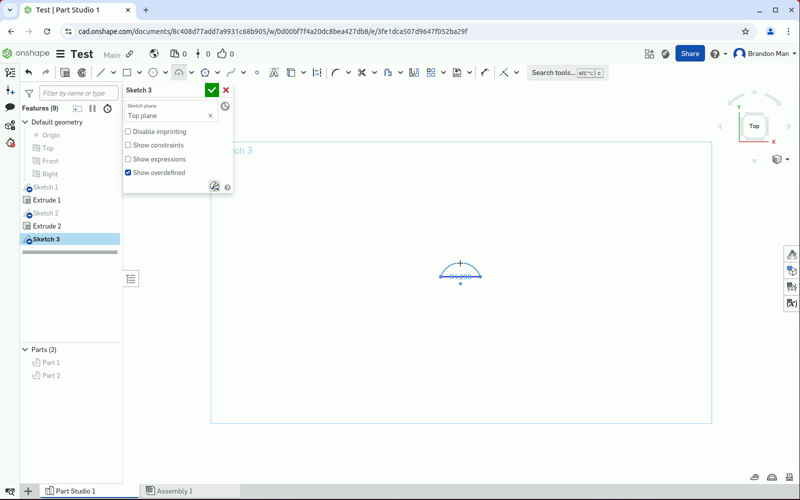
key(esc)
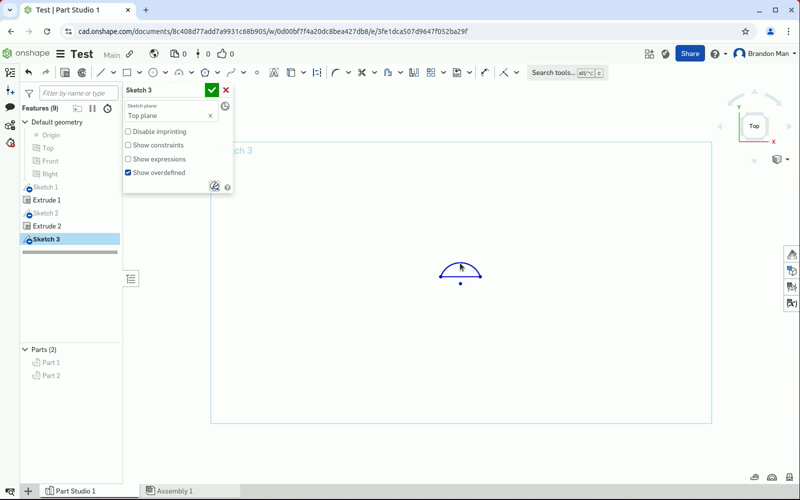
mouse_move(468, 264)
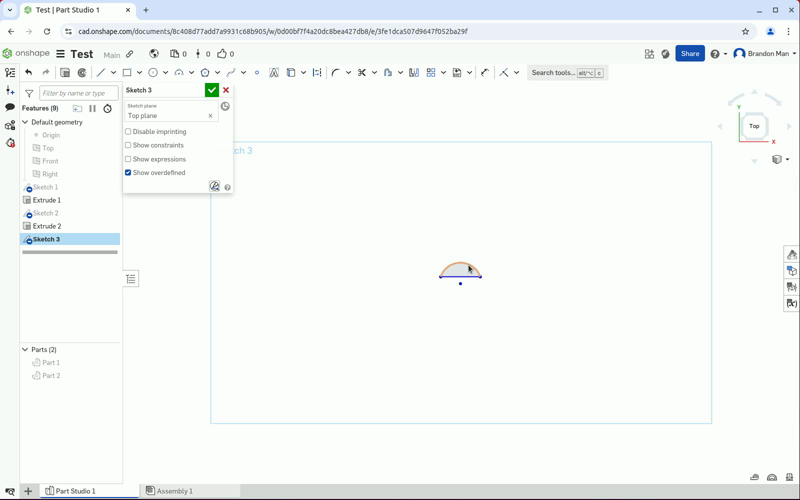
scroll(6)
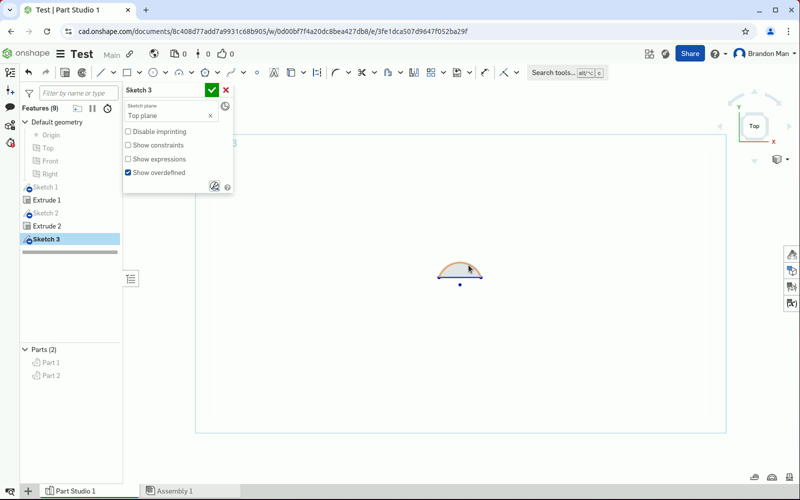
scroll(6)
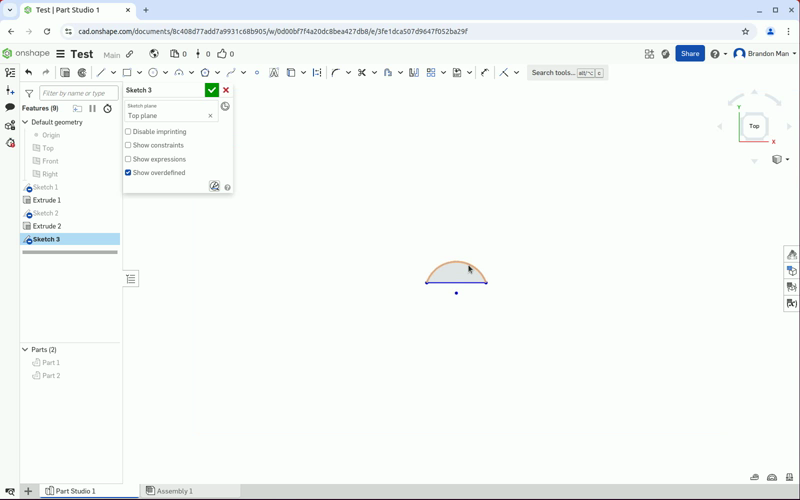
scroll(6)
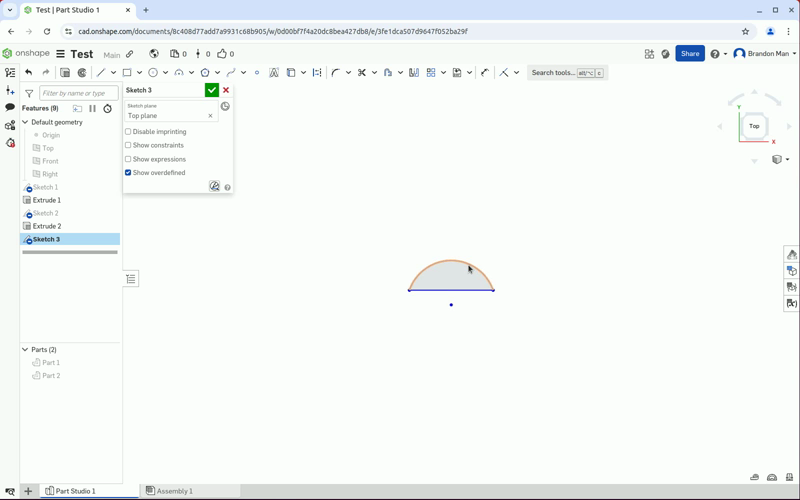
scroll(6)
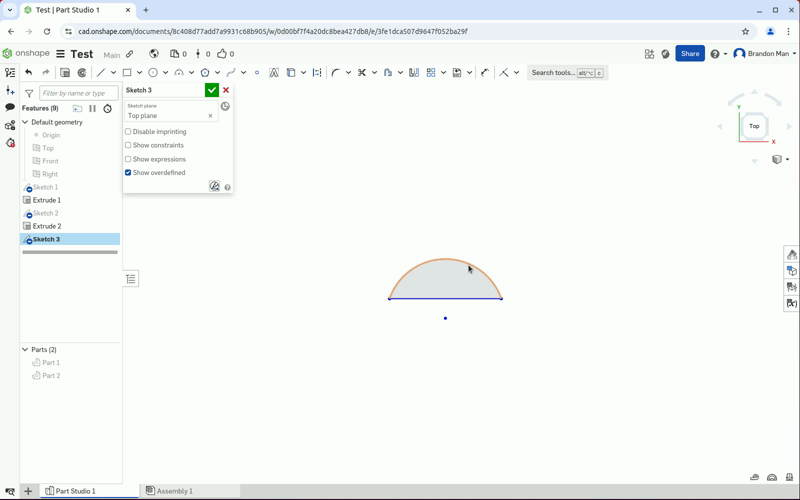
scroll(6)
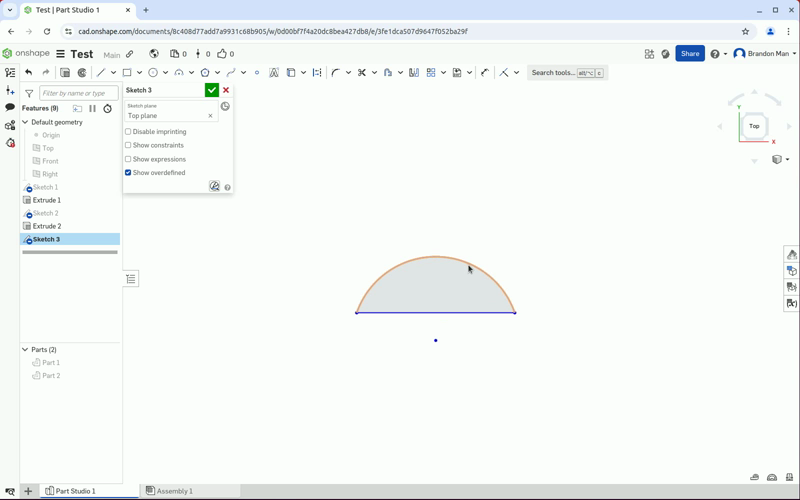
scroll(6)
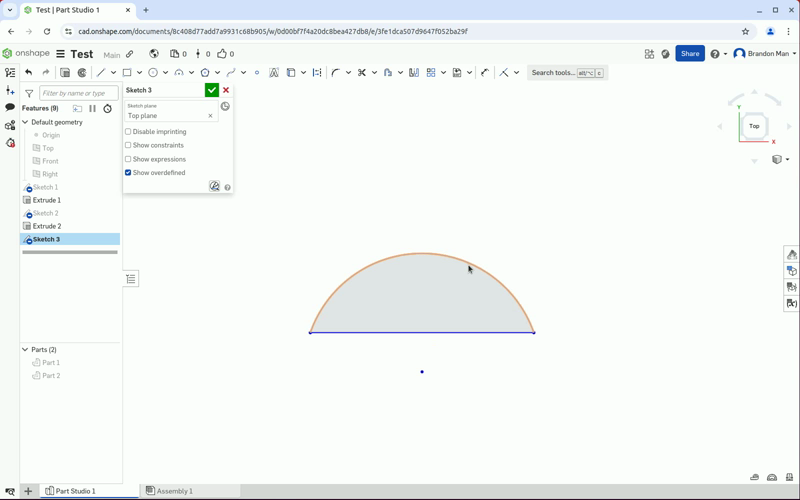
scroll(6)
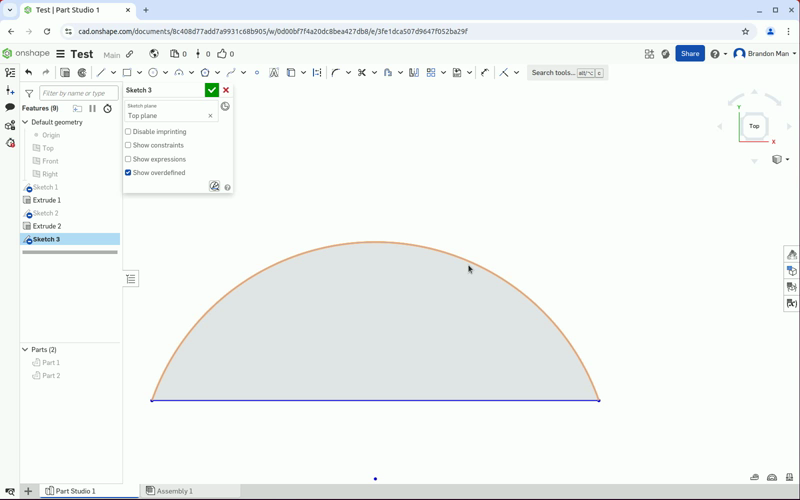
click(468, 264)
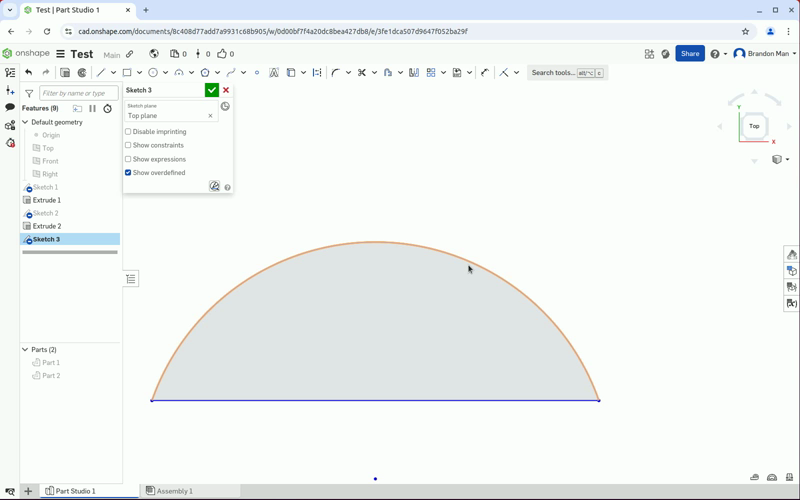
scroll(-6)
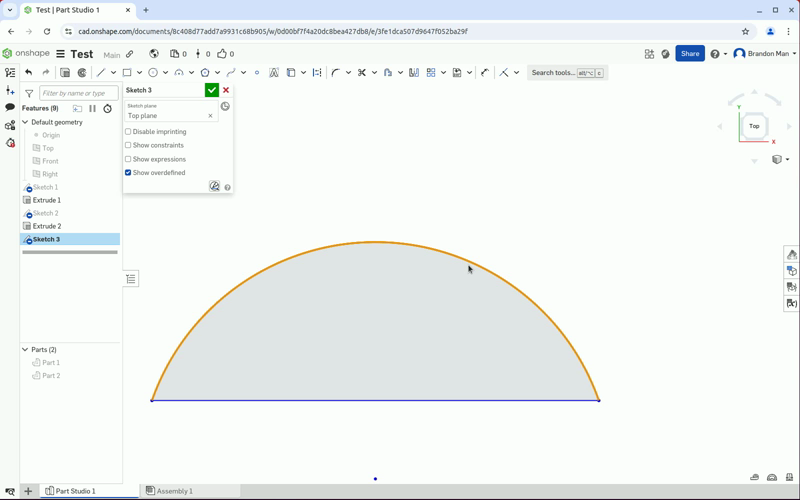
scroll(-6)
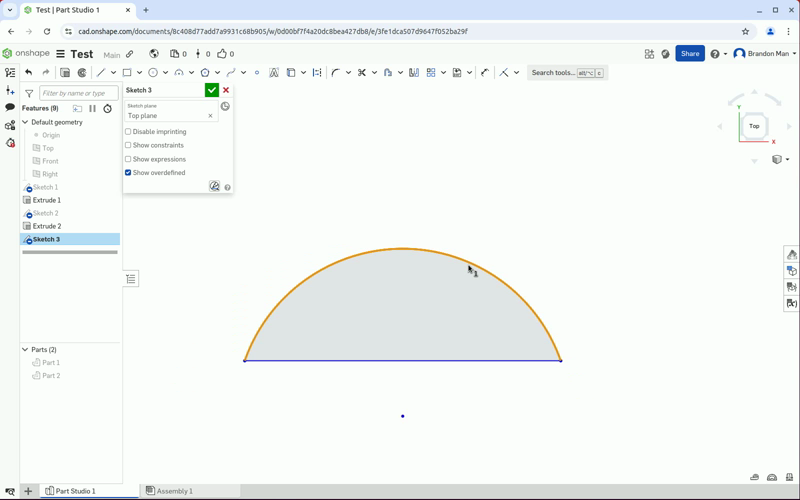
scroll(-6)
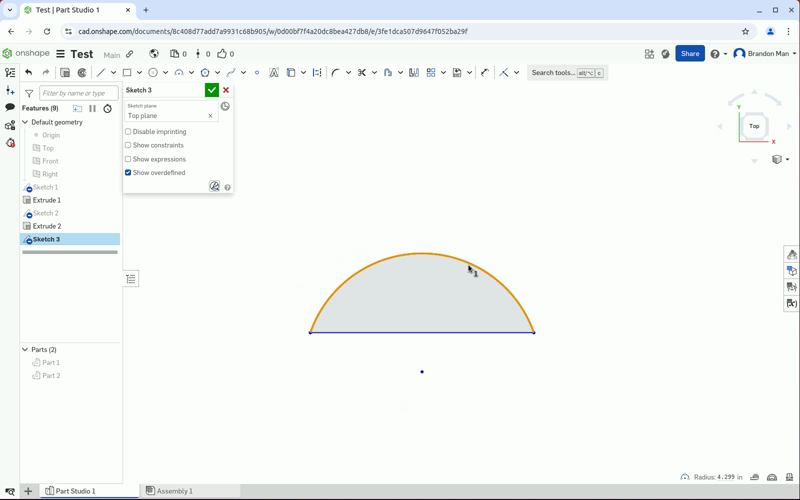
scroll(-6)
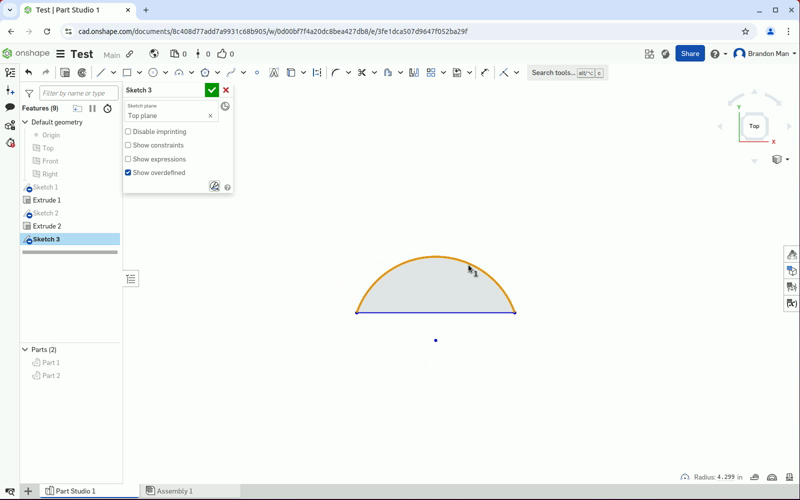
scroll(-6)
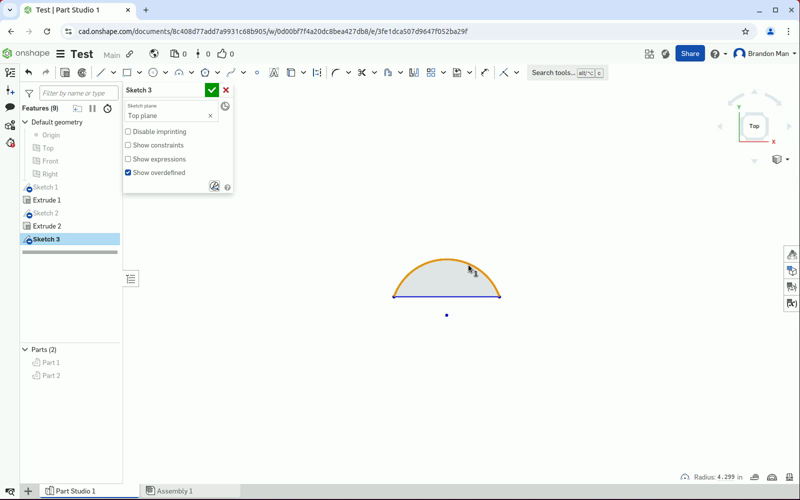
scroll(-6)
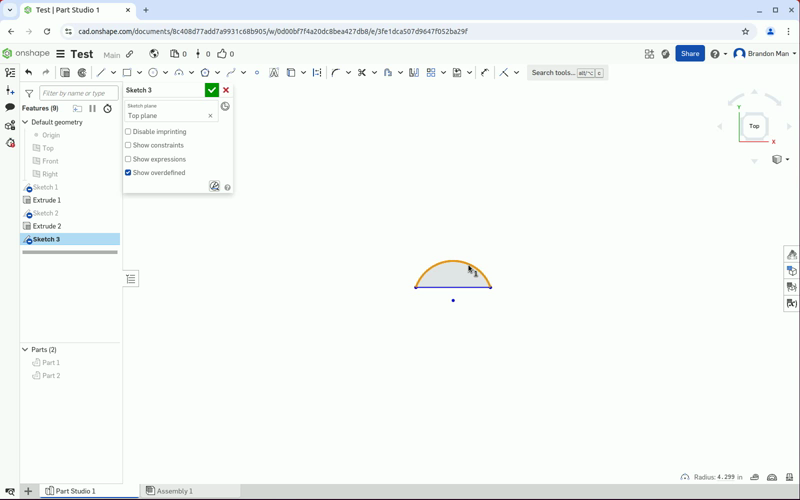
scroll(-6)
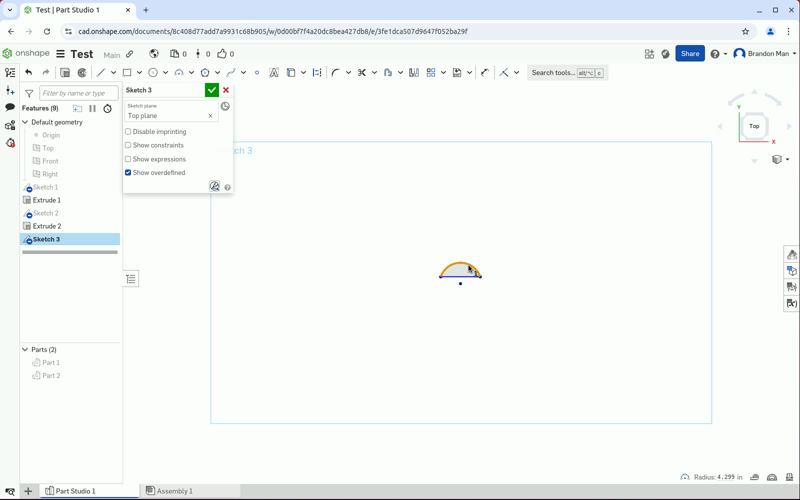
mouse_move(73, 352)
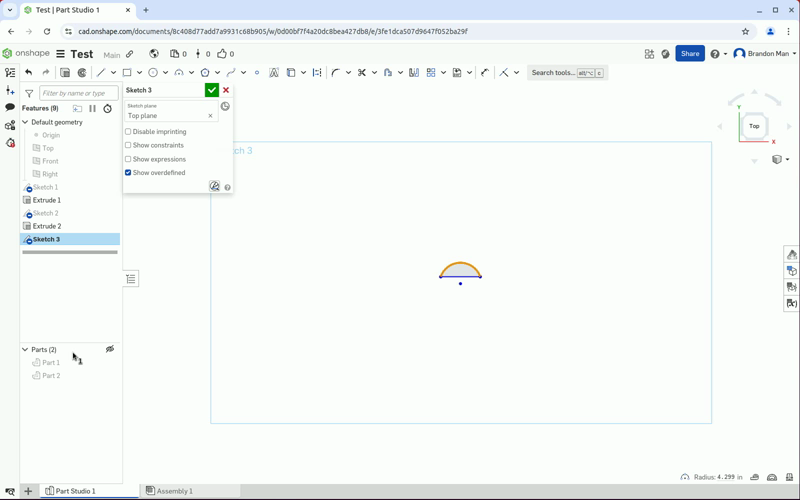
key(shift+y)
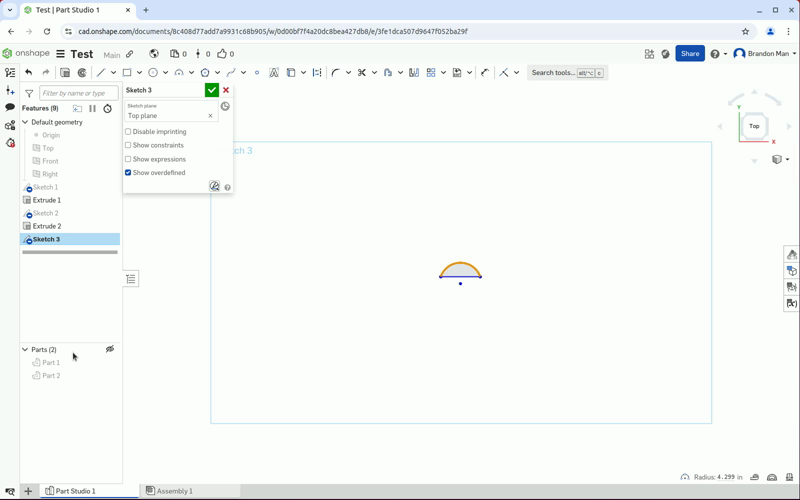
key(shift+e)
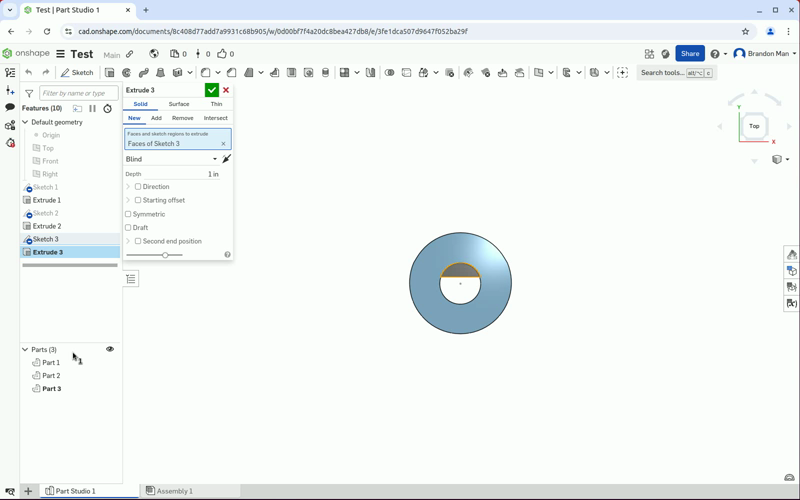
mouse_move(143, 106)
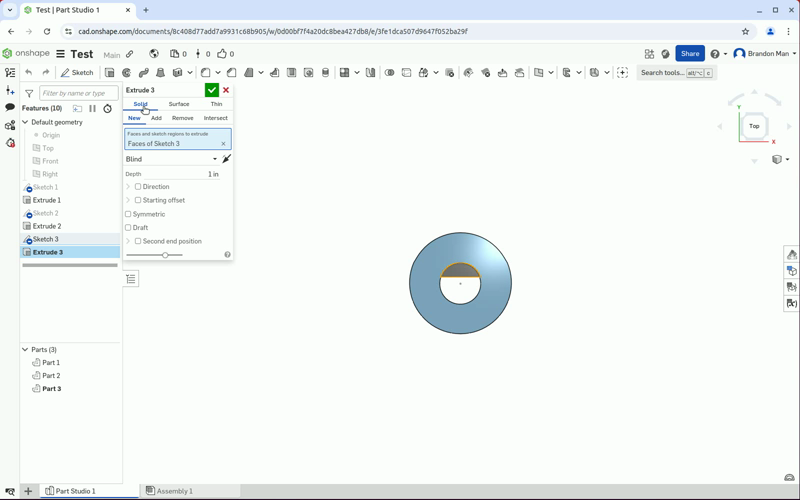
click(143, 106)
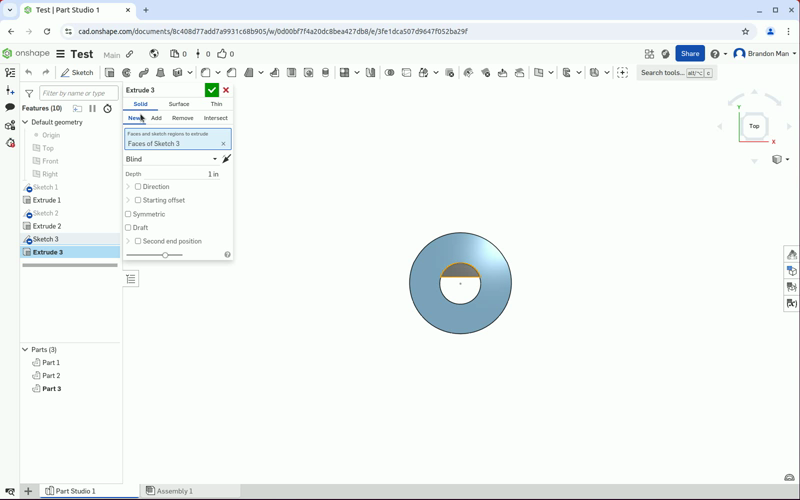
mouse_move(137, 120)
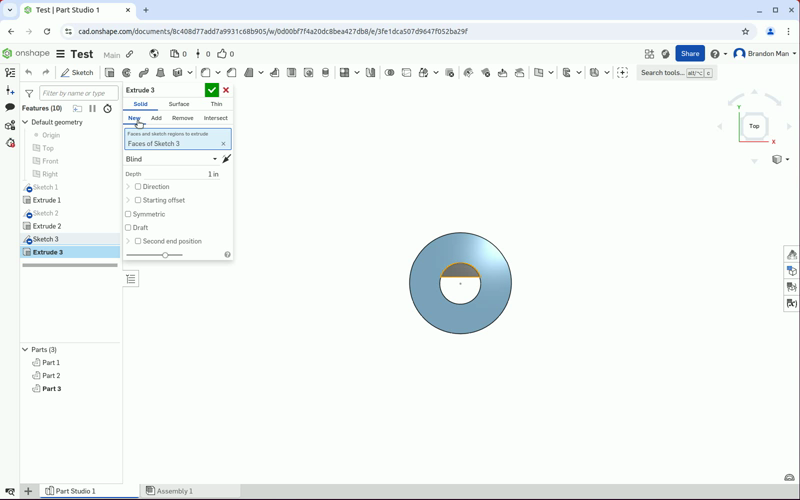
click(137, 120)
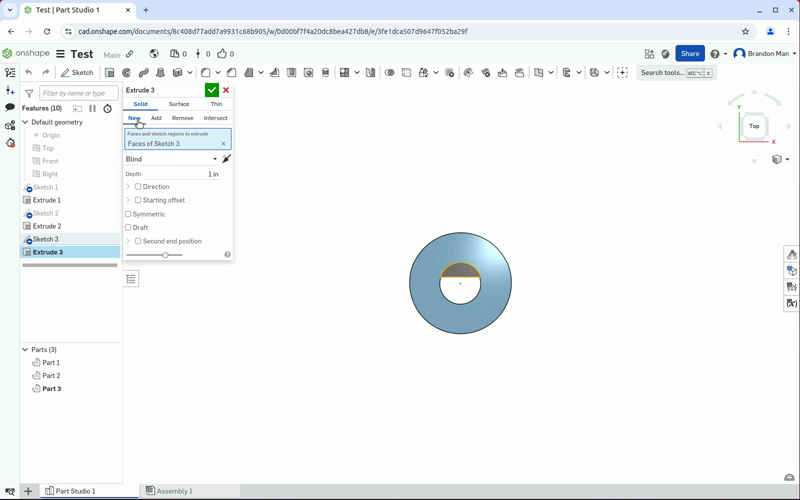
key(tab, 4)
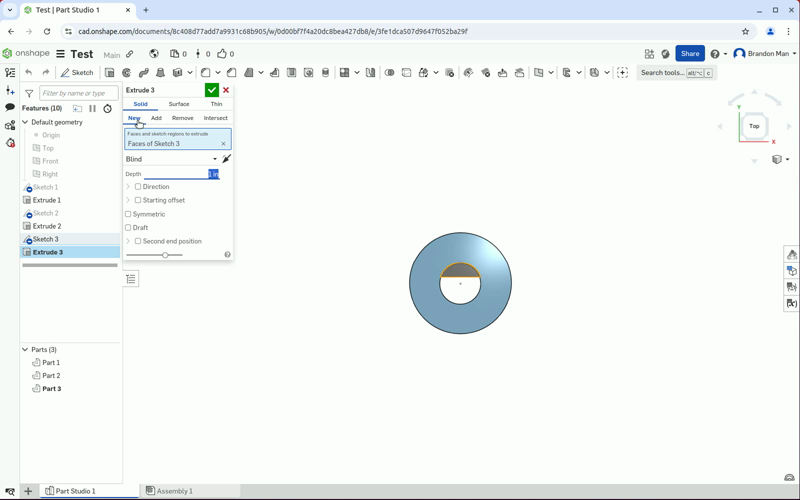
text(-18.294)
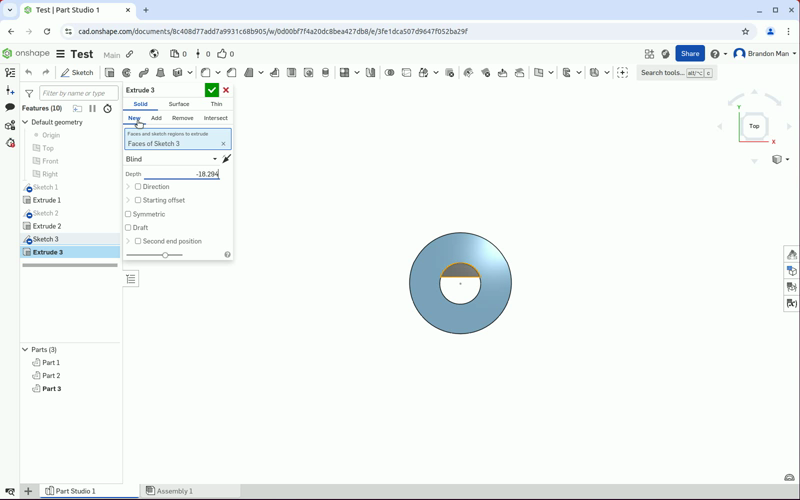
key(enter)
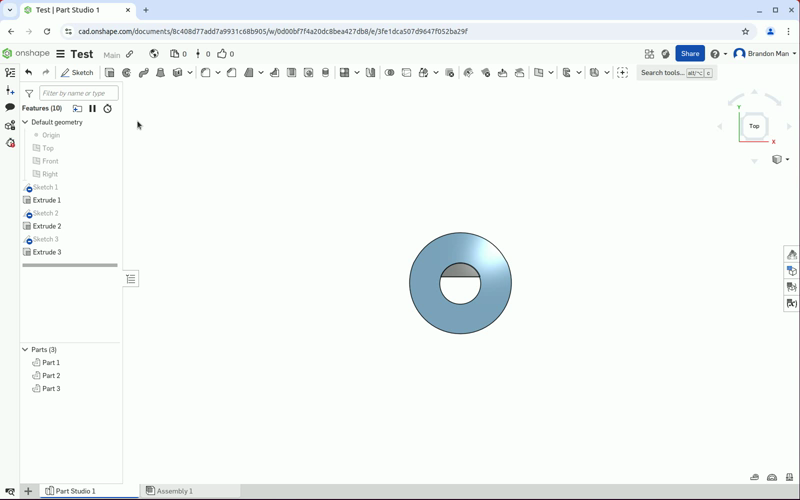
key(shift+h)
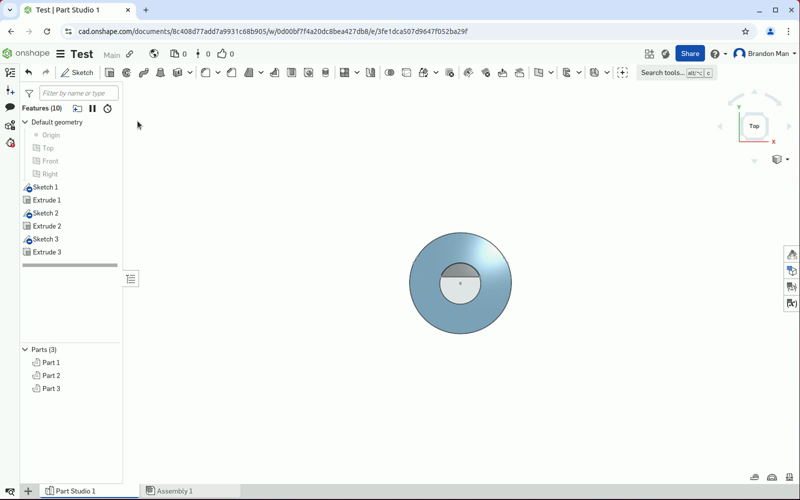
key(shift+h)
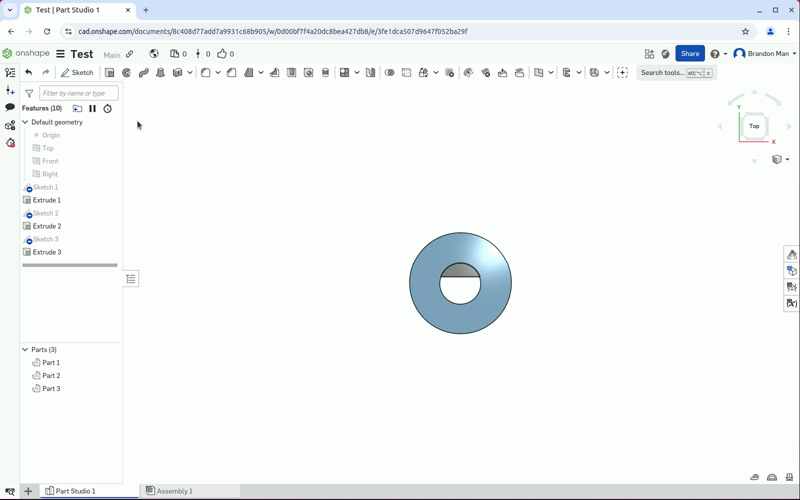
mouse_move(73, 189)
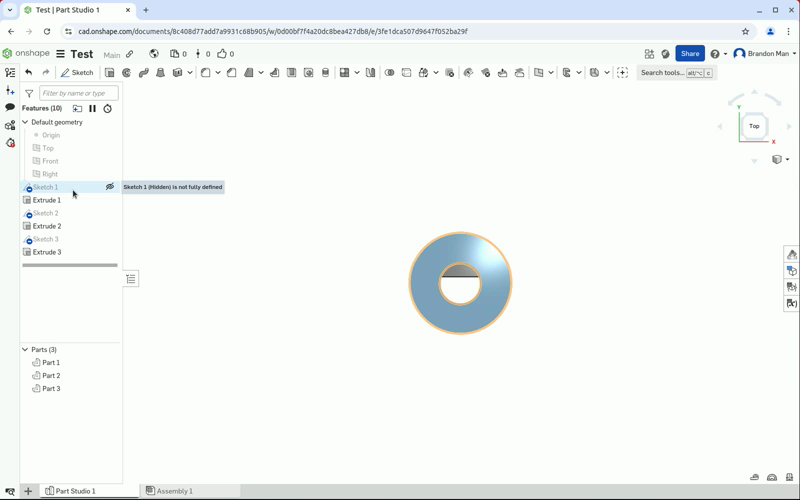
click(73, 189)
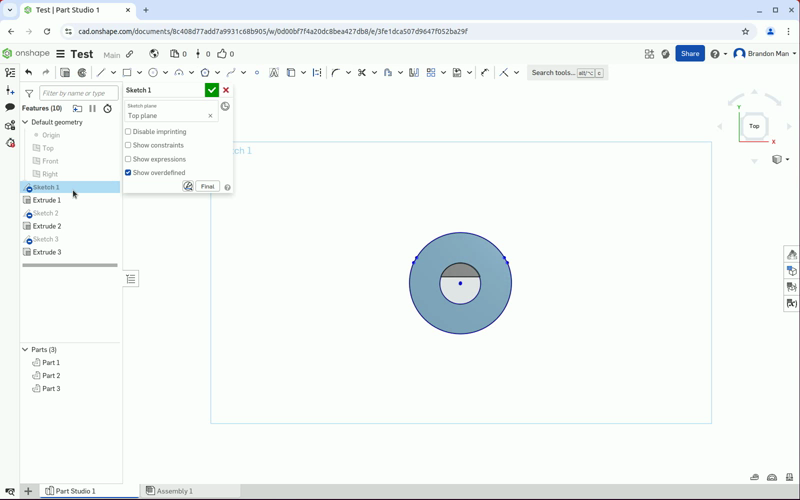
mouse_move(229, 92)
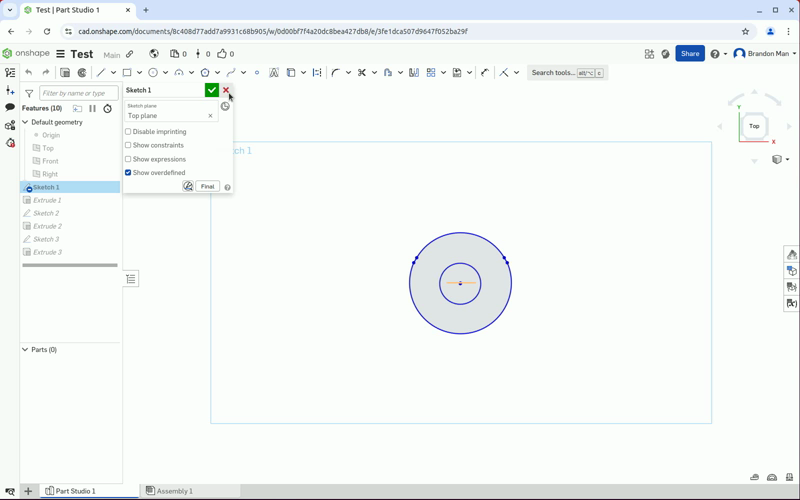
click(229, 92)
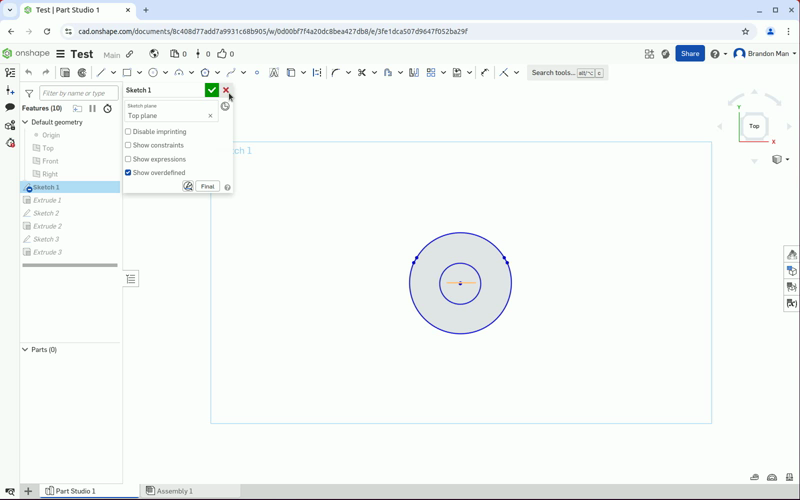
key(shift+s)
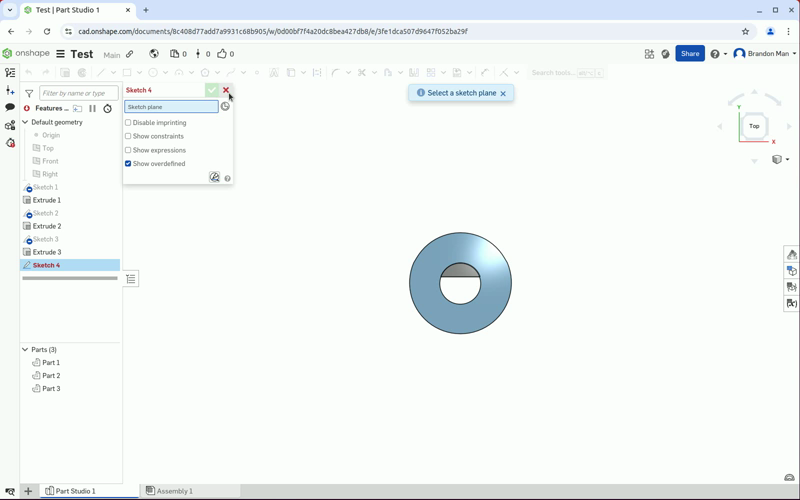
mouse_move(73, 150)
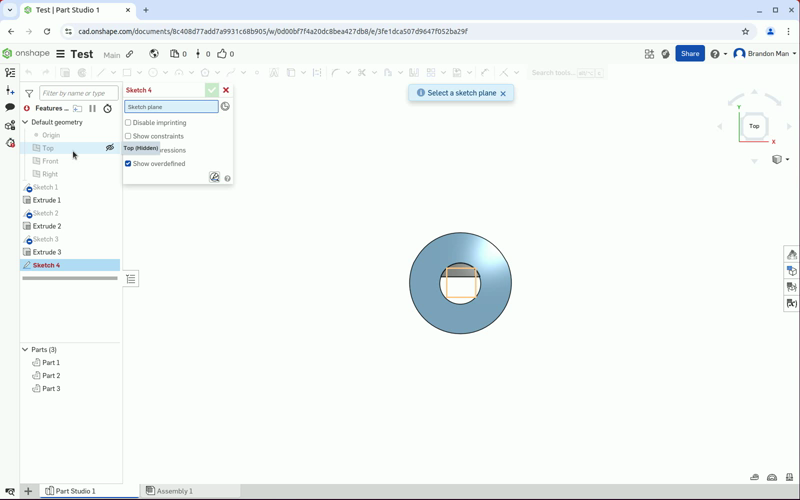
click(73, 150)
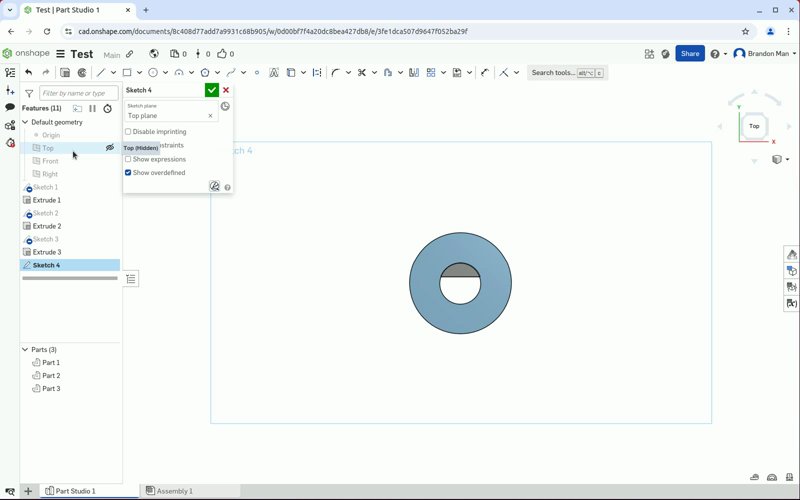
mouse_move(73, 352)
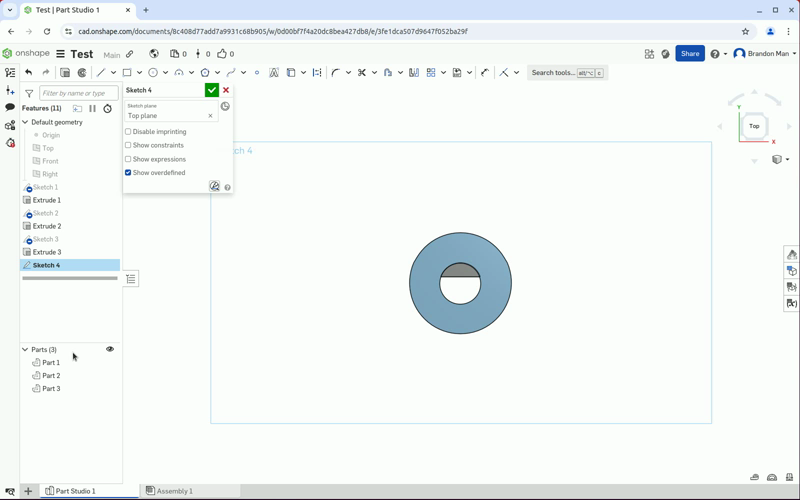
key(y)
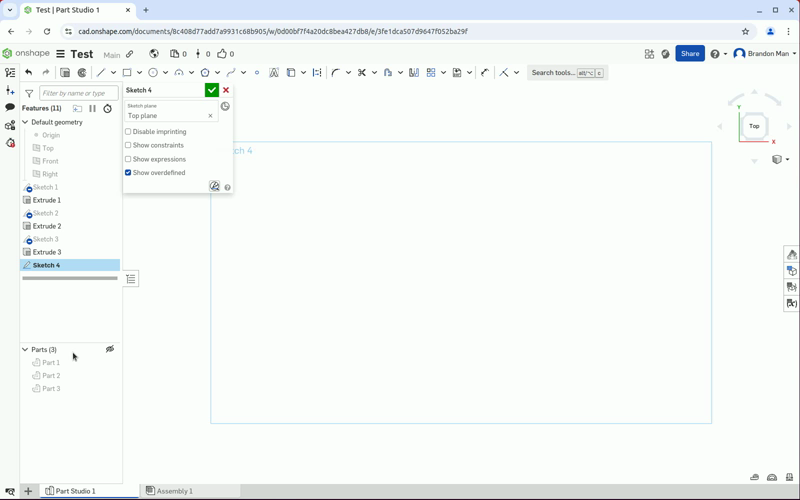
key(a)
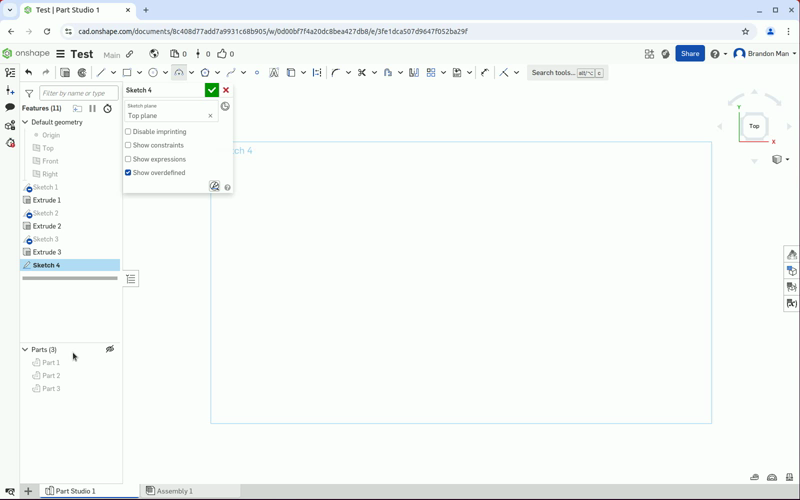
key_down(shift)
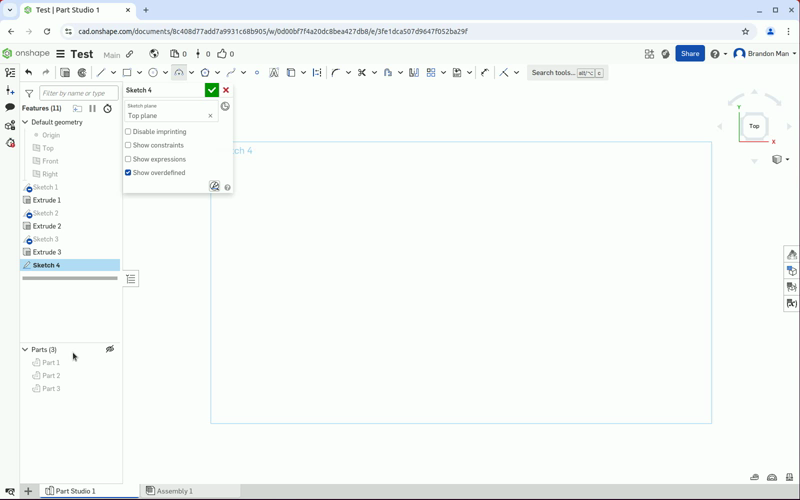
mouse_move(440, 276)
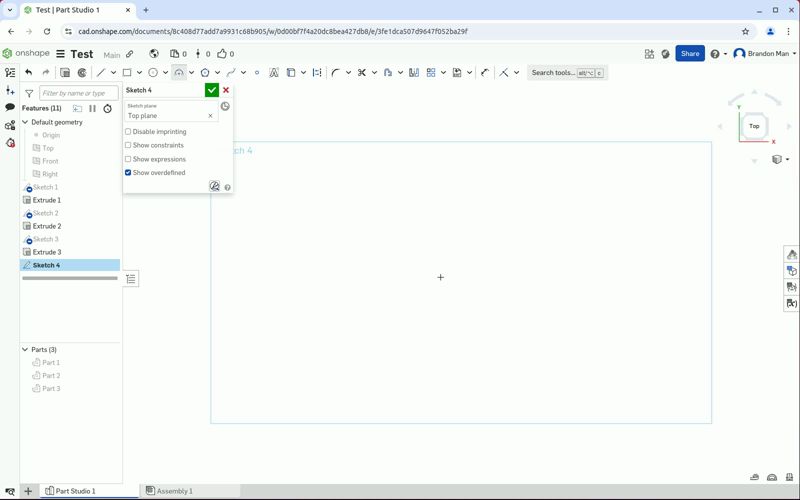
click(440, 276)
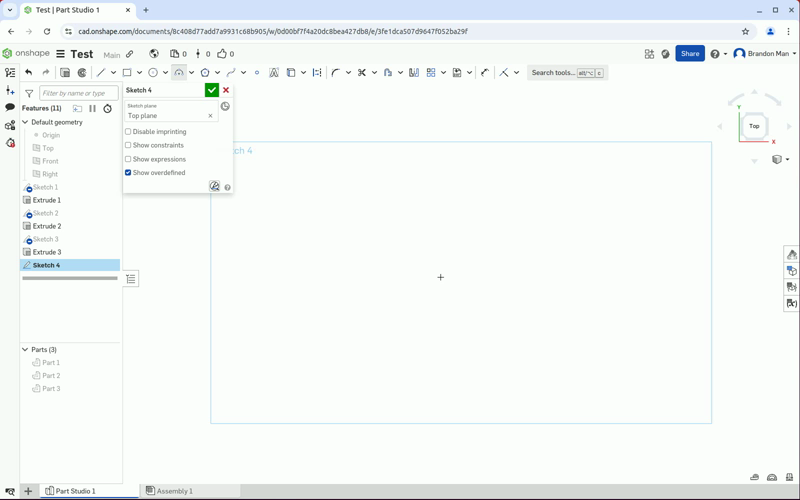
key_up(shift)
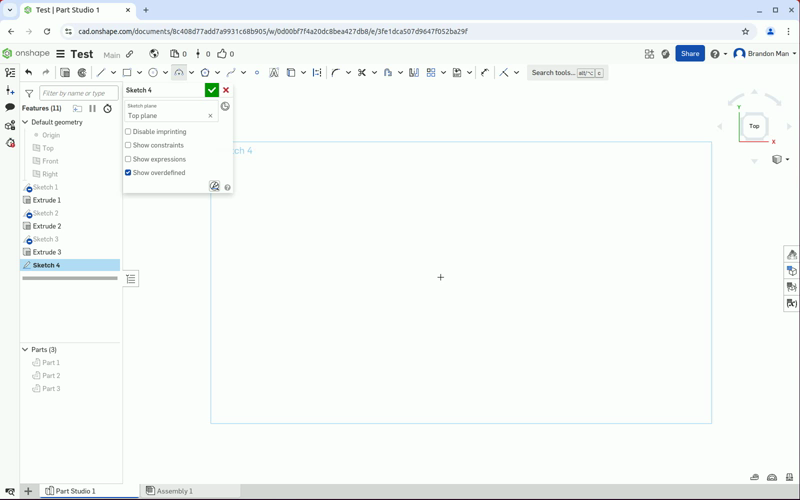
key_down(shift)
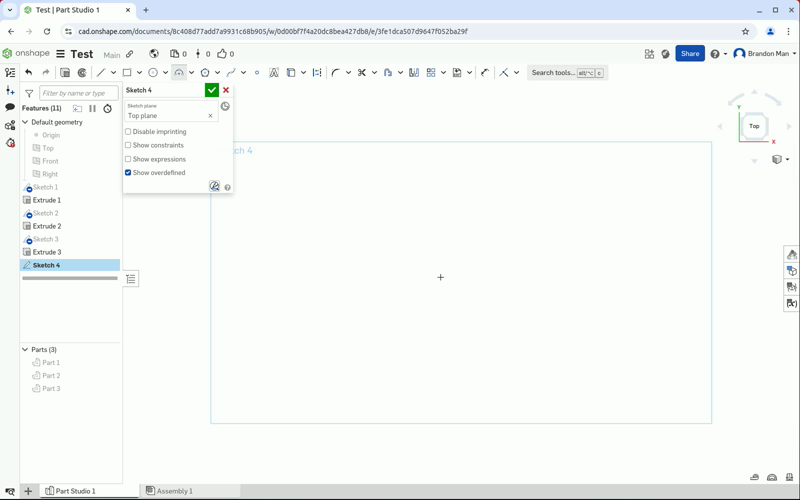
mouse_move(480, 276)
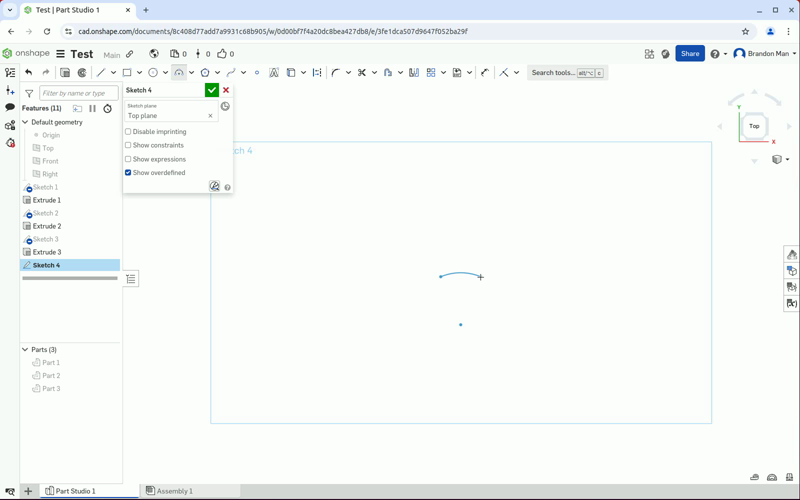
click(480, 276)
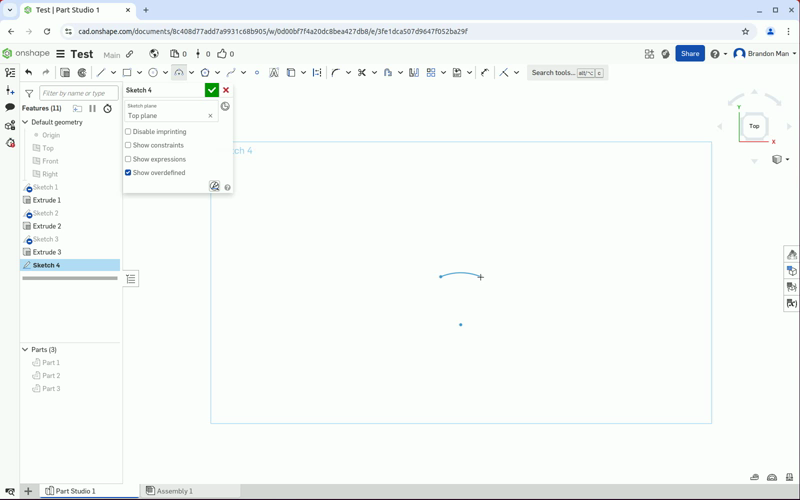
mouse_move(460, 304)
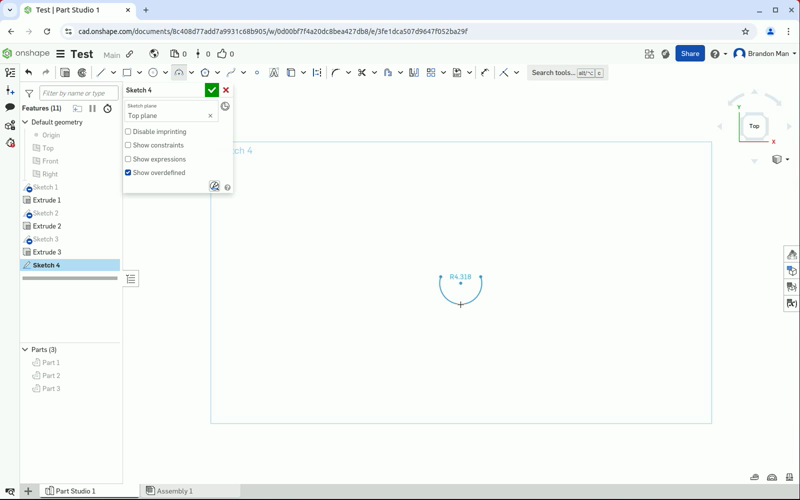
click(460, 304)
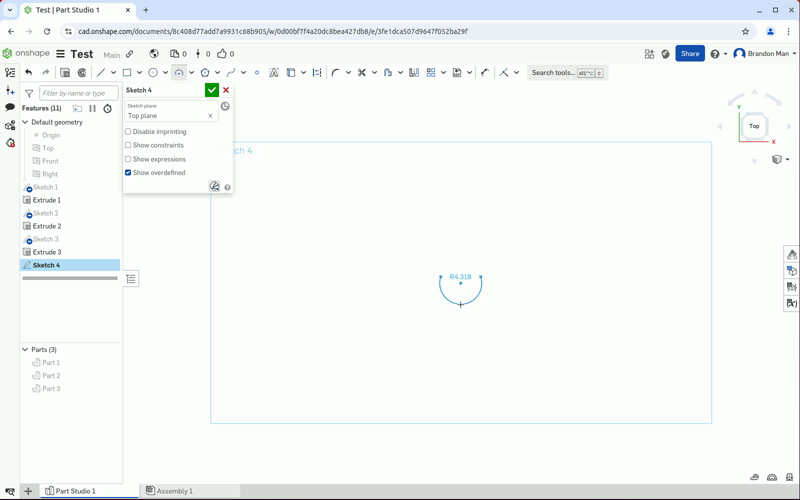
key_up(shift)
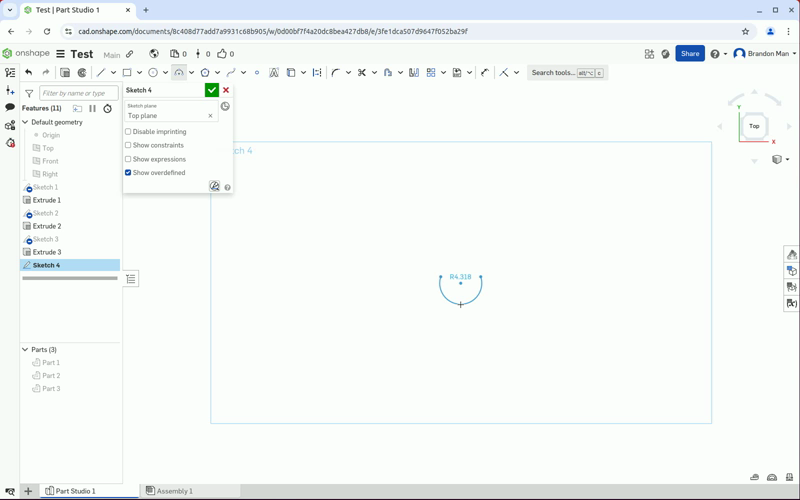
key(esc)
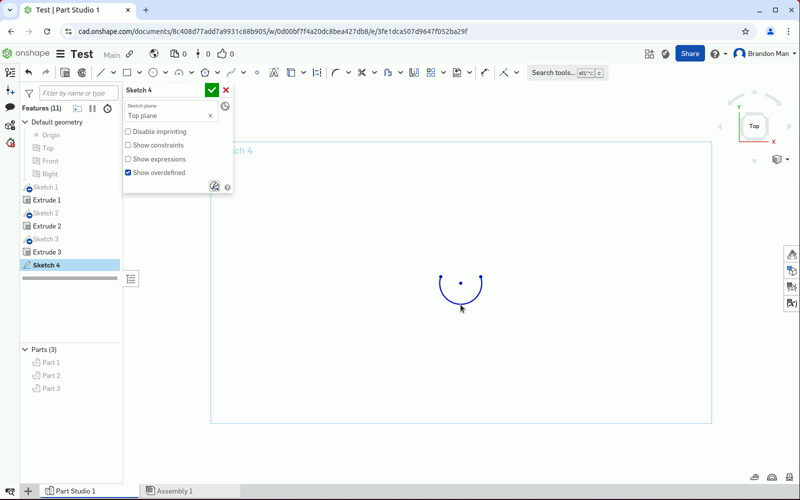
key(l)
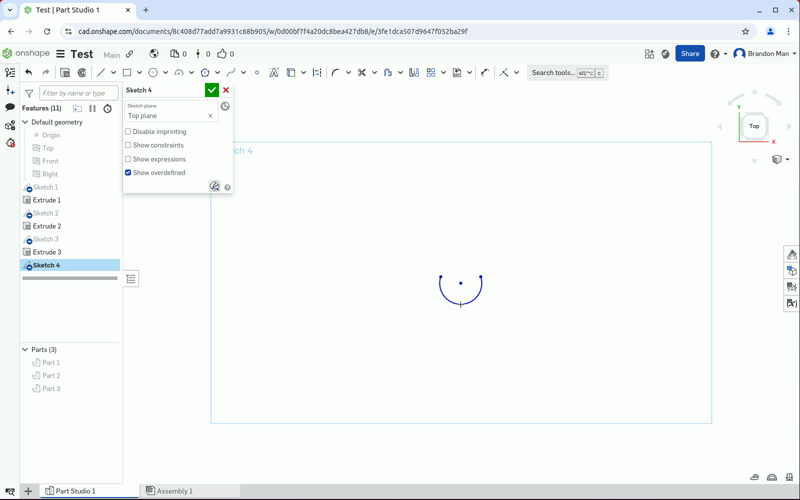
mouse_move(480, 276)
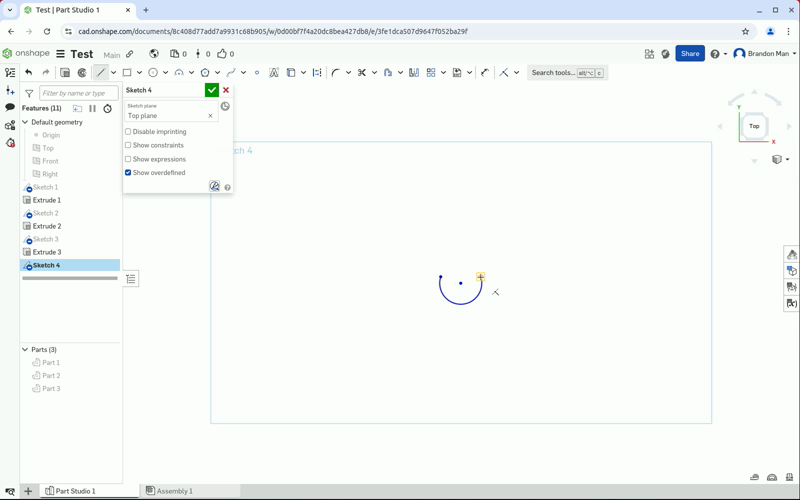
click(480, 276)
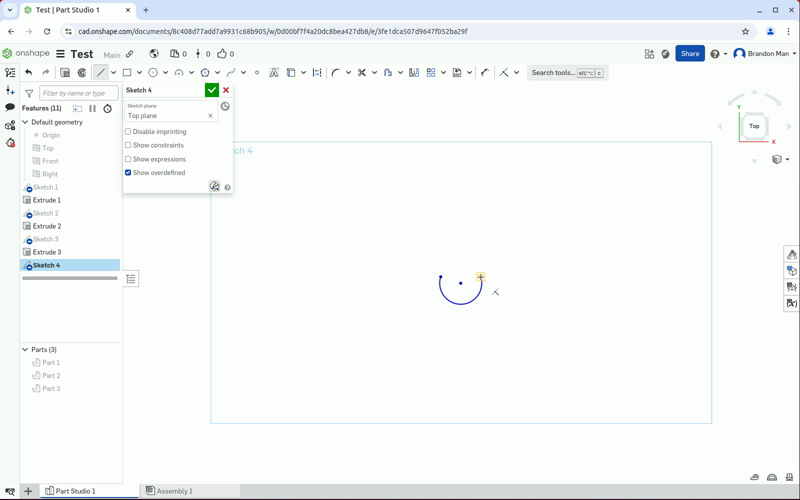
mouse_move(510, 276)
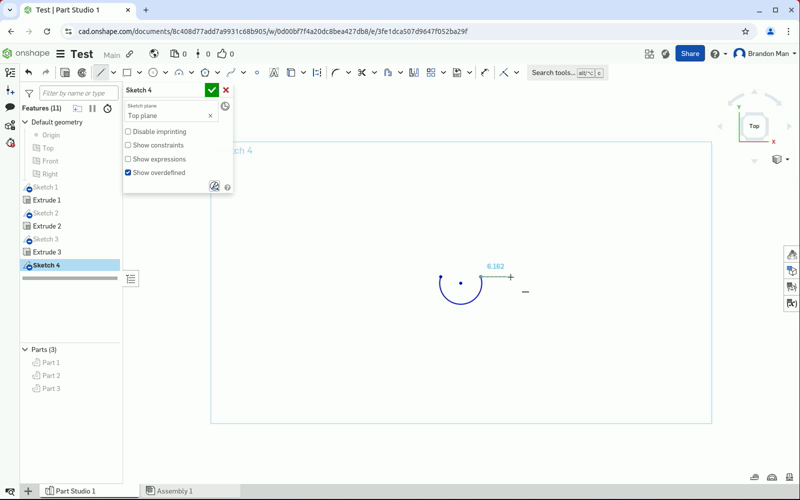
key_down(shift)
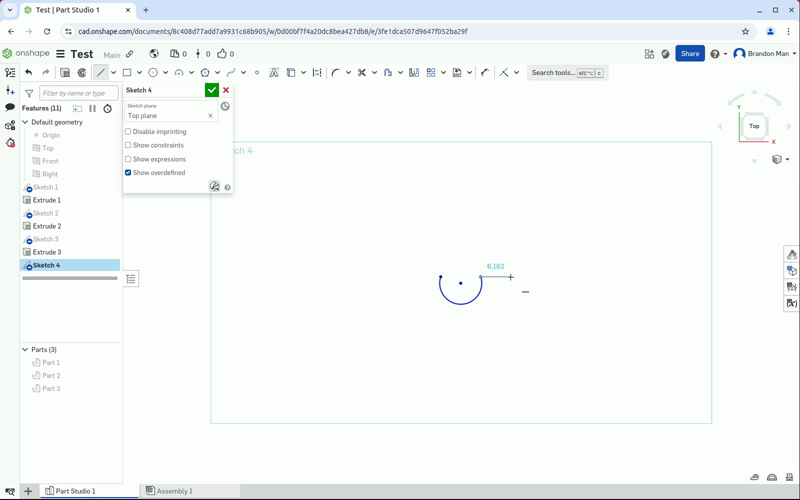
mouse_move(440, 276)
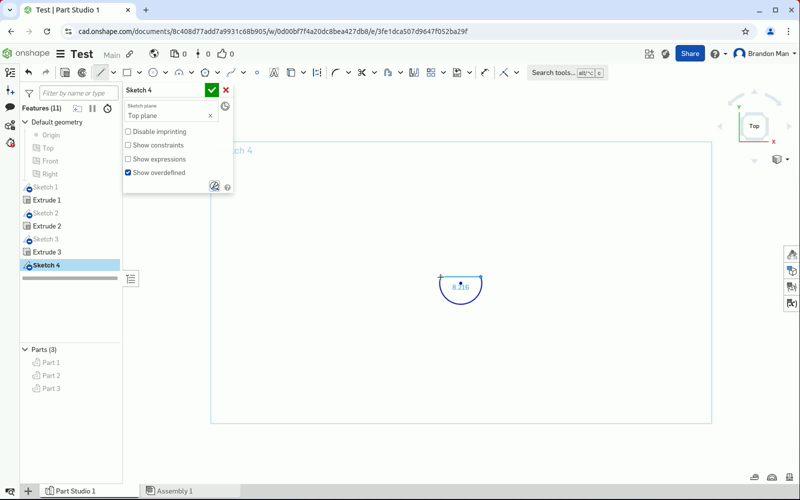
key_up(shift)
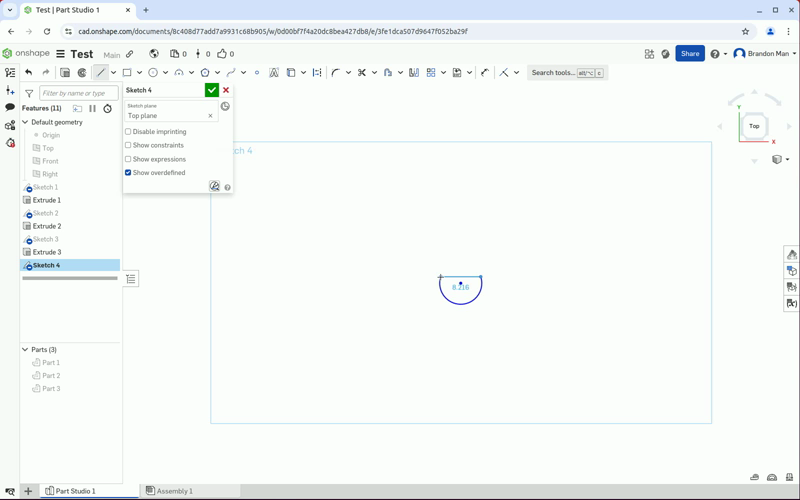
click(440, 276)
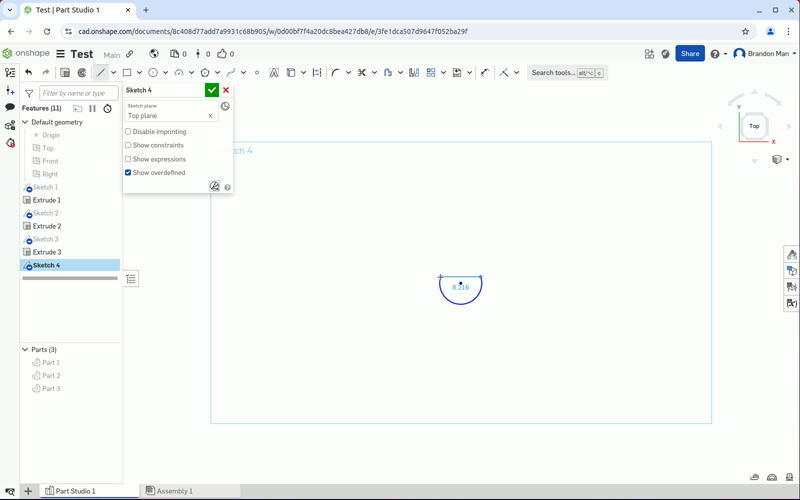
key(esc)
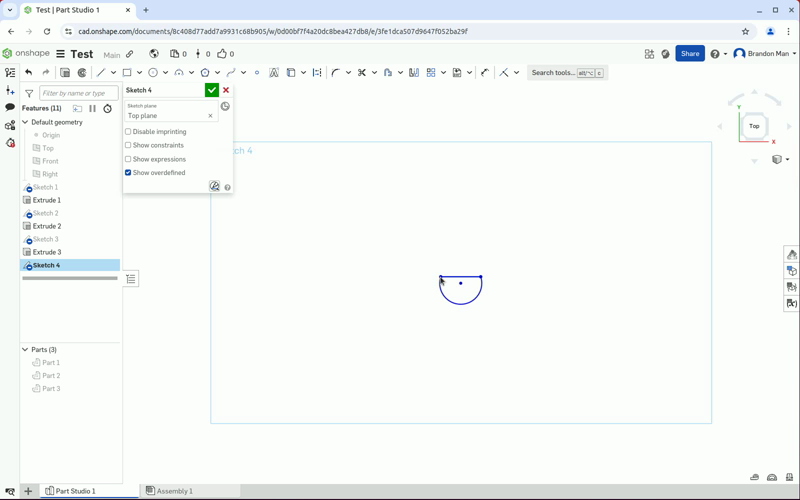
mouse_move(464, 293)
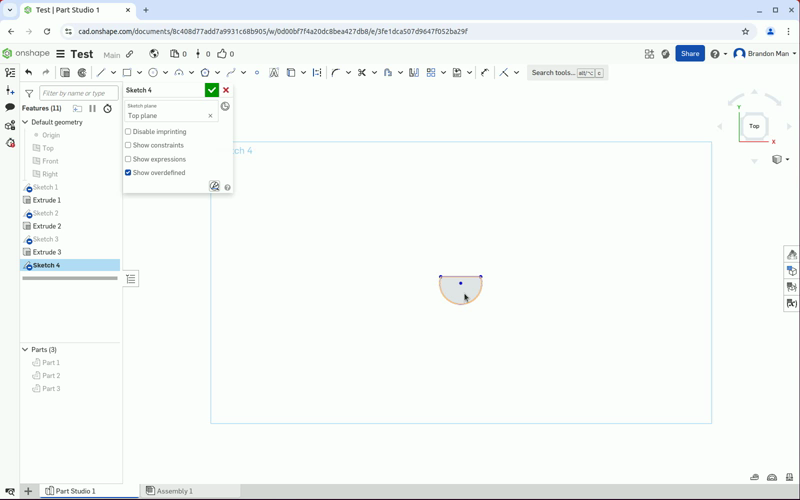
scroll(6)
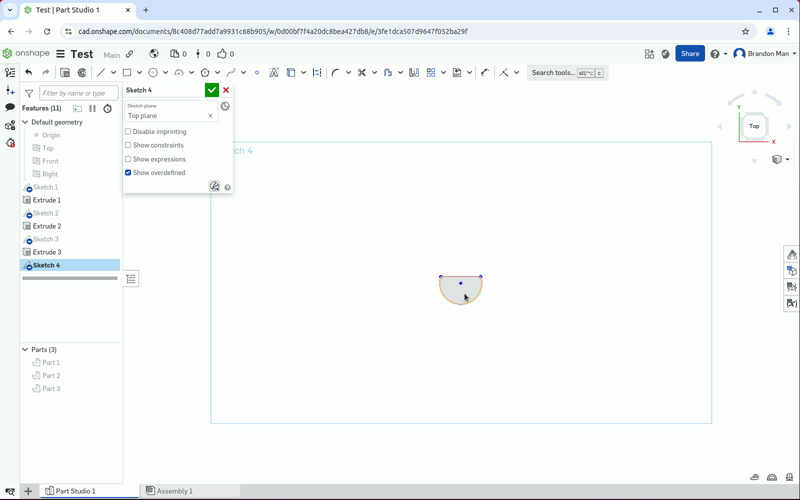
scroll(6)
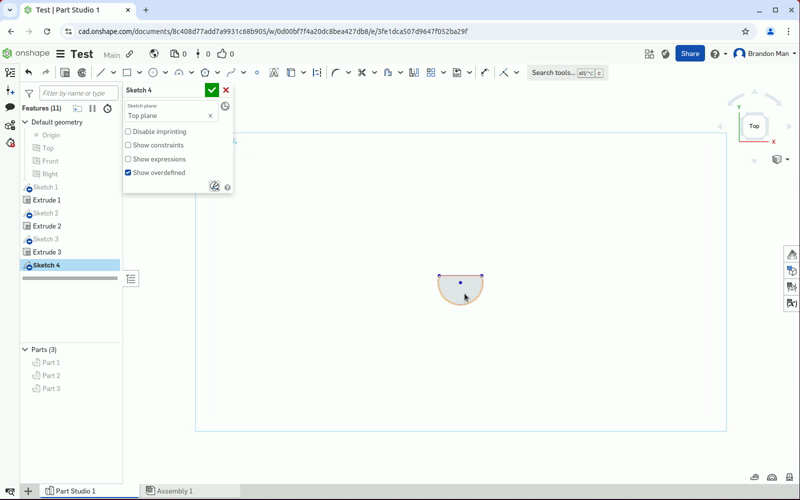
scroll(6)
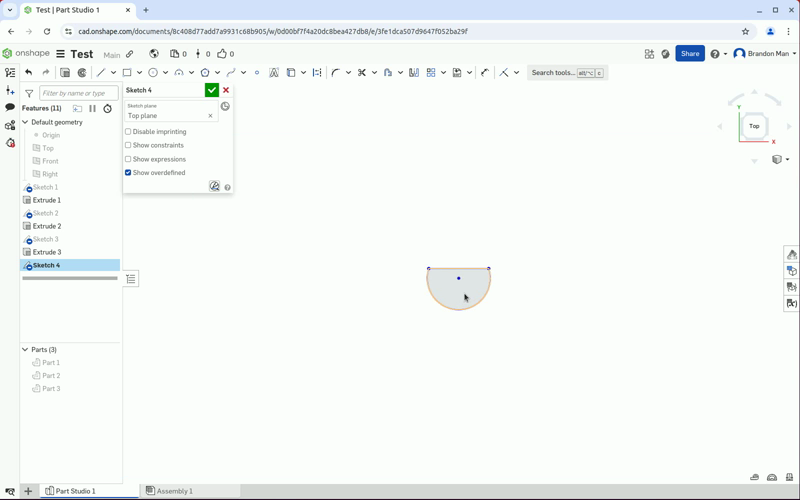
scroll(6)
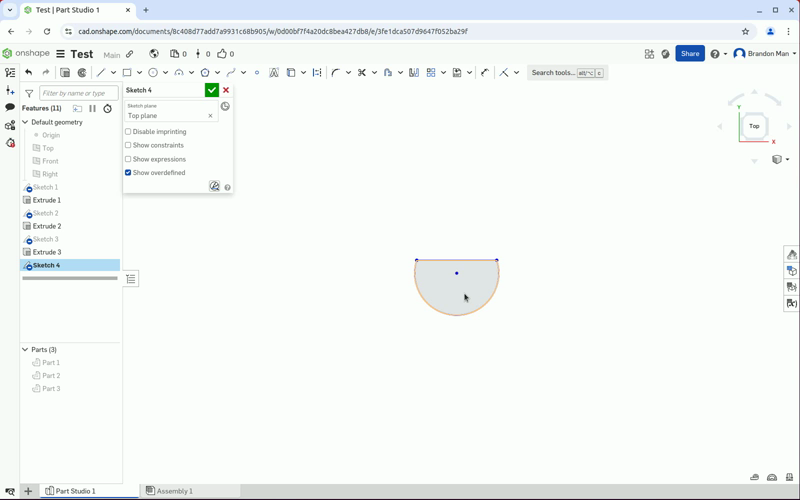
scroll(6)
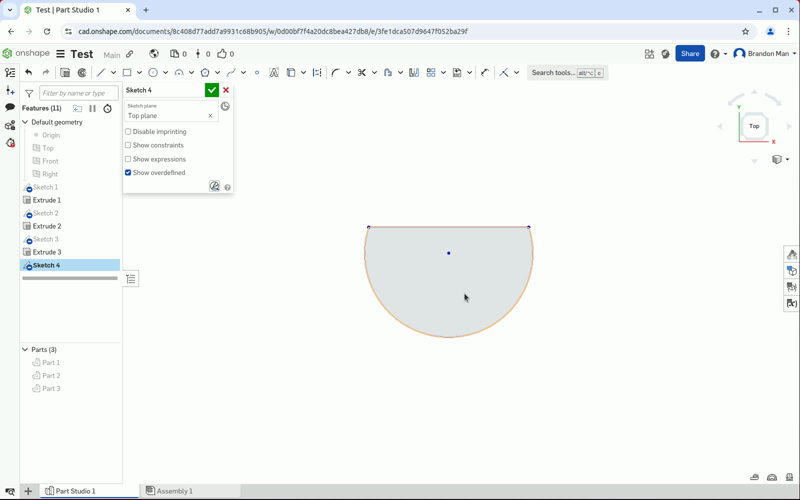
scroll(6)
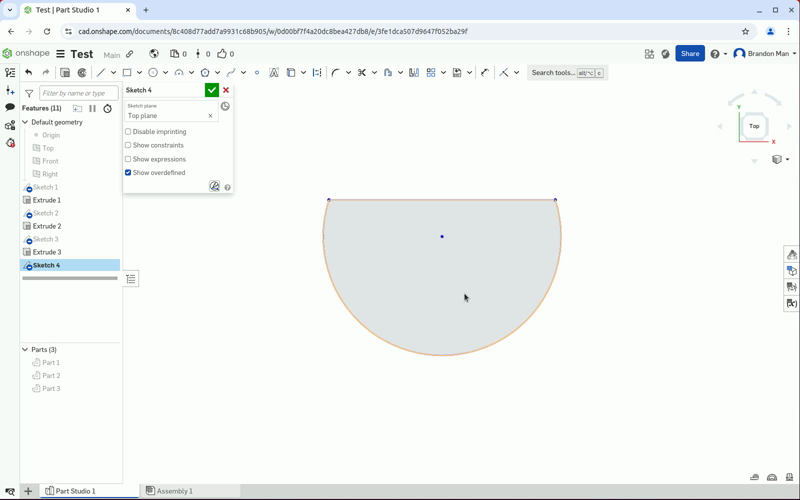
scroll(6)
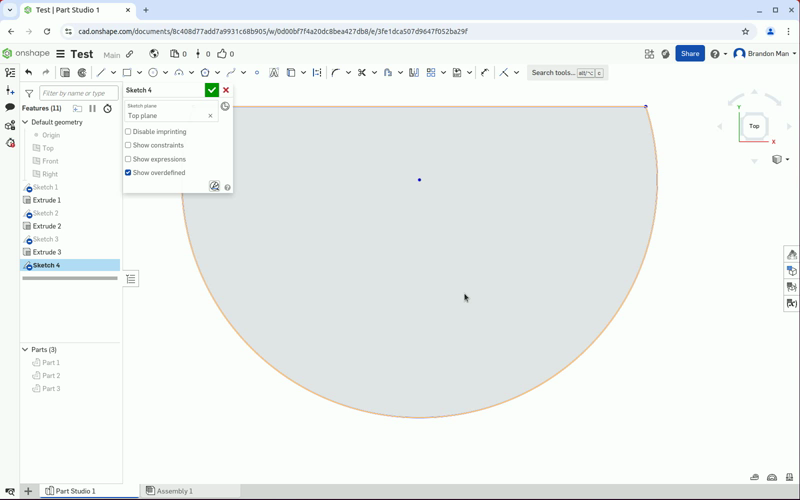
click(464, 293)
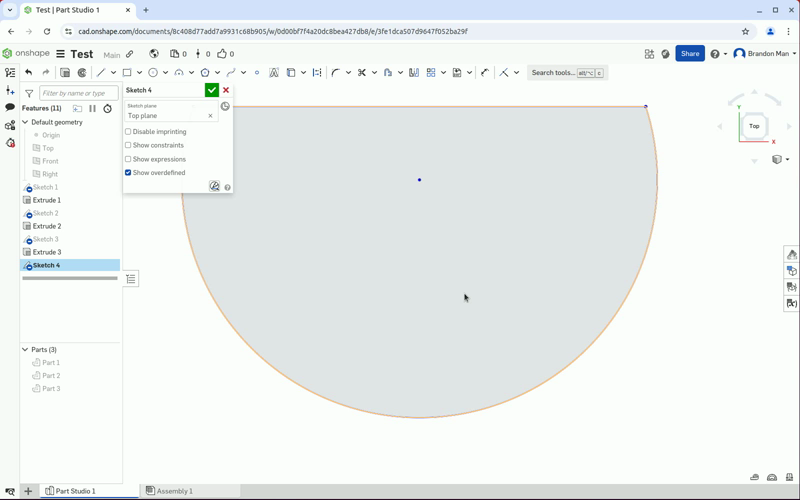
scroll(-6)
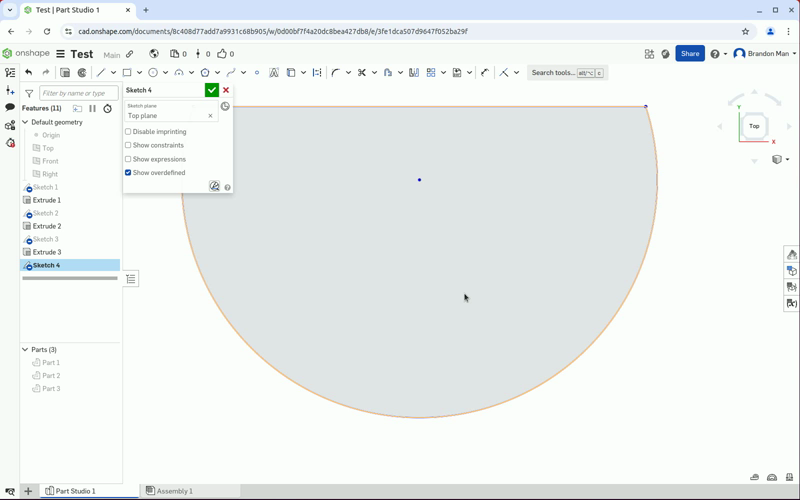
scroll(-6)
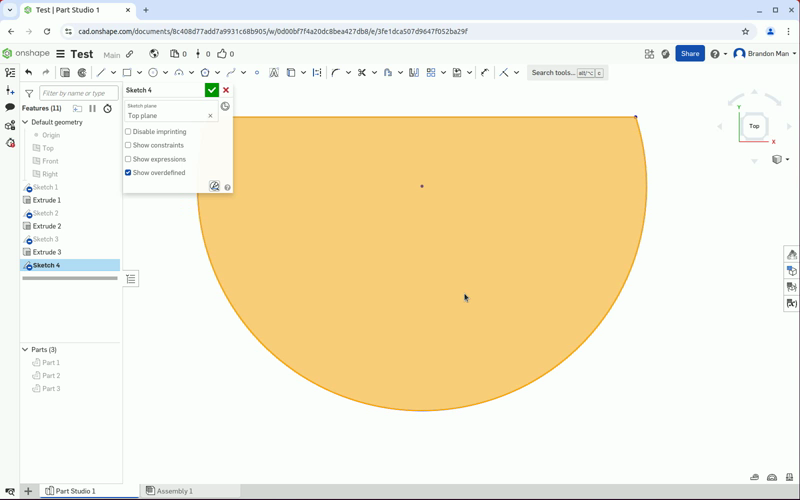
scroll(-6)
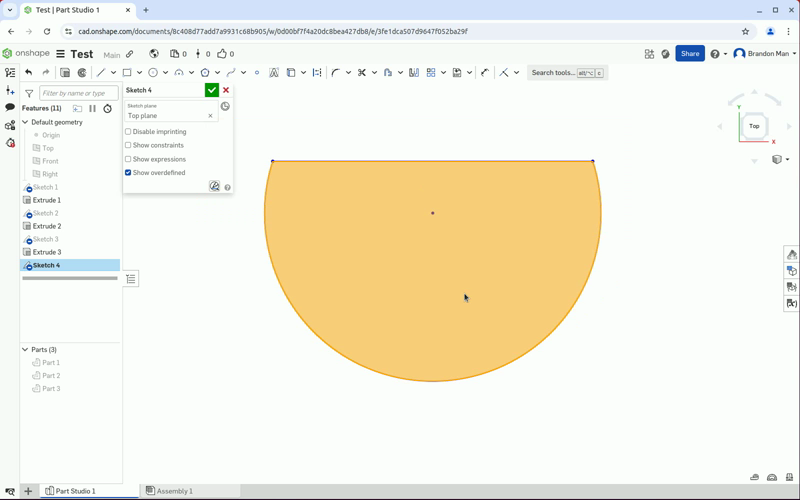
scroll(-6)
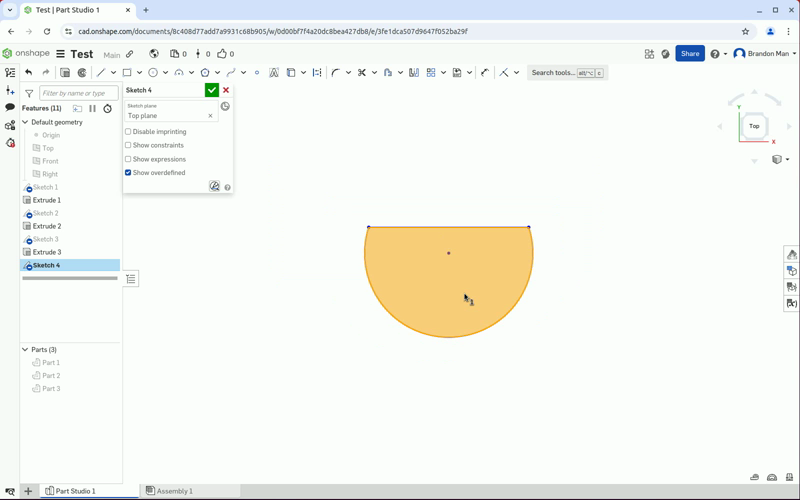
scroll(-6)
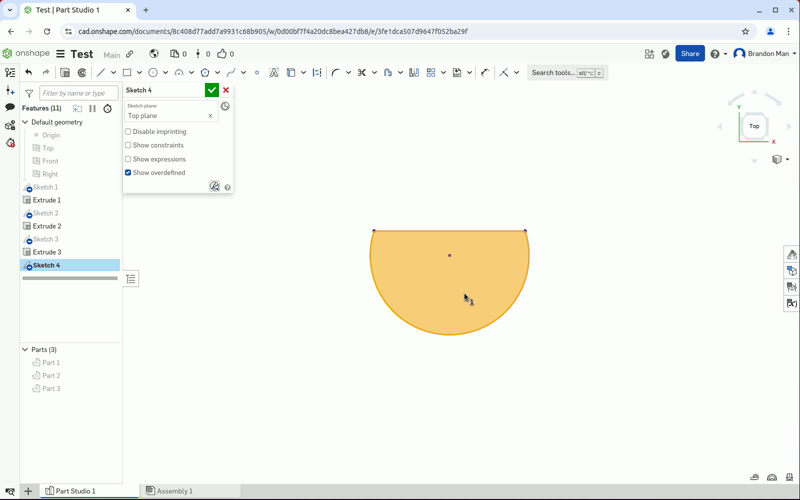
scroll(-6)
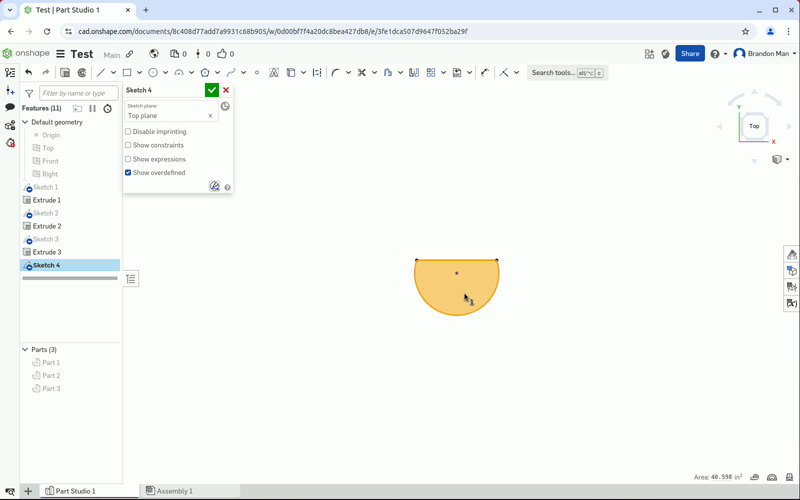
scroll(-6)
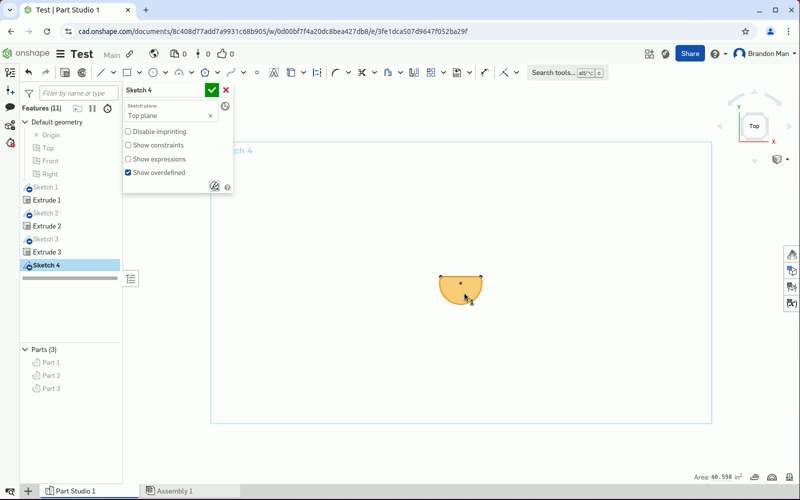
mouse_move(73, 352)
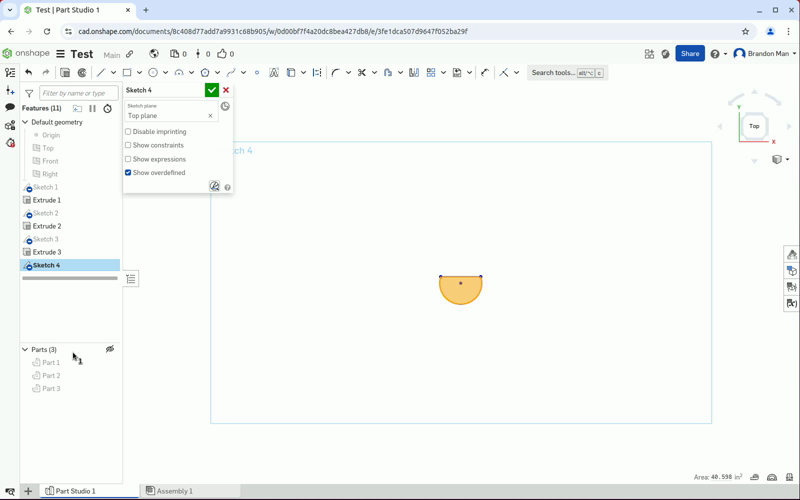
key(shift+y)
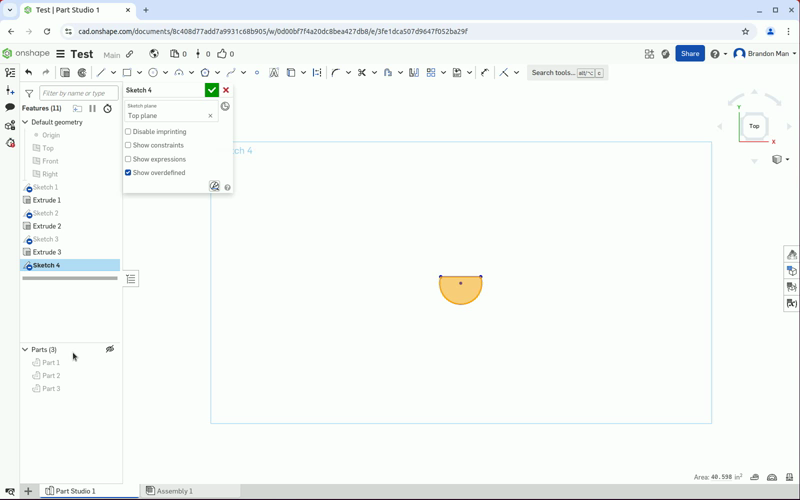
key(shift+e)
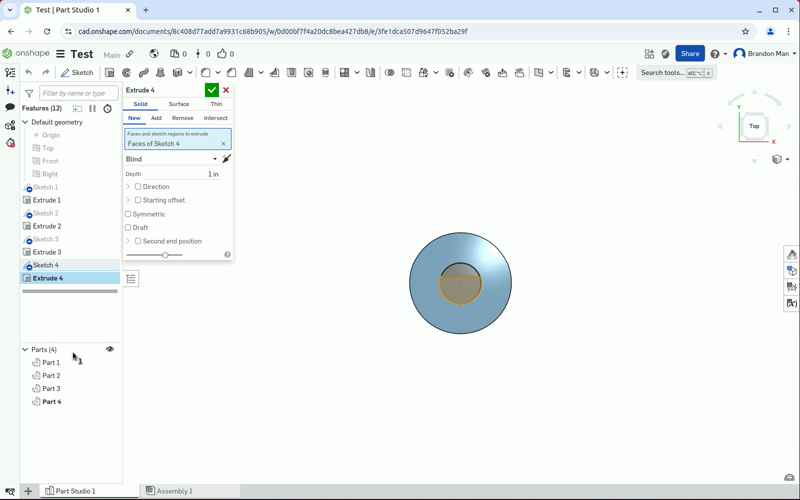
mouse_move(143, 106)
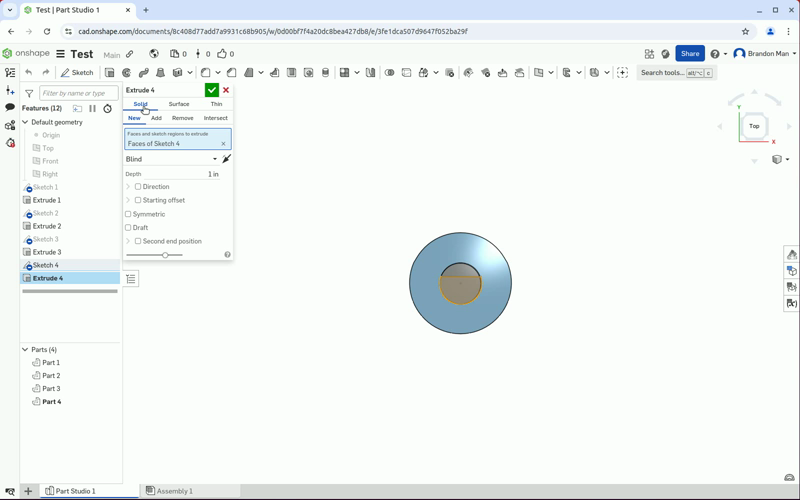
click(143, 106)
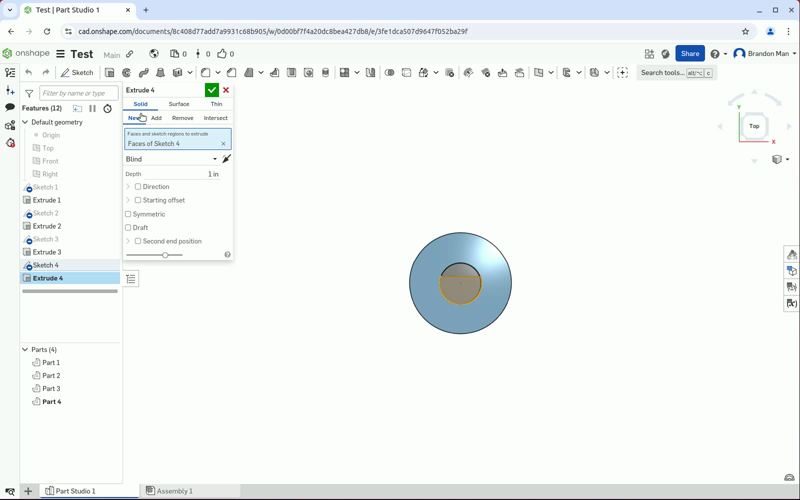
mouse_move(137, 120)
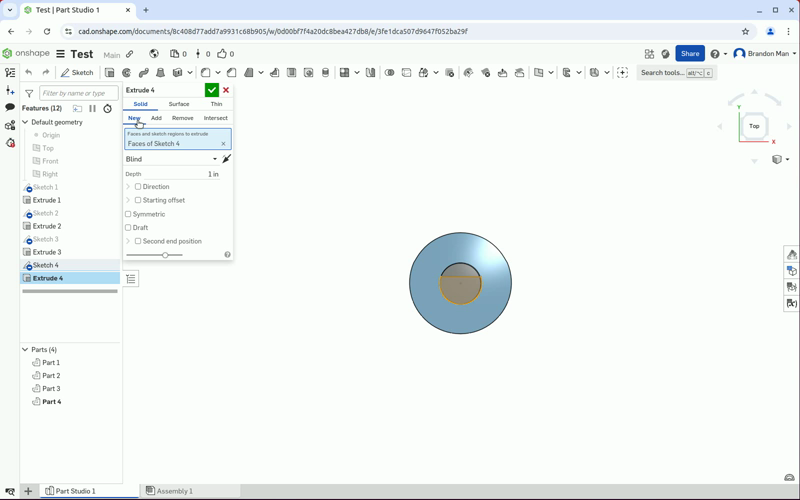
click(137, 120)
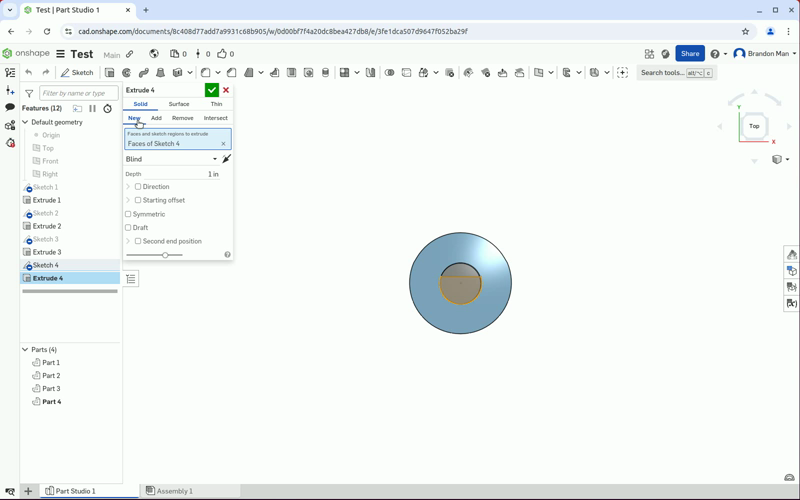
key(tab, 4)
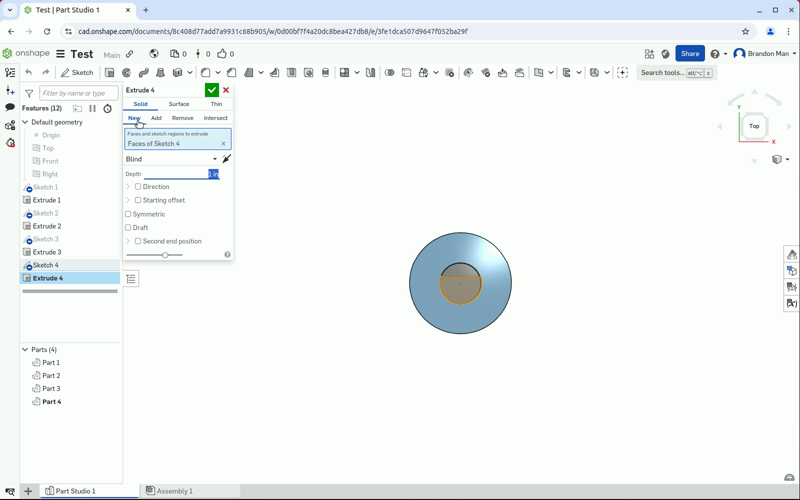
text(-18.294)
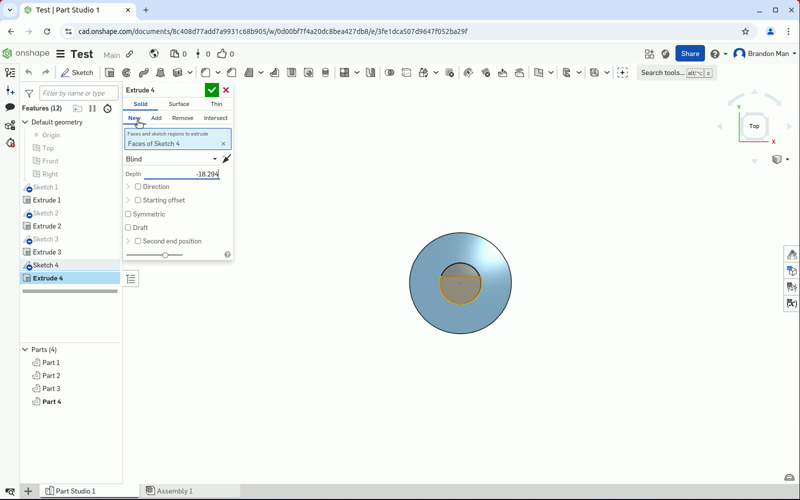
key(enter)
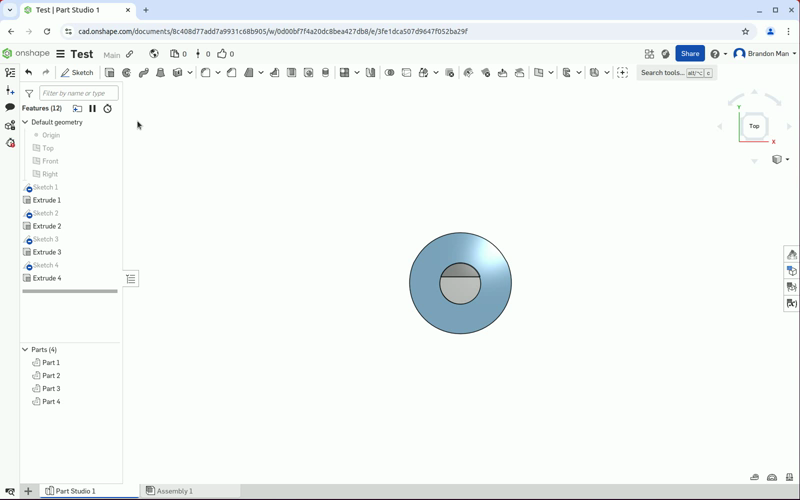
key(shift+h)
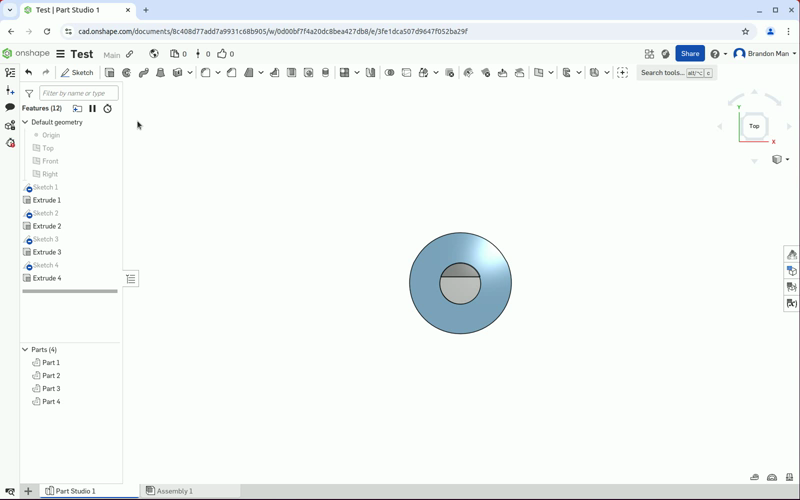
key(shift+h)
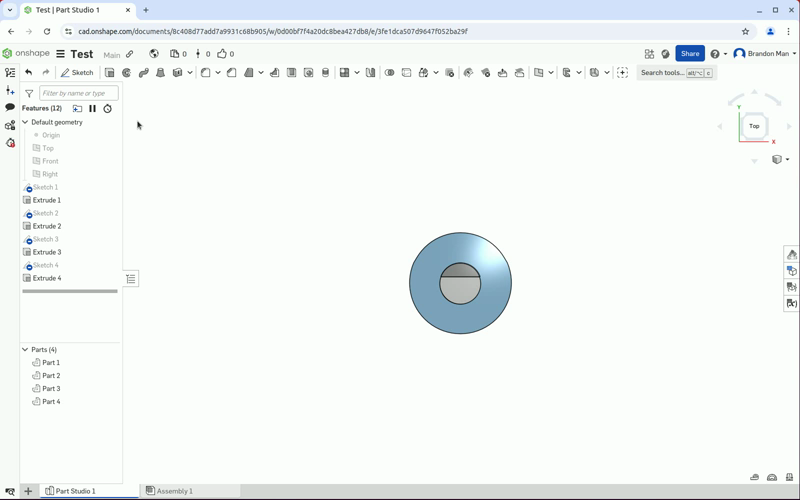
mouse_move(73, 189)
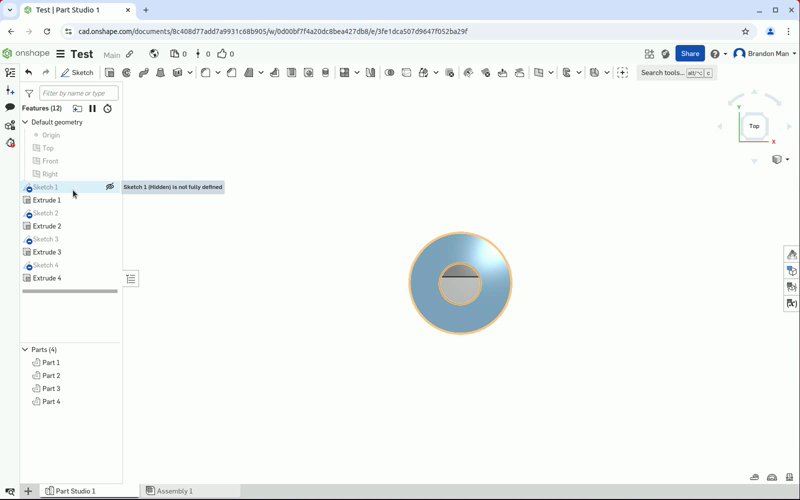
click(73, 189)
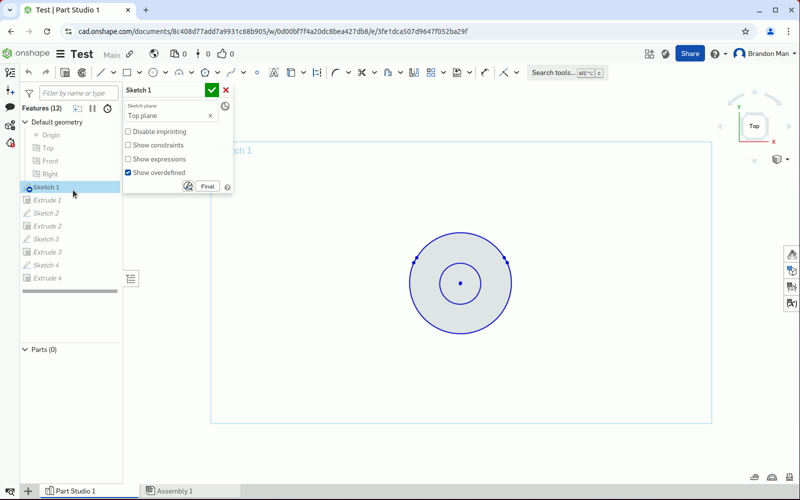
mouse_move(229, 92)
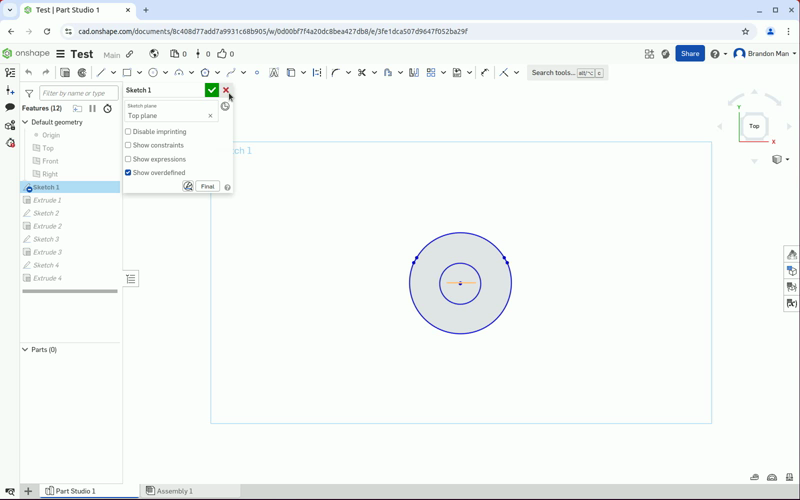
click(229, 92)
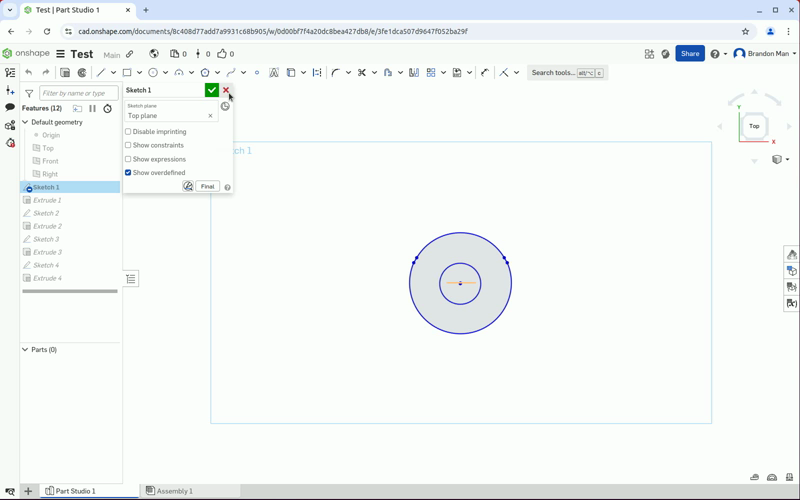
key(shift+s)
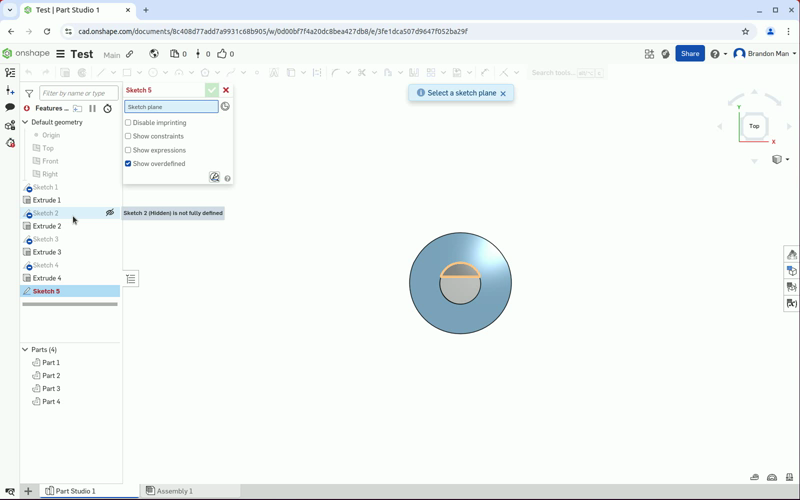
scroll(3)
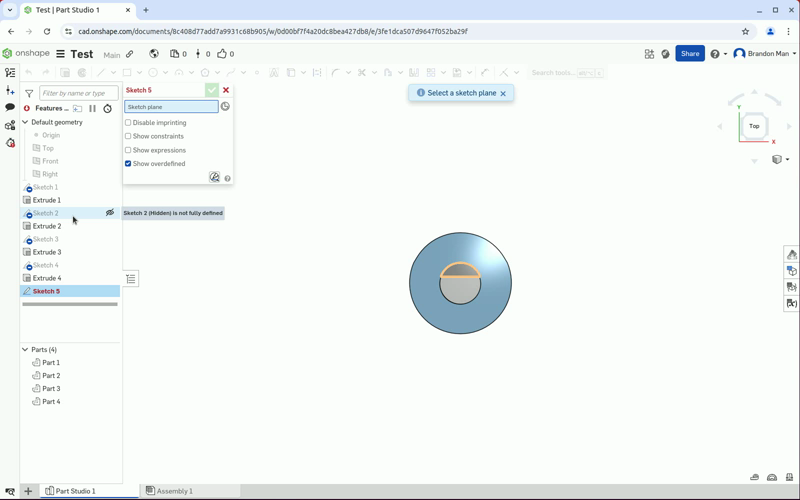
mouse_move(73, 150)
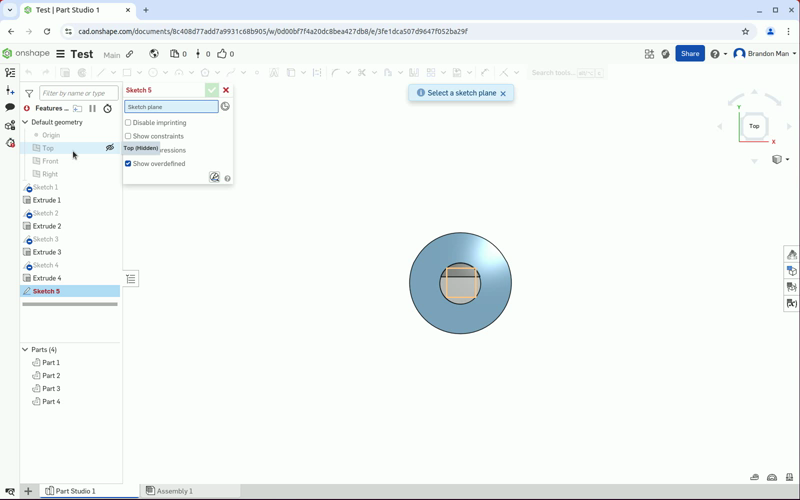
click(73, 150)
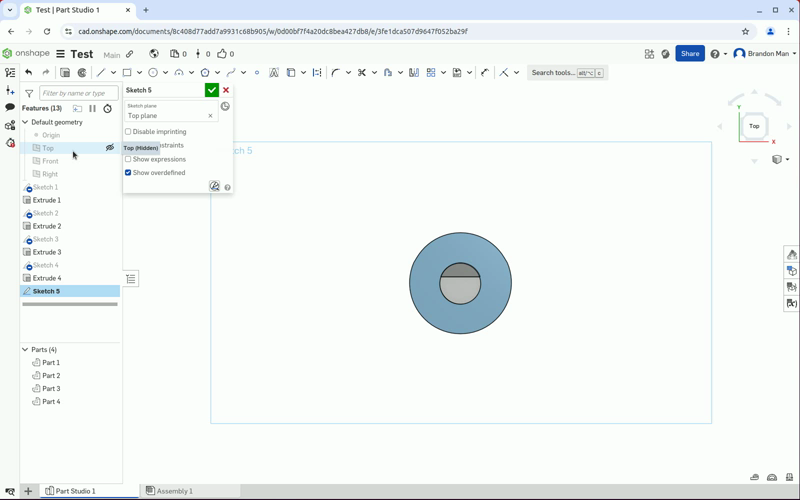
mouse_move(73, 352)
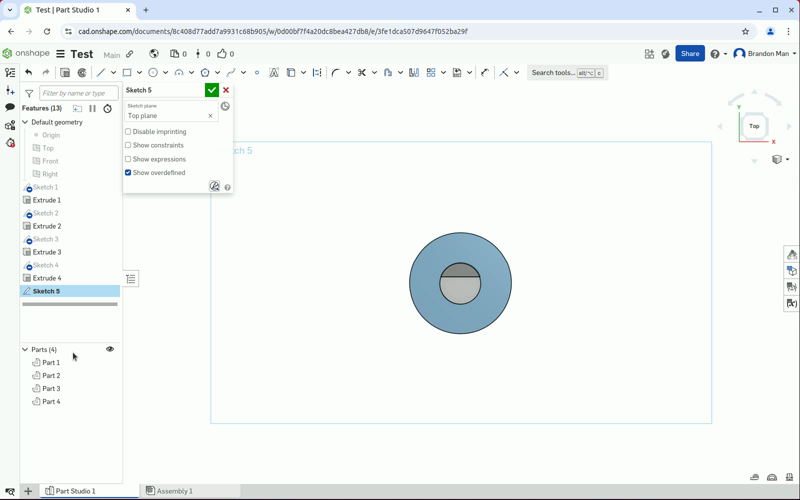
key(y)
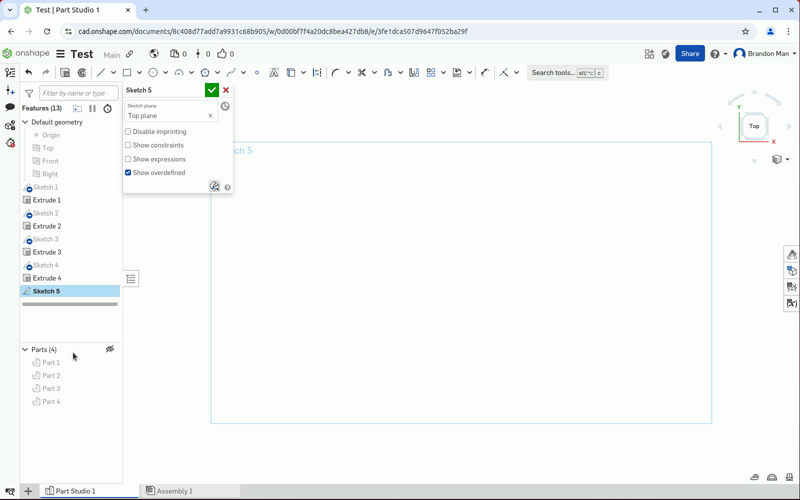
key(a)
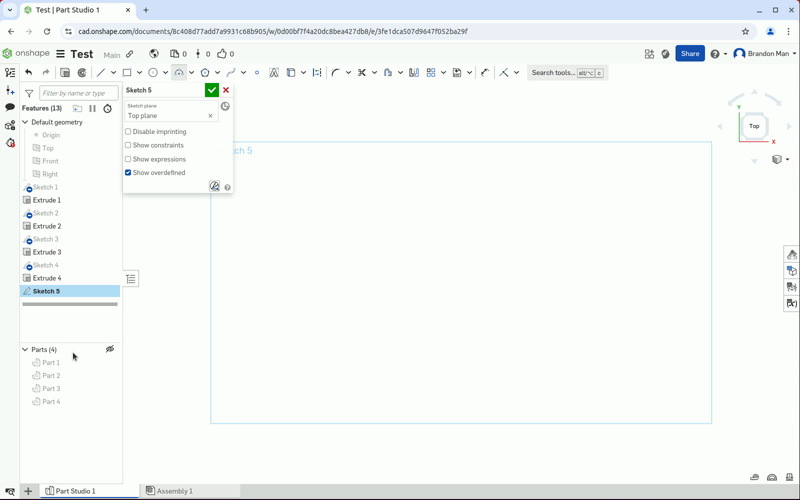
key_down(shift)
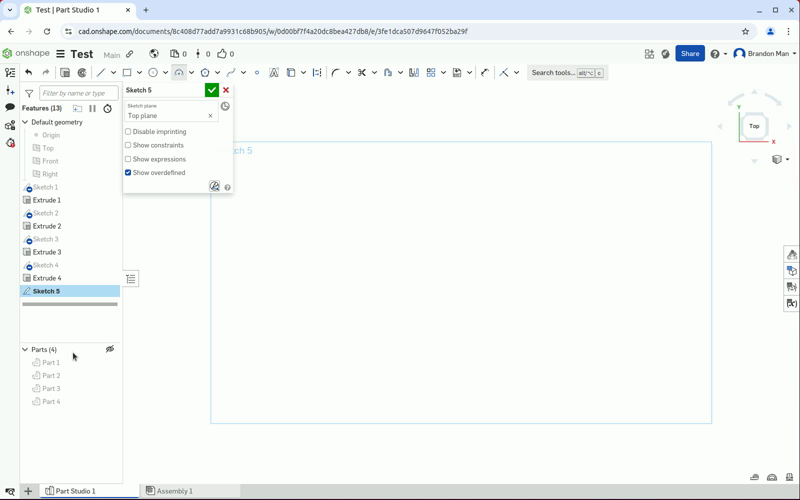
mouse_move(417, 257)
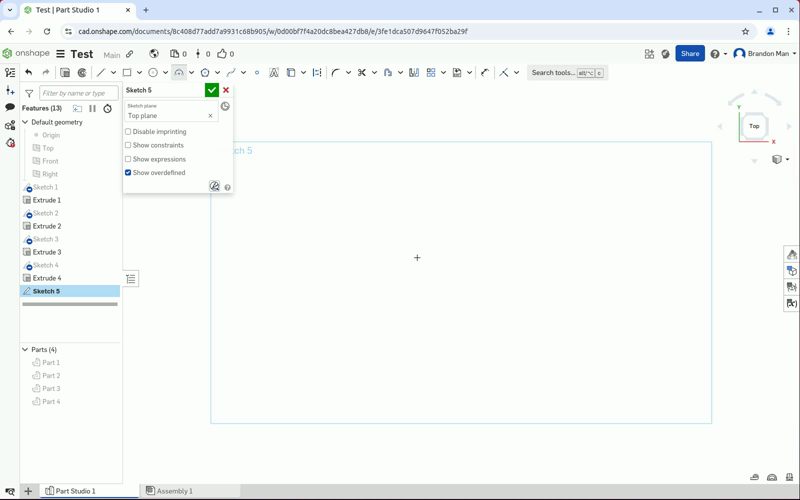
click(417, 257)
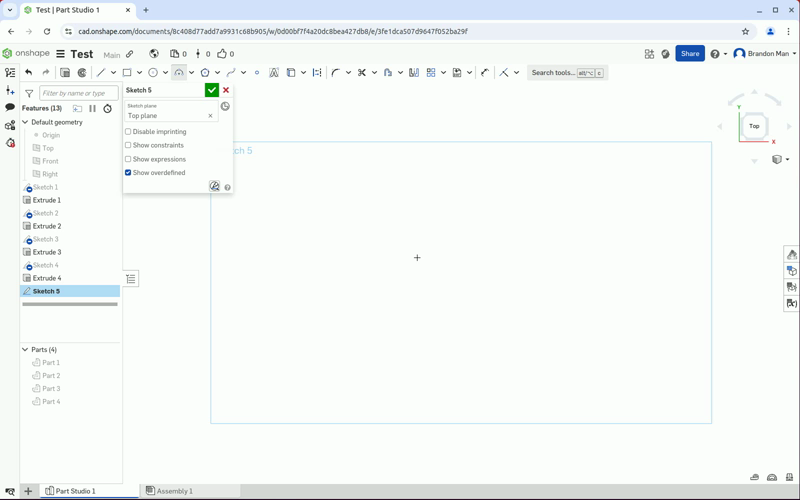
key_up(shift)
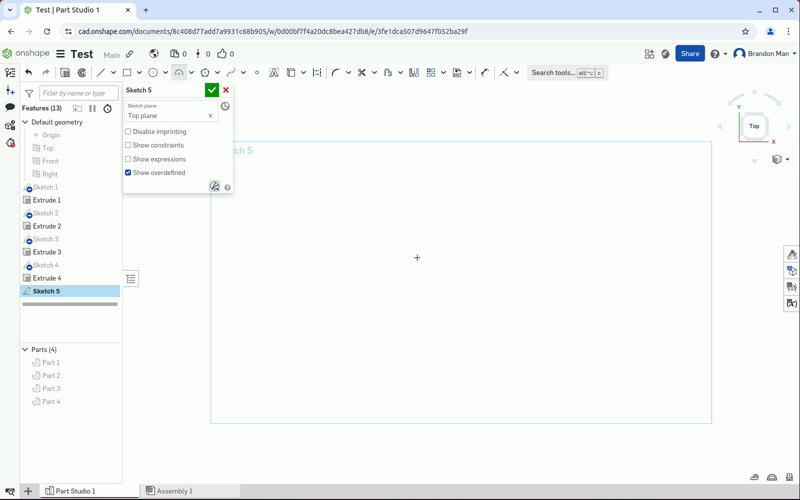
key_down(shift)
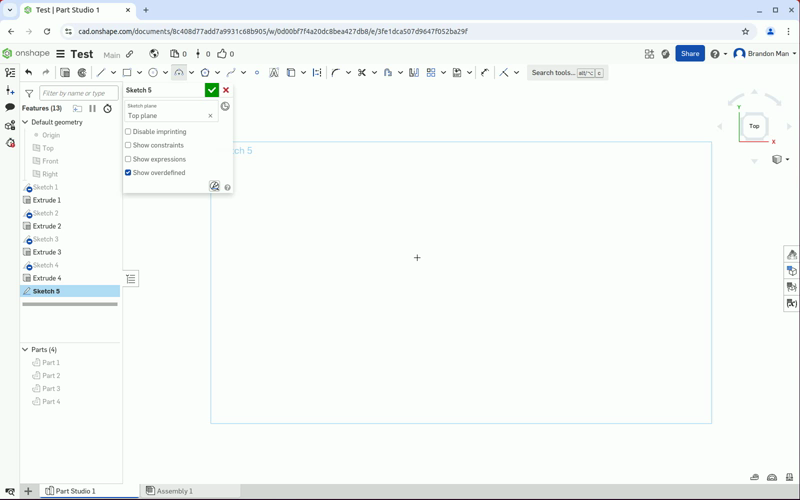
mouse_move(505, 257)
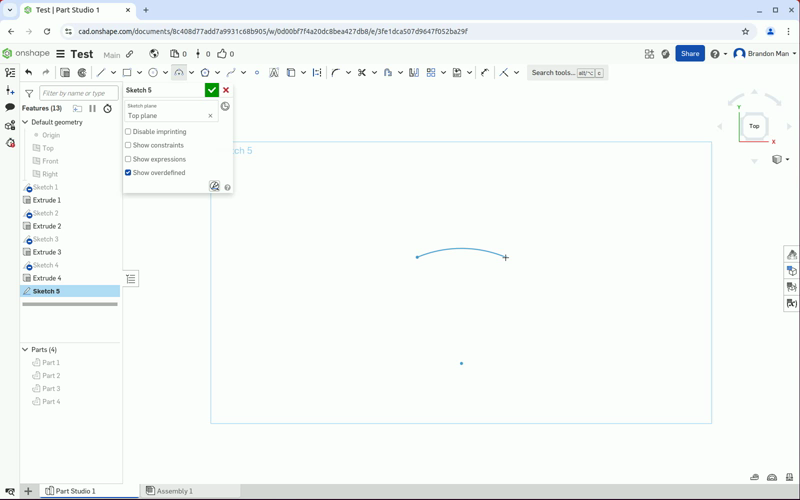
click(505, 257)
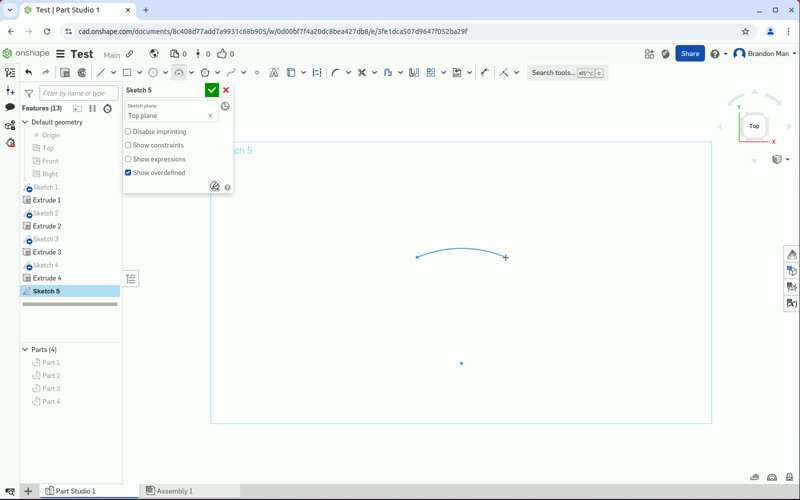
mouse_move(461, 231)
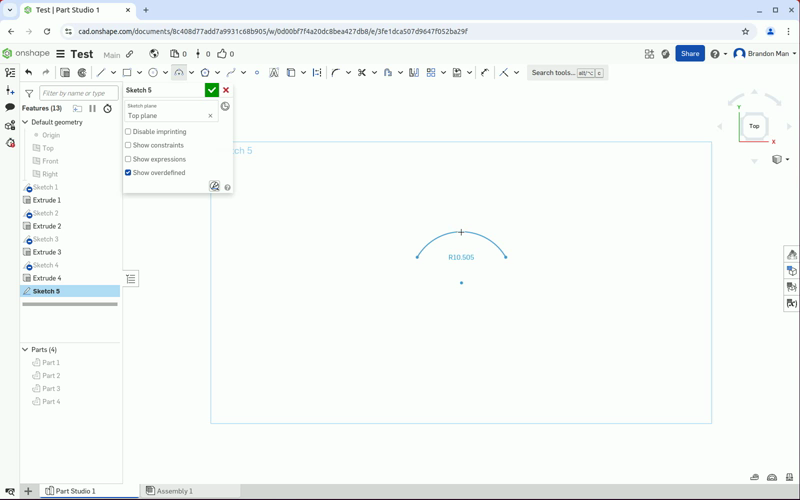
click(461, 231)
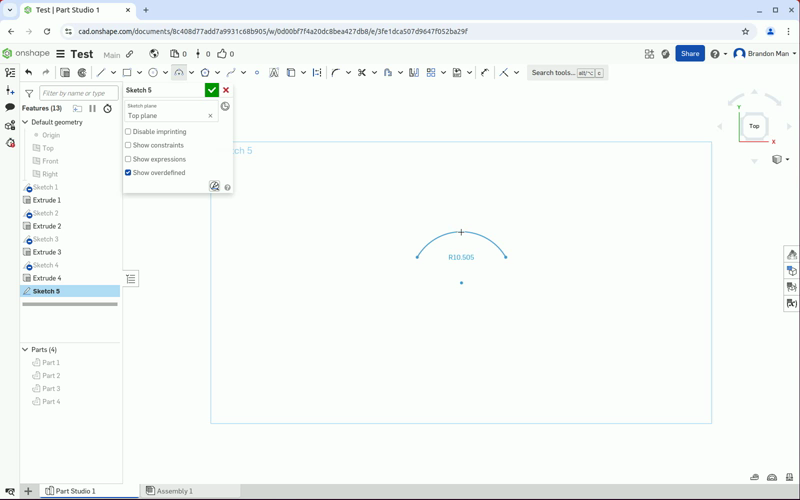
key_up(shift)
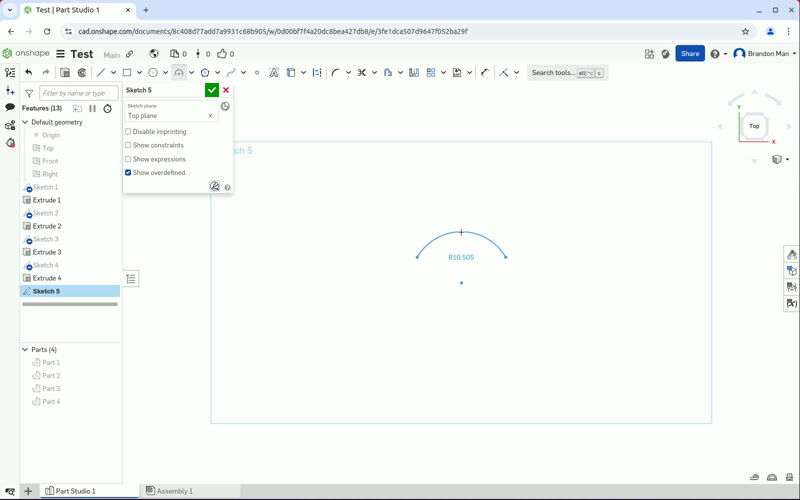
key(esc)
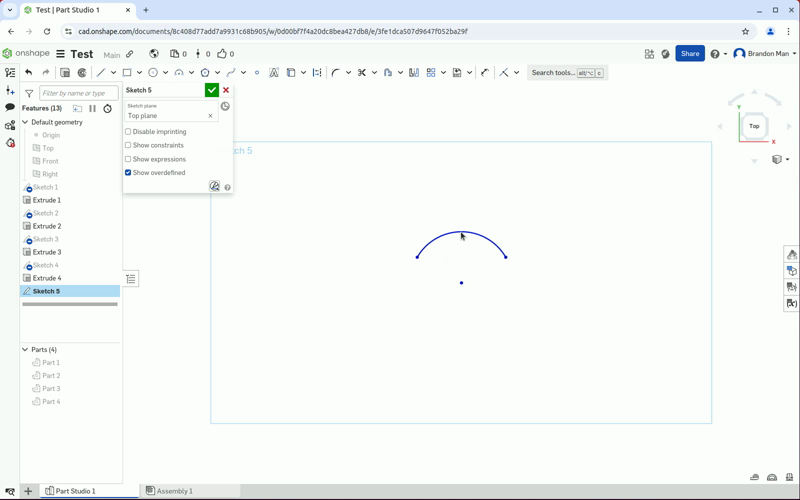
key(l)
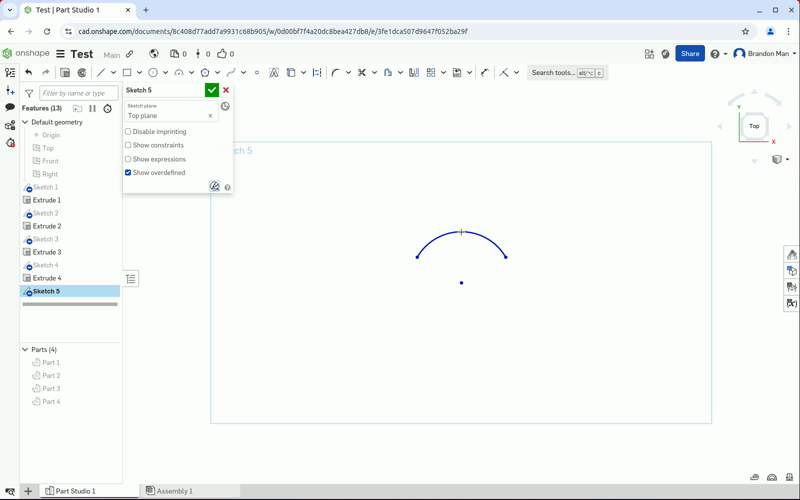
mouse_move(505, 257)
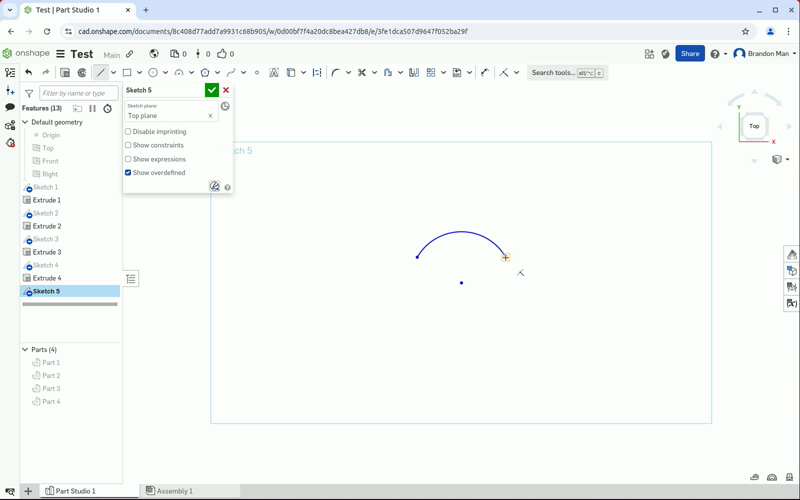
click(505, 257)
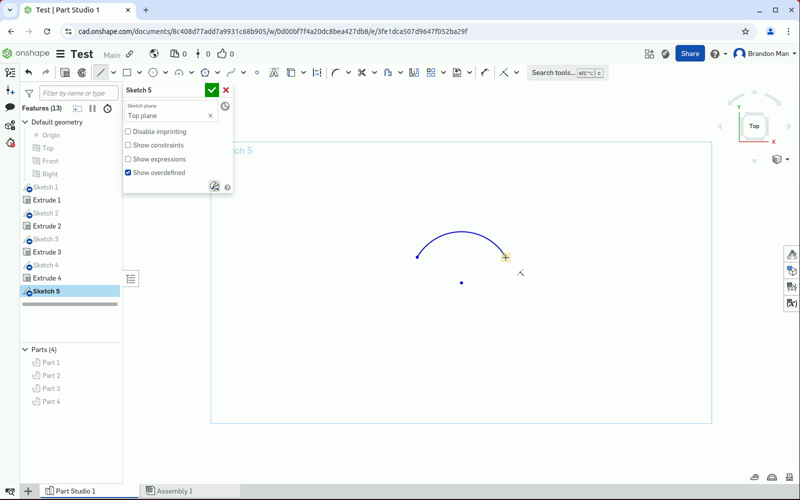
key_down(shift)
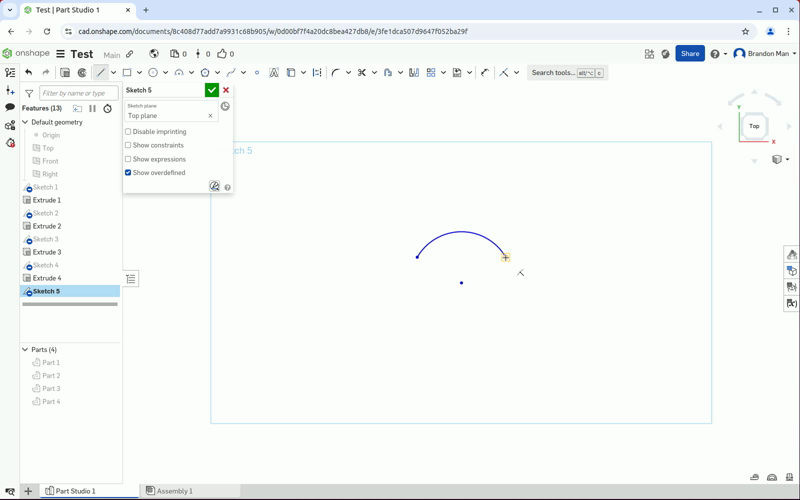
mouse_move(461, 169)
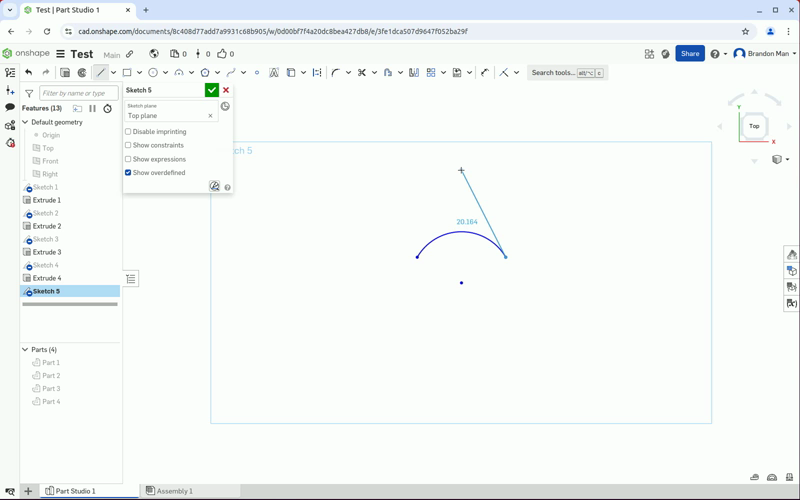
click(461, 169)
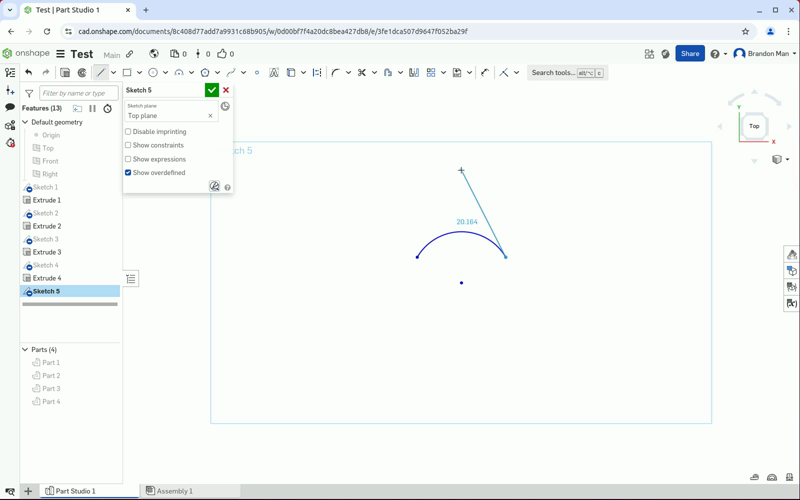
key_up(shift)
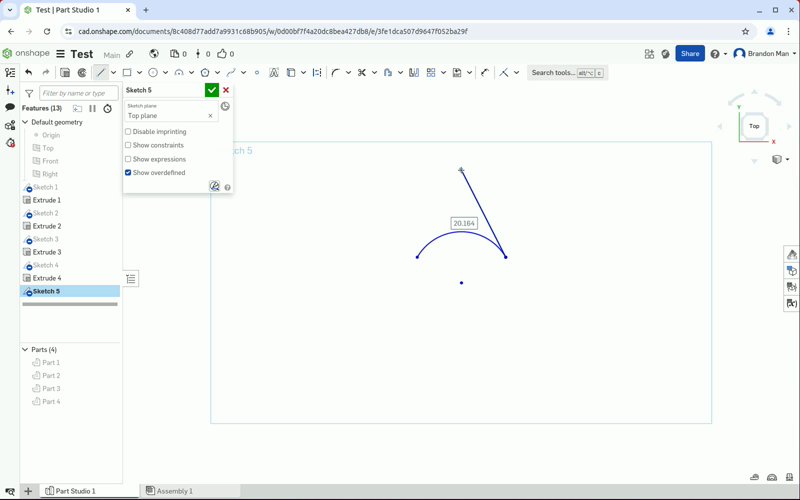
key_down(shift)
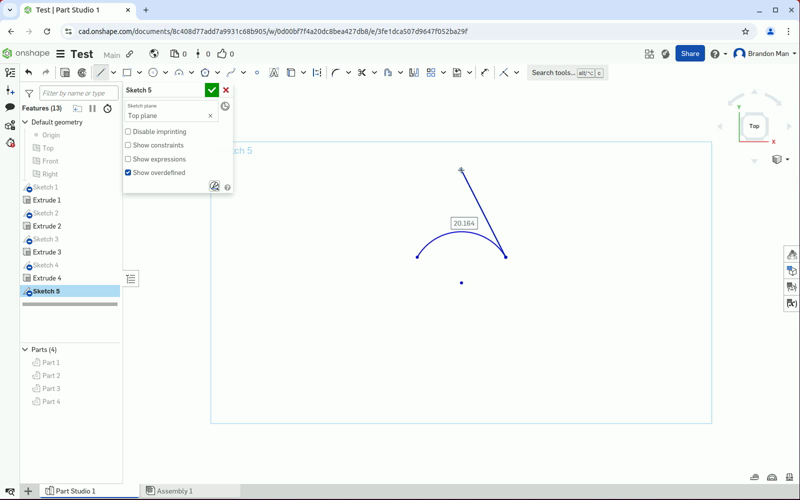
mouse_move(417, 257)
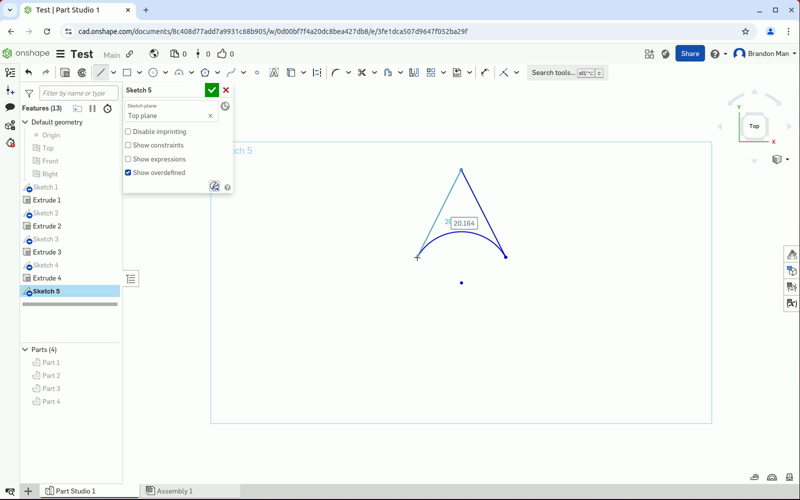
key_up(shift)
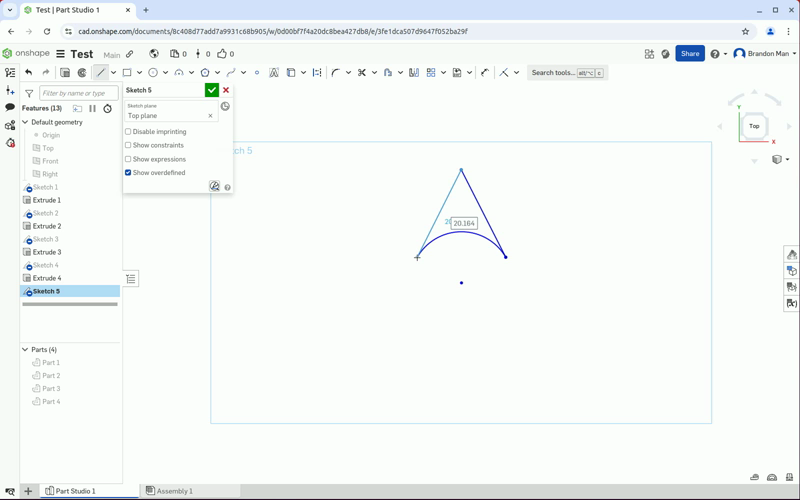
click(417, 257)
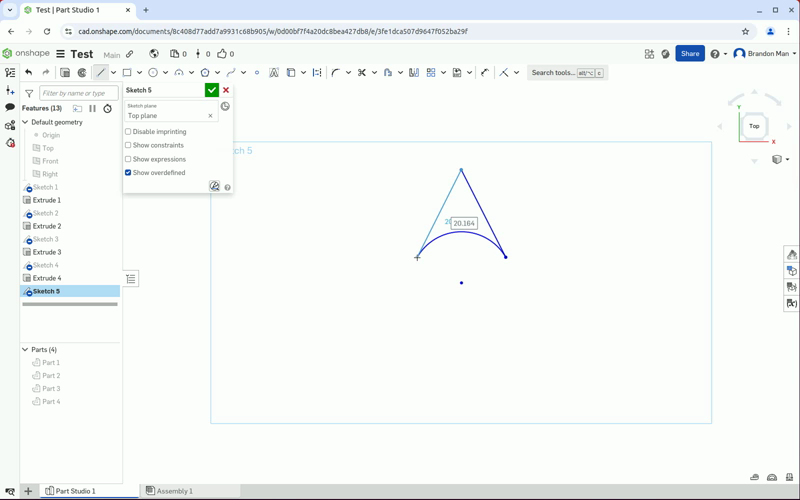
key(esc)
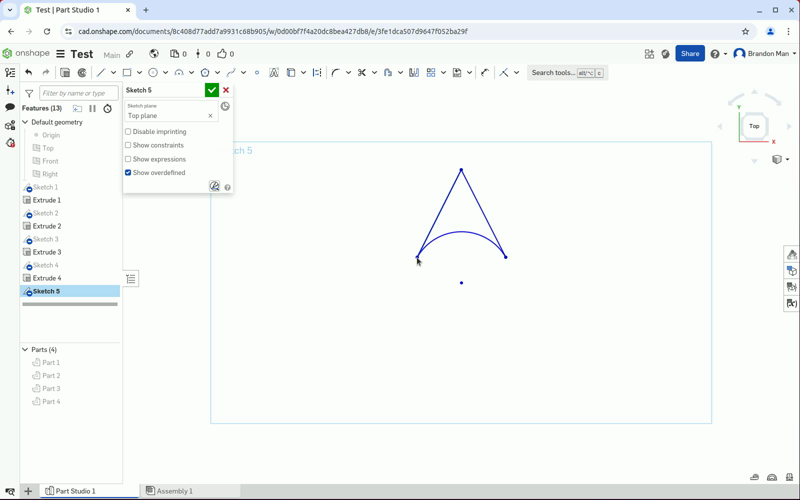
mouse_move(476, 231)
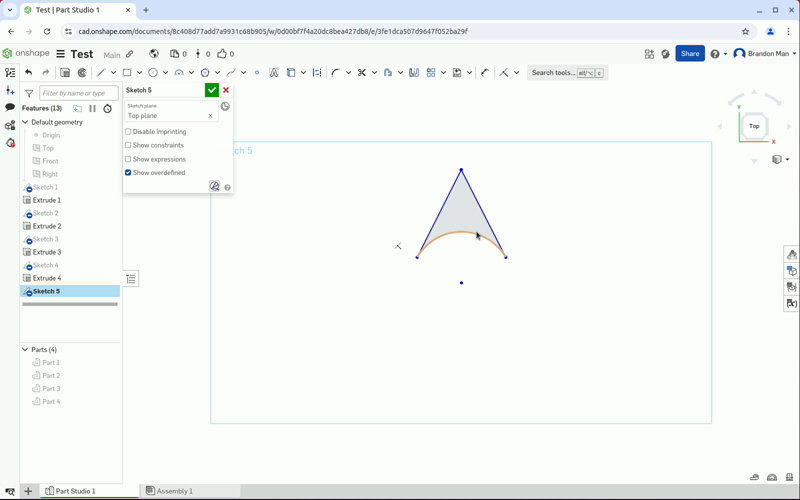
click(476, 231)
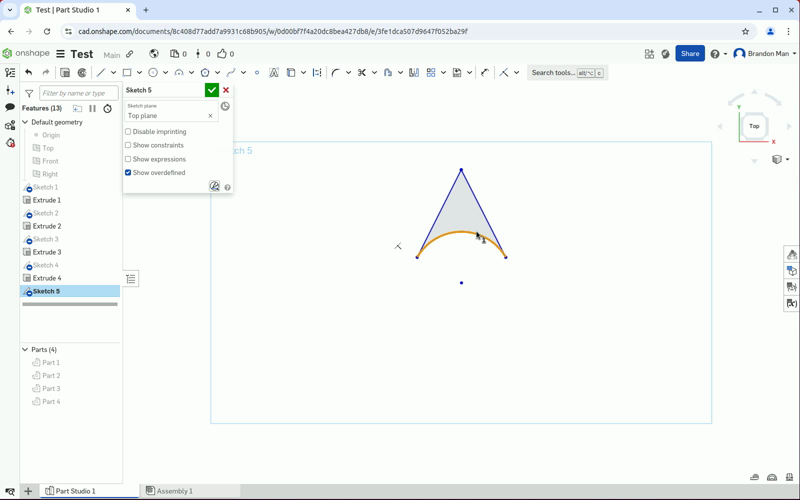
mouse_move(73, 352)
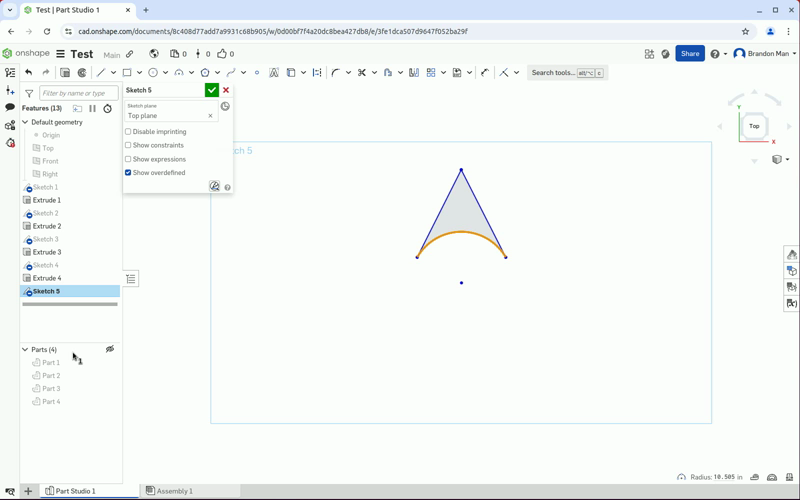
key(shift+y)
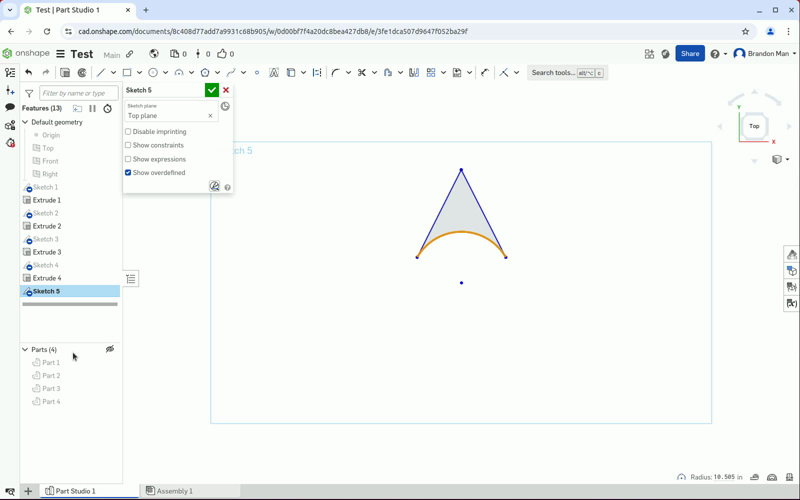
key(shift+e)
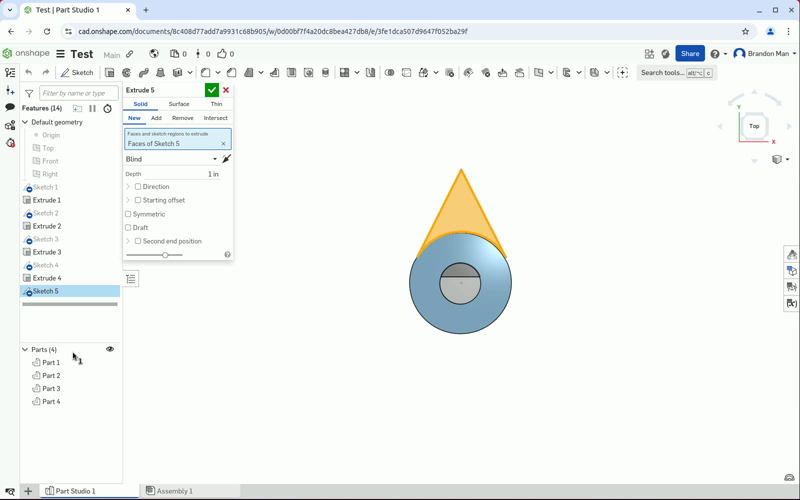
mouse_move(143, 106)
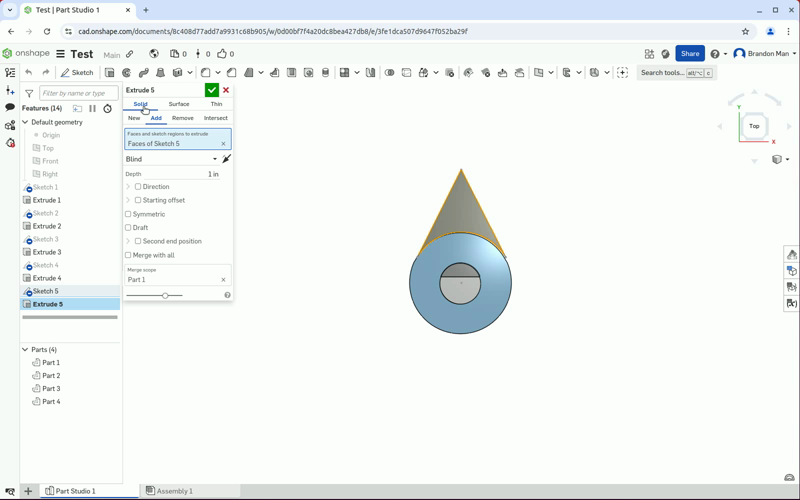
click(143, 106)
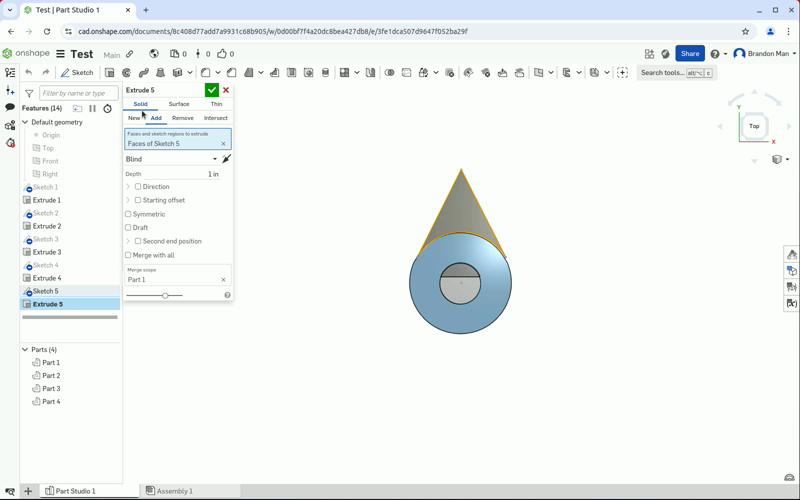
mouse_move(137, 120)
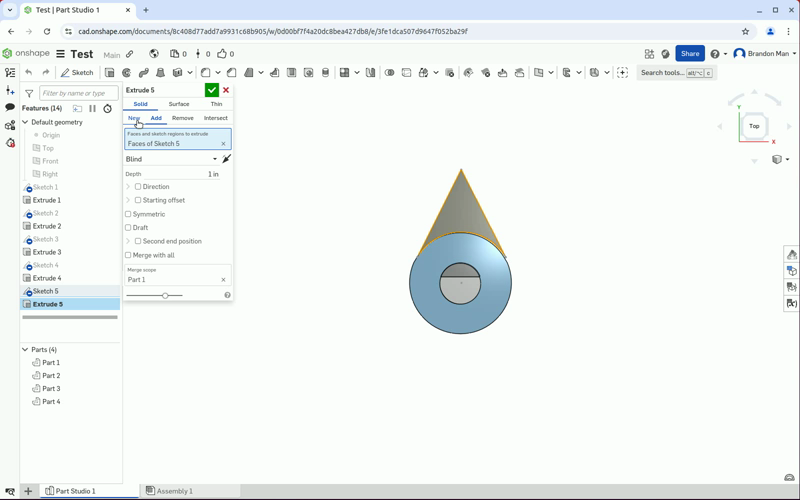
click(137, 120)
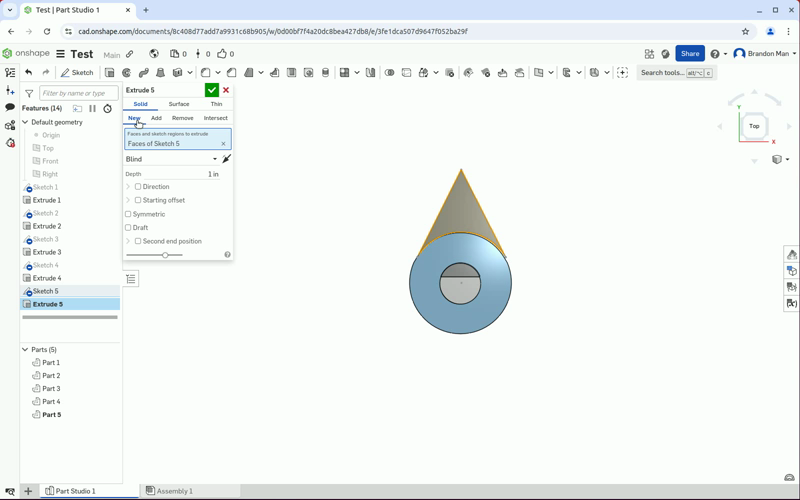
key(tab, 4)
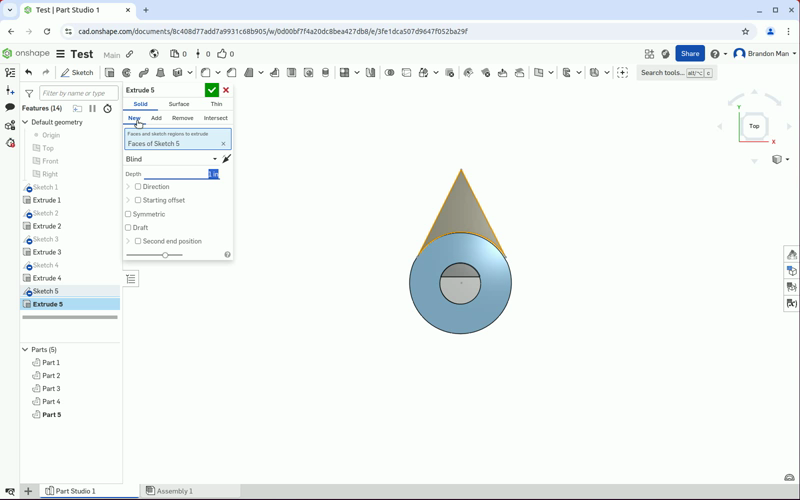
text(-18.294)
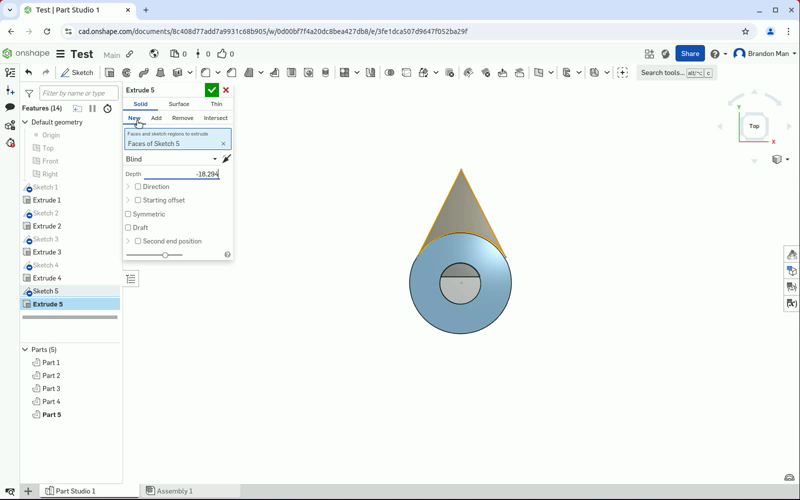
key(enter)
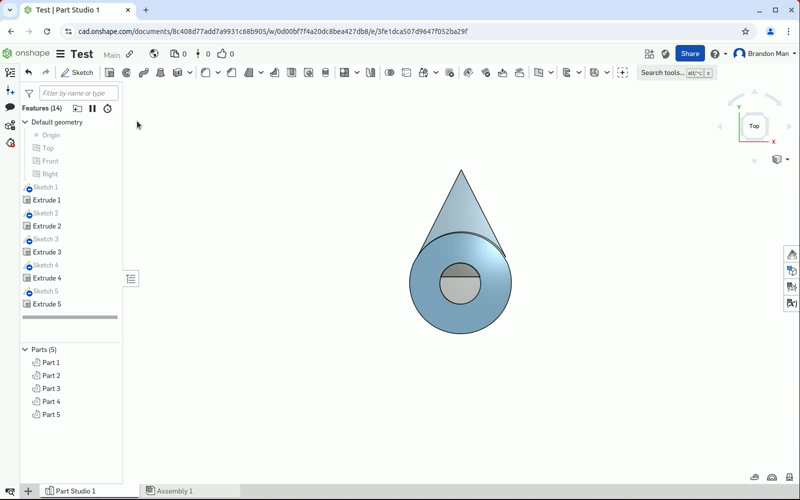
key(shift+h)
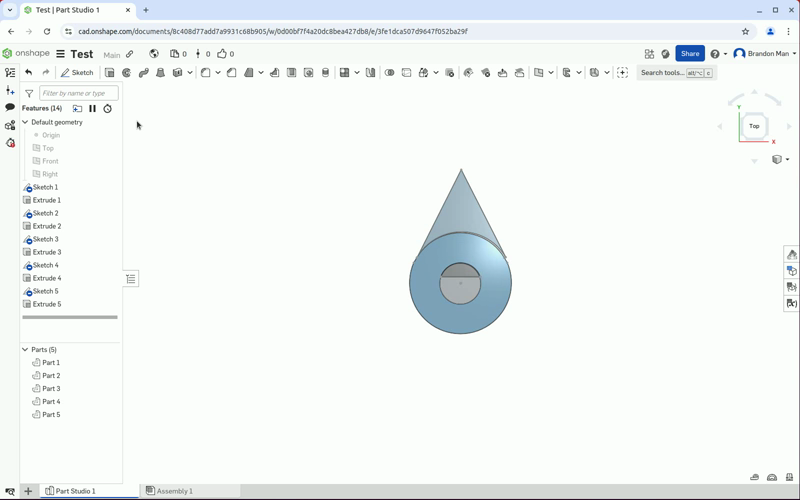
key(shift+h)
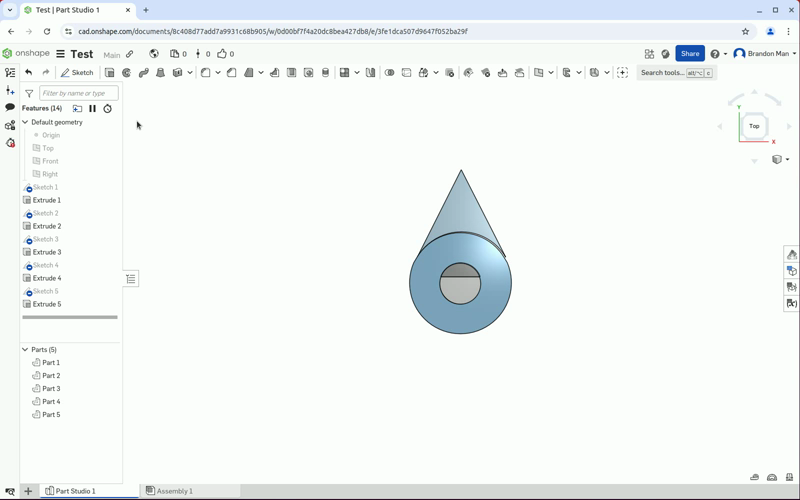
mouse_move(73, 189)
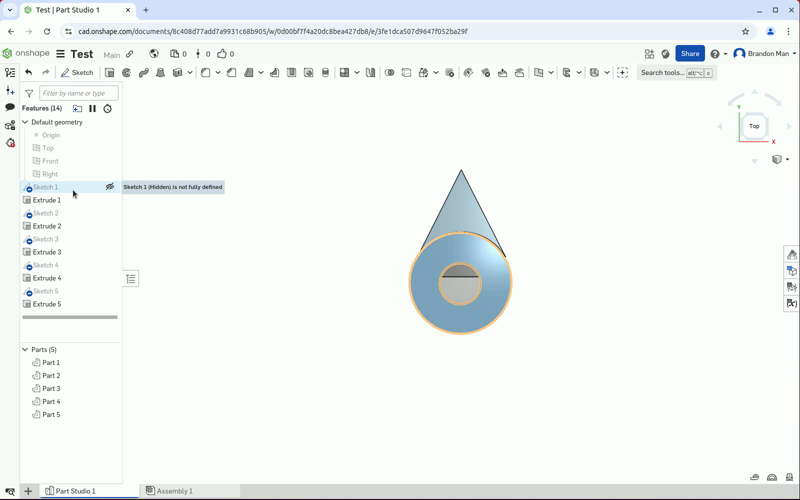
click(73, 189)
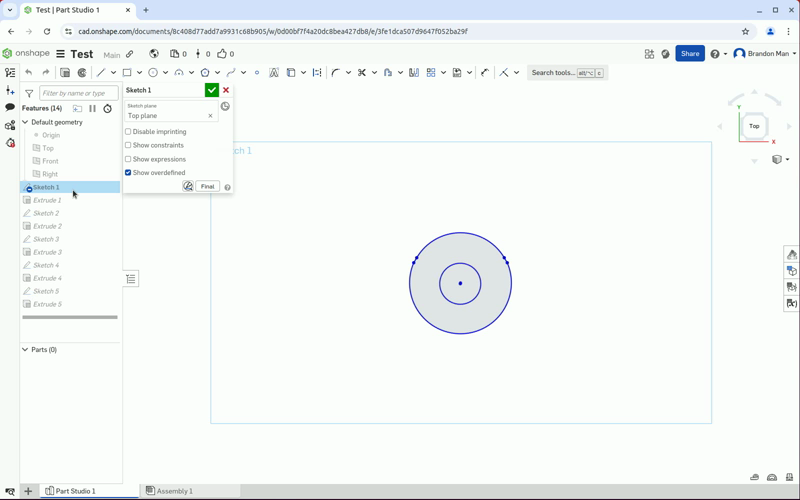
mouse_move(229, 92)
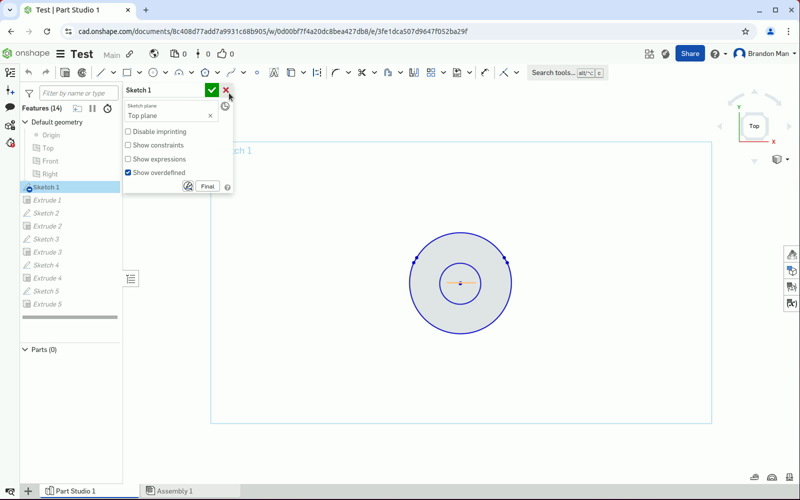
click(229, 92)
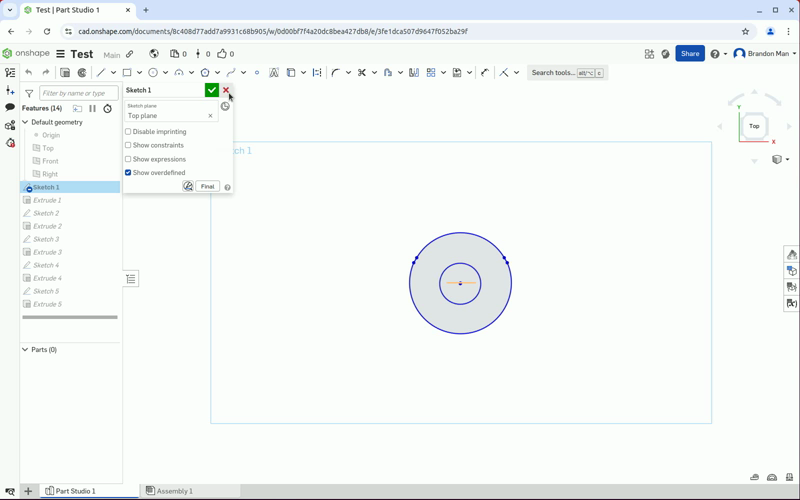
key(shift+s)
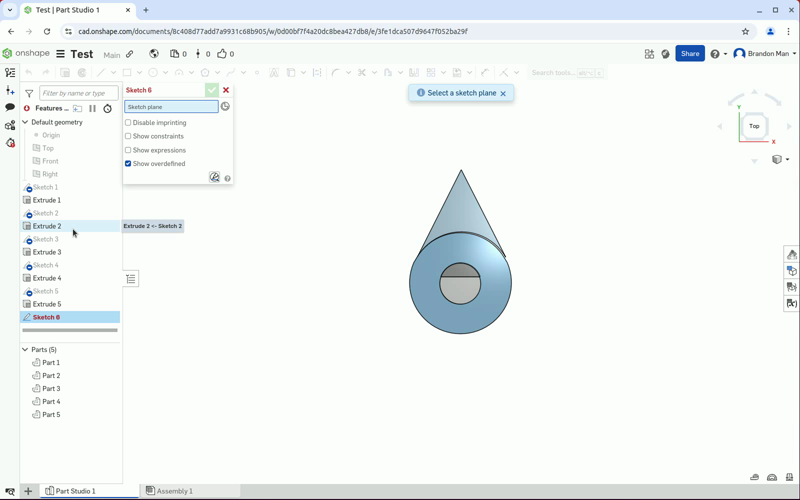
scroll(3)
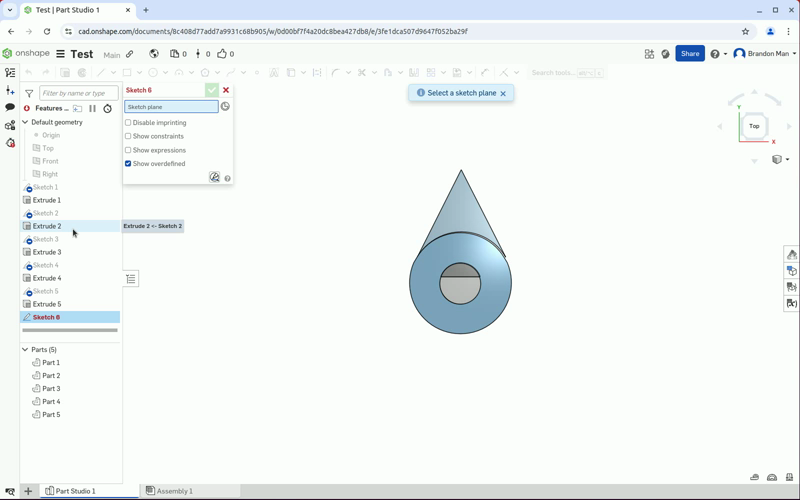
mouse_move(73, 150)
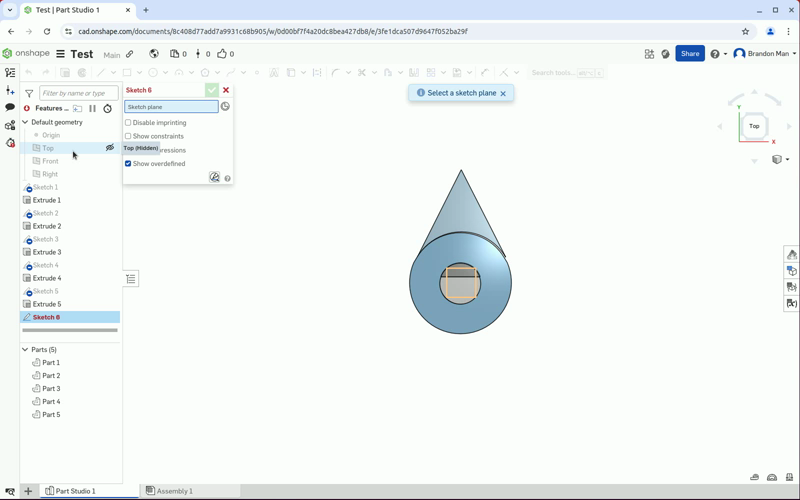
click(73, 150)
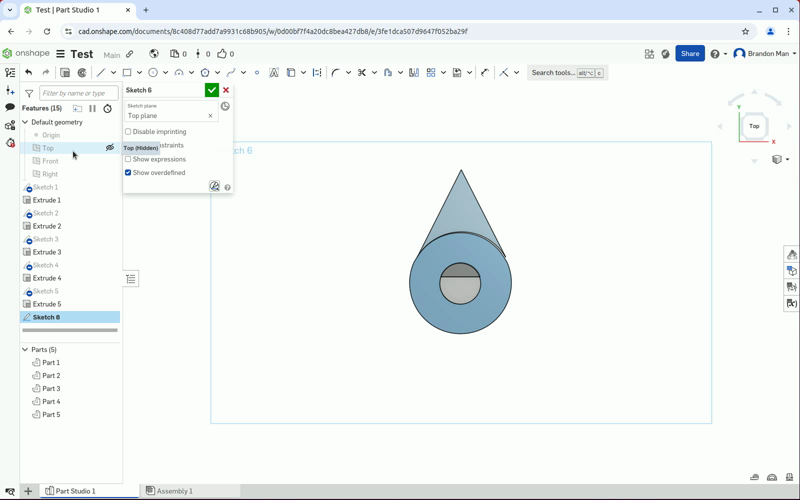
mouse_move(73, 352)
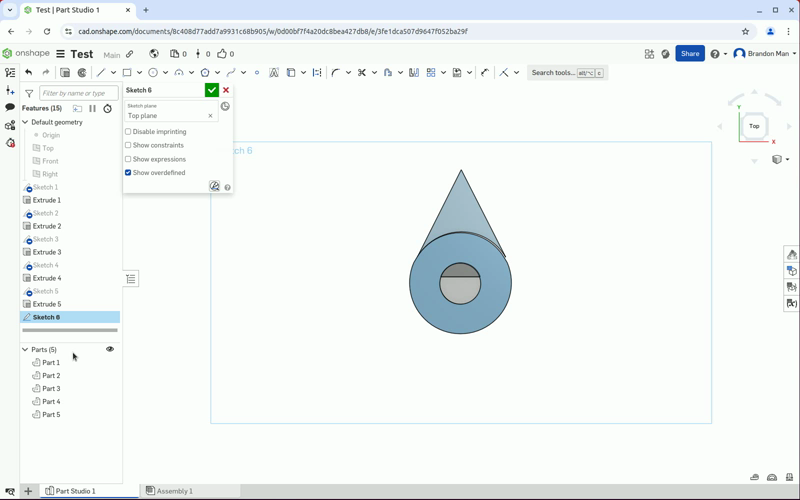
key(y)
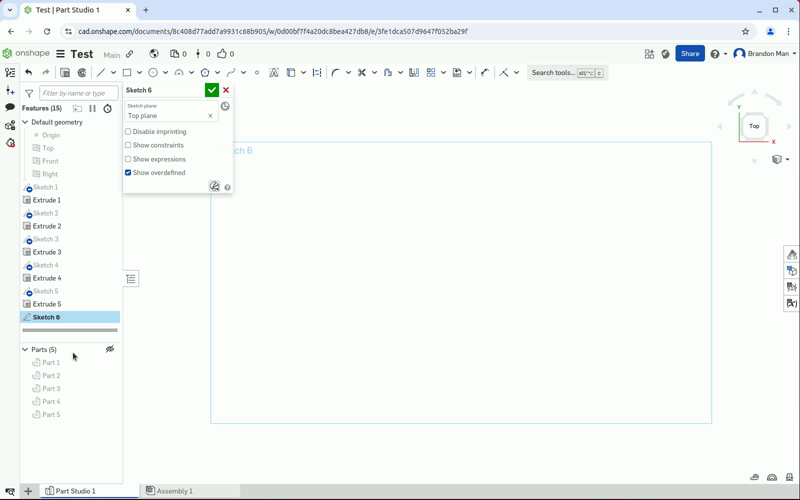
key(a)
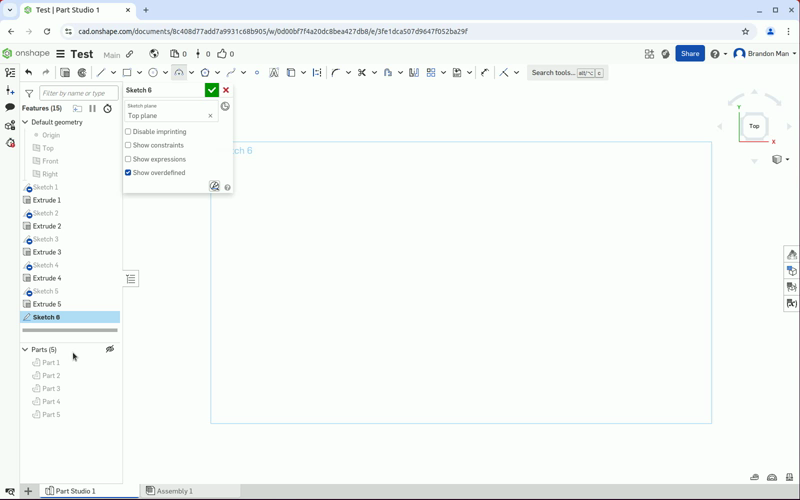
key_down(shift)
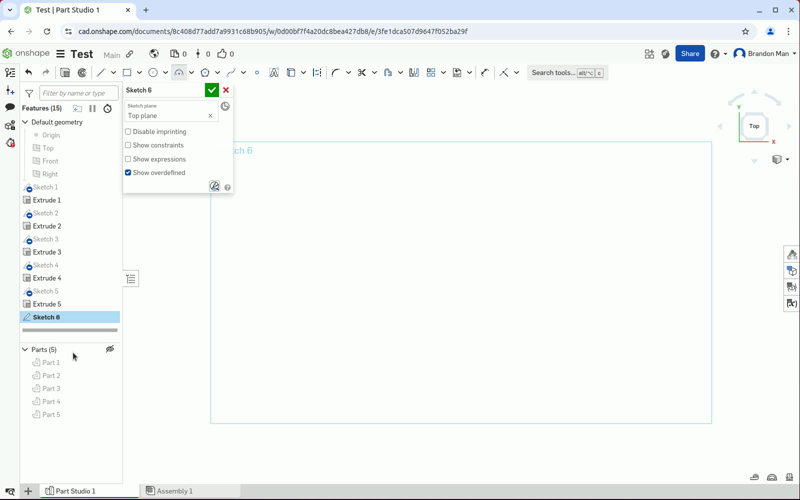
mouse_move(413, 262)
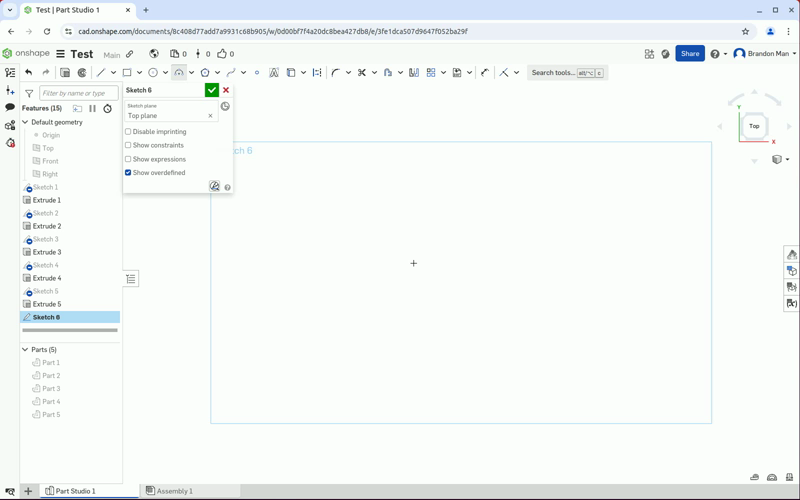
click(413, 262)
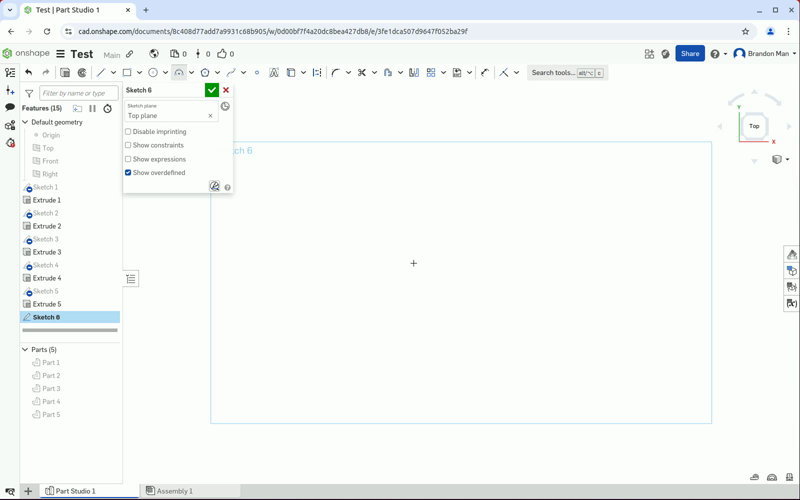
key_up(shift)
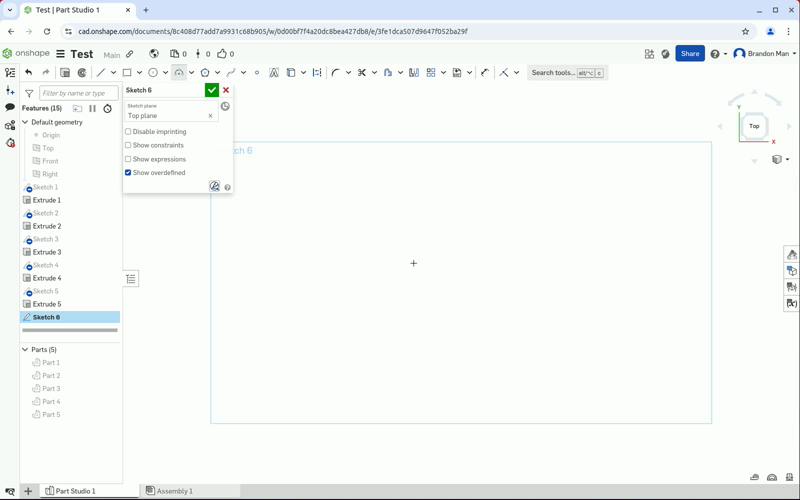
key_down(shift)
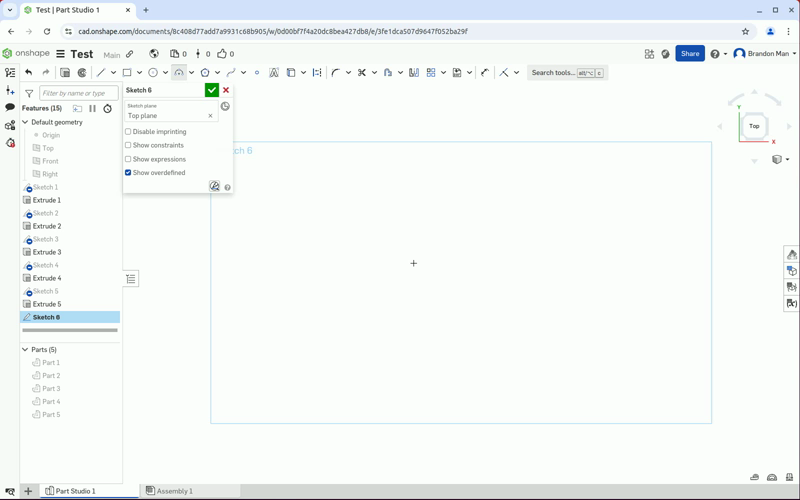
mouse_move(507, 262)
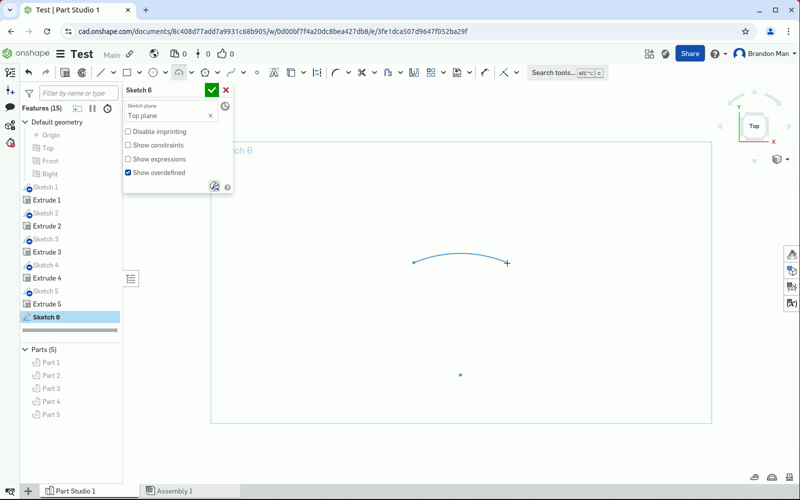
click(507, 262)
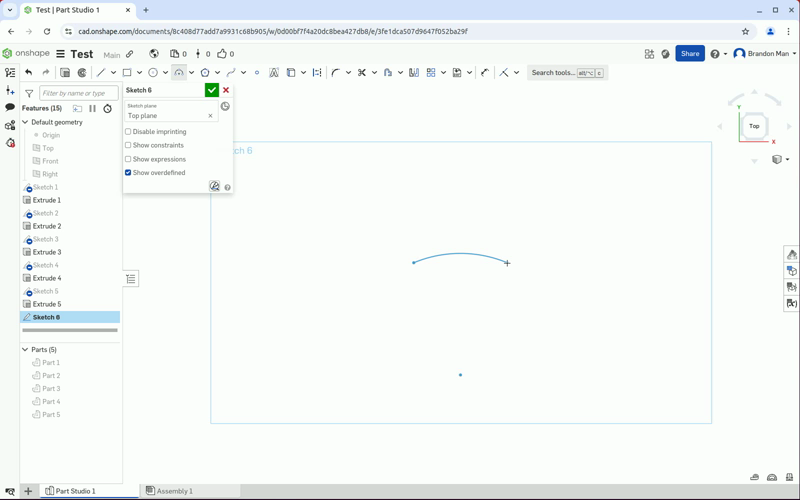
mouse_move(460, 333)
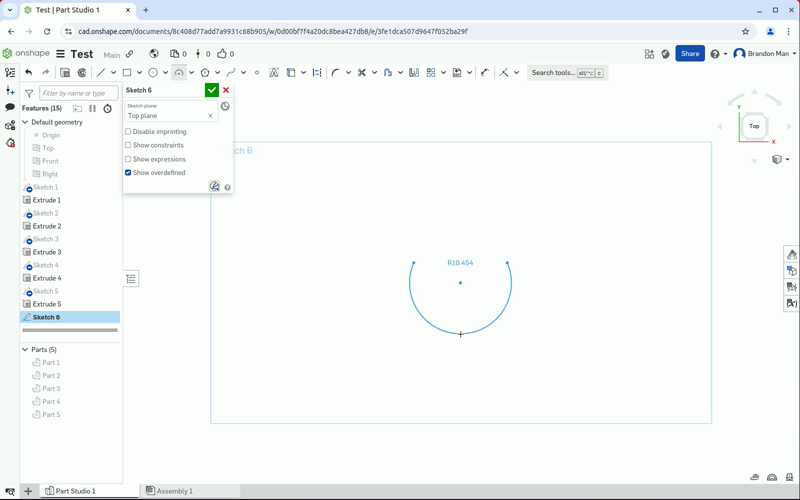
click(460, 333)
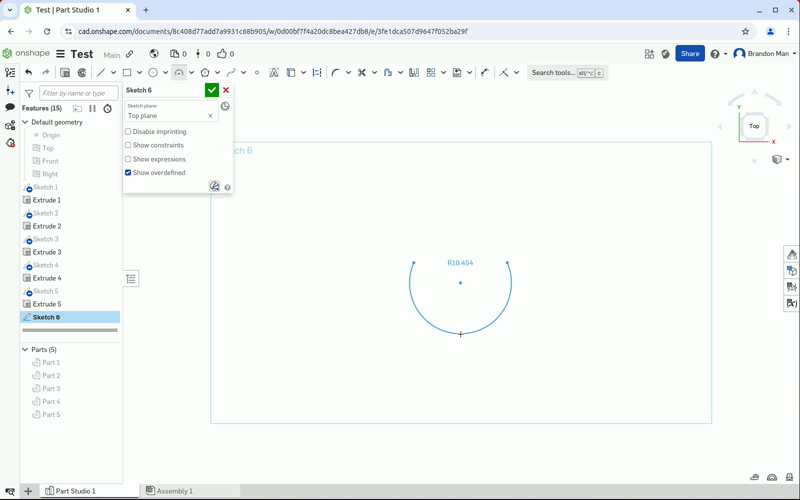
key_up(shift)
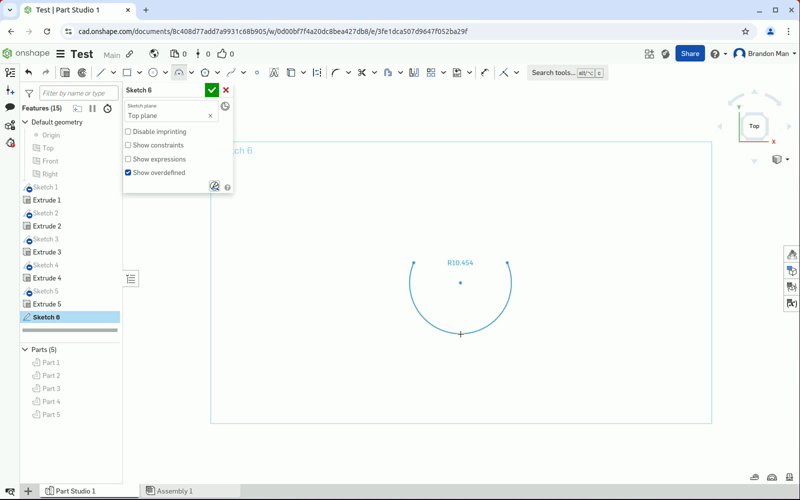
key(esc)
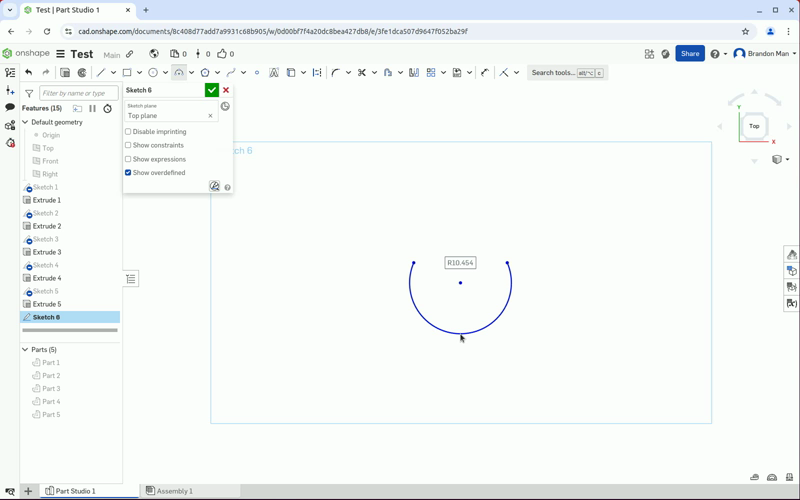
key(l)
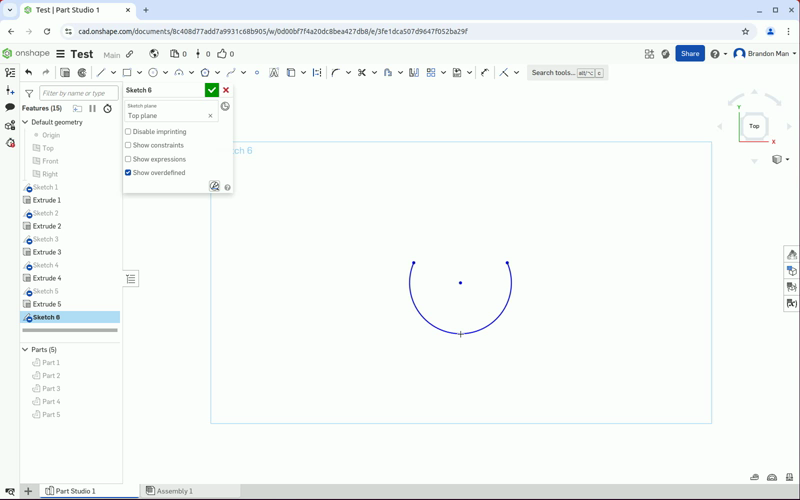
mouse_move(507, 262)
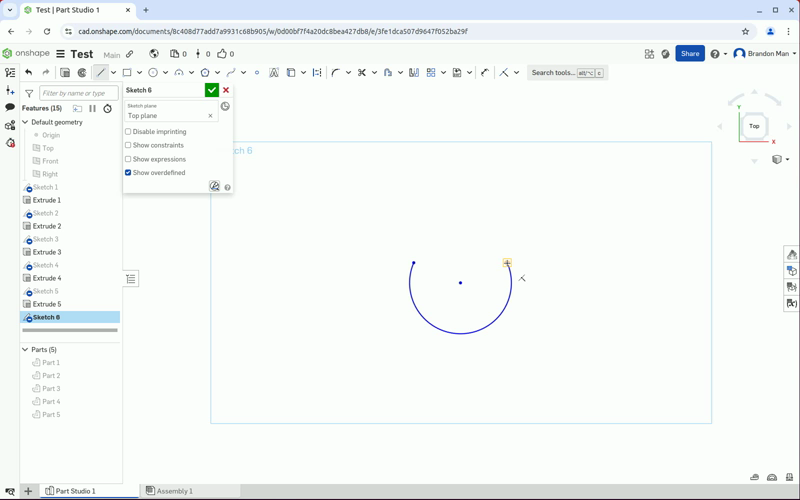
click(507, 262)
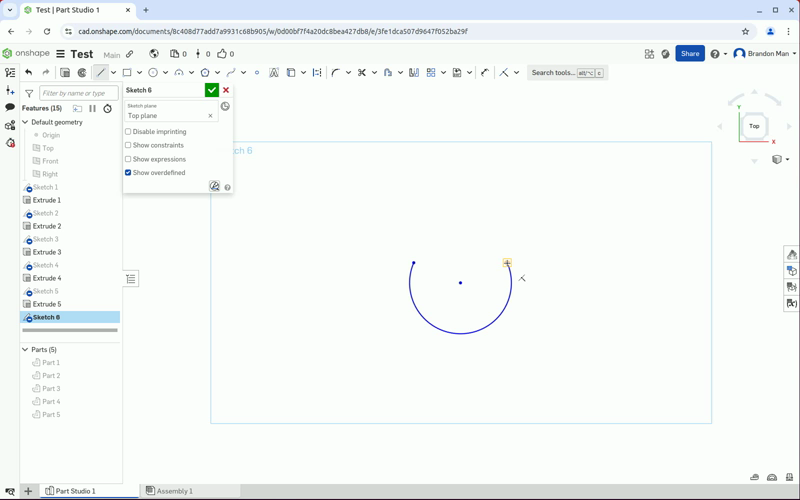
key_down(shift)
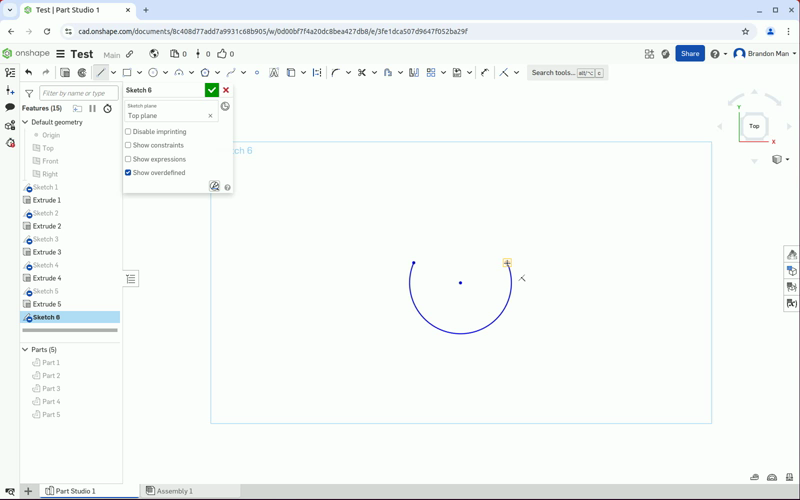
mouse_move(537, 262)
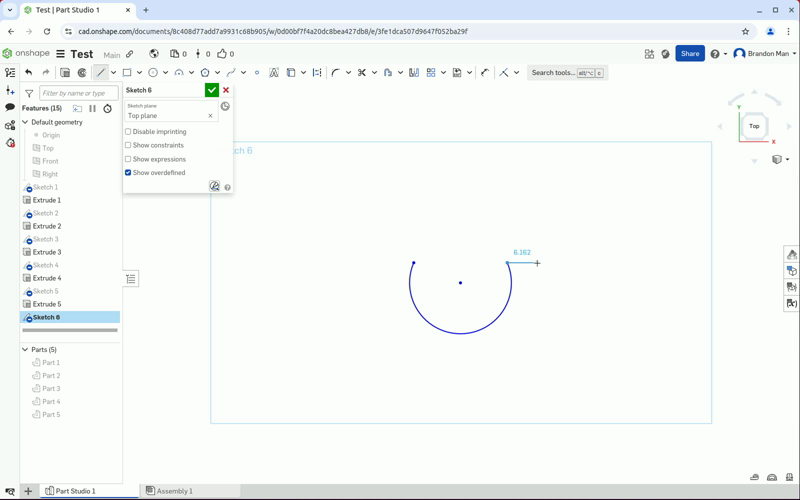
mouse_move(504, 257)
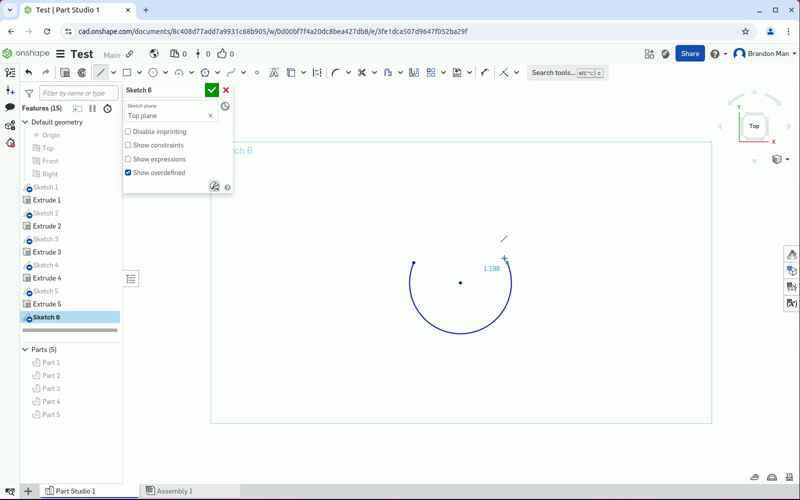
scroll(6)
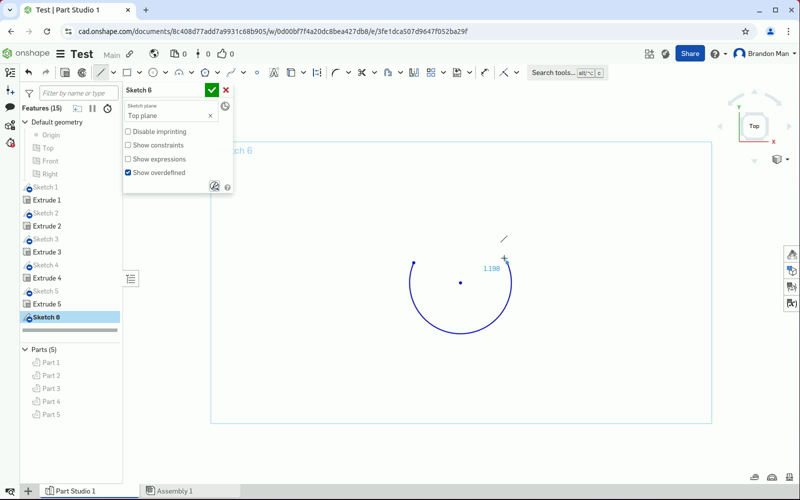
scroll(6)
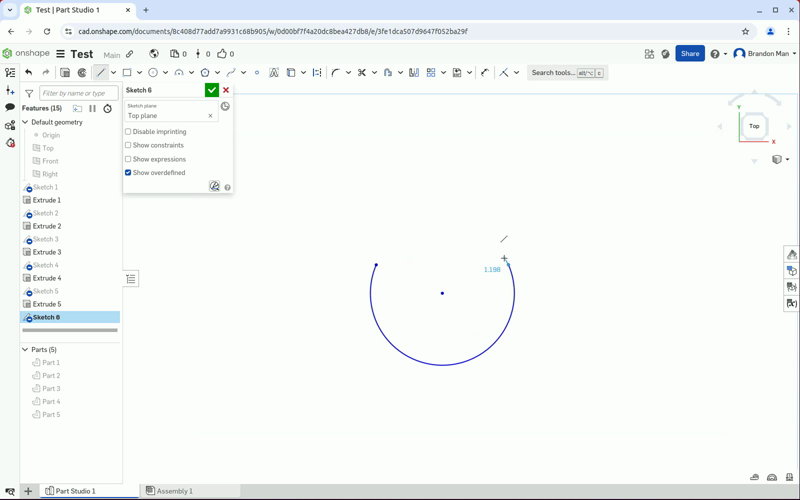
scroll(6)
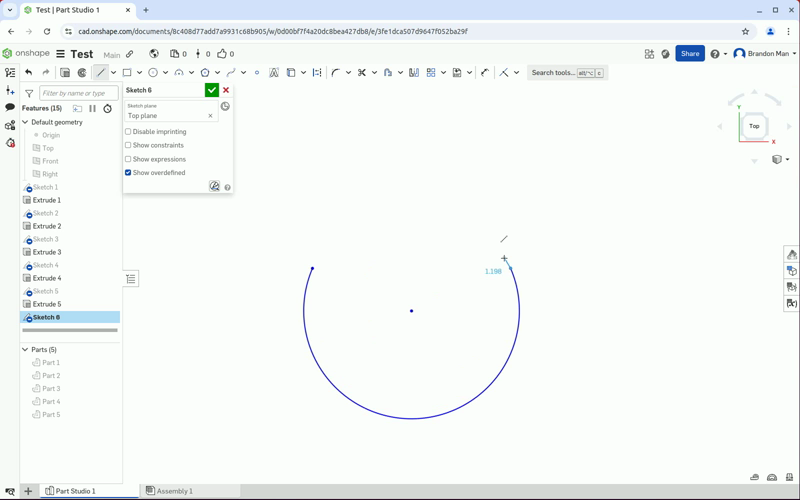
scroll(6)
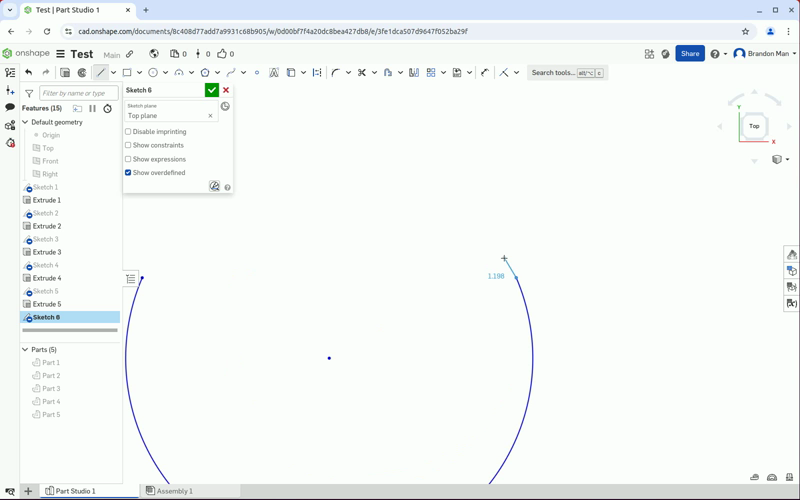
scroll(6)
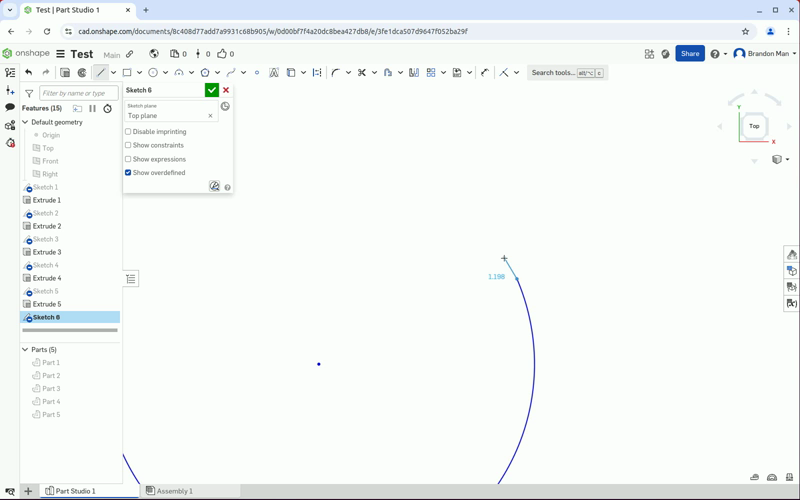
scroll(6)
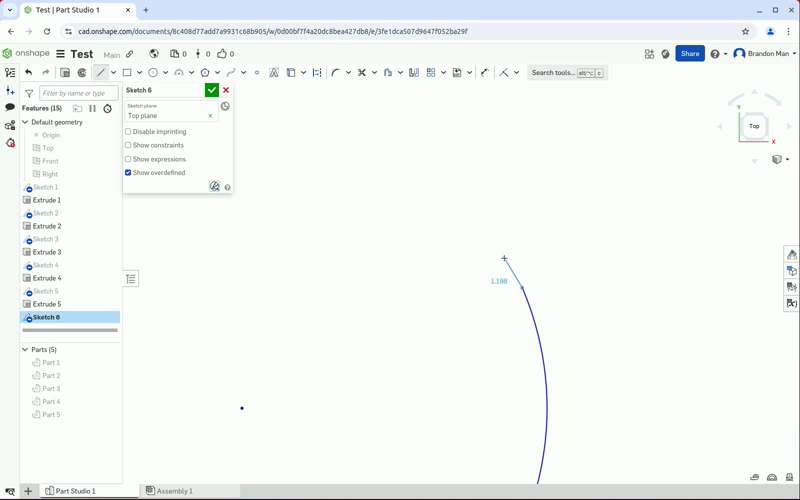
scroll(6)
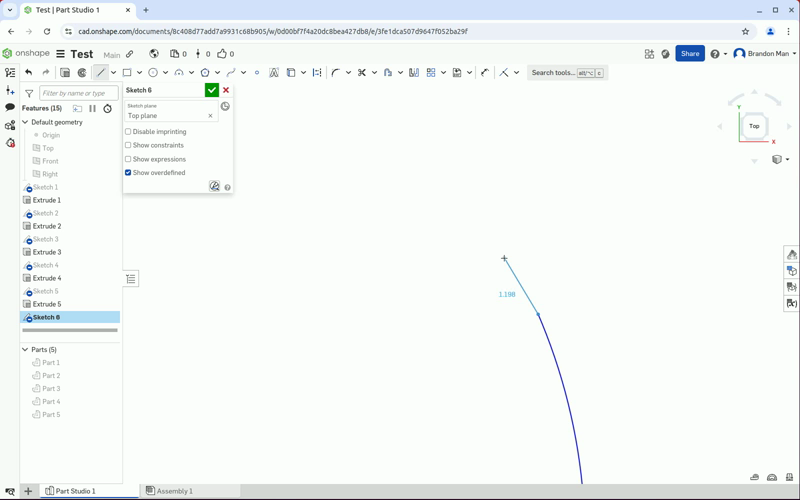
click(504, 257)
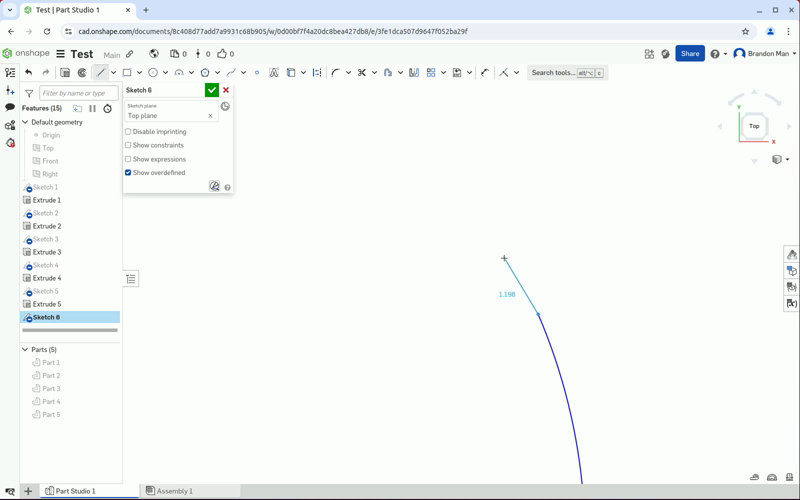
scroll(-6)
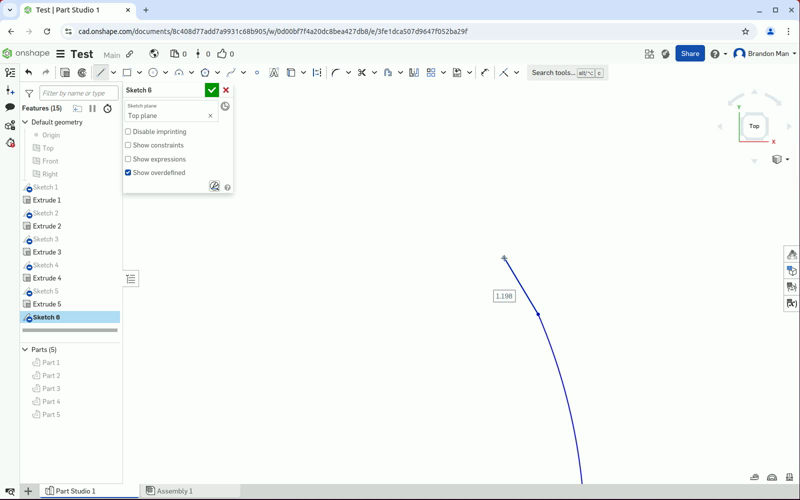
scroll(-6)
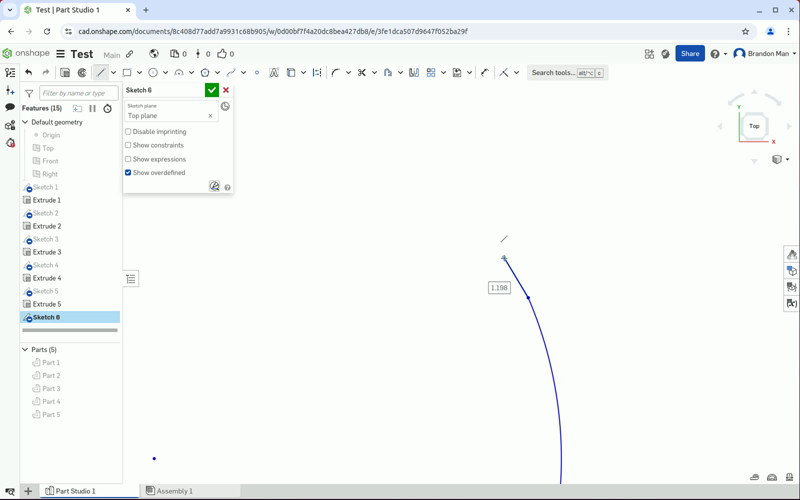
scroll(-6)
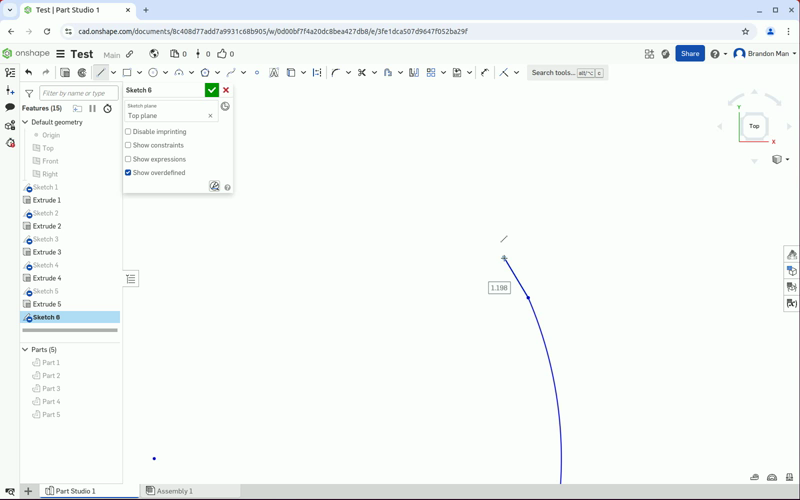
scroll(-6)
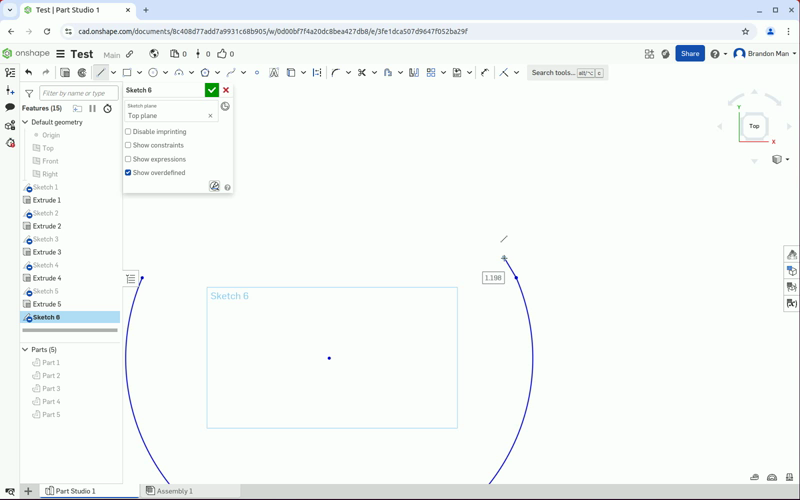
scroll(-6)
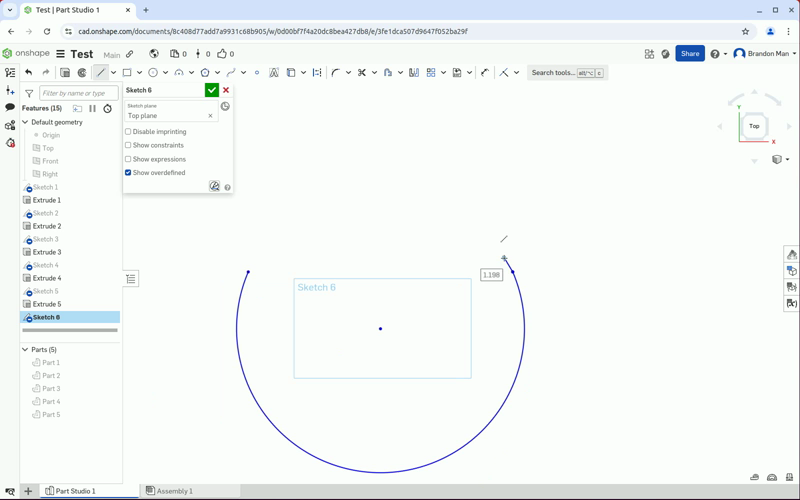
scroll(-6)
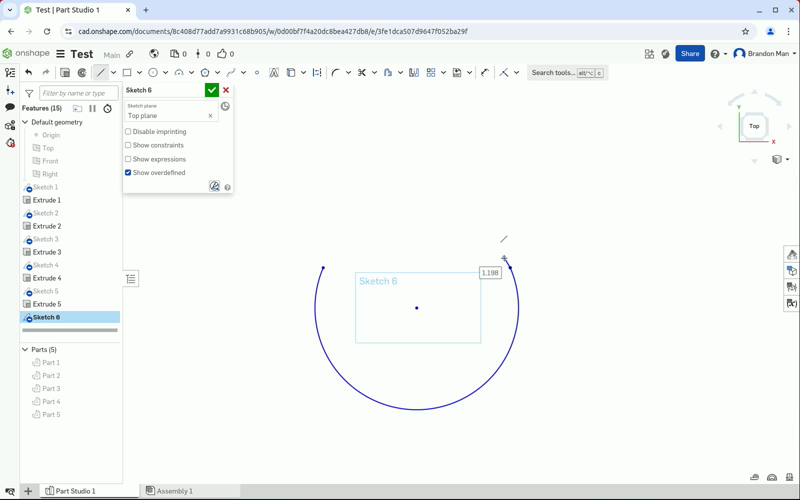
scroll(-6)
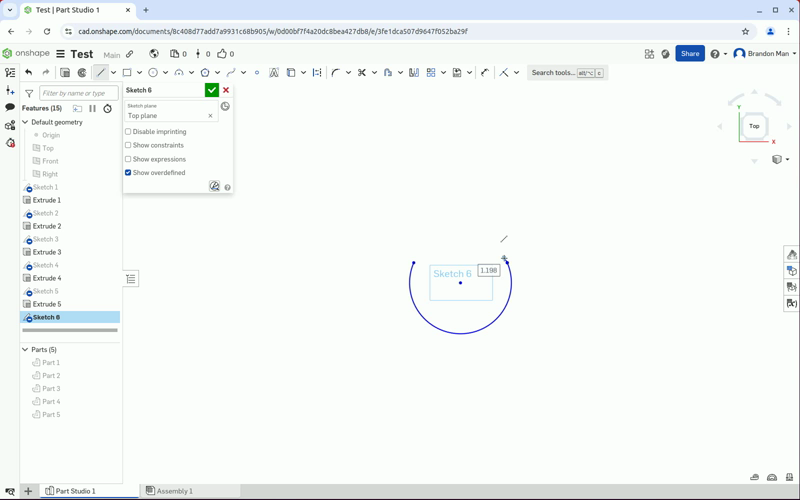
key_up(shift)
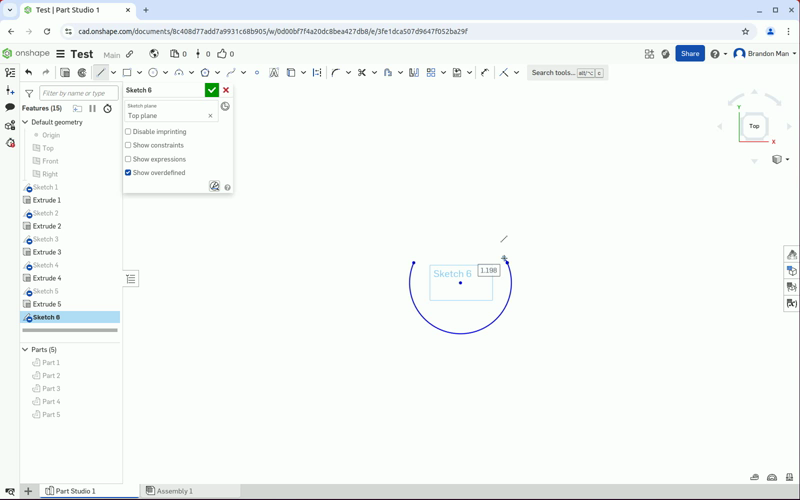
key(esc)
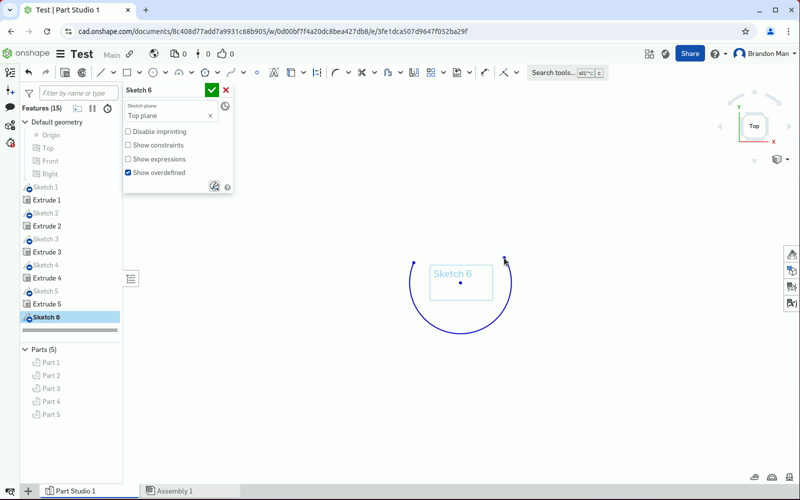
key(a)
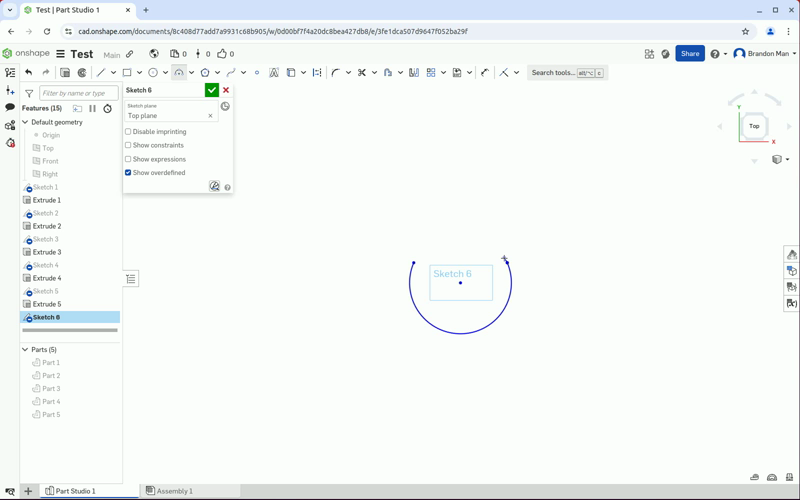
mouse_move(504, 257)
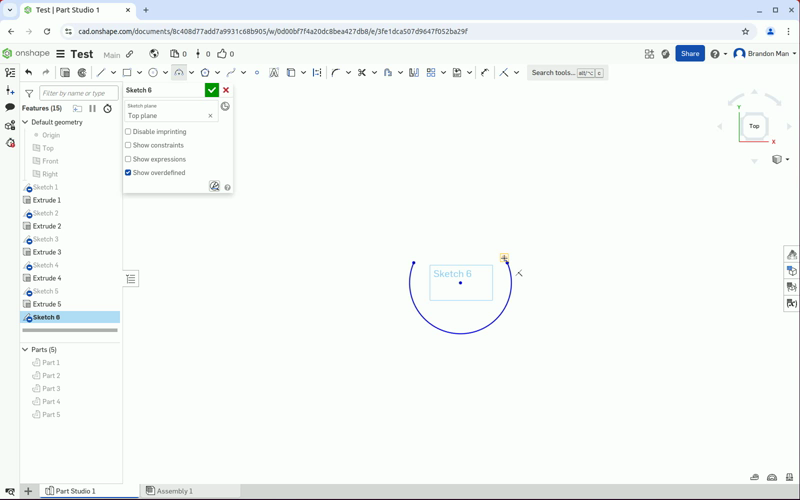
click(504, 257)
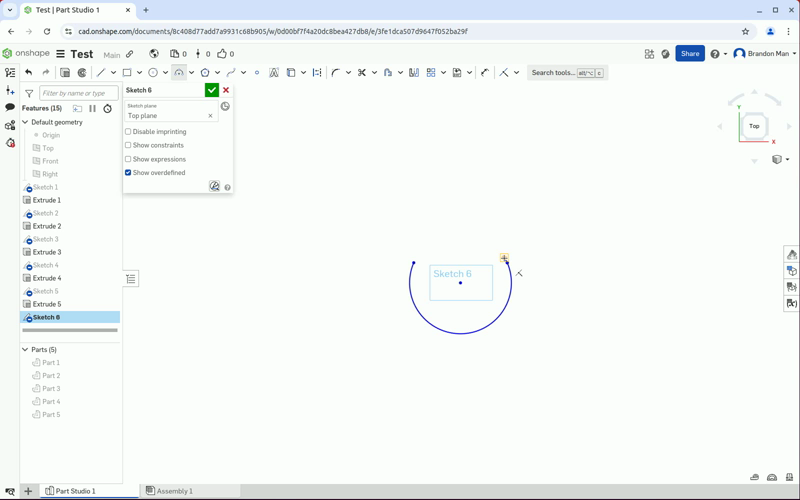
key_down(shift)
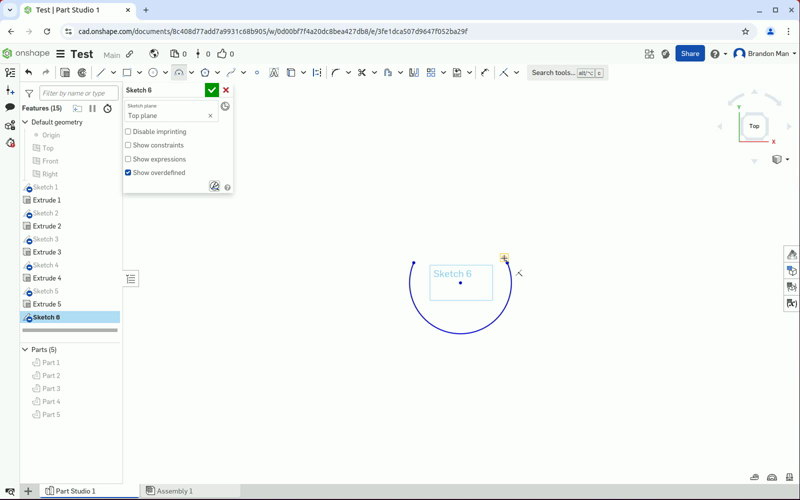
mouse_move(416, 257)
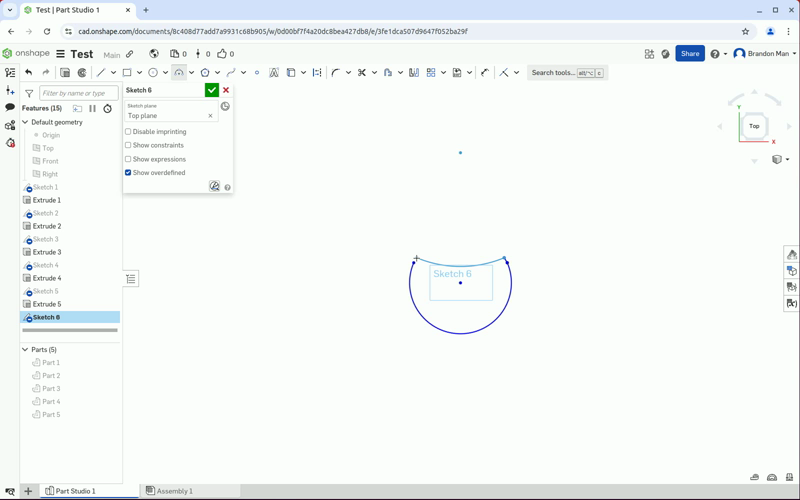
click(416, 257)
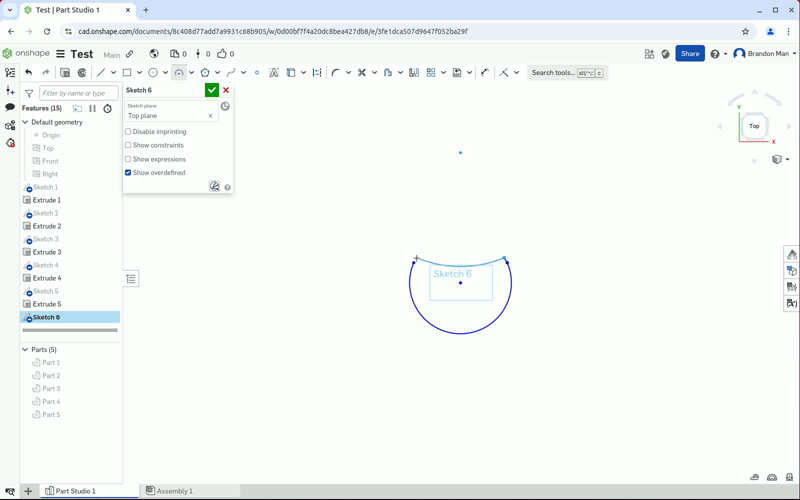
mouse_move(460, 232)
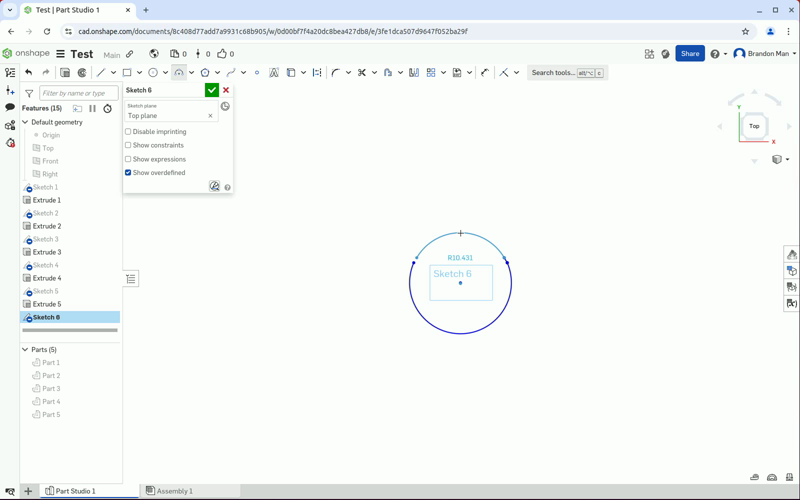
click(460, 232)
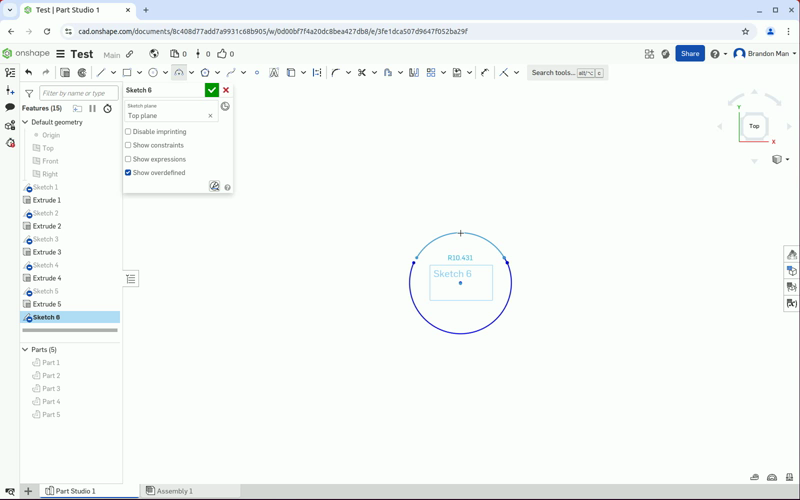
key_up(shift)
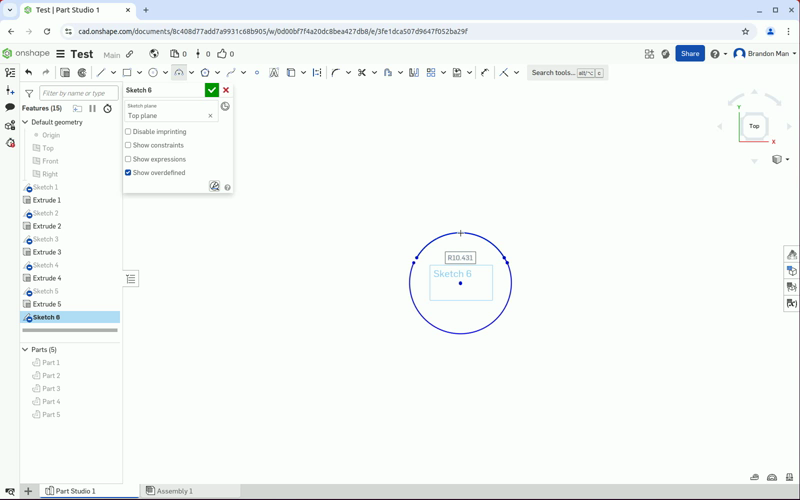
key(esc)
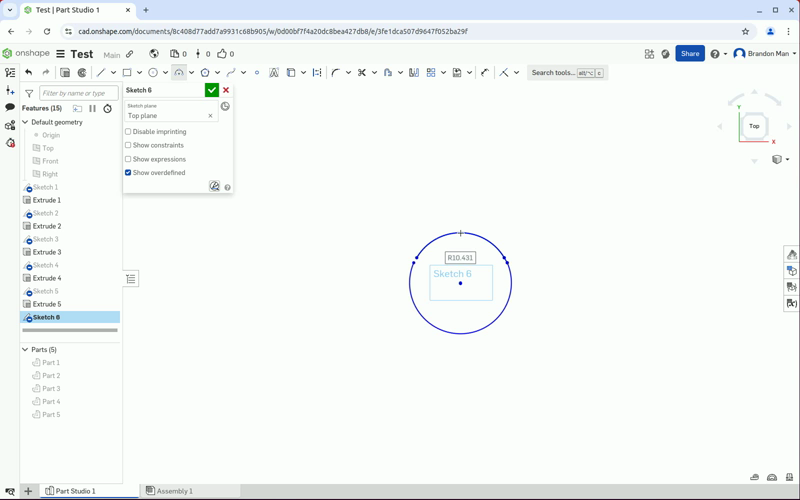
key(l)
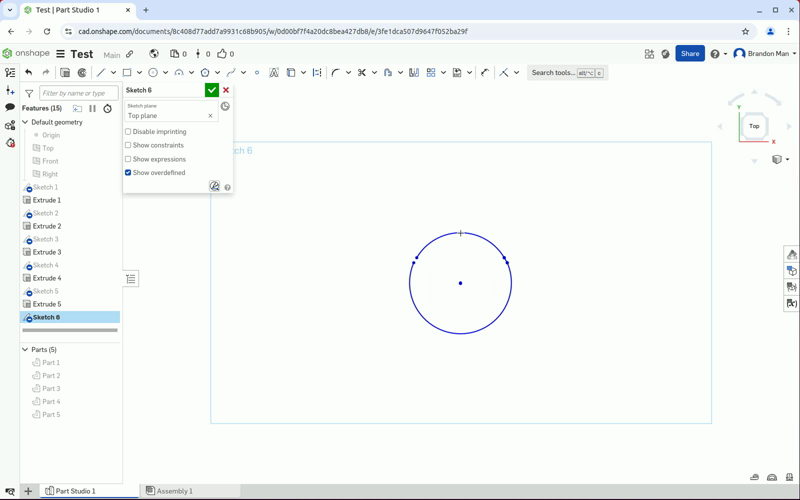
mouse_move(416, 257)
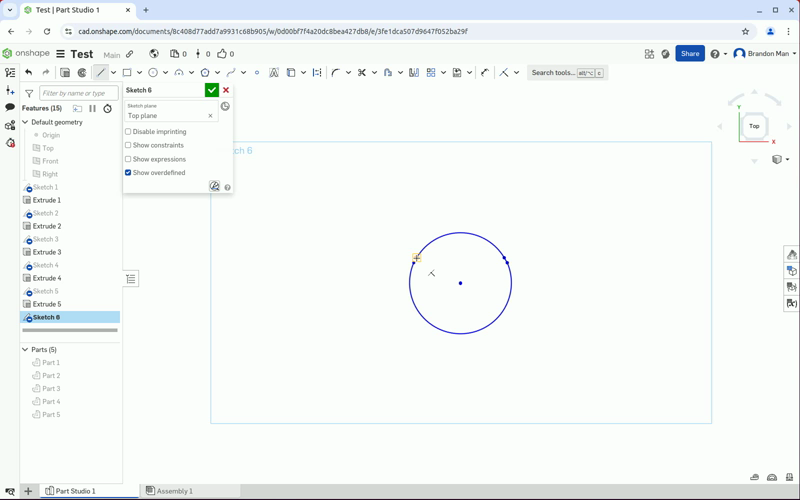
click(416, 257)
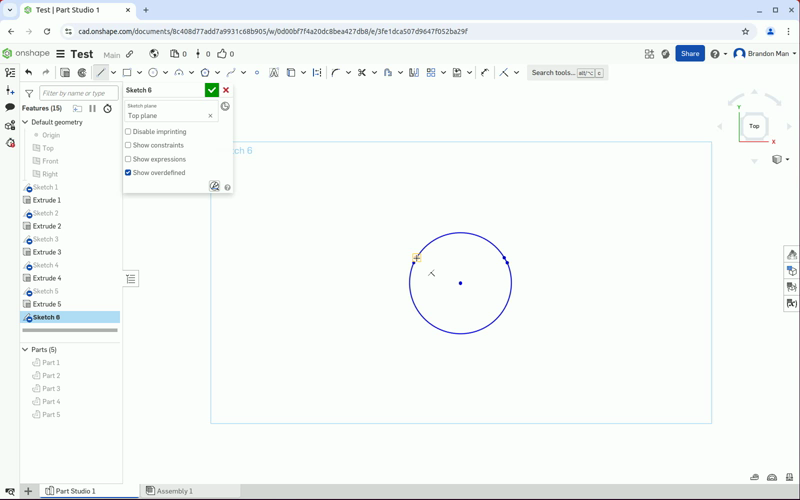
mouse_move(447, 257)
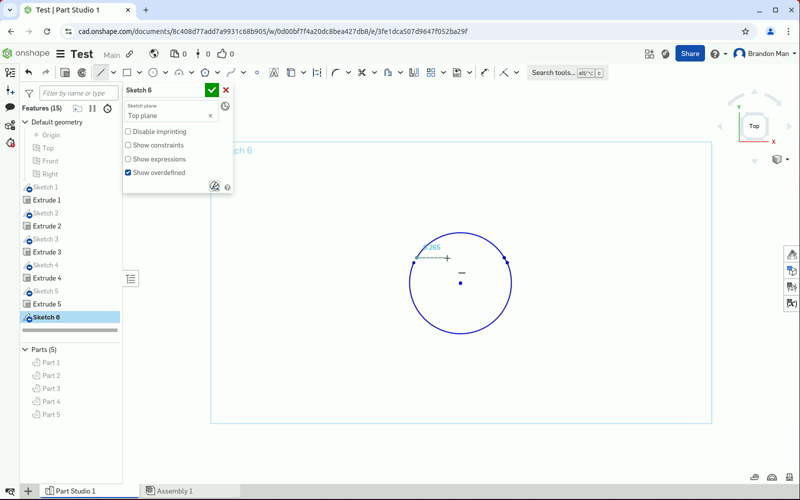
key_down(shift)
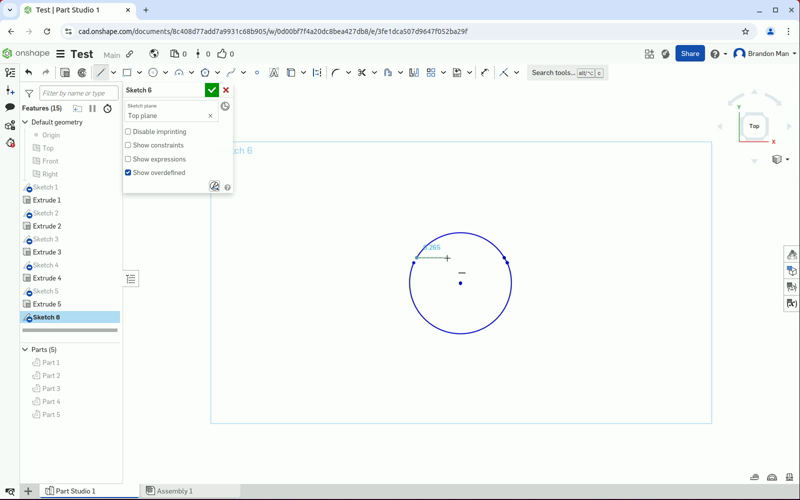
mouse_move(413, 262)
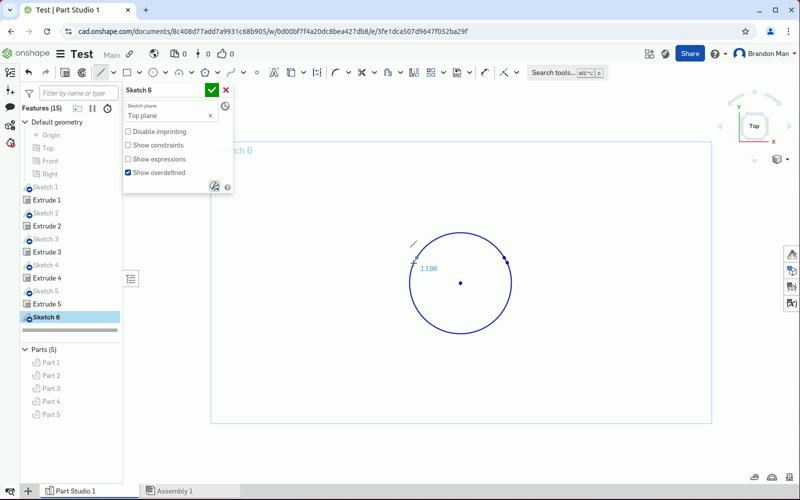
scroll(6)
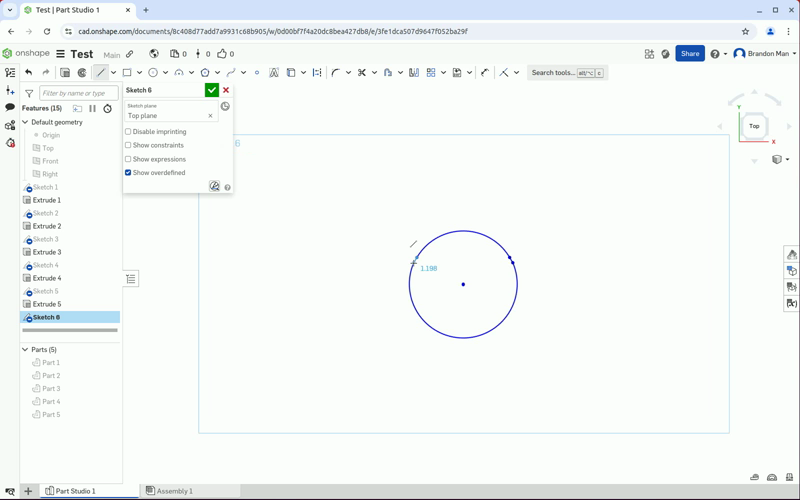
scroll(6)
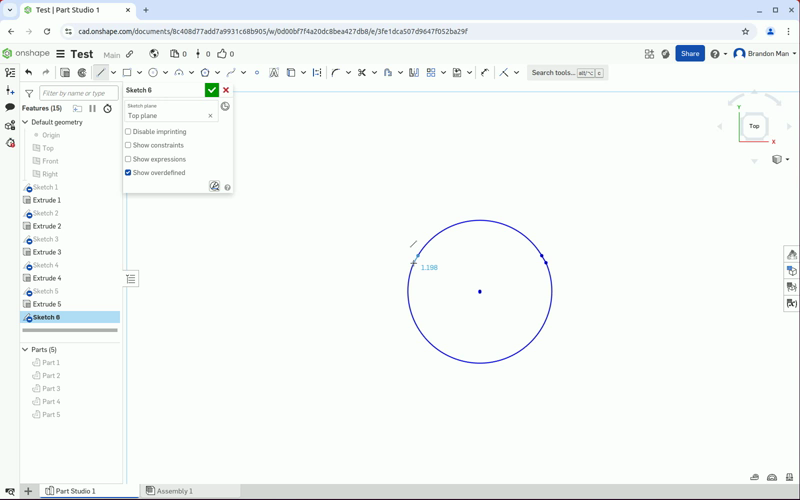
scroll(6)
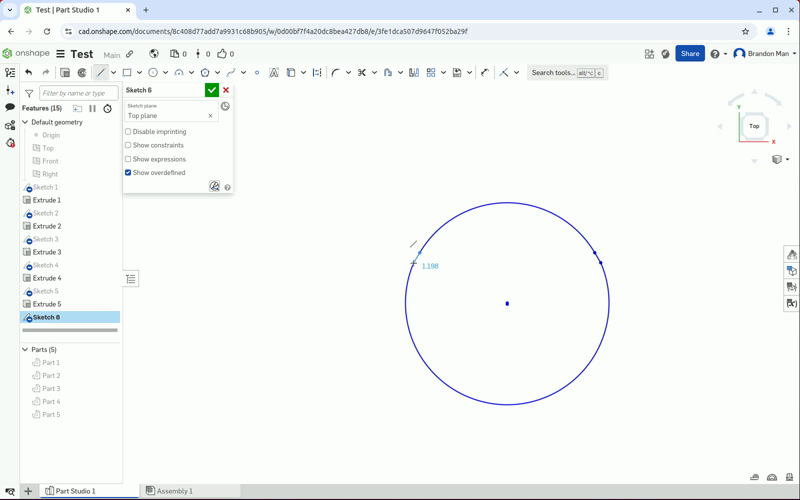
scroll(6)
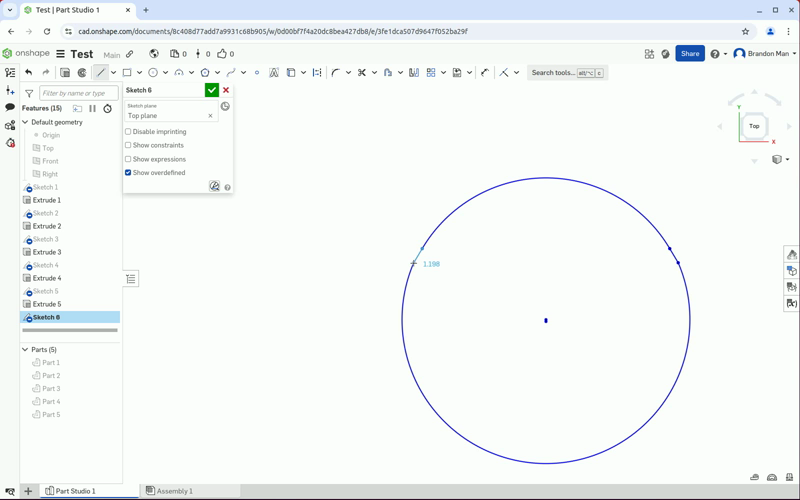
scroll(6)
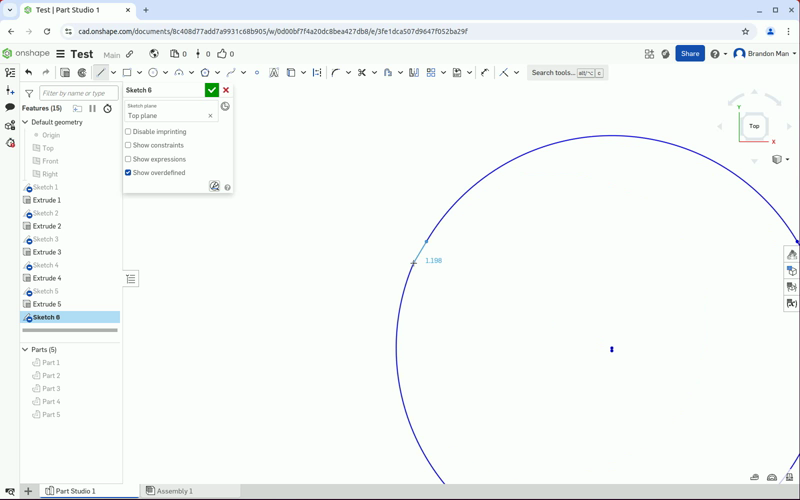
scroll(6)
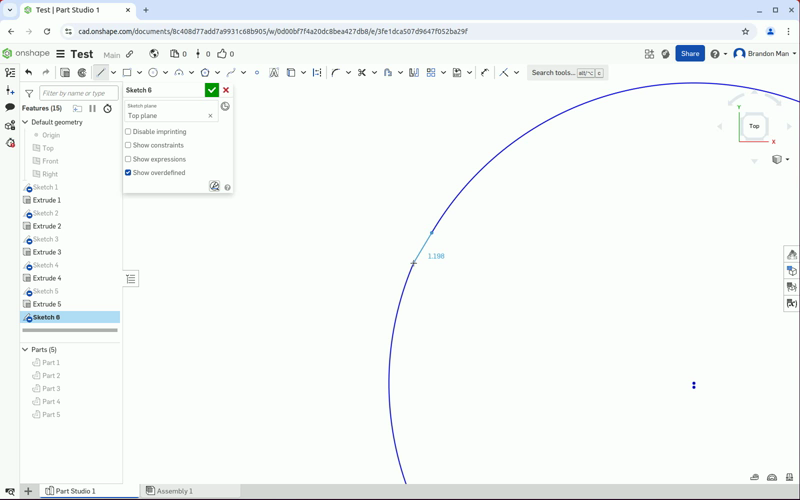
scroll(6)
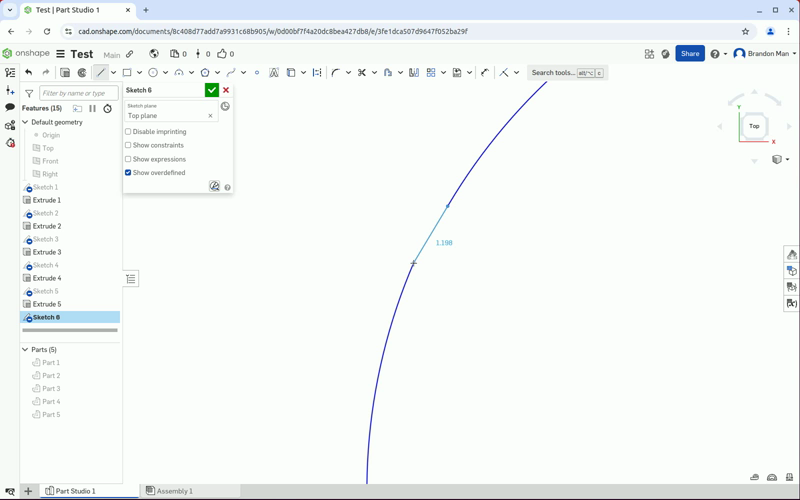
key_up(shift)
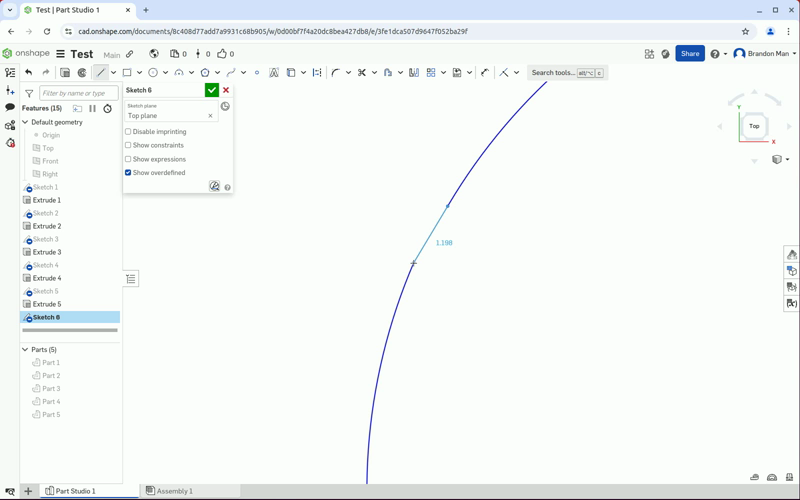
click(413, 262)
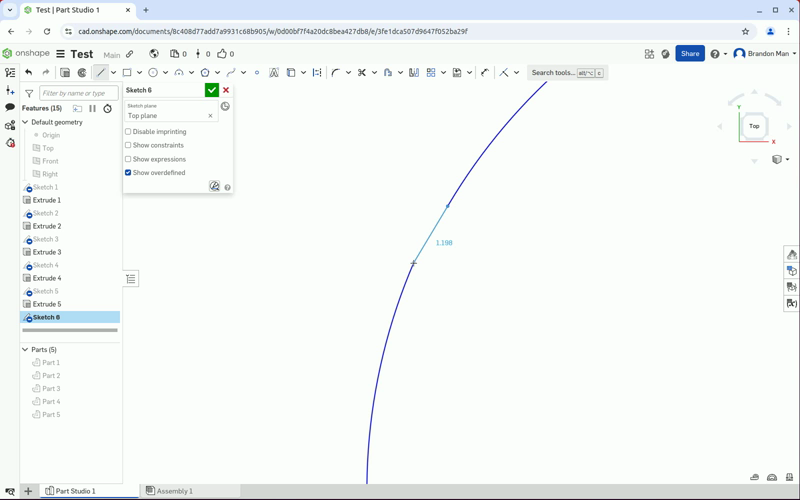
scroll(-6)
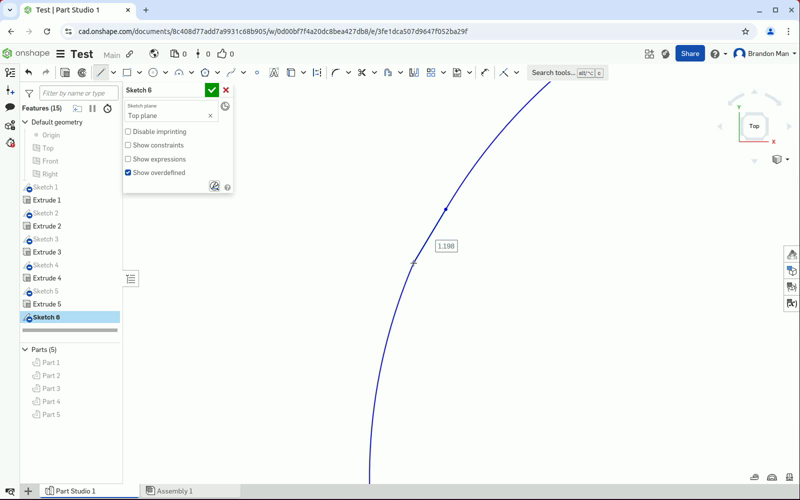
scroll(-6)
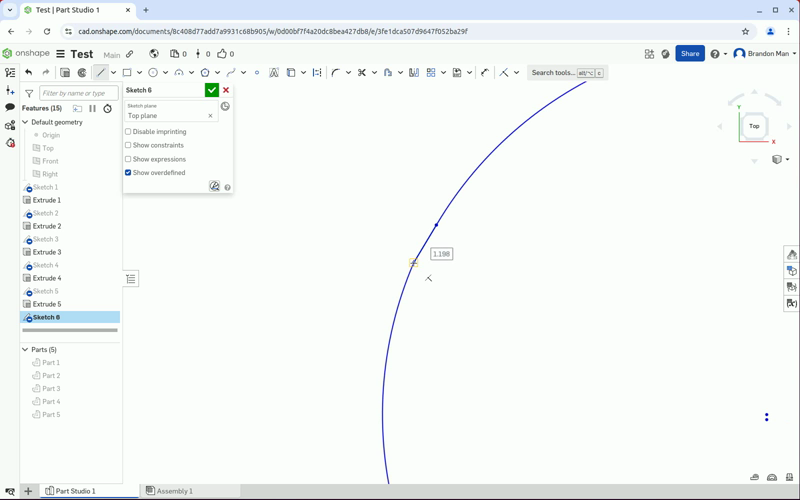
scroll(-6)
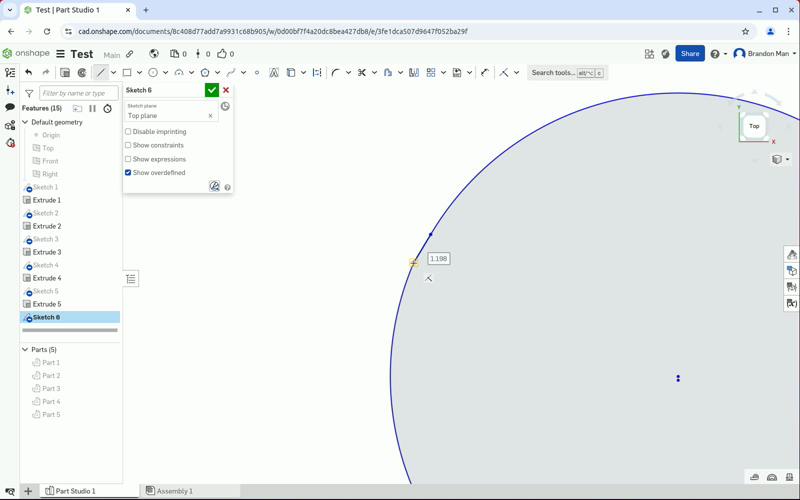
scroll(-6)
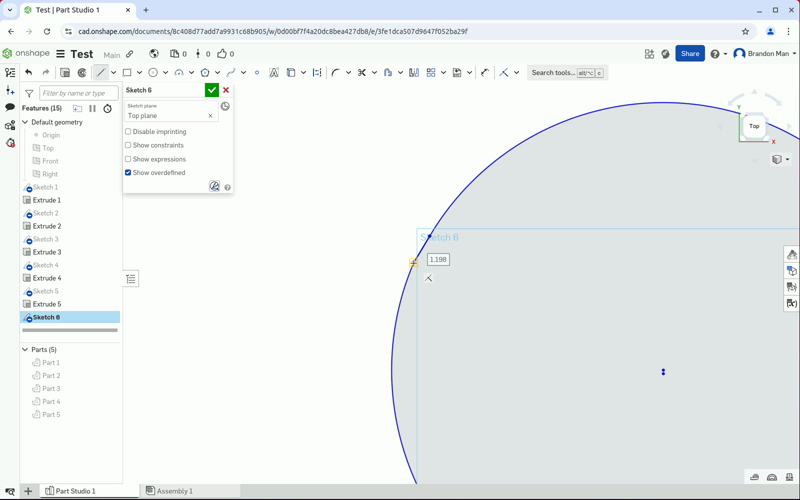
scroll(-6)
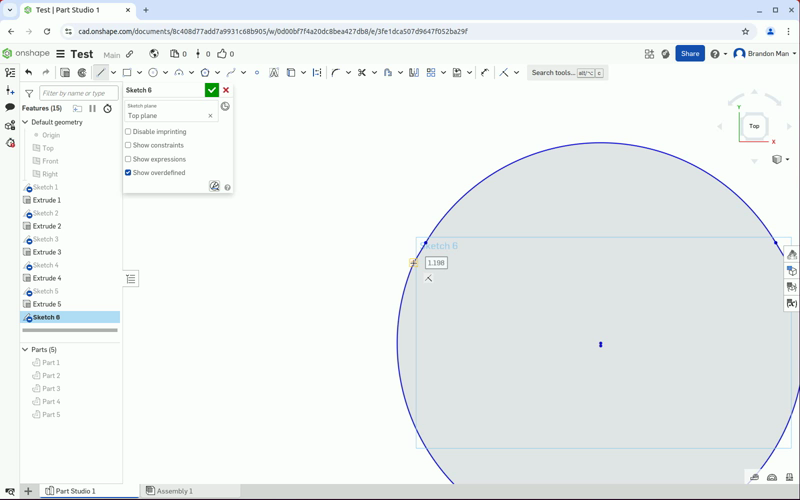
scroll(-6)
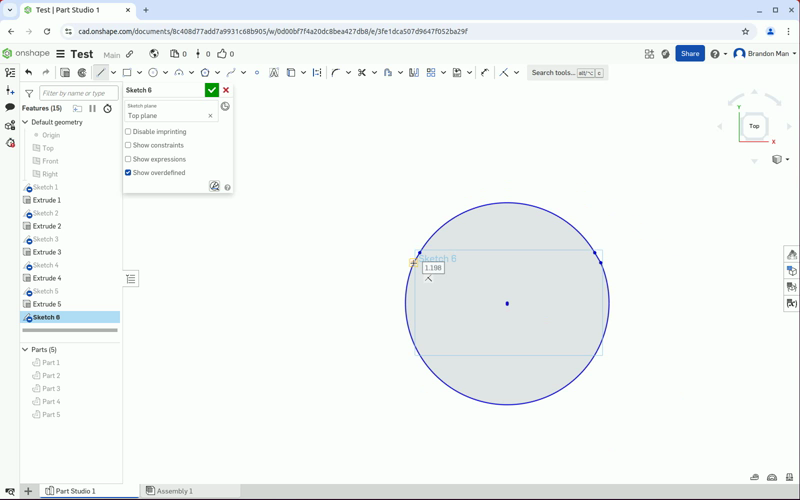
scroll(-6)
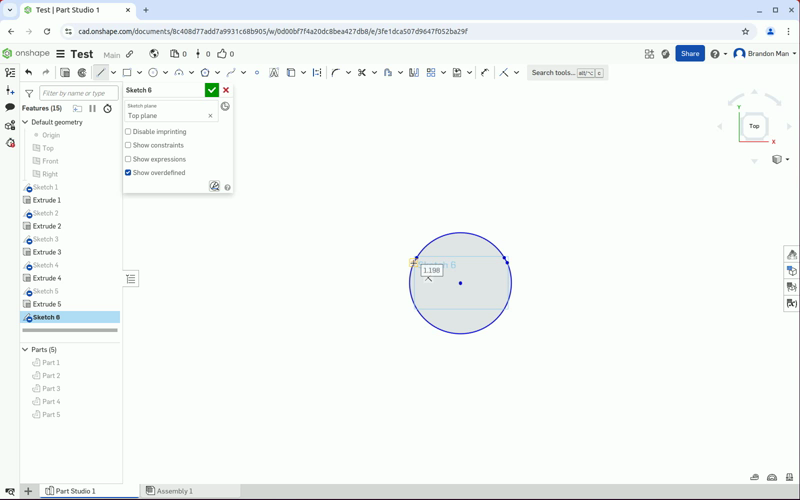
key(esc)
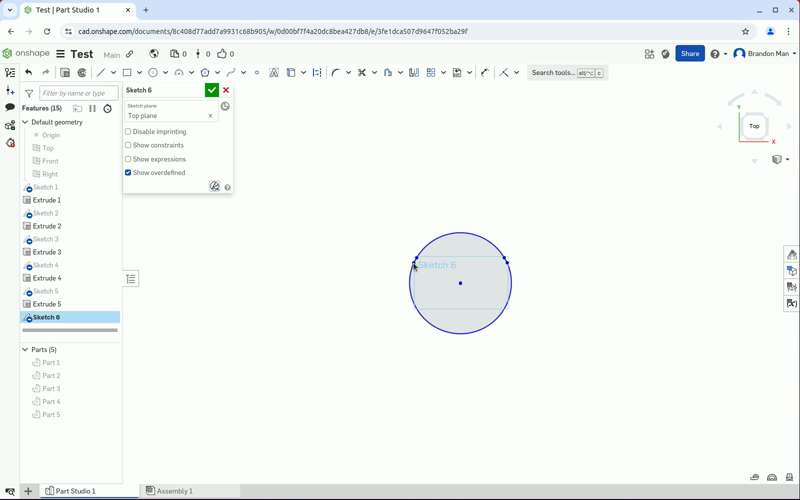
key(c)
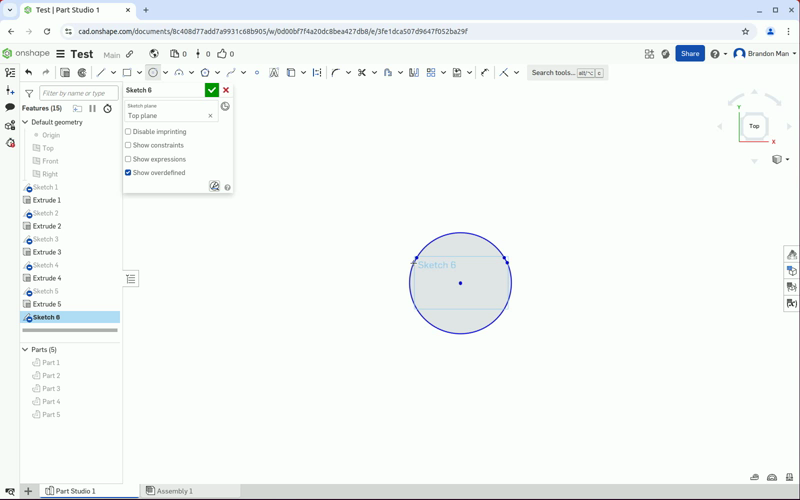
key_down(shift)
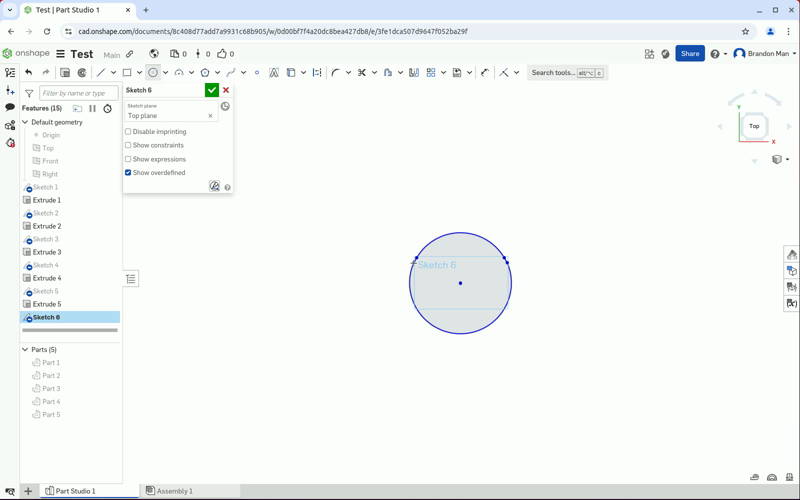
mouse_move(460, 283)
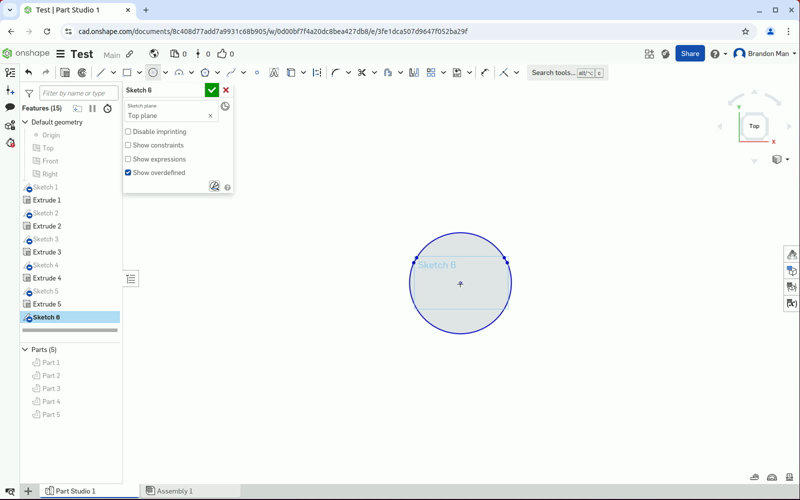
scroll(6)
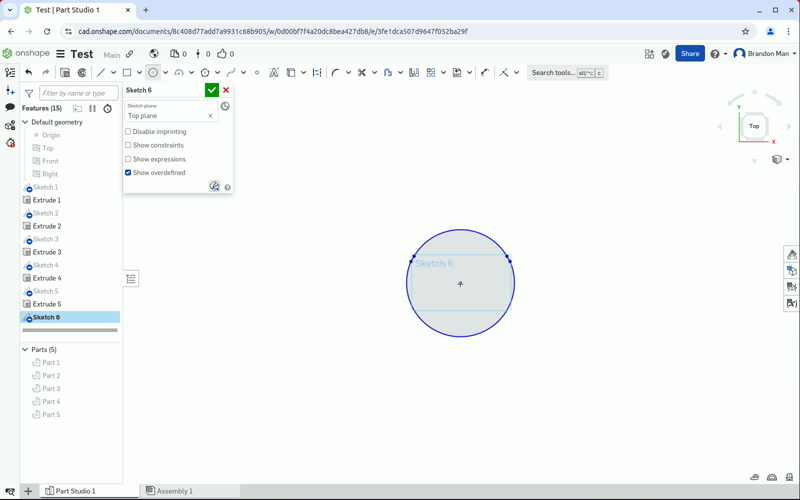
scroll(6)
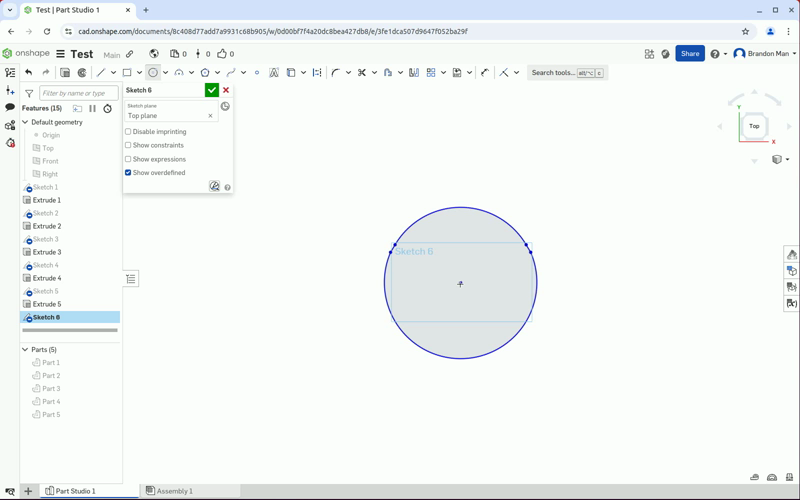
scroll(6)
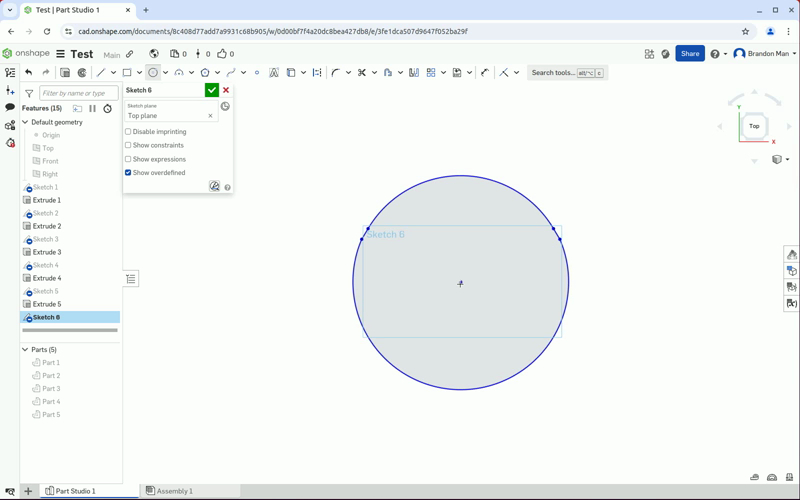
scroll(6)
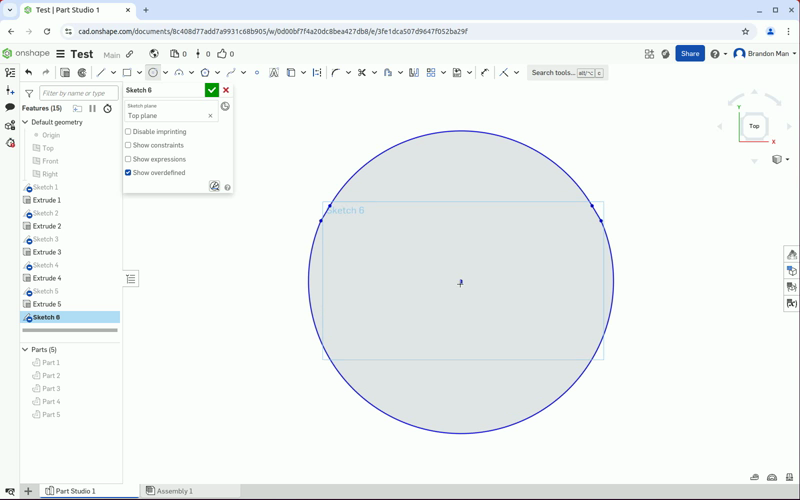
scroll(6)
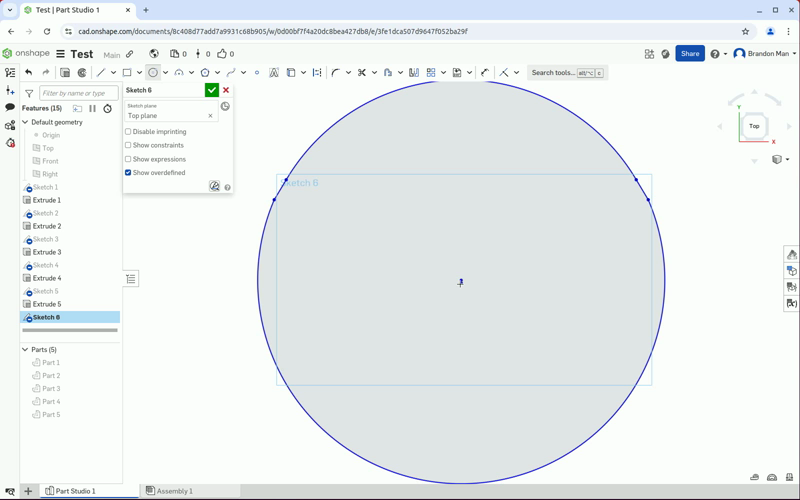
scroll(6)
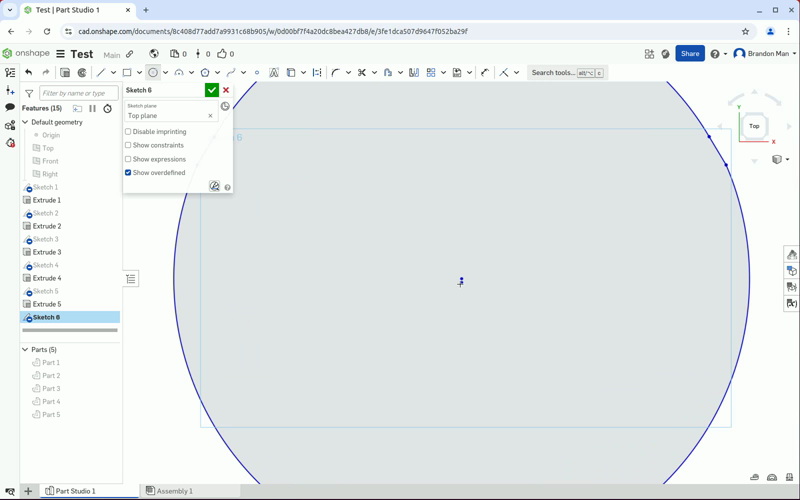
scroll(6)
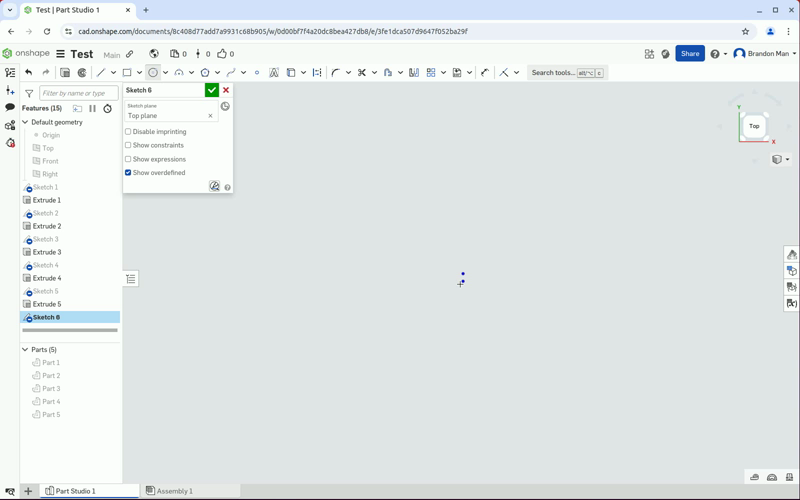
click(460, 283)
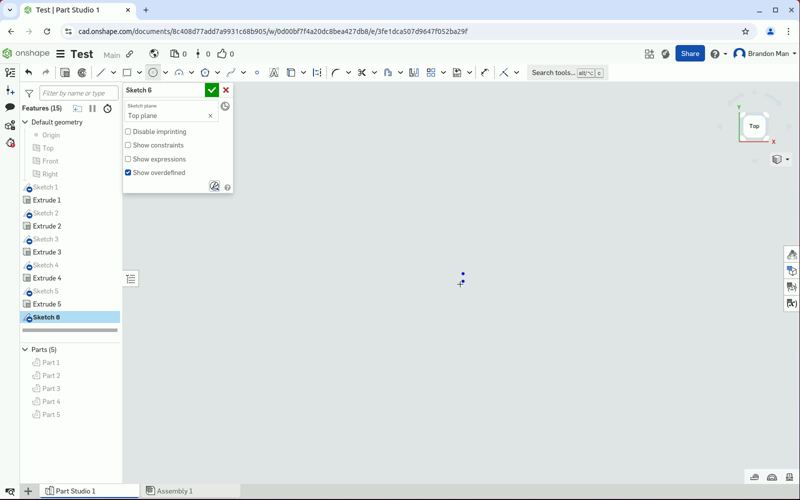
scroll(-6)
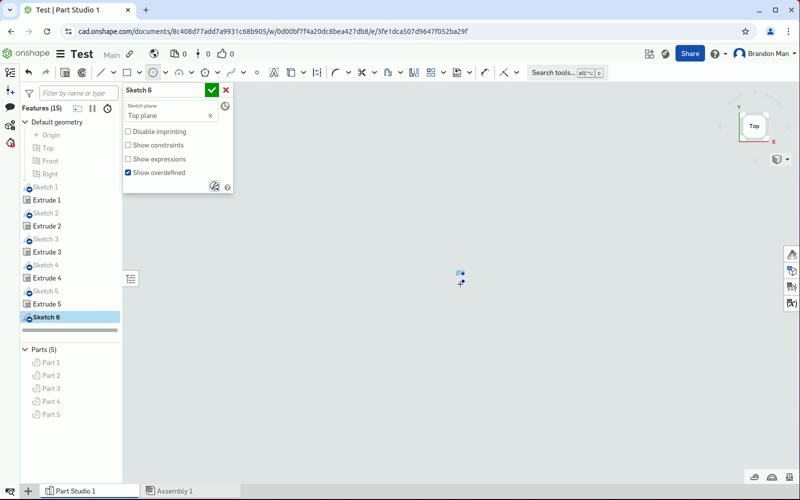
scroll(-6)
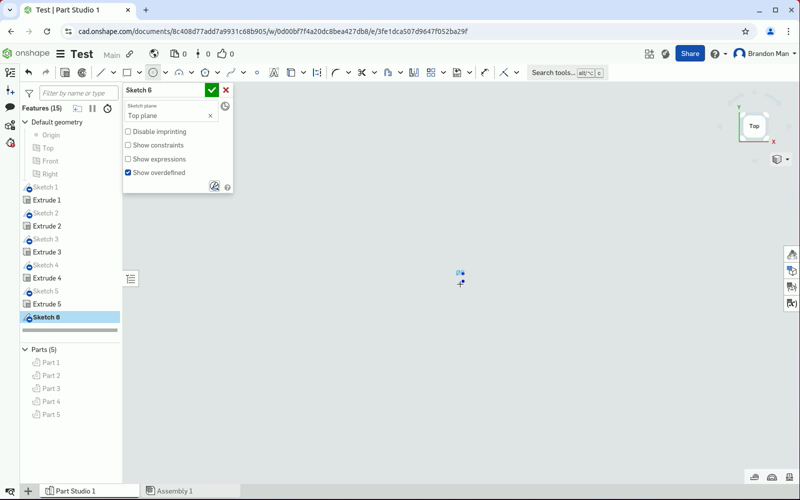
scroll(-6)
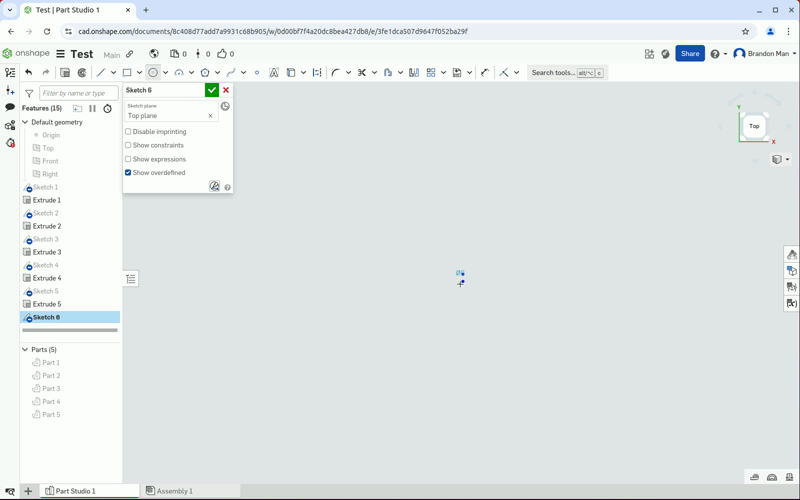
scroll(-6)
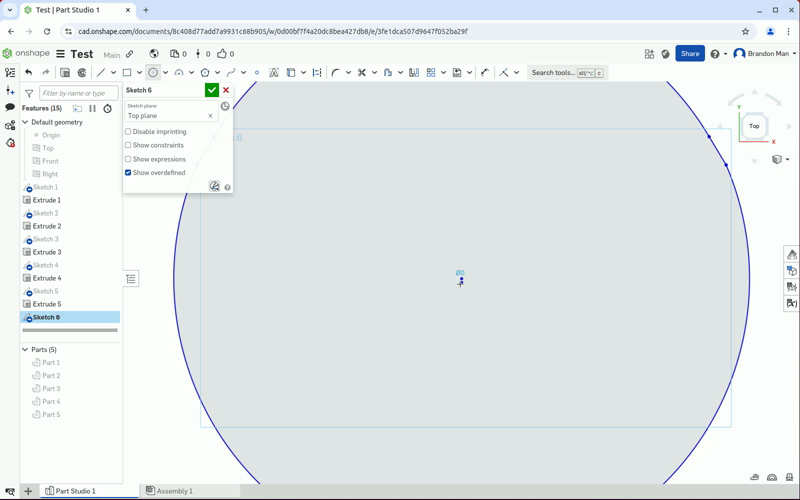
scroll(-6)
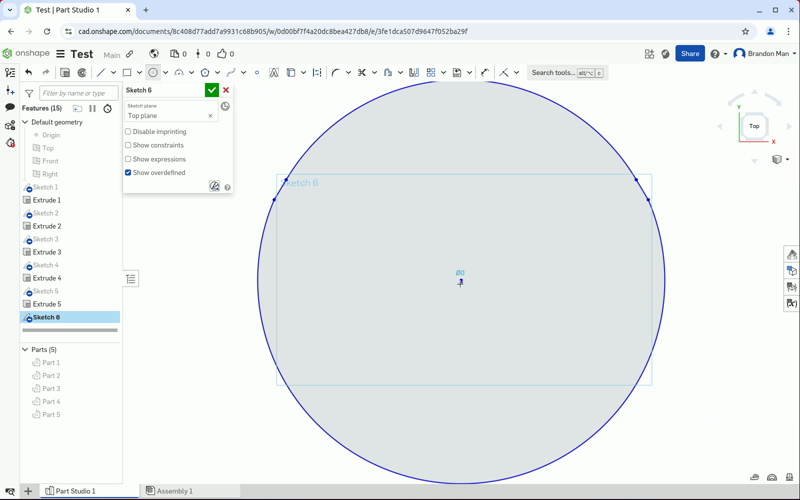
scroll(-6)
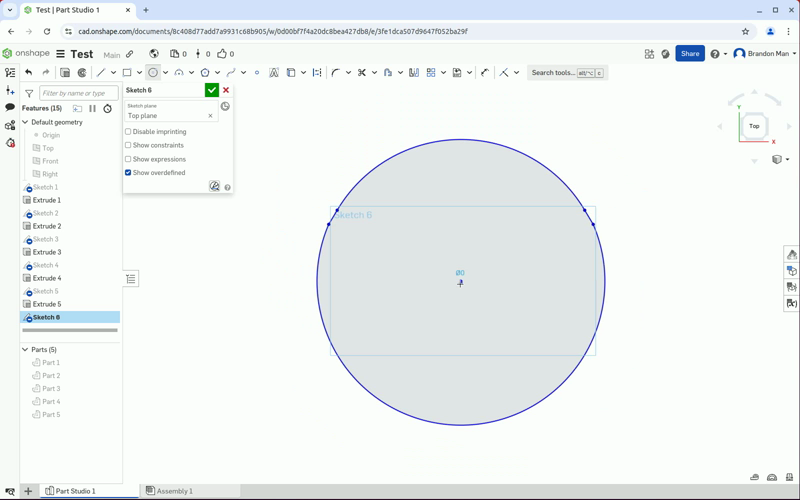
scroll(-6)
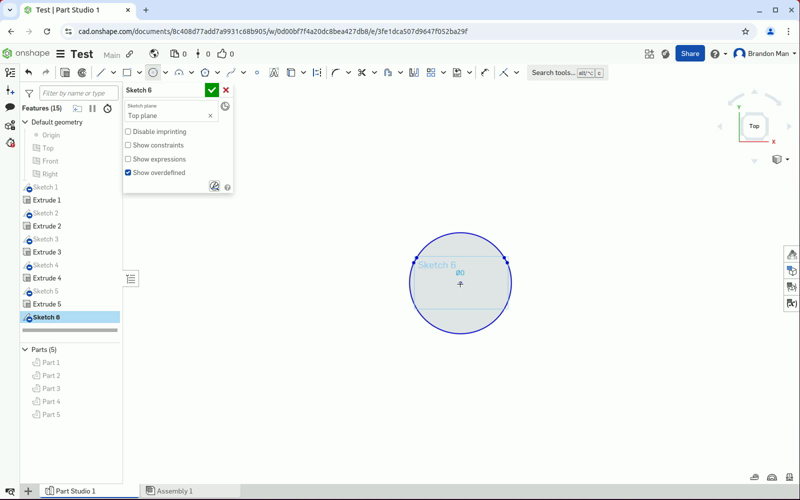
key_up(shift)
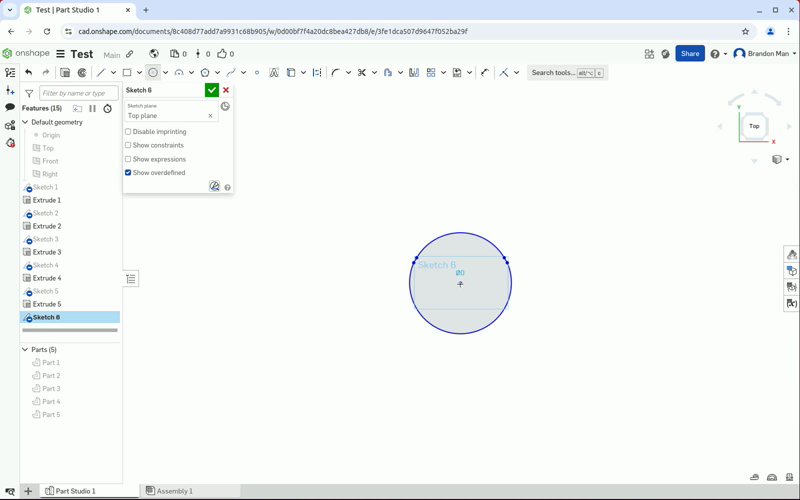
mouse_move(480, 283)
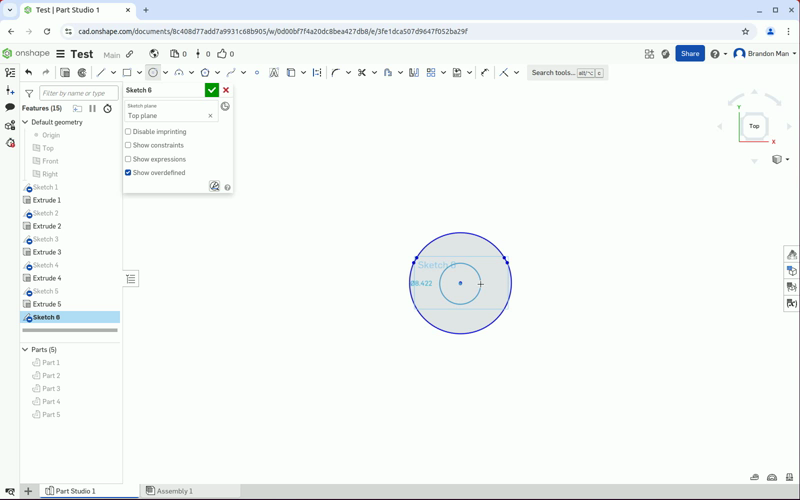
click(480, 283)
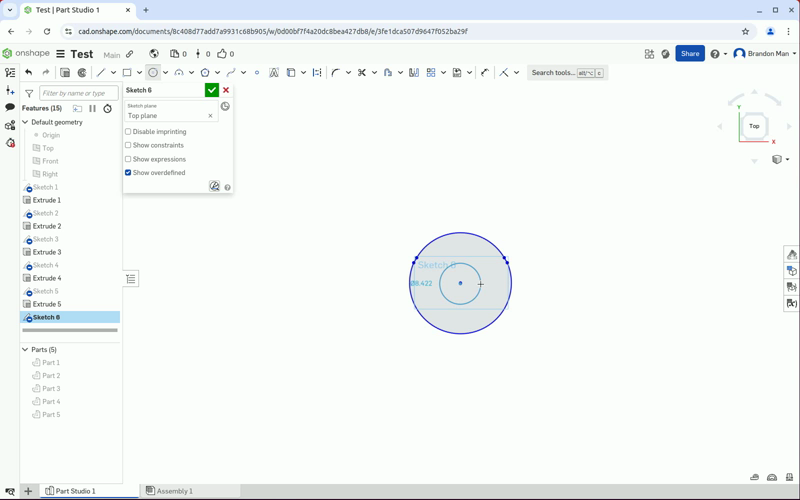
key(esc)
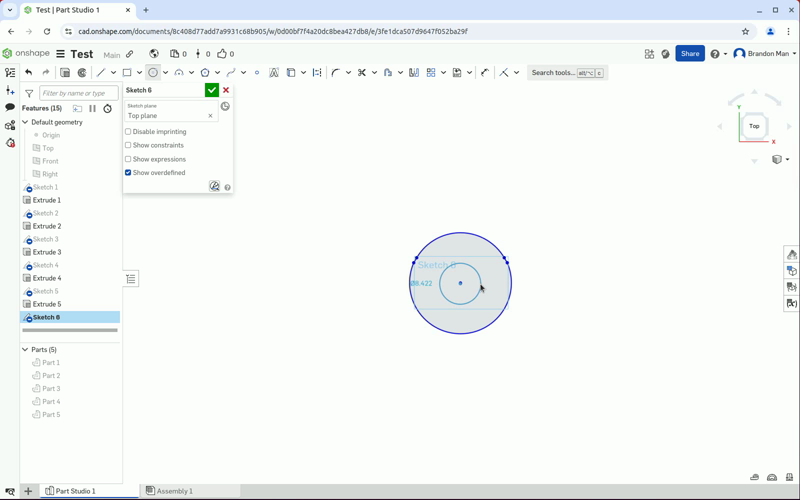
mouse_move(458, 316)
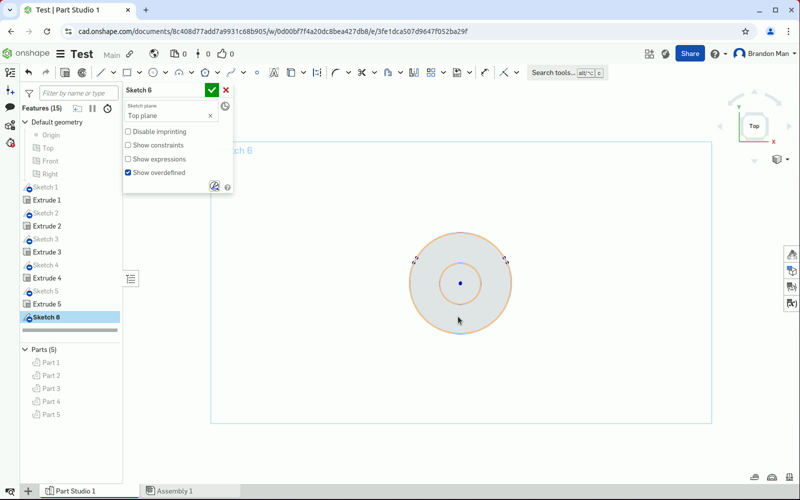
click(458, 316)
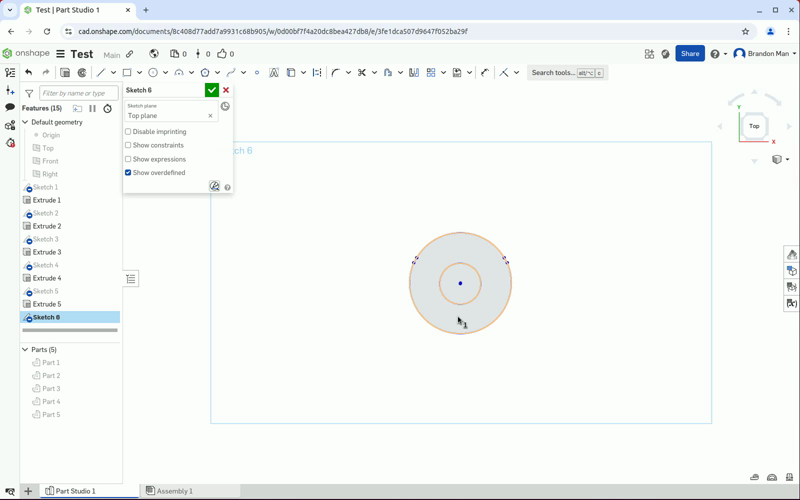
mouse_move(73, 352)
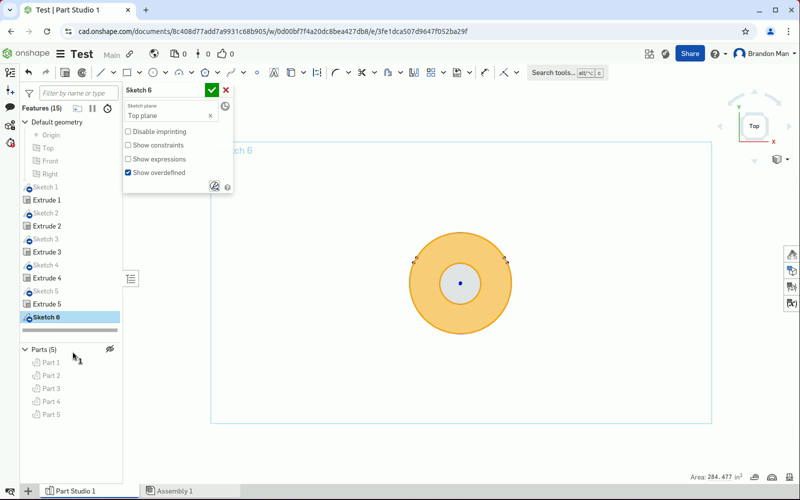
key(shift+y)
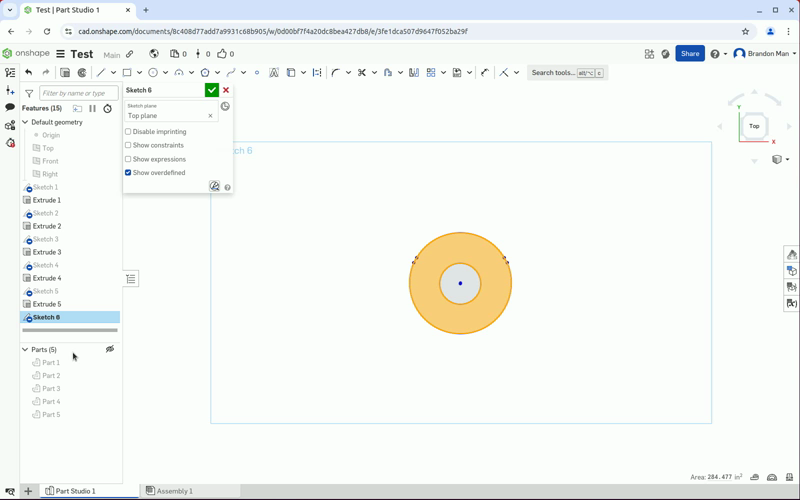
key(shift+e)
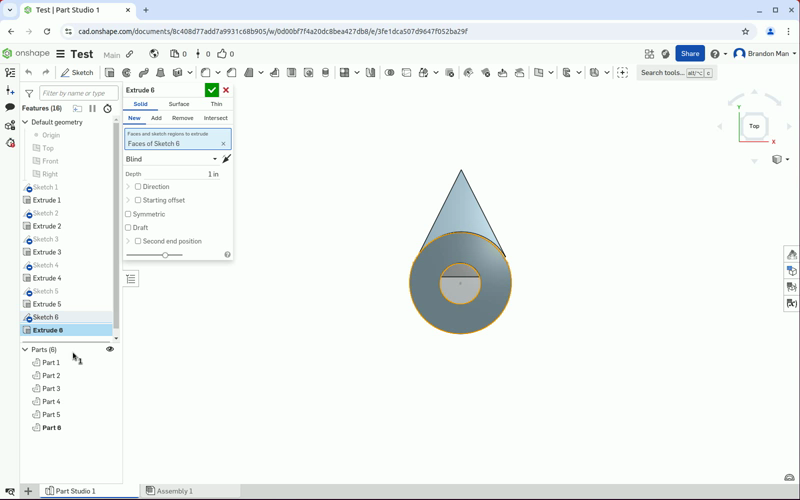
mouse_move(143, 106)
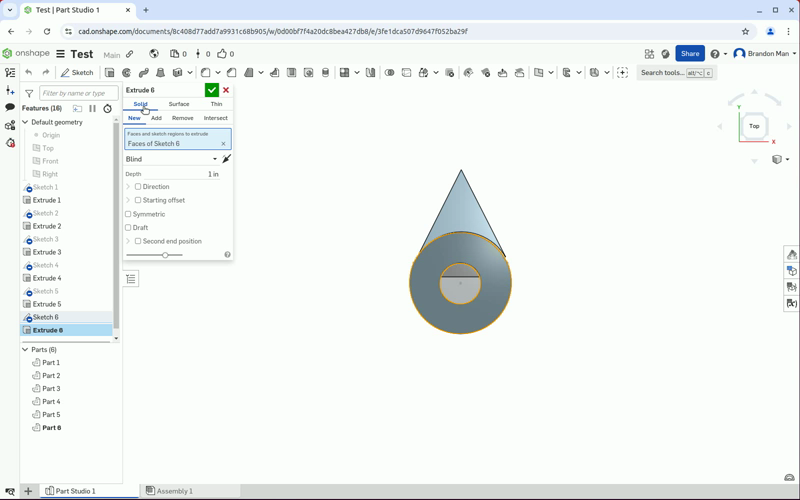
click(143, 106)
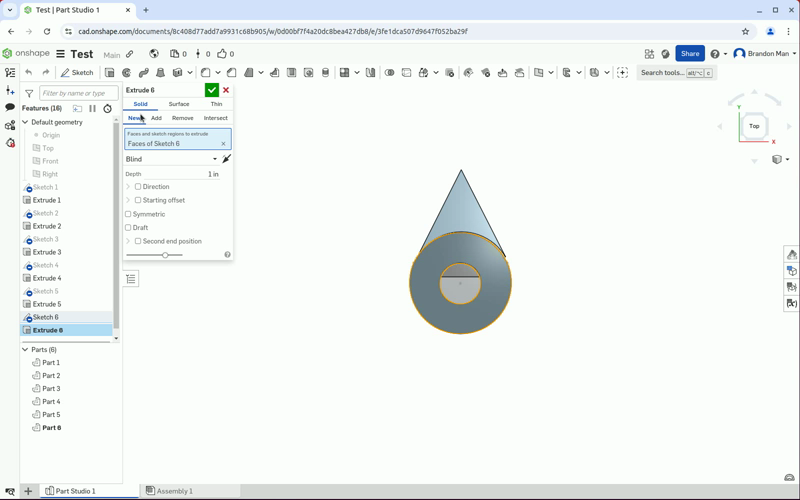
mouse_move(137, 120)
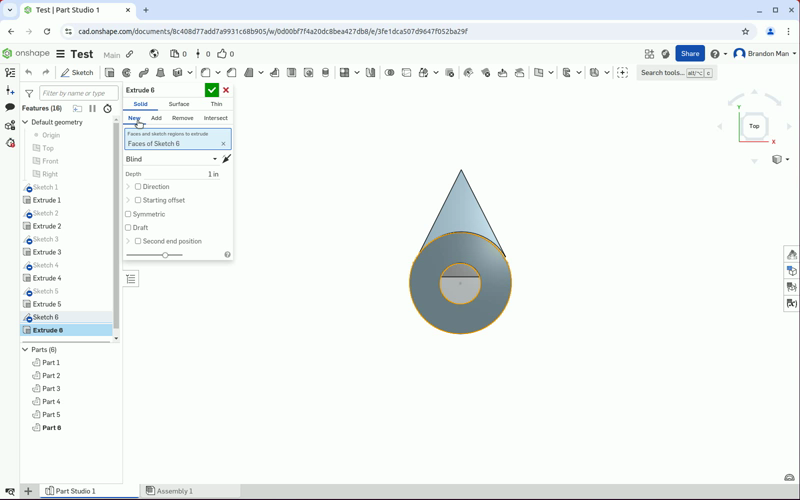
click(137, 120)
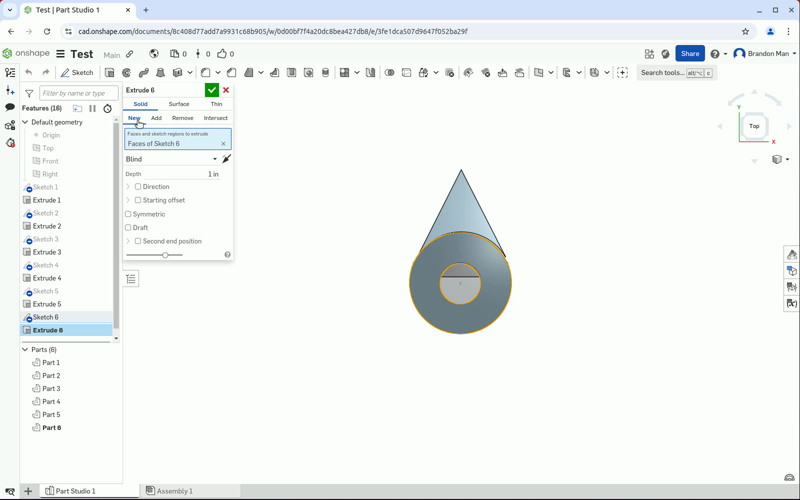
key(tab, 4)
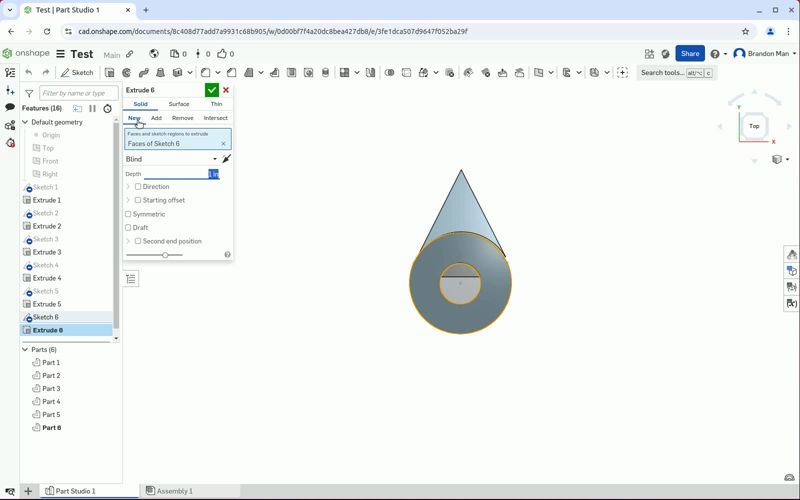
text(-18.294)
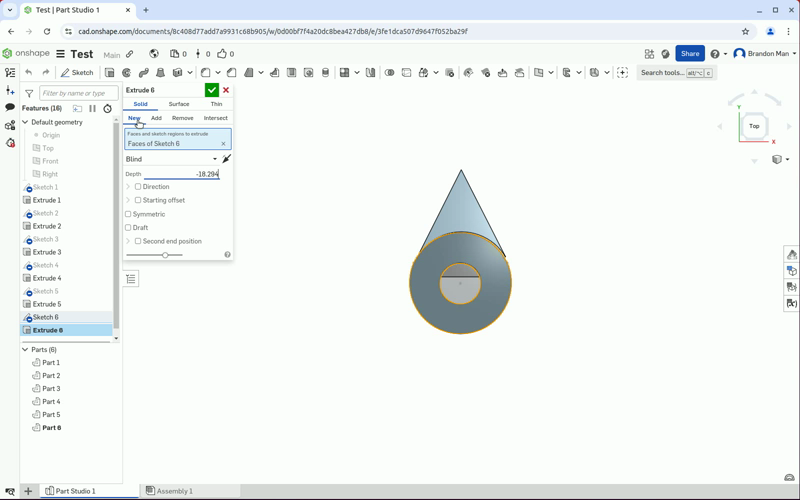
key(enter)
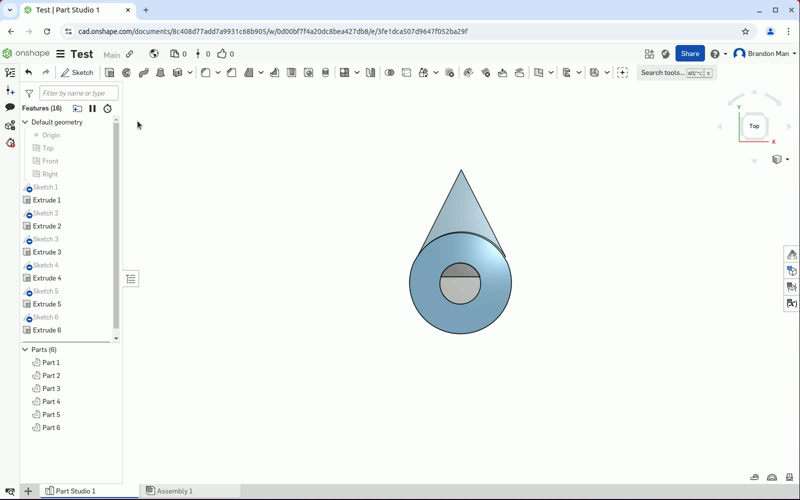
key(shift+h)
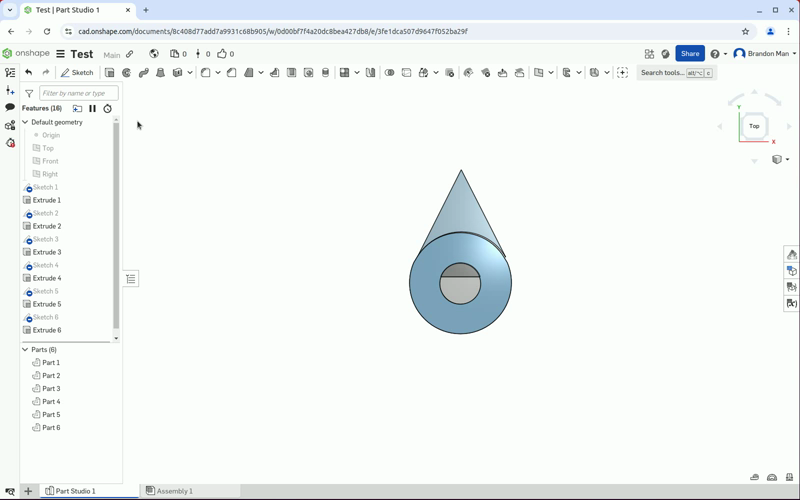
key(shift+h)
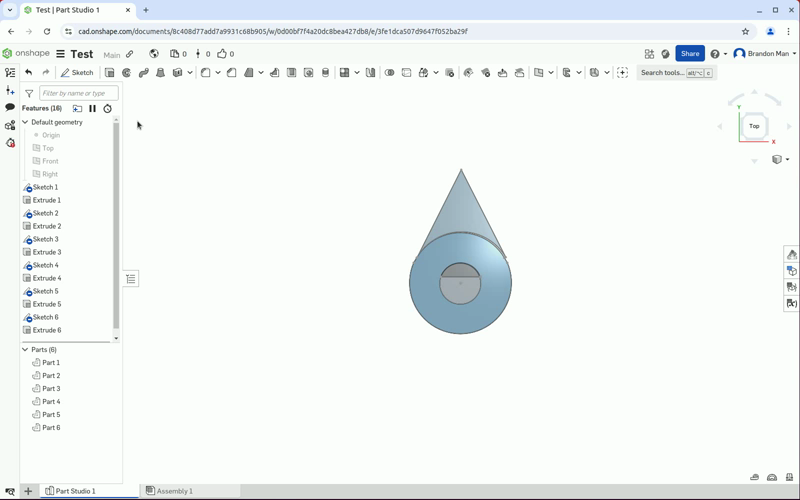
key(shift+7)
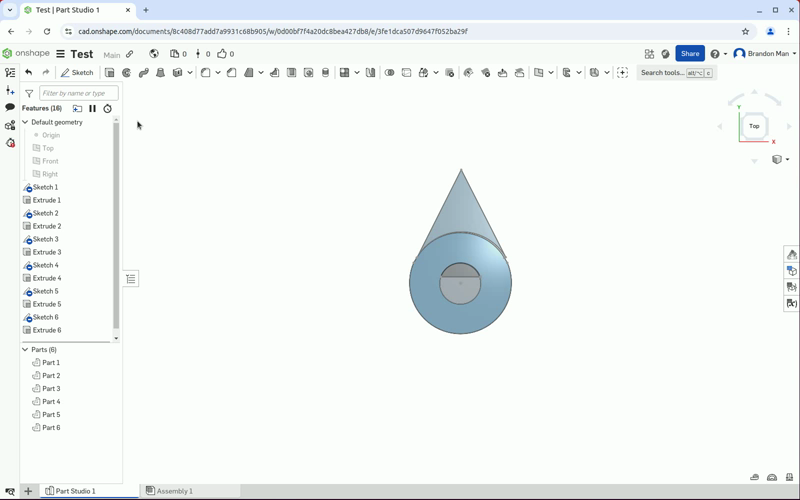
key(up, 3)
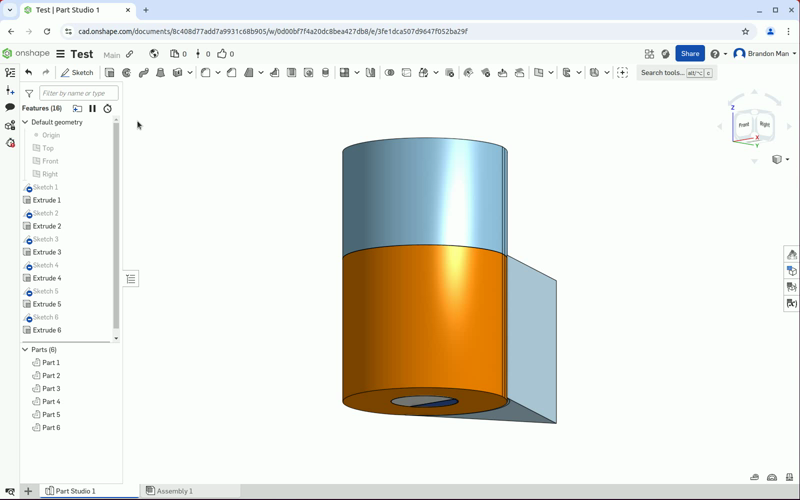
key(left, 3)
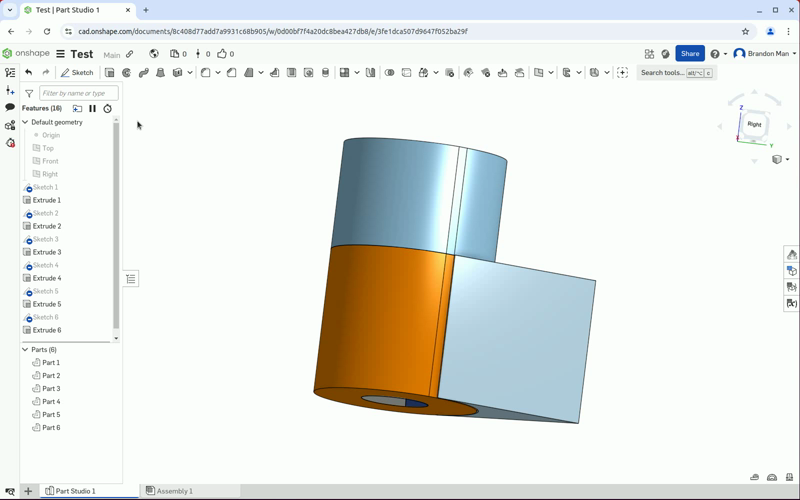
key(right, 3)
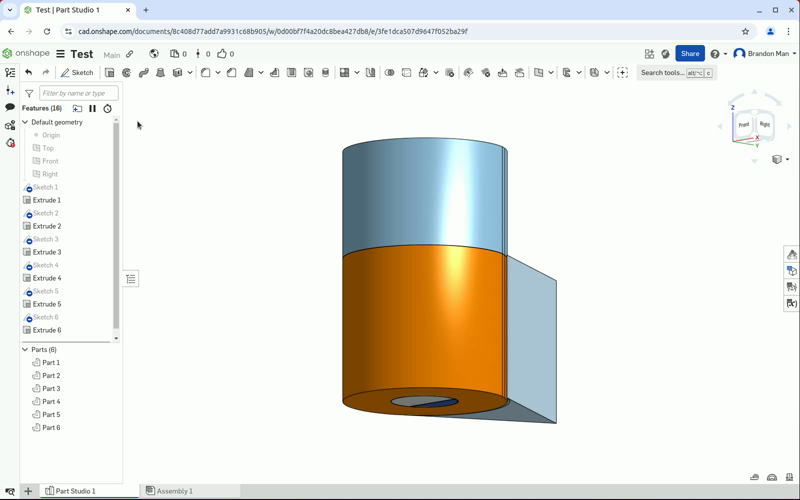
key(down, 3)
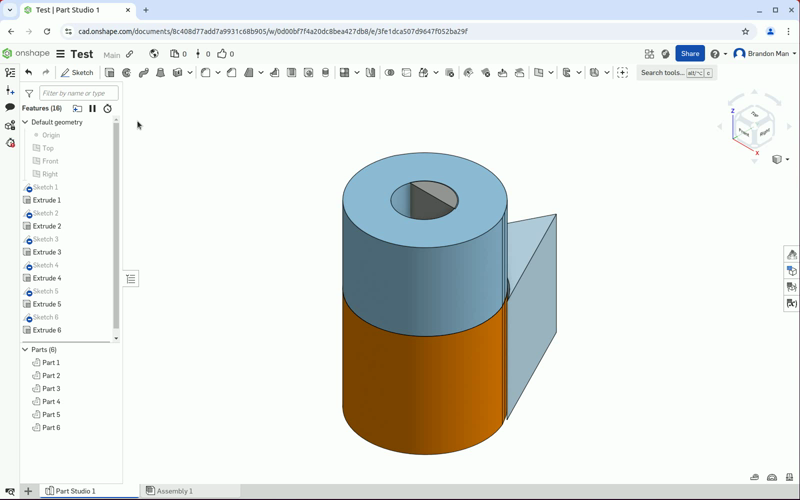
mouse_move(69, 189)
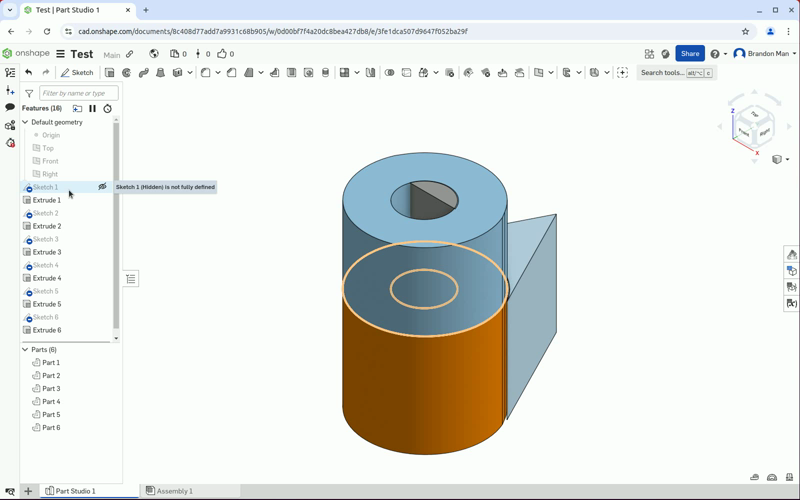
click(69, 189)